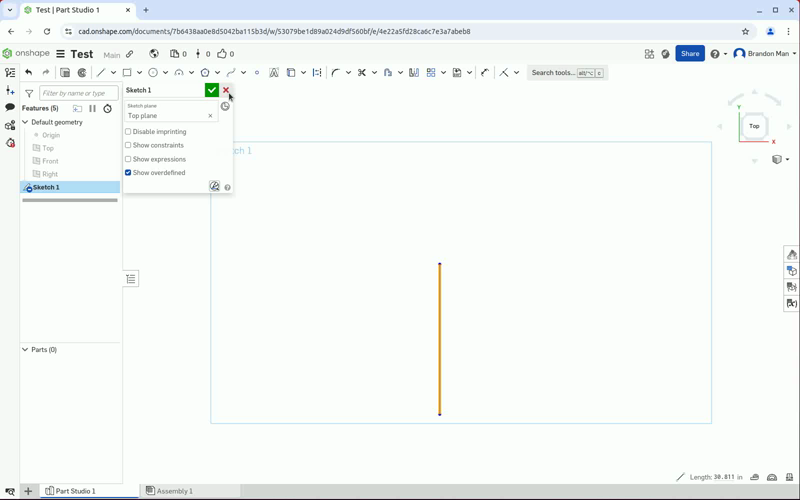
key(shift+h)
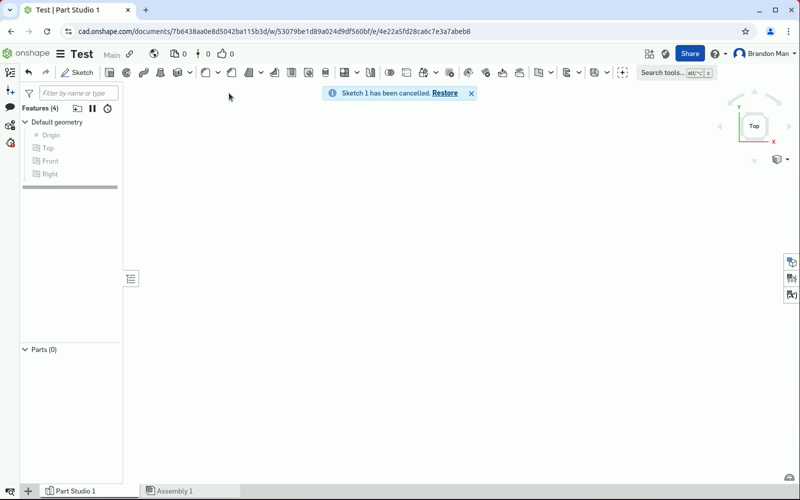
mouse_move(73, 352)
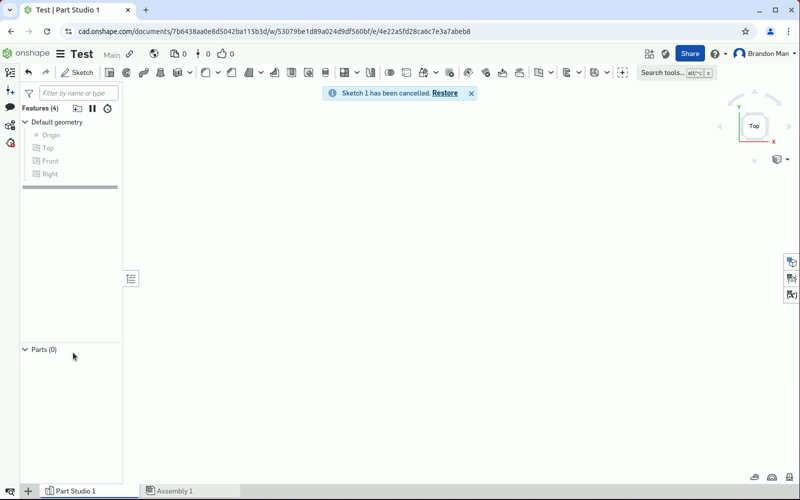
key(y)
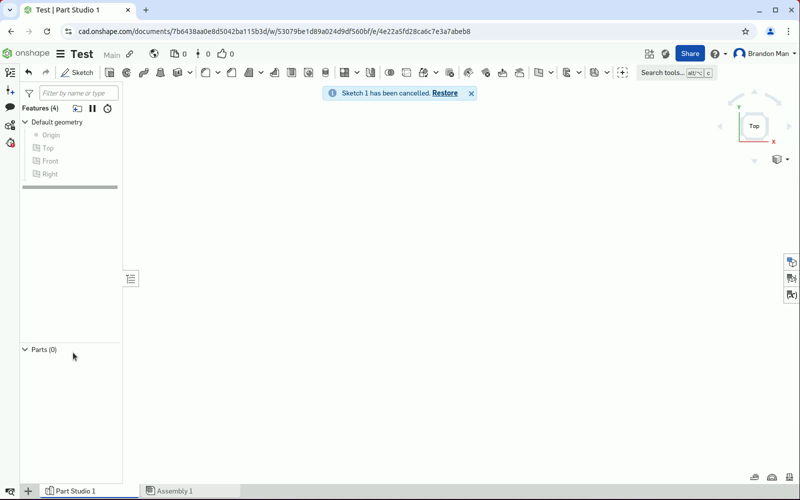
key(shift+p)
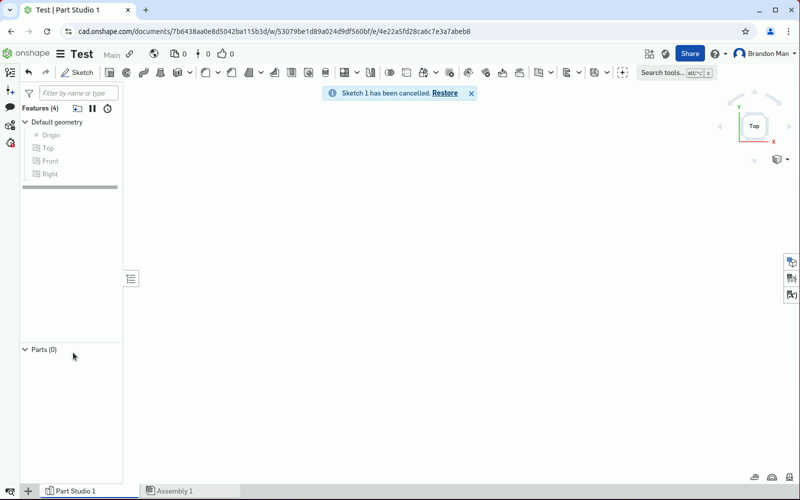
key(space)
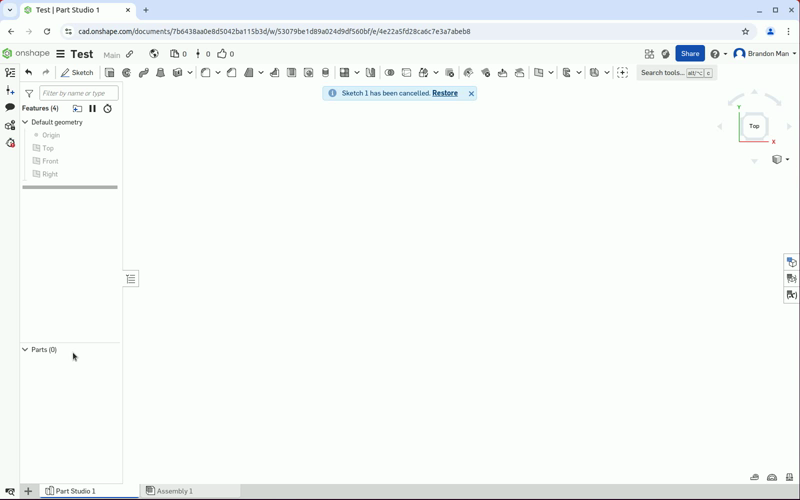
key_down(shift)
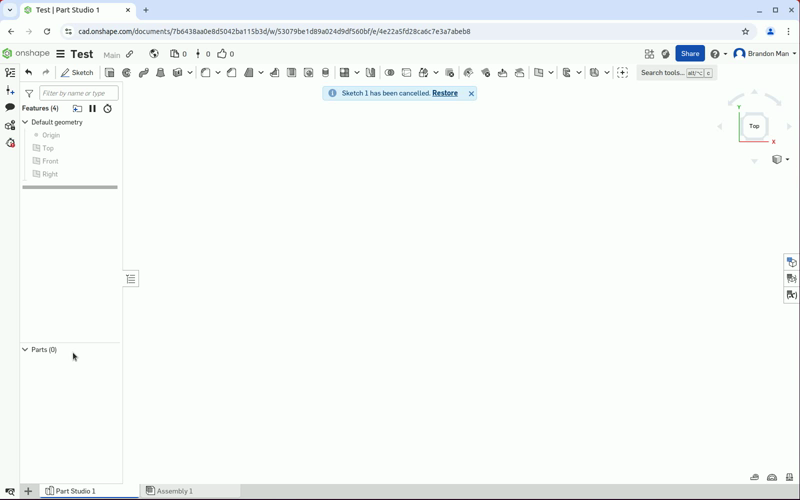
key(up)
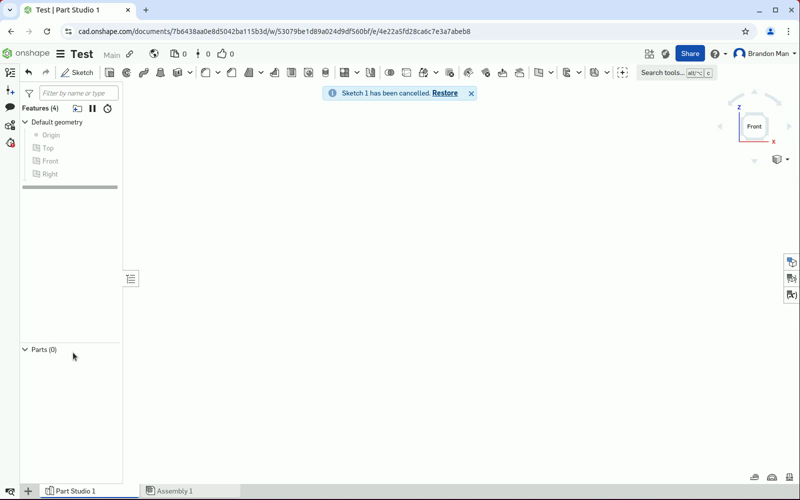
key_up(shift)
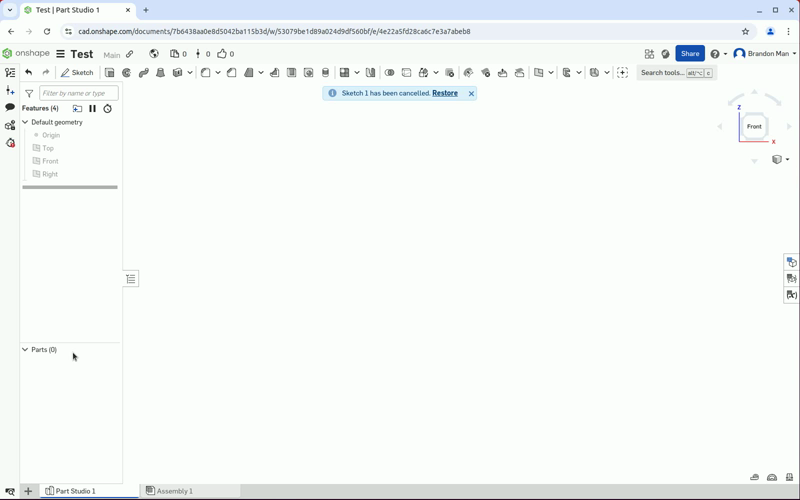
mouse_move(73, 352)
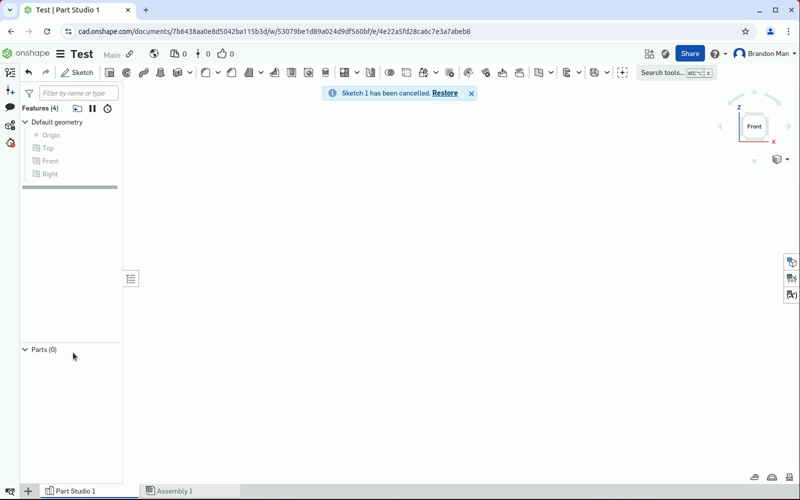
key(shift+y)
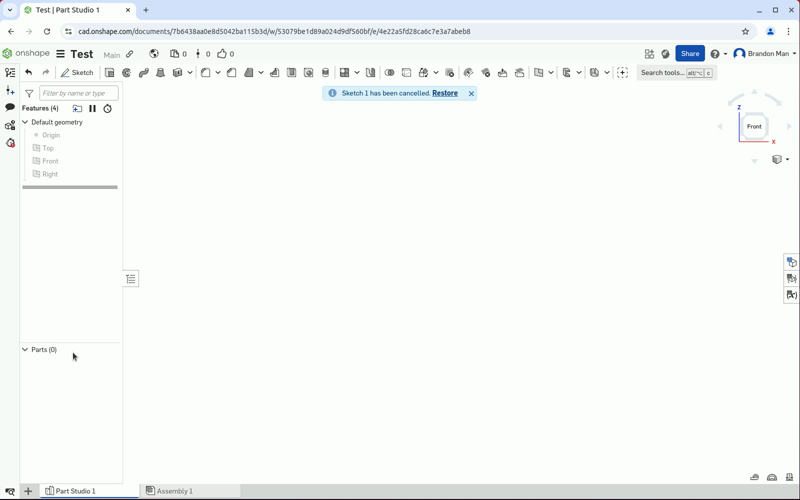
key(shift+s)
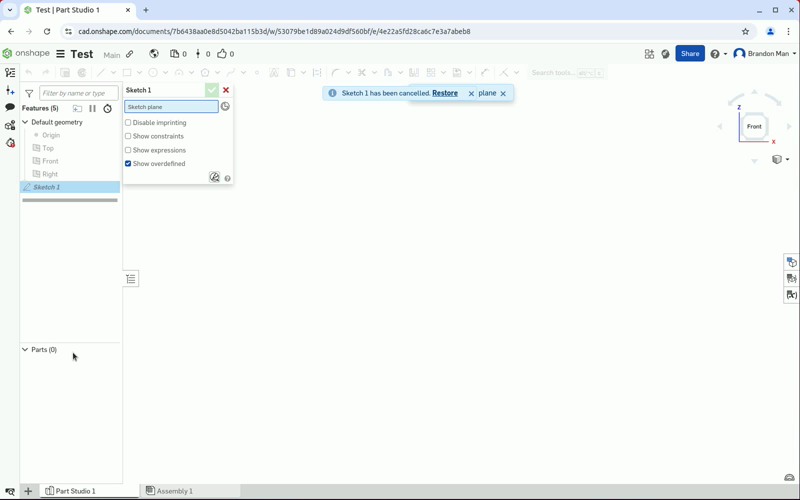
mouse_move(73, 163)
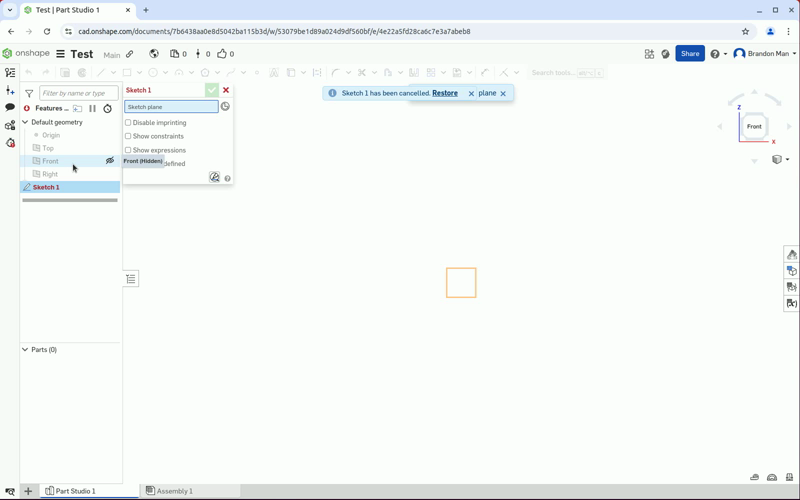
click(73, 163)
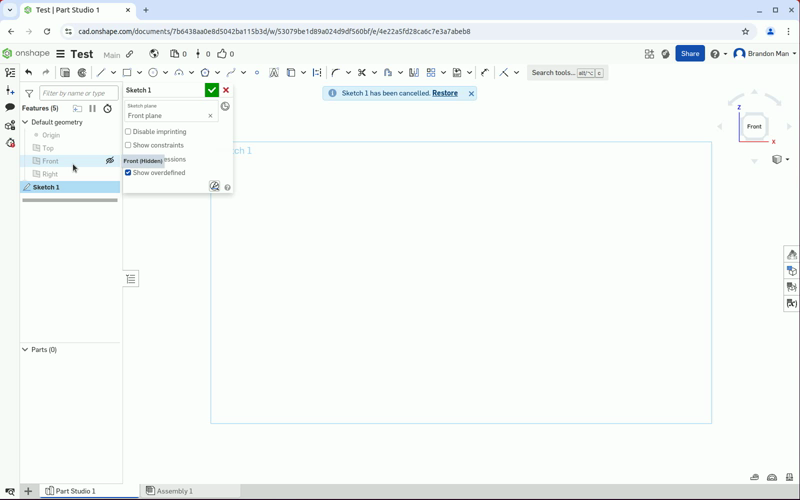
mouse_move(73, 352)
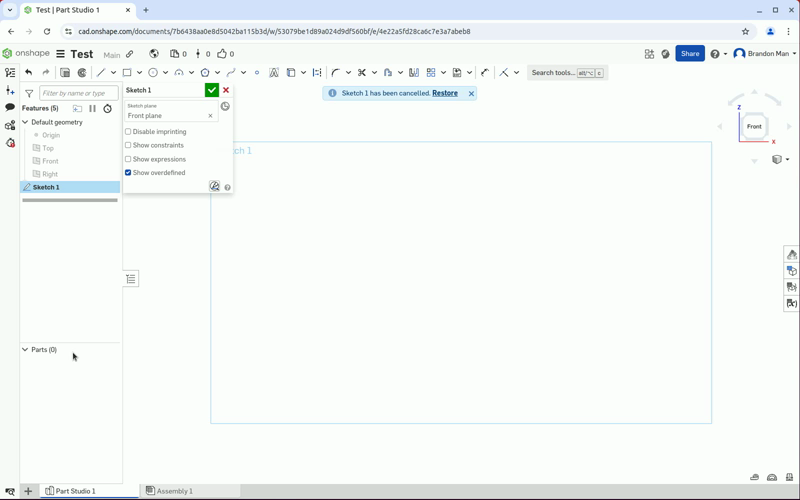
key(y)
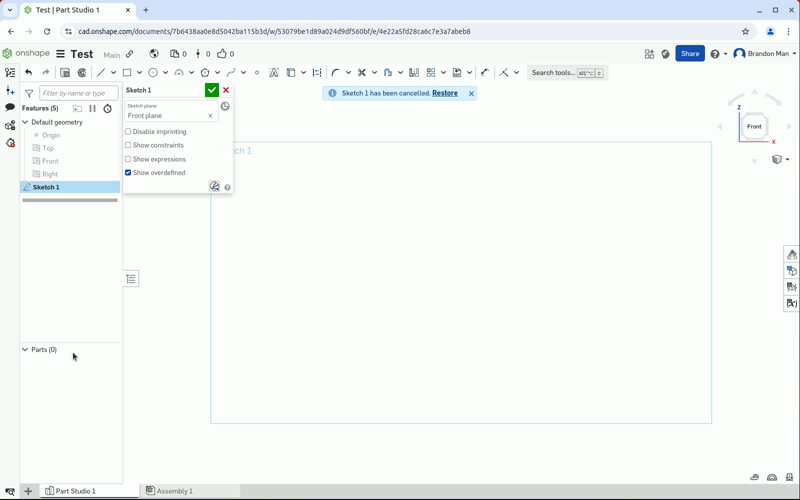
key(l)
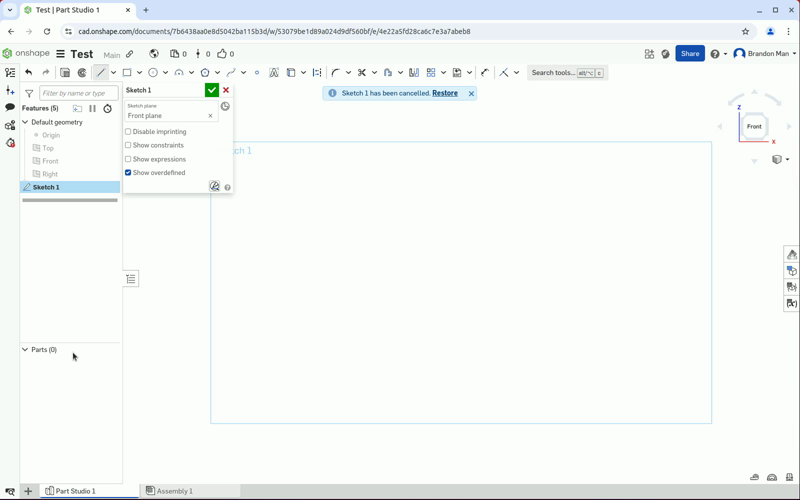
key_down(shift)
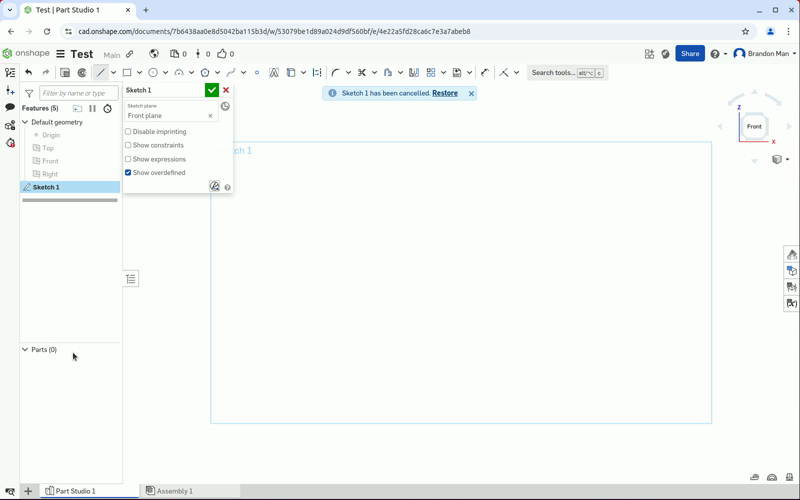
mouse_move(376, 395)
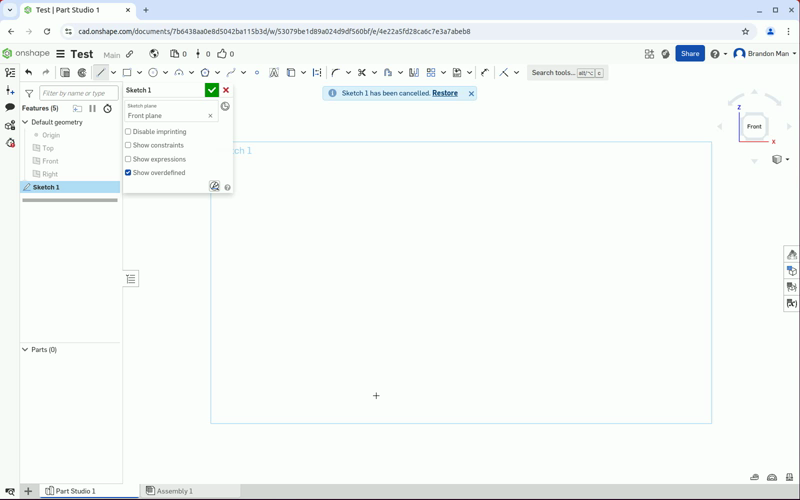
click(376, 395)
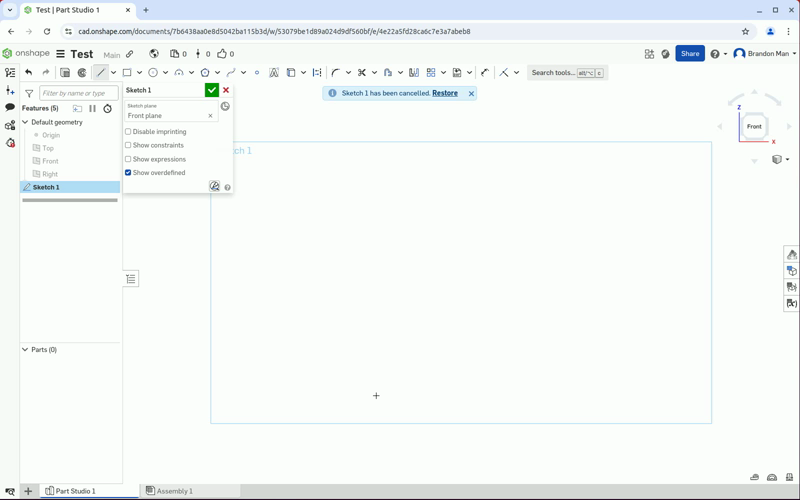
key_up(shift)
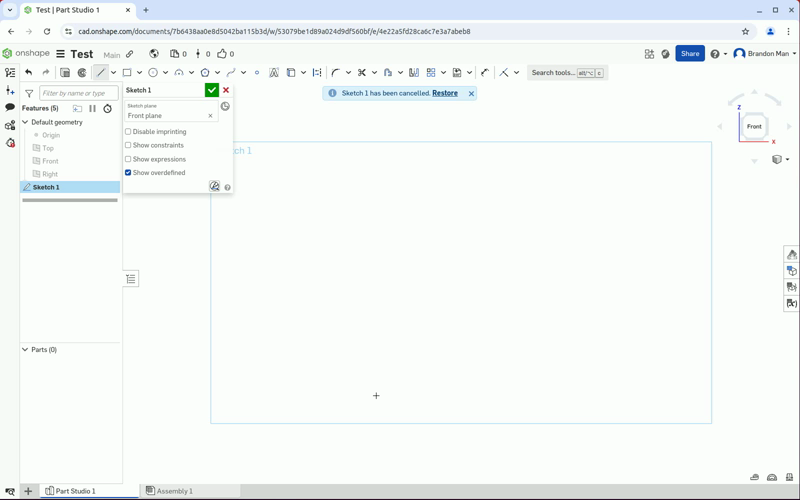
key_down(shift)
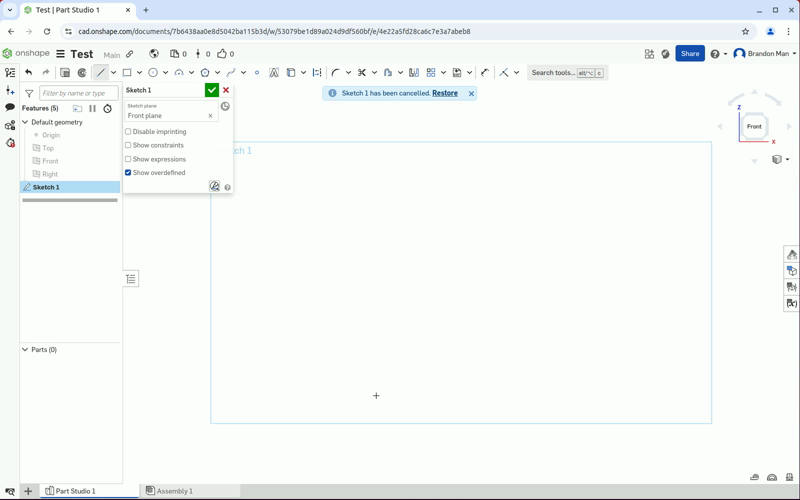
mouse_move(543, 395)
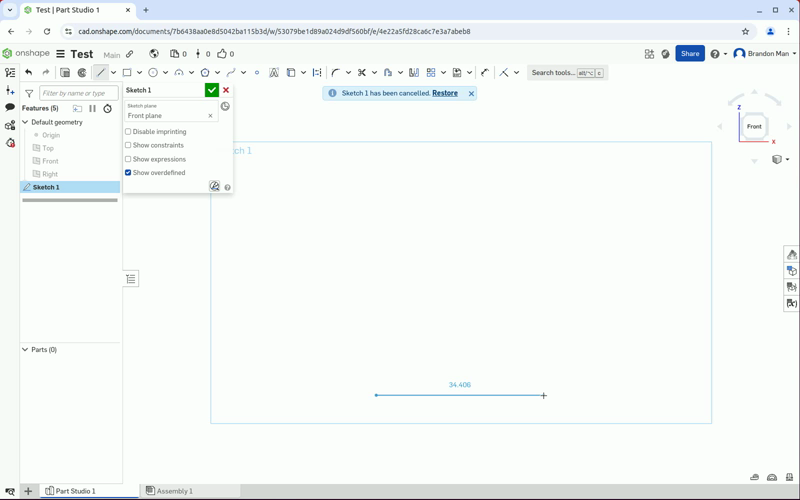
click(543, 395)
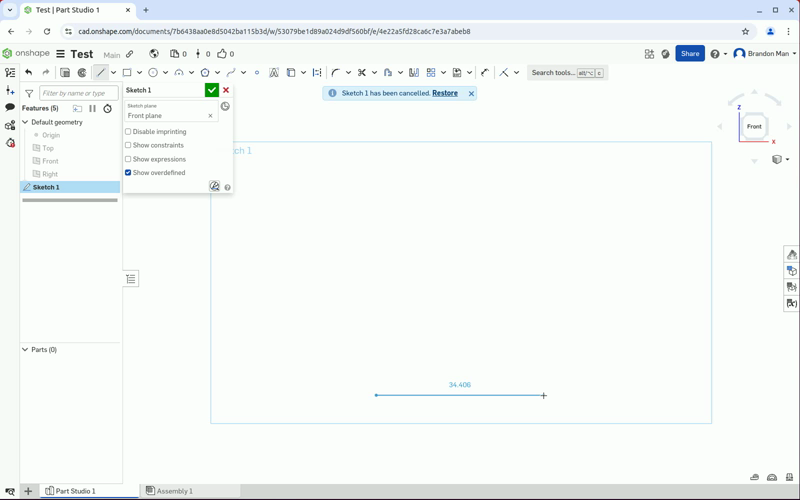
key_up(shift)
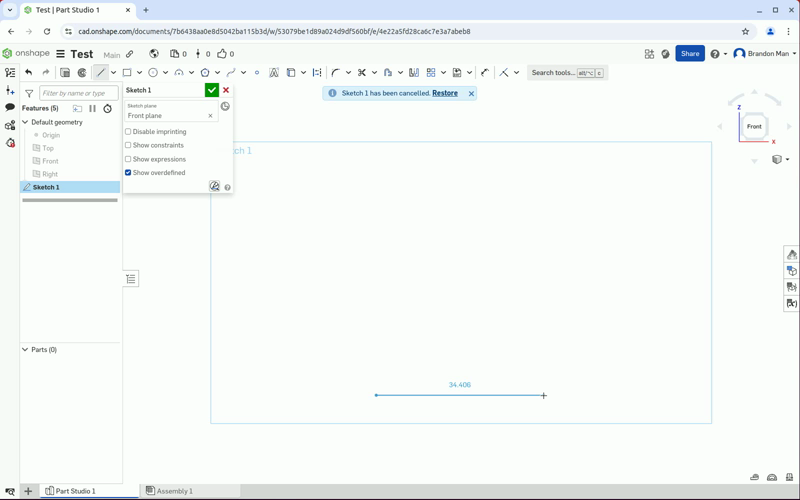
key_down(shift)
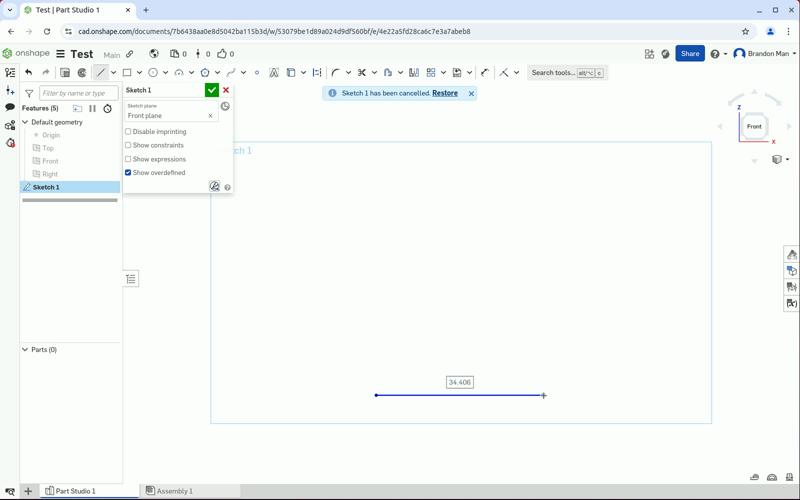
mouse_move(543, 171)
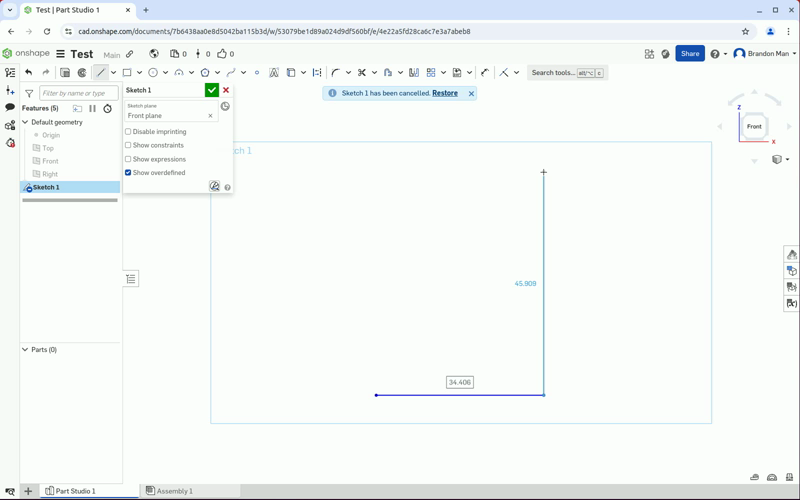
click(543, 171)
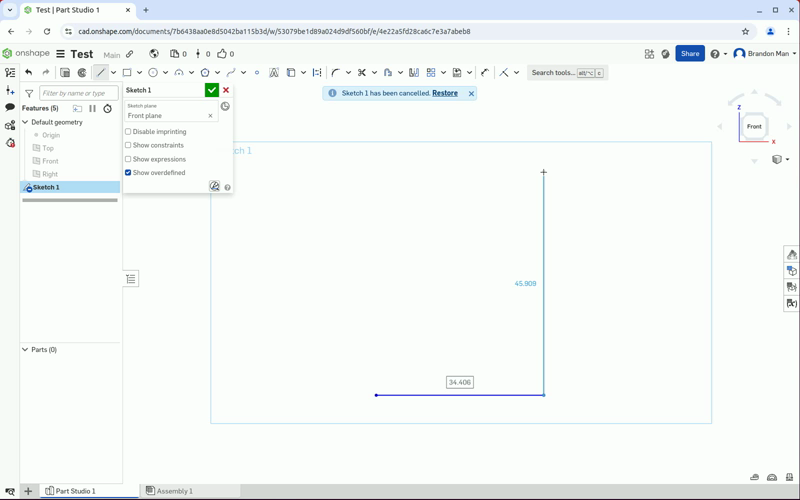
key_up(shift)
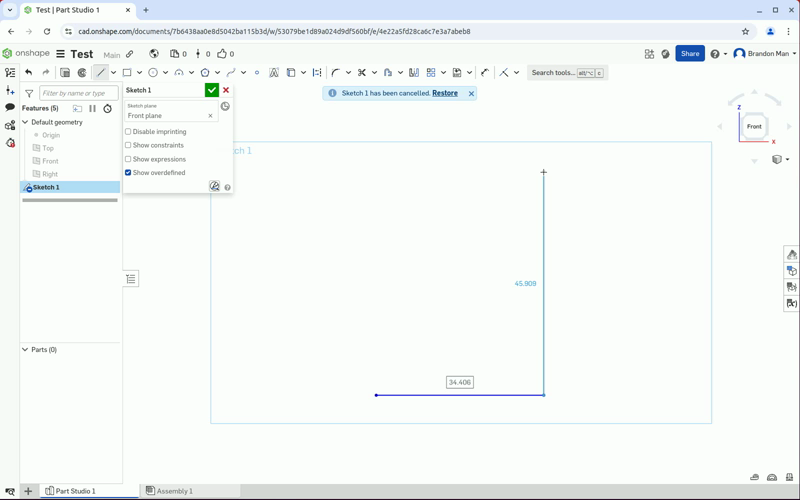
key_down(shift)
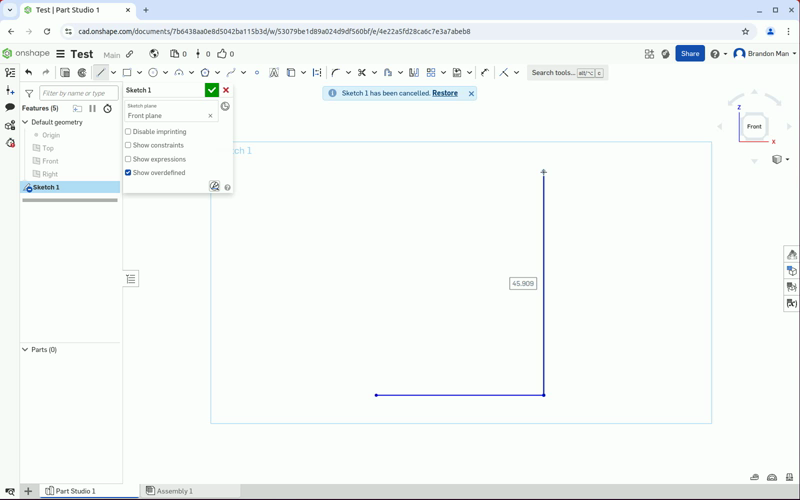
mouse_move(376, 171)
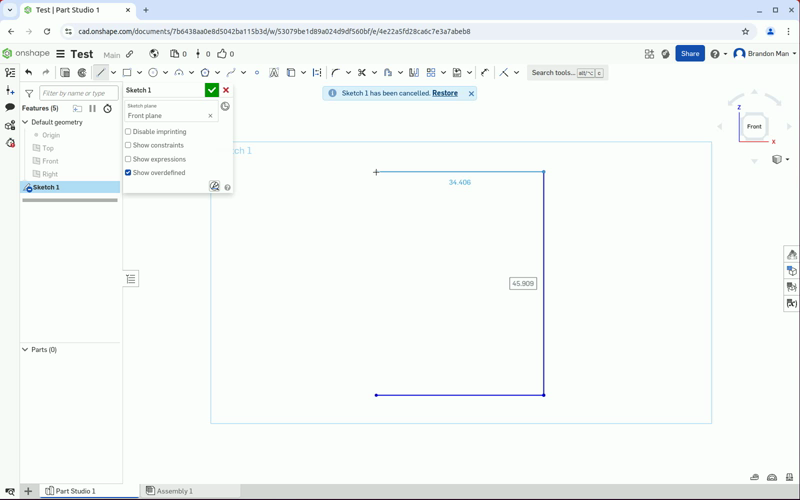
click(376, 171)
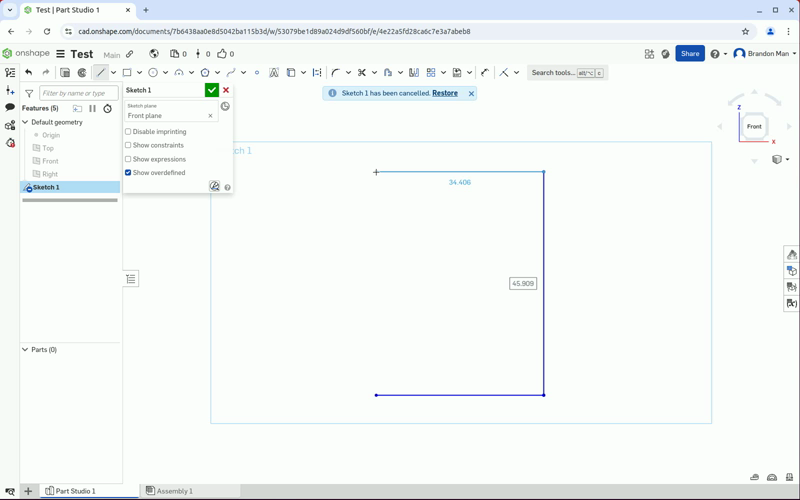
key_up(shift)
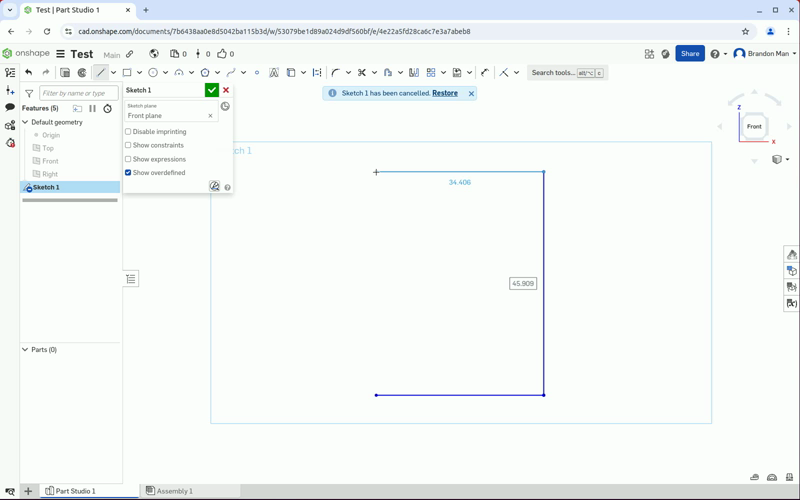
key_down(shift)
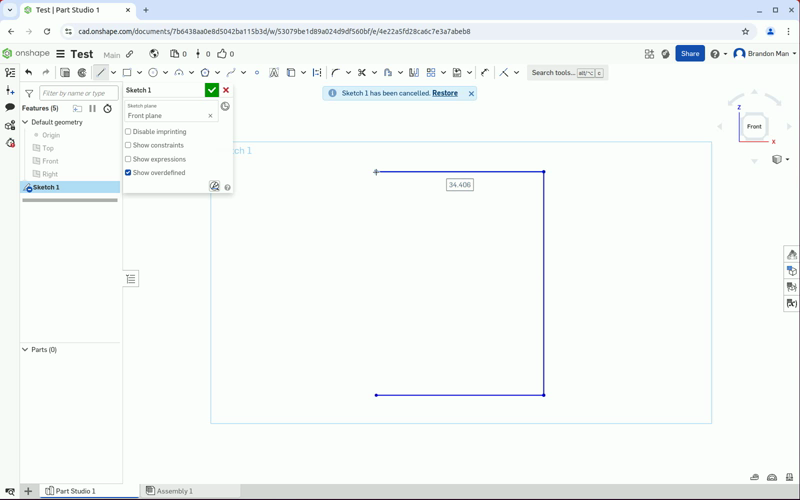
mouse_move(376, 395)
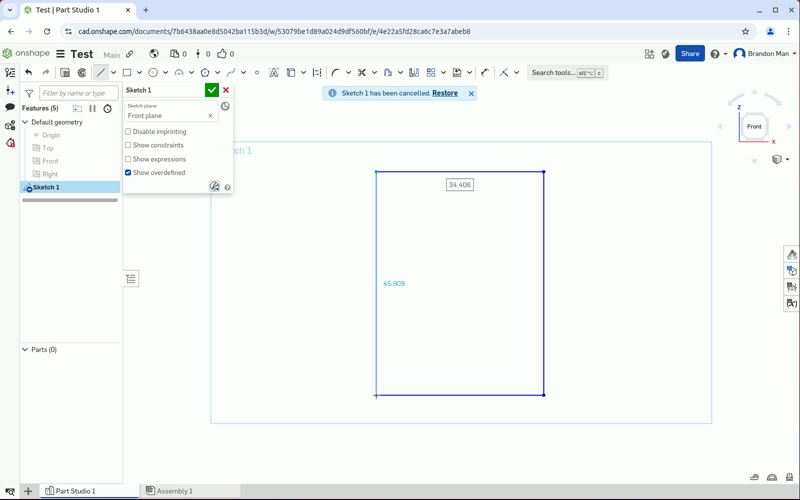
key_up(shift)
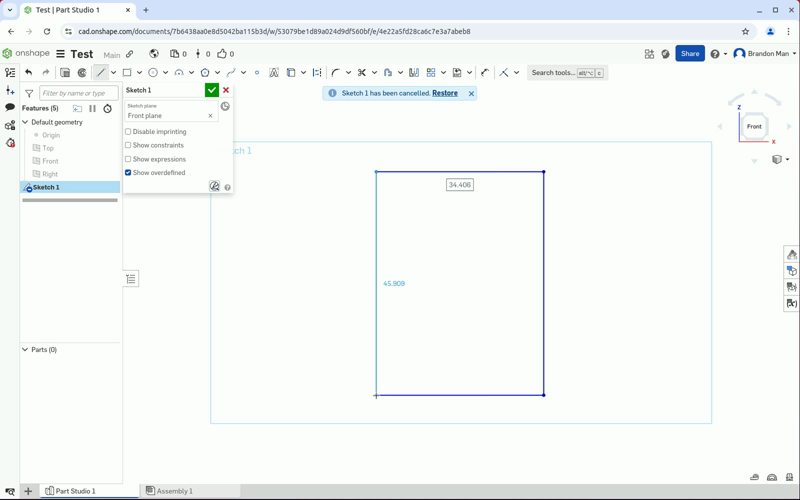
click(376, 395)
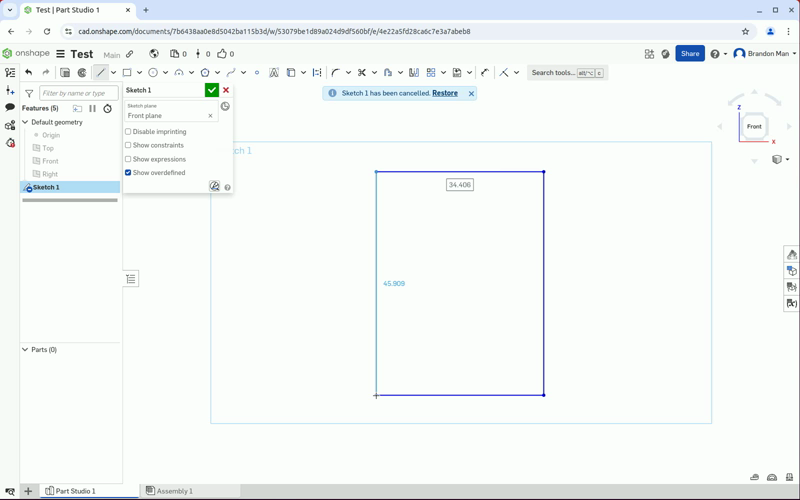
key(esc)
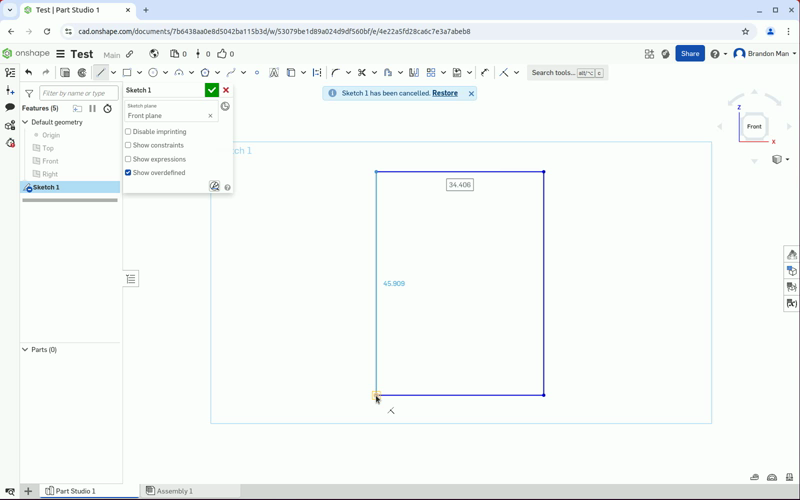
mouse_move(489, 323)
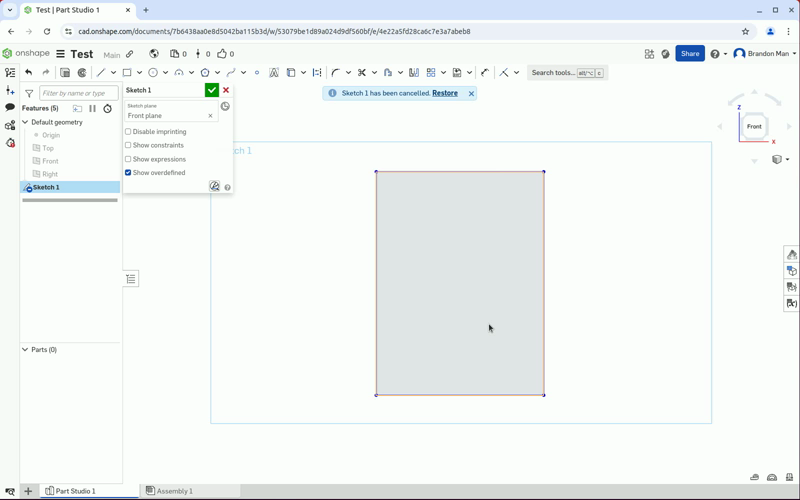
click(489, 323)
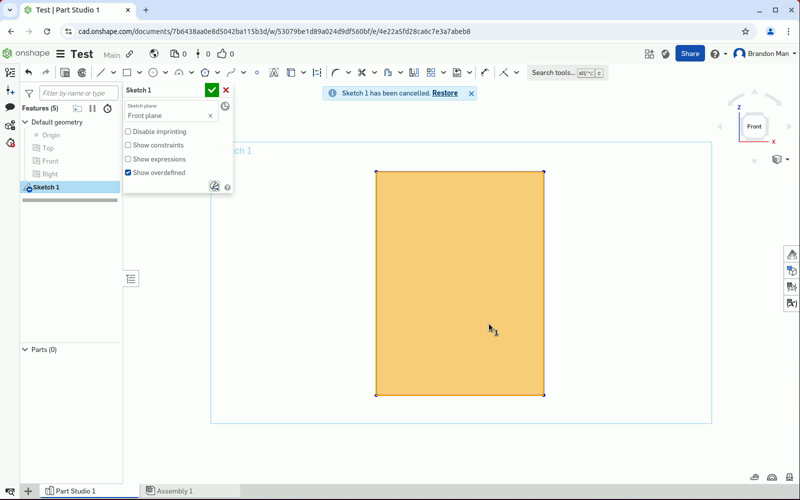
mouse_move(73, 352)
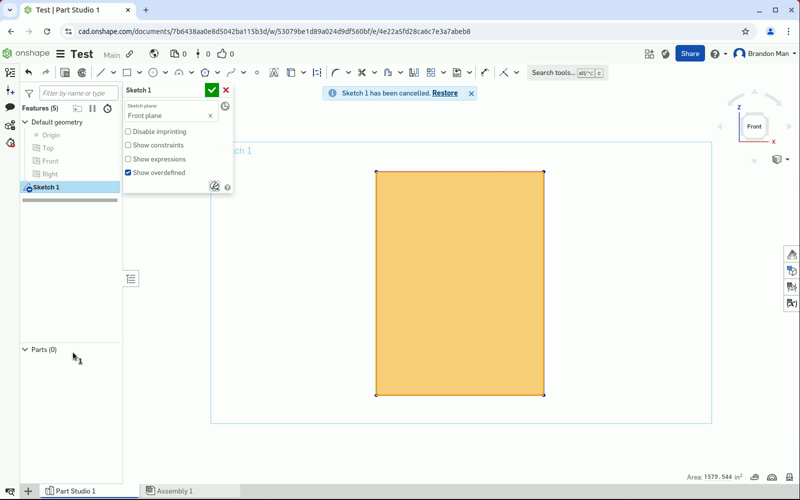
key(shift+y)
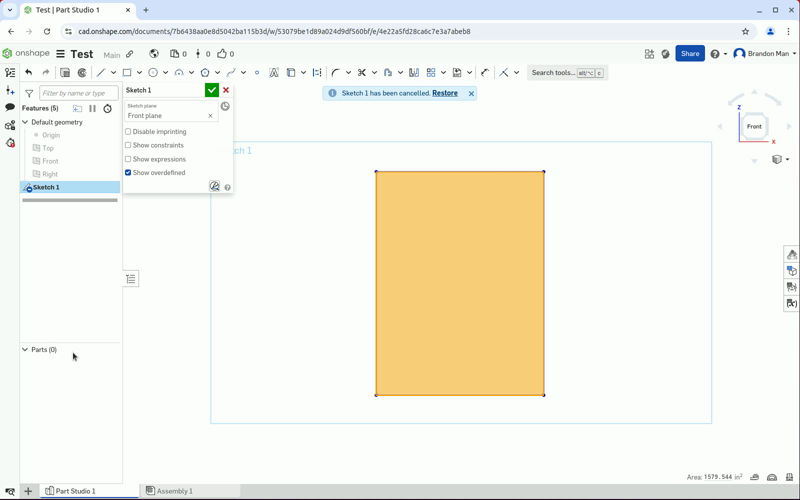
key(shift+e)
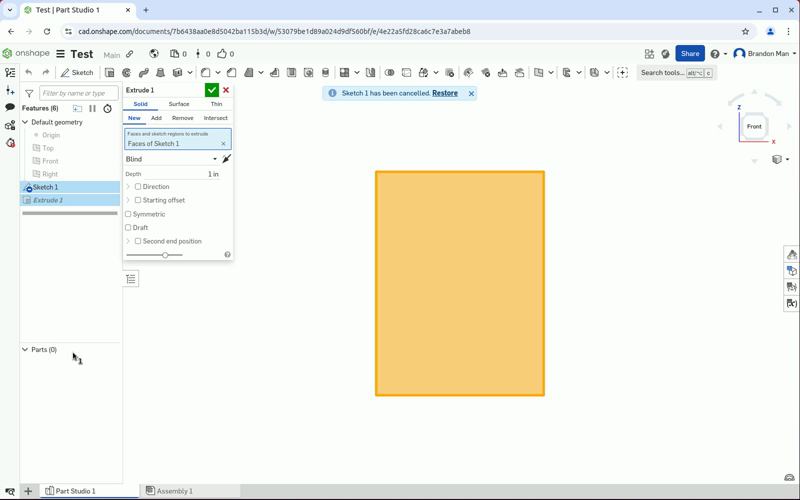
mouse_move(143, 106)
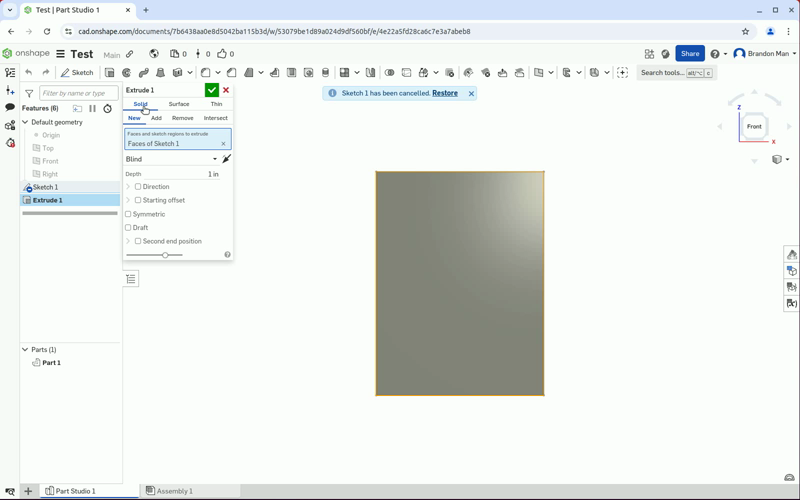
click(143, 106)
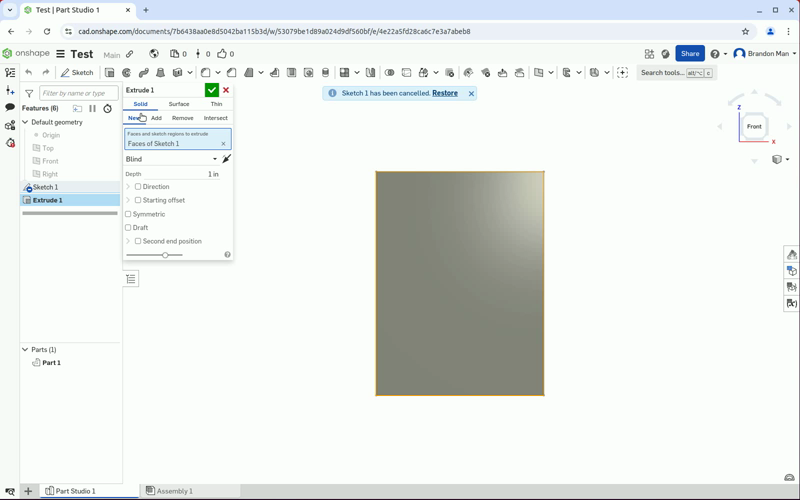
mouse_move(137, 120)
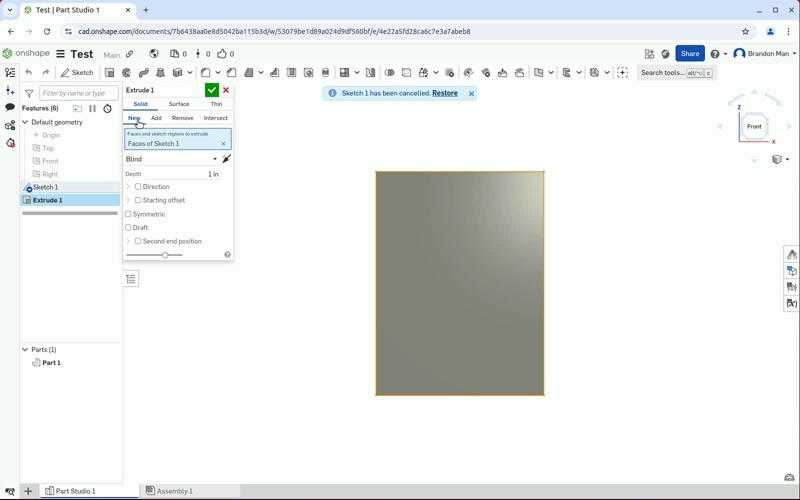
click(137, 120)
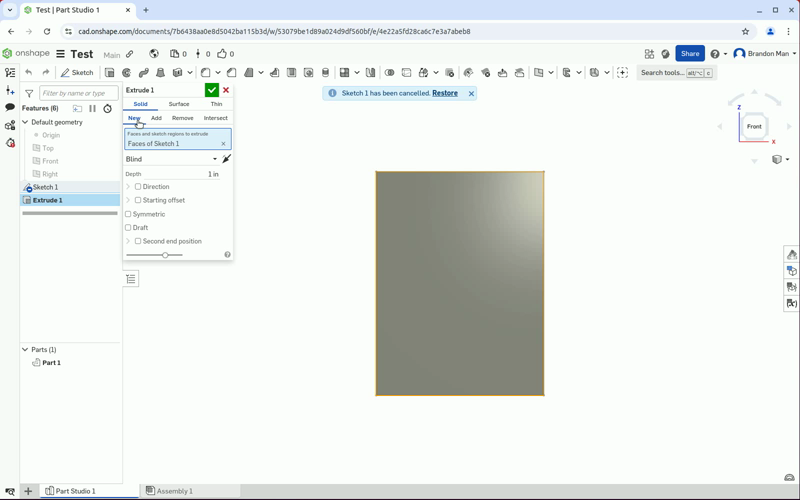
key(tab, 4)
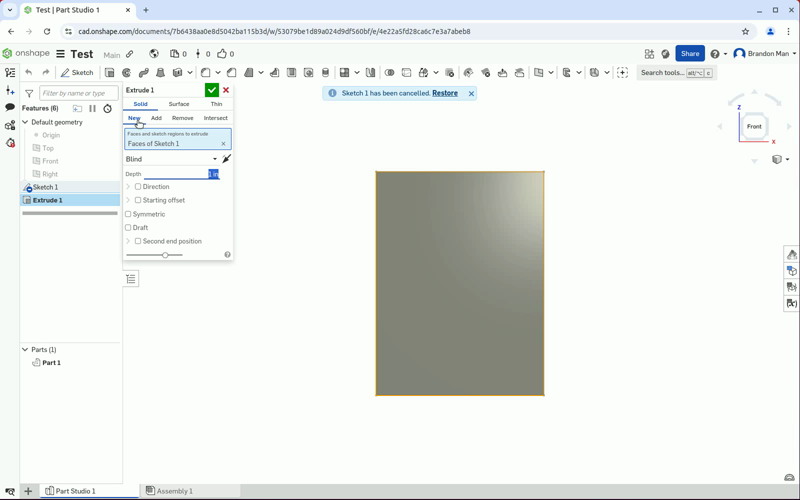
text(1.444)
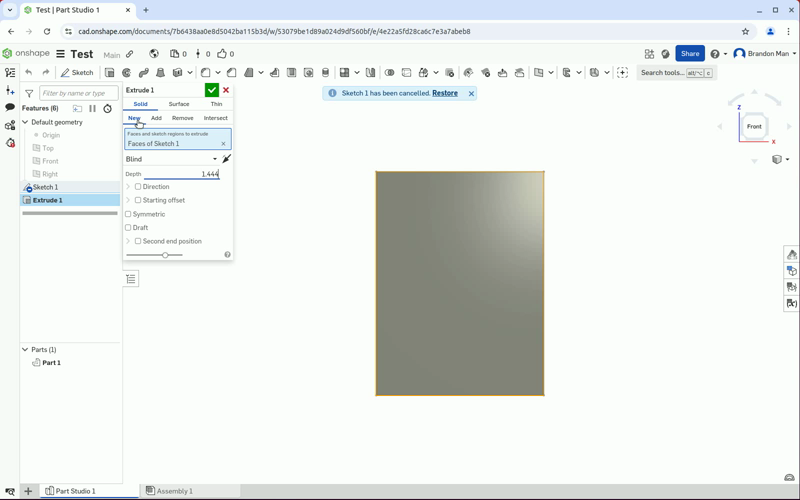
key(enter)
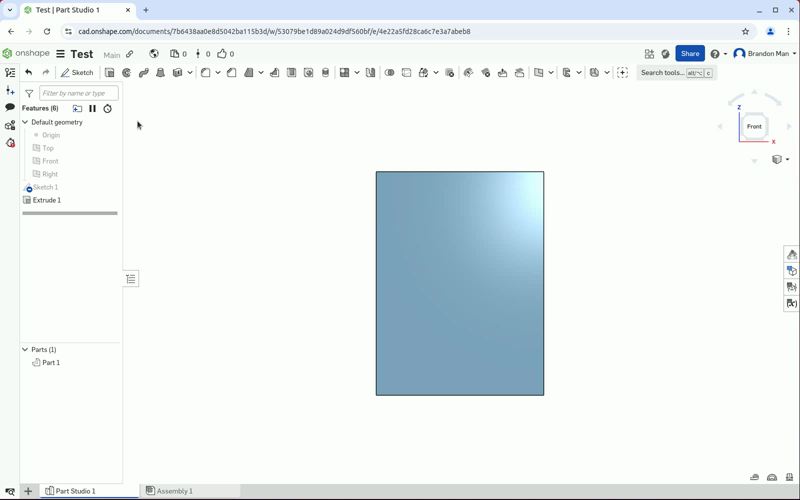
key(shift+h)
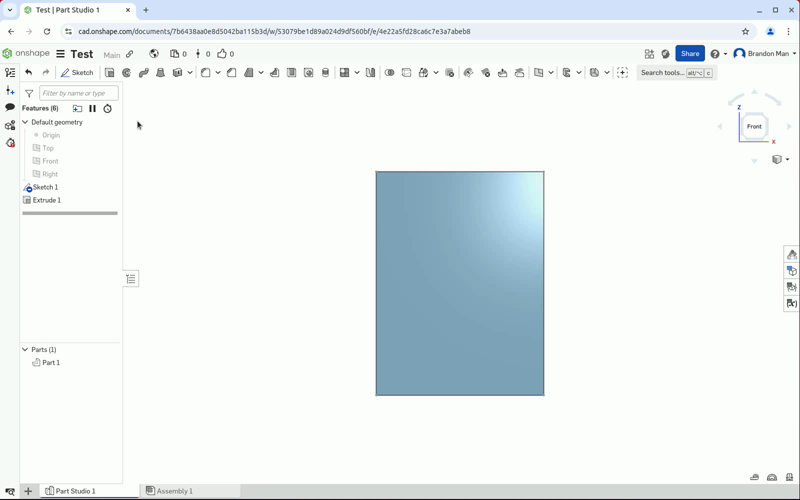
key(shift+h)
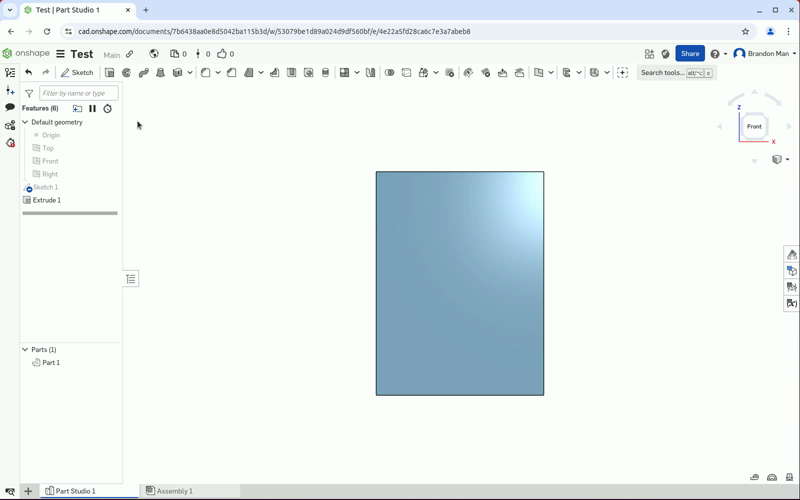
mouse_move(73, 189)
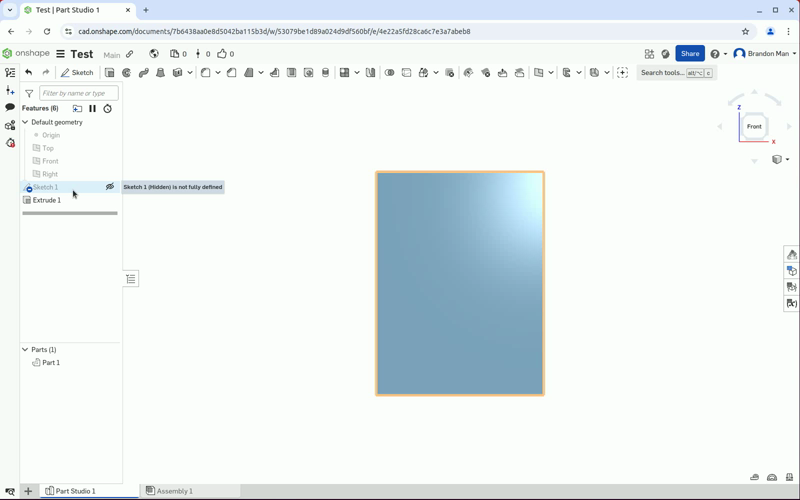
click(73, 189)
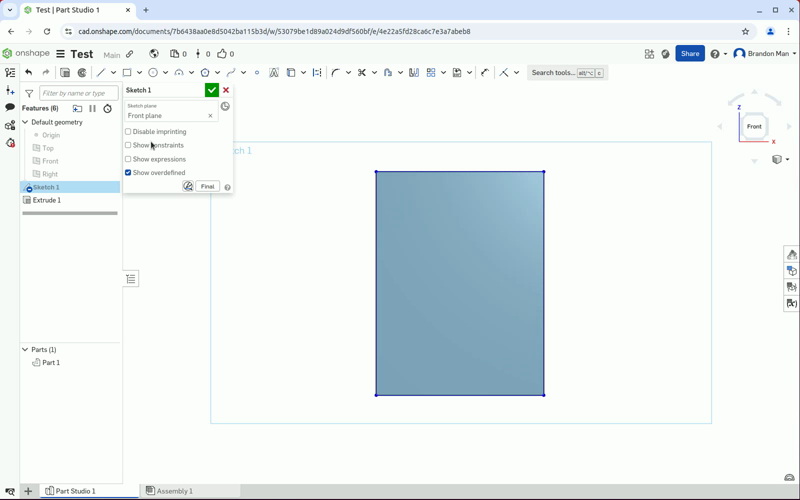
mouse_move(229, 92)
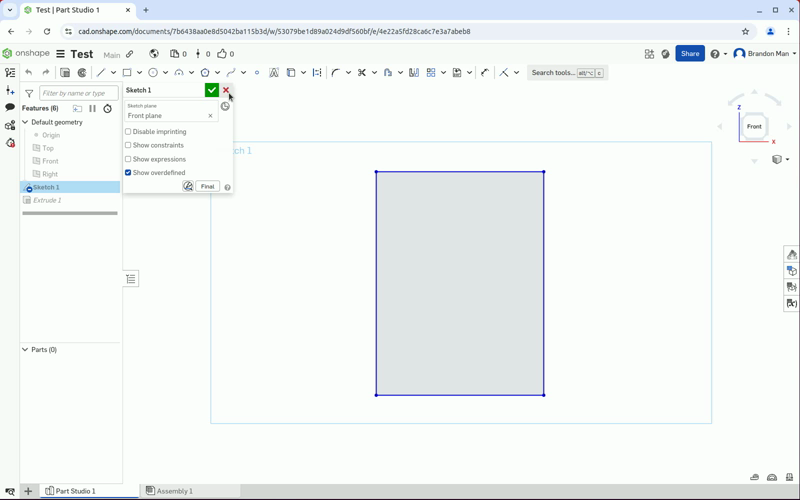
click(229, 92)
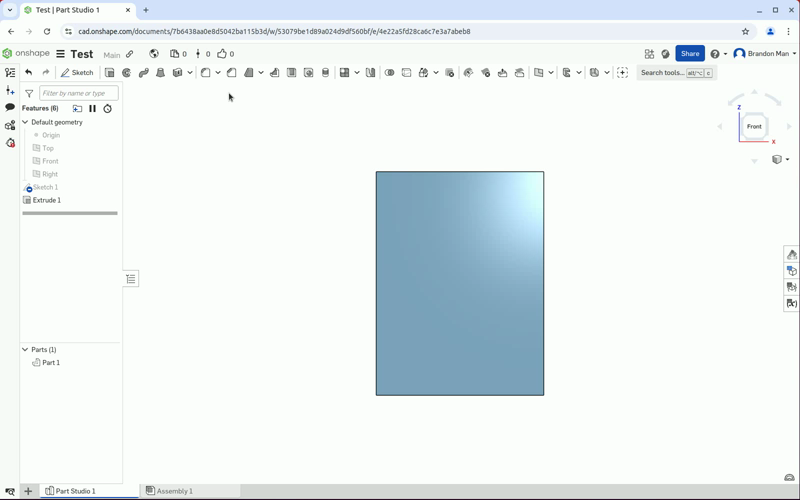
mouse_move(541, 75)
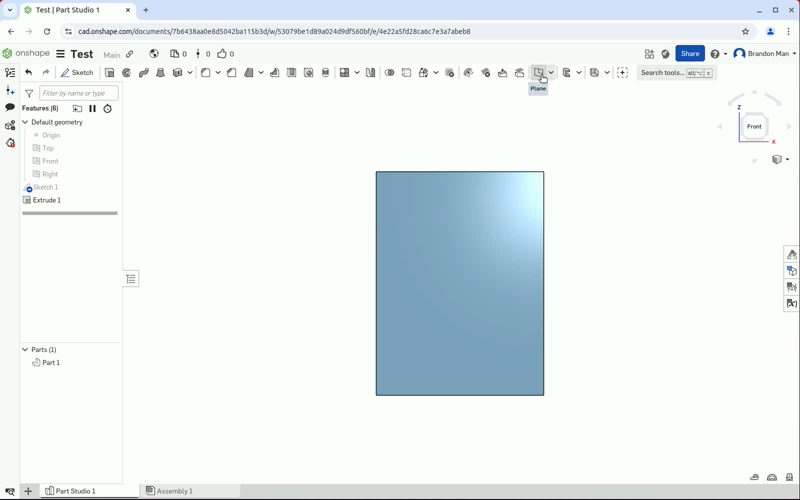
click(541, 75)
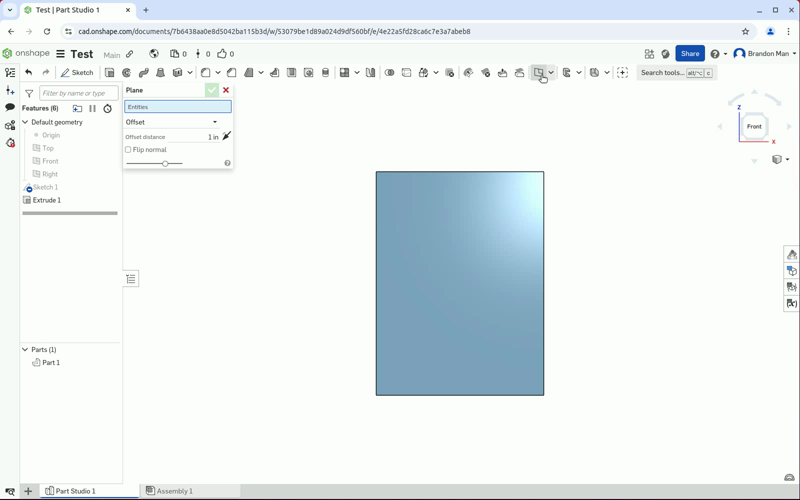
mouse_move(73, 163)
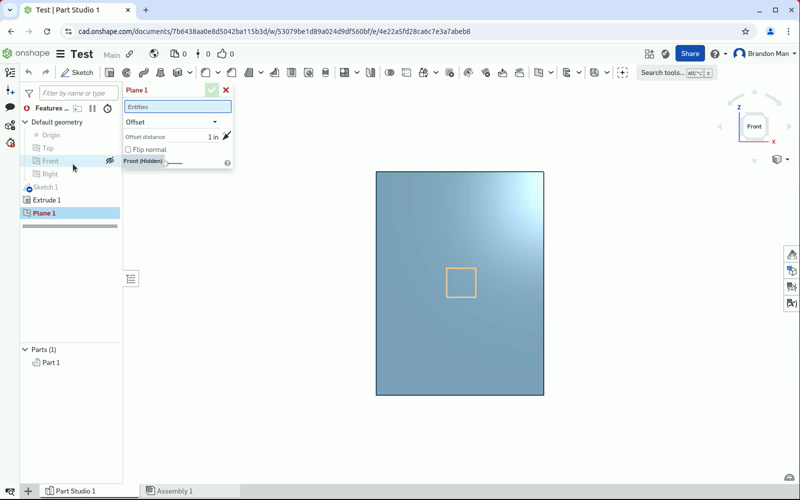
click(73, 163)
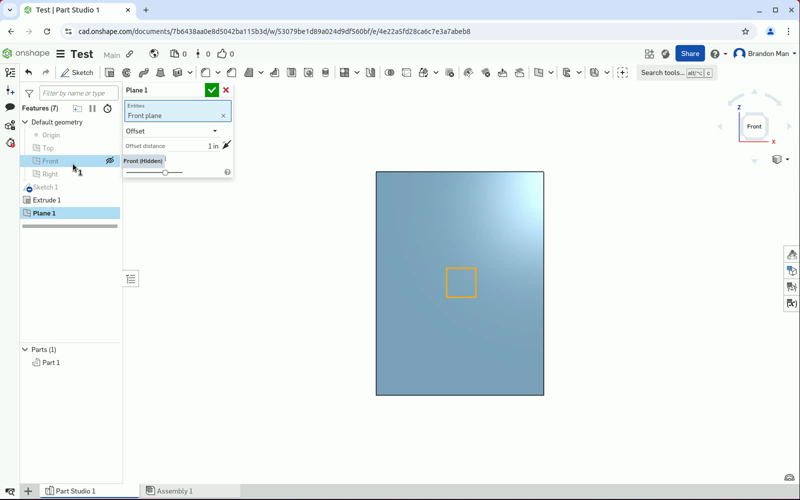
key(tab, 2)
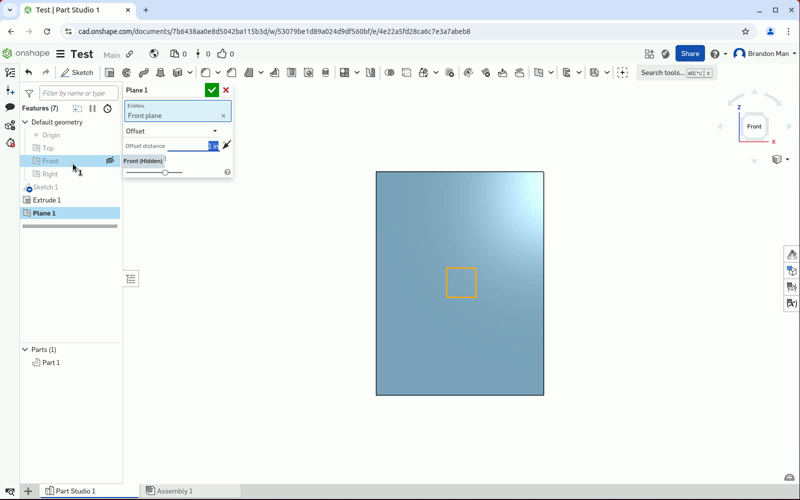
text(1.448)
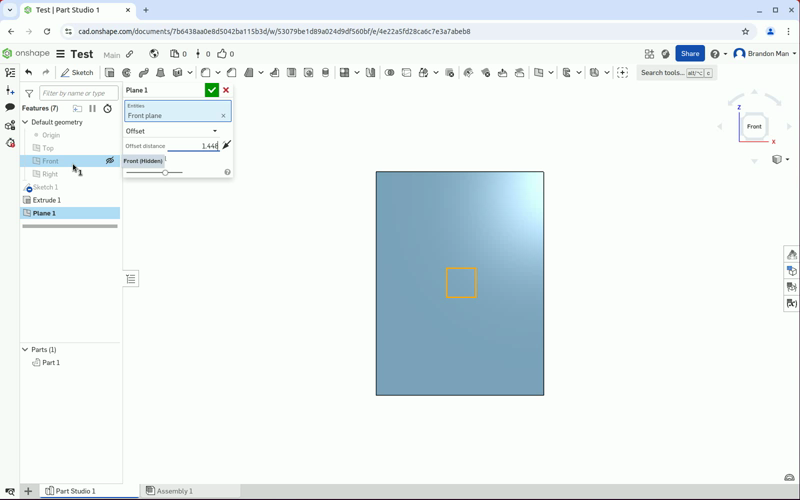
key(enter, 2)
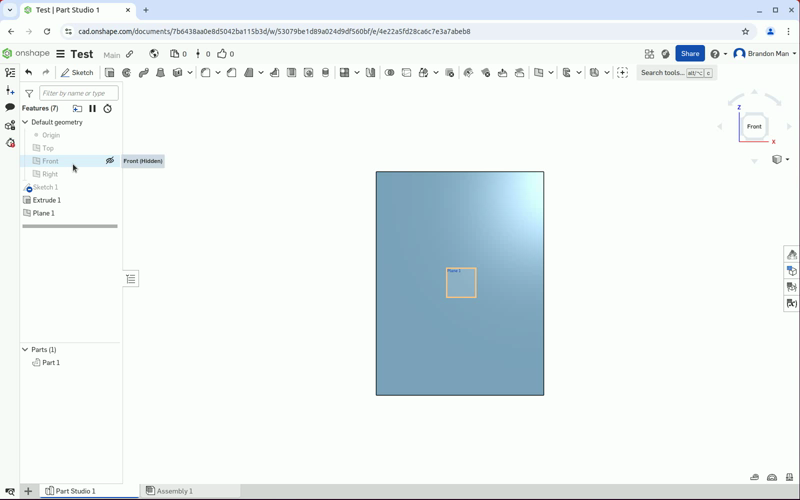
key(shift+s)
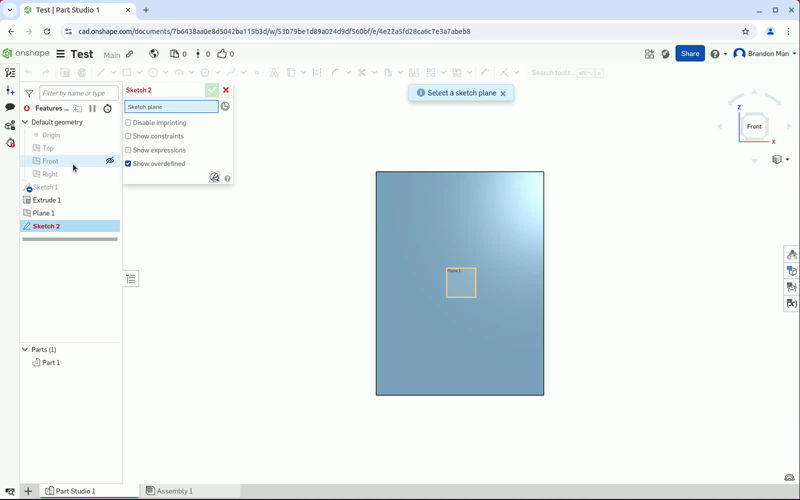
mouse_move(73, 215)
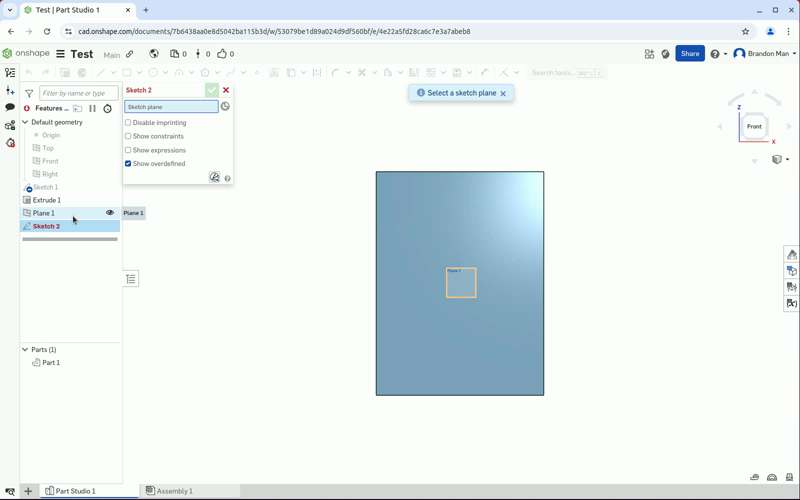
click(73, 215)
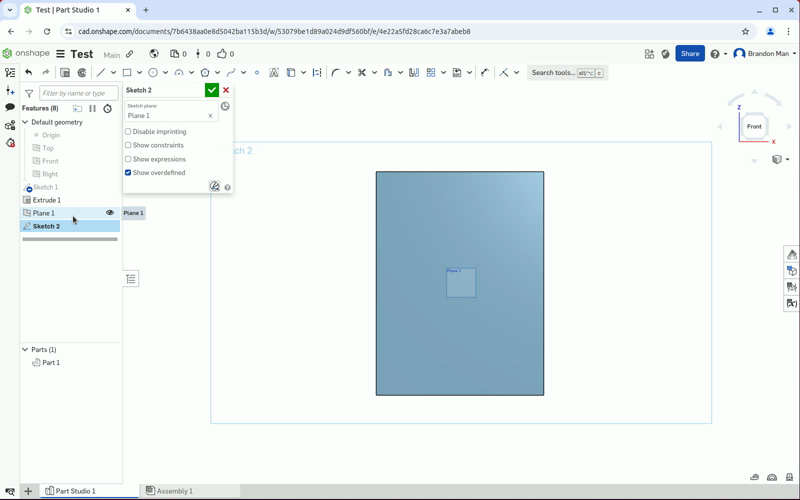
mouse_move(73, 352)
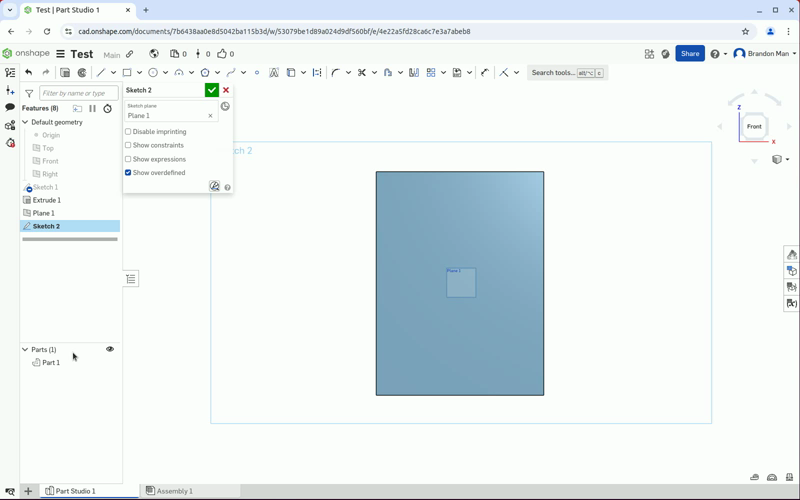
key(y)
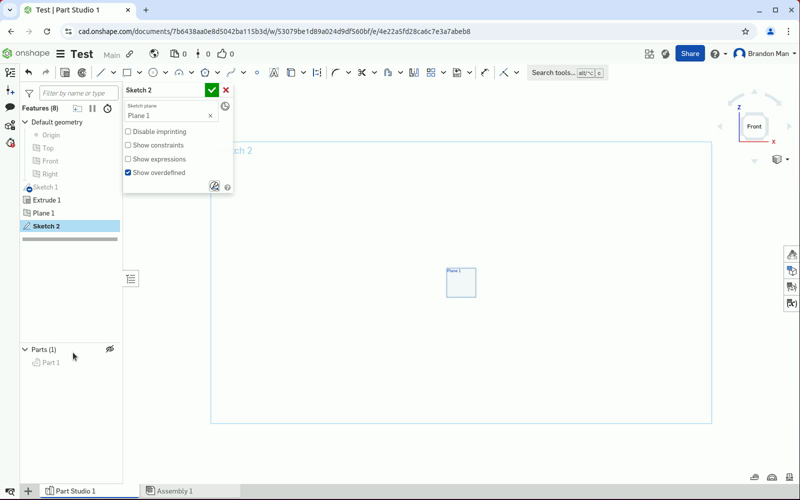
key(c)
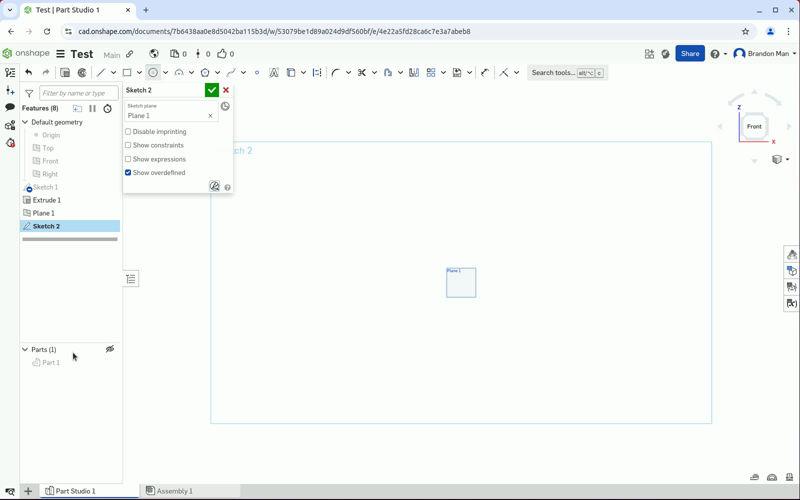
key_down(shift)
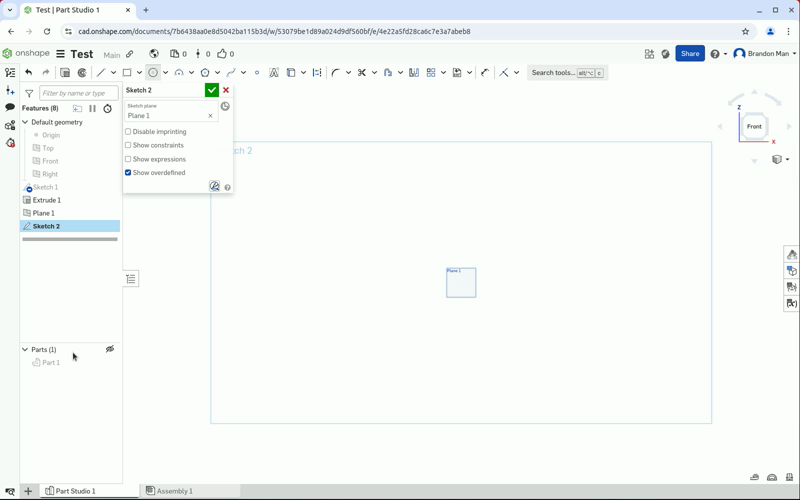
mouse_move(392, 191)
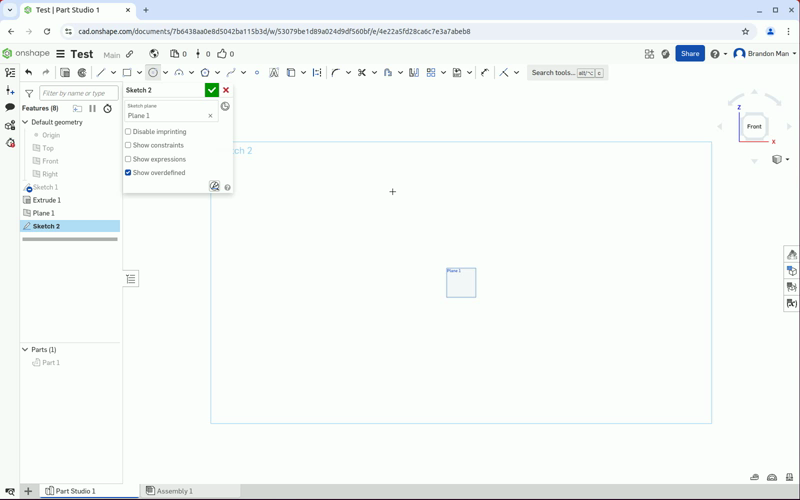
click(392, 191)
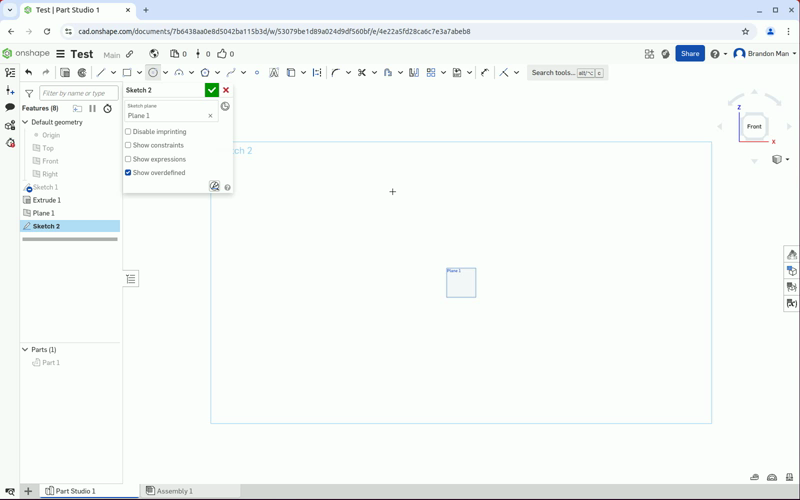
key_up(shift)
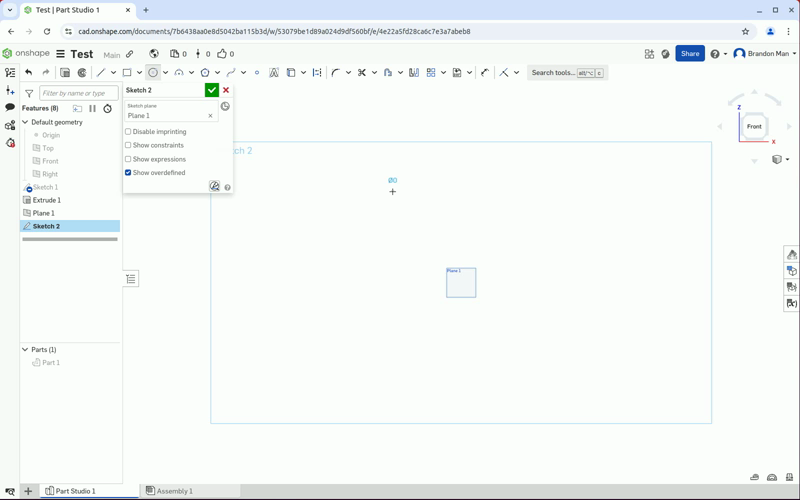
mouse_move(395, 191)
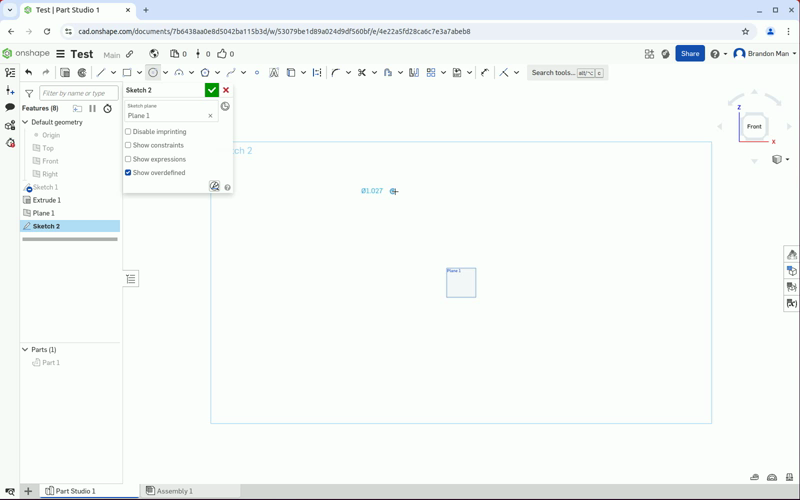
scroll(6)
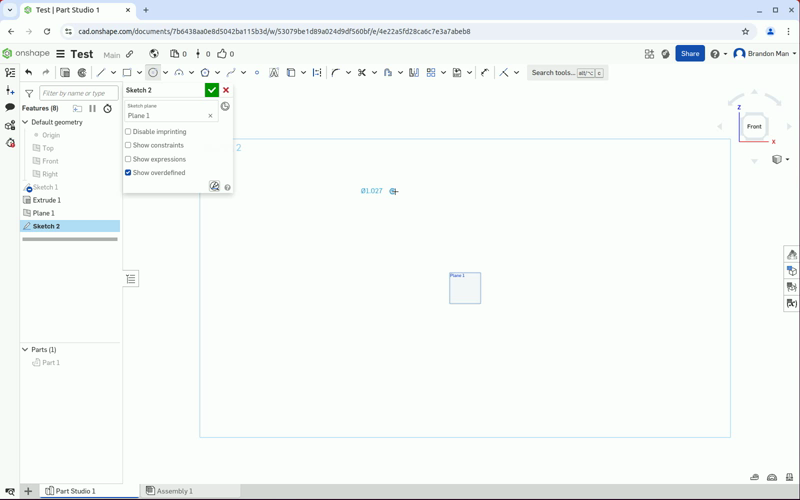
scroll(6)
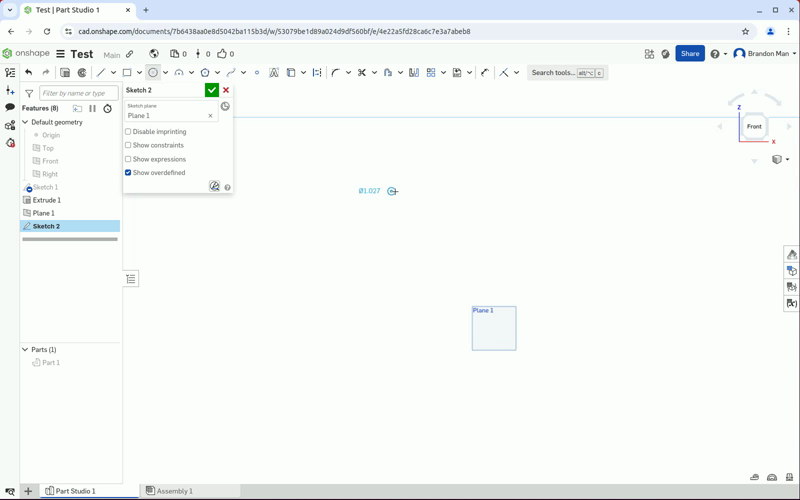
scroll(6)
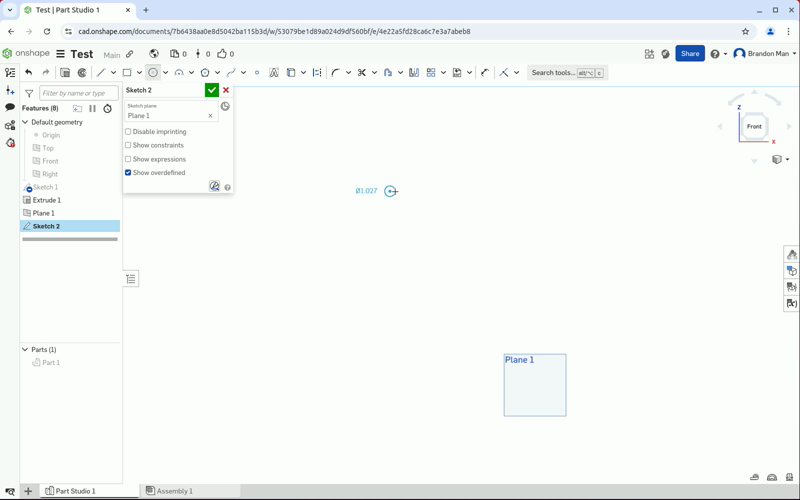
scroll(6)
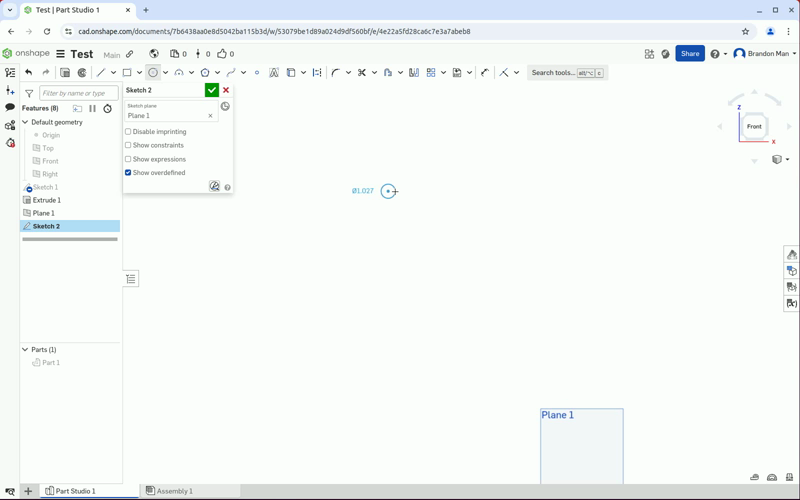
scroll(6)
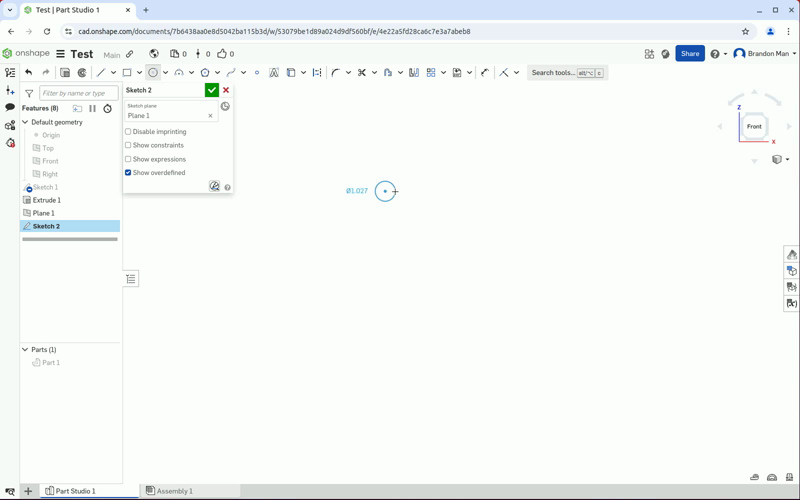
scroll(6)
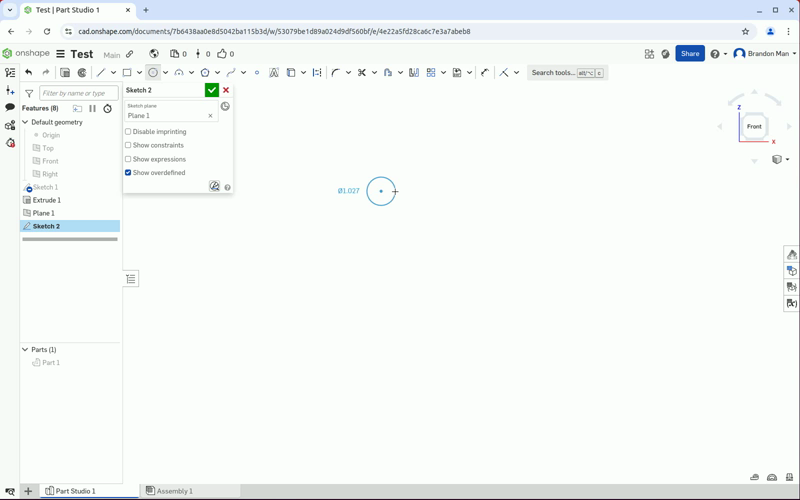
scroll(6)
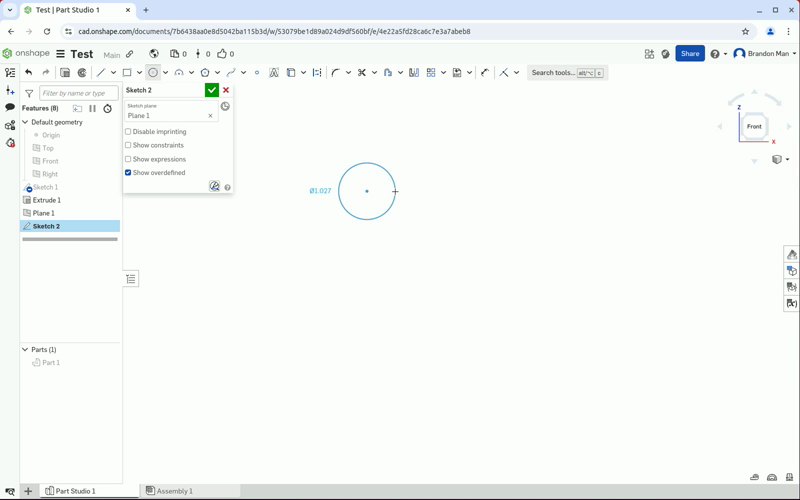
click(395, 191)
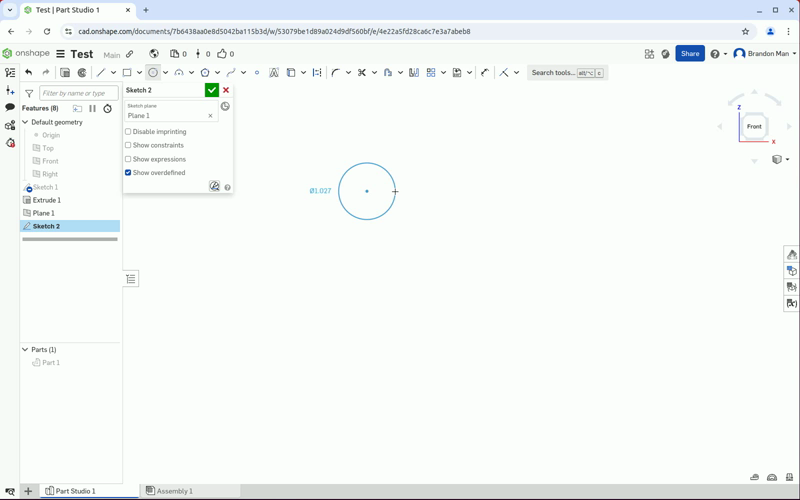
scroll(-6)
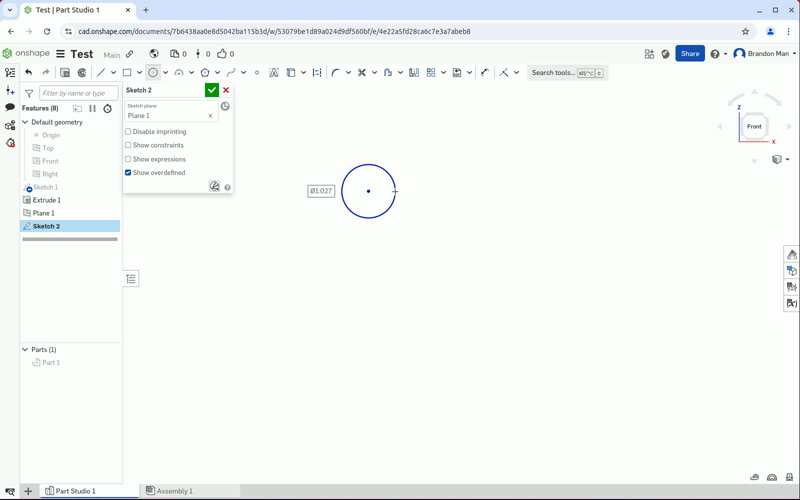
scroll(-6)
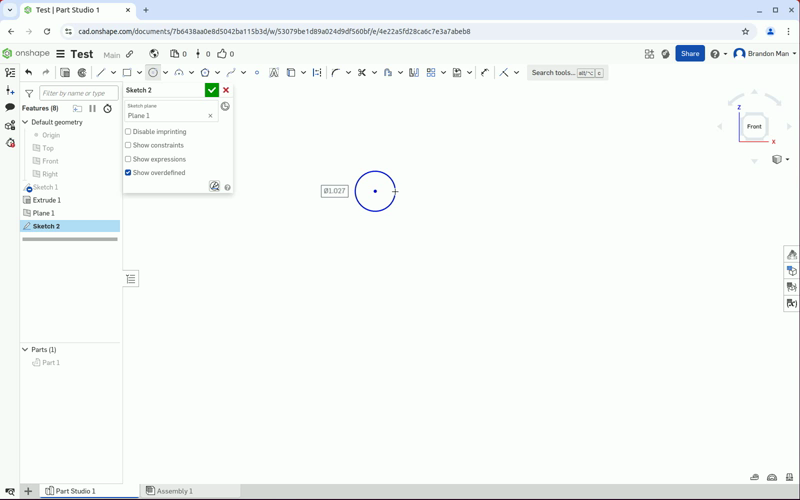
scroll(-6)
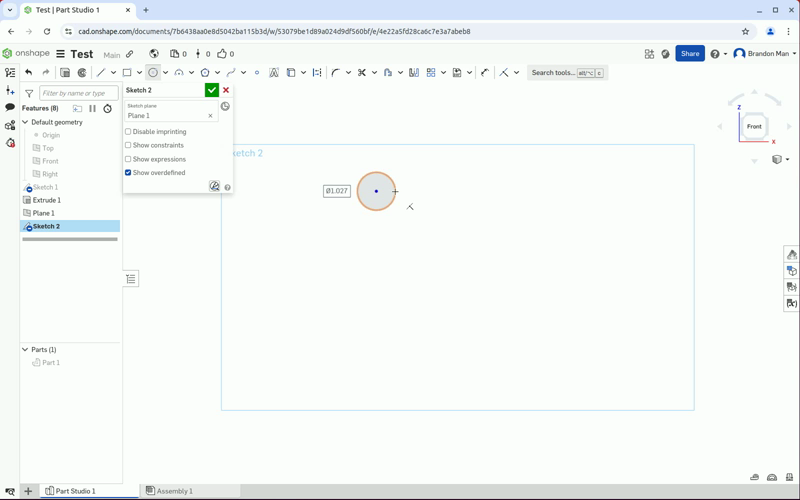
scroll(-6)
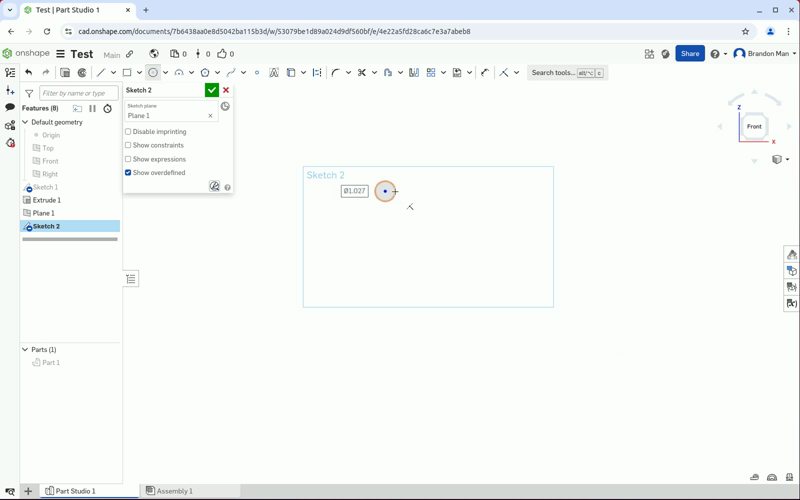
scroll(-6)
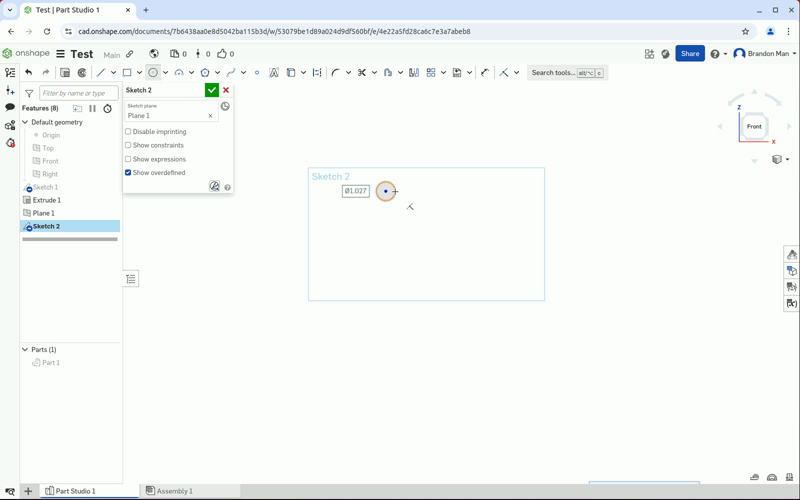
scroll(-6)
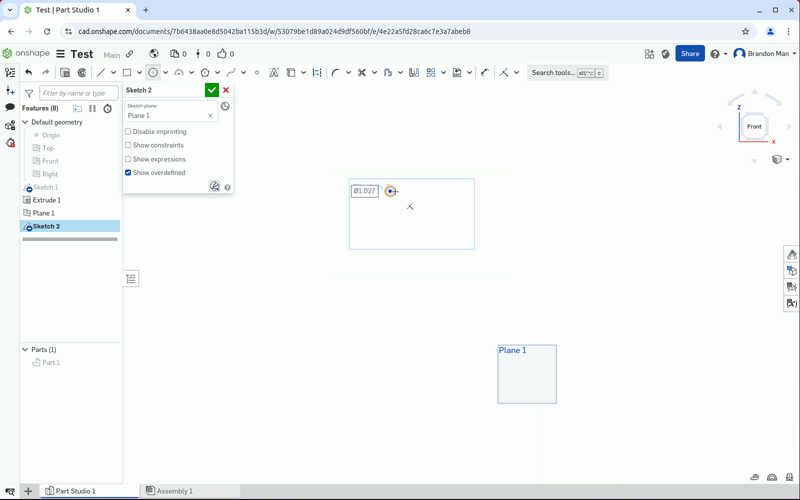
scroll(-6)
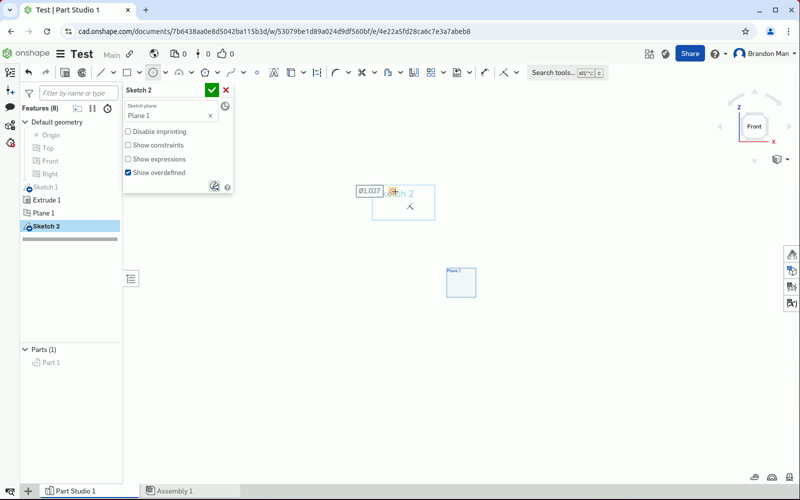
key(esc)
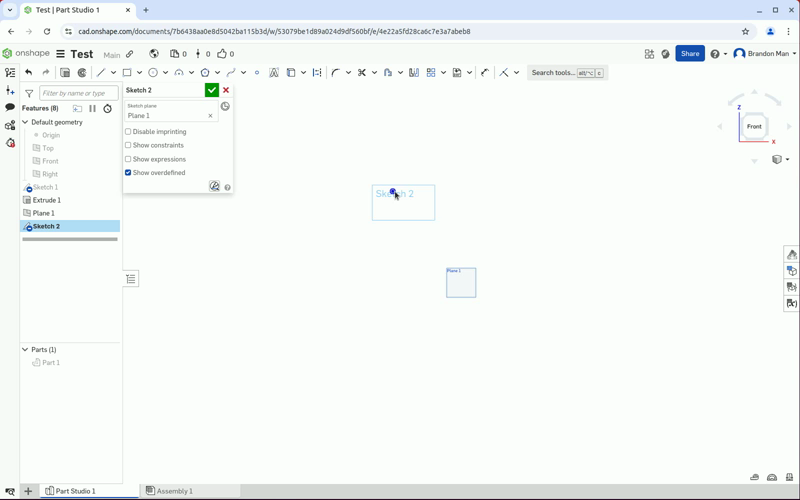
mouse_move(391, 192)
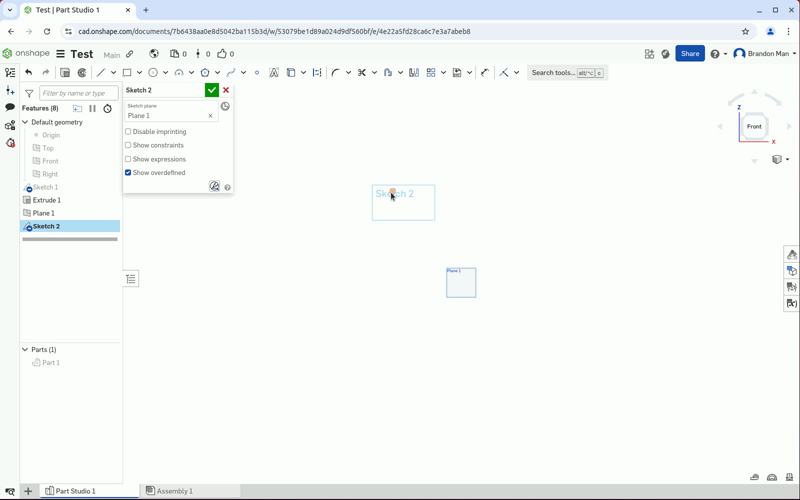
scroll(6)
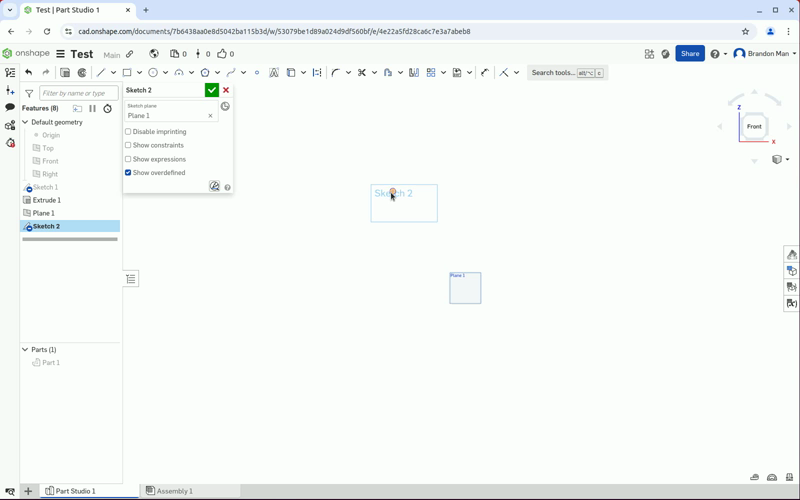
scroll(6)
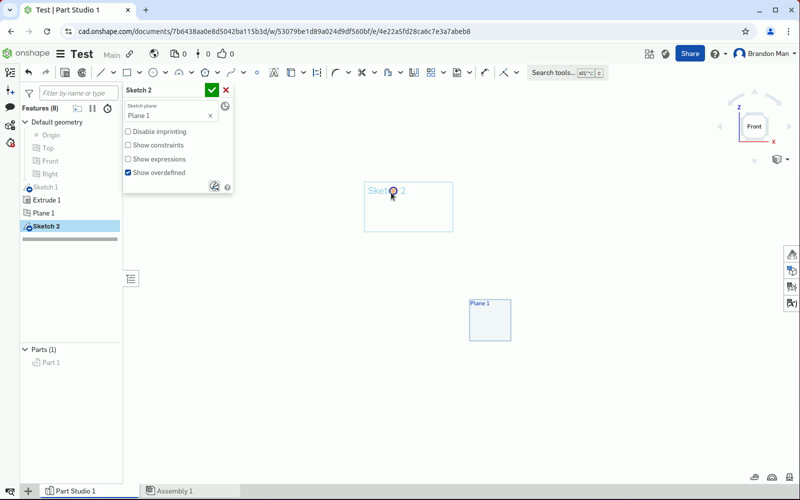
scroll(6)
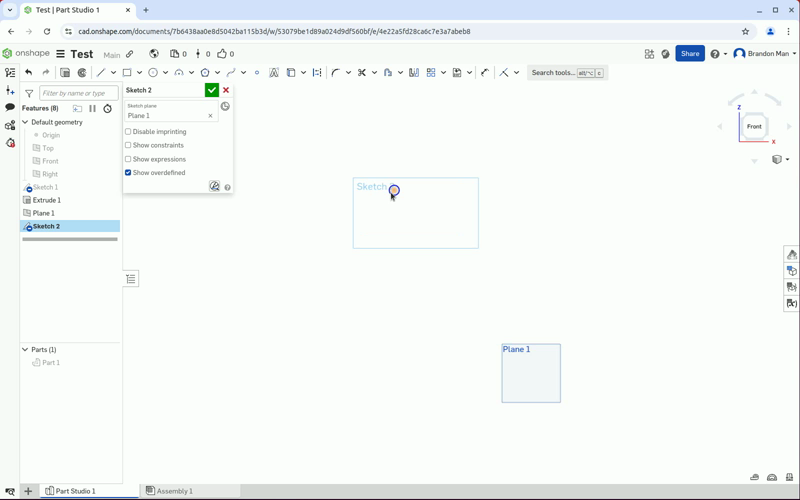
scroll(6)
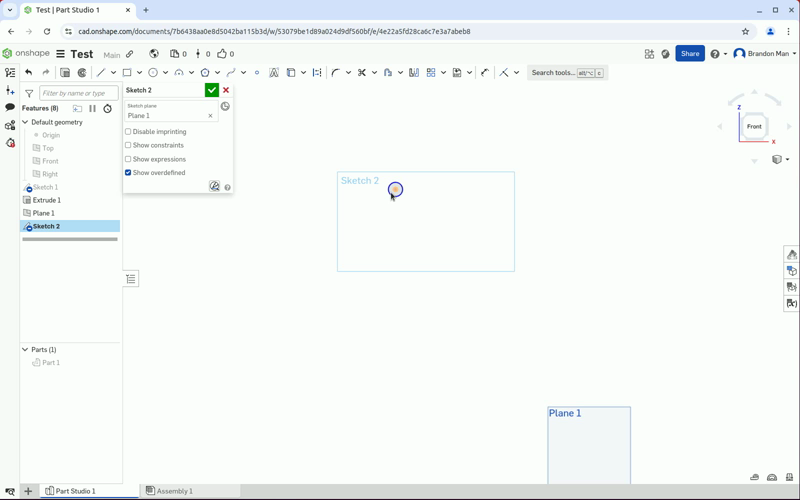
scroll(6)
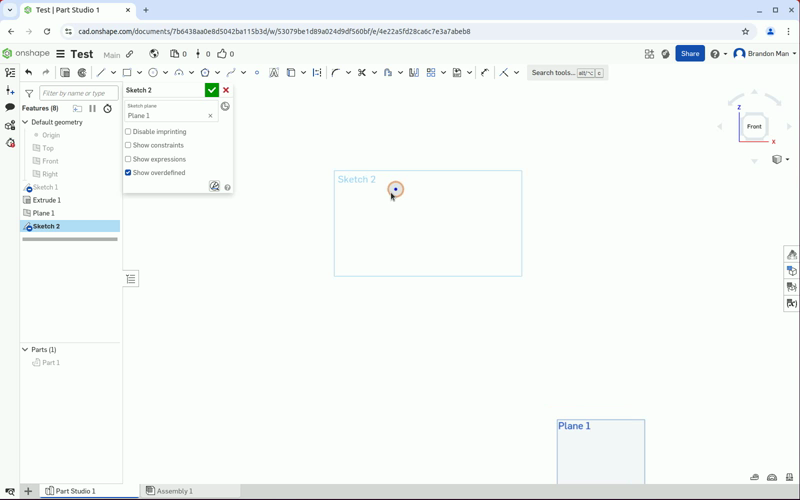
scroll(6)
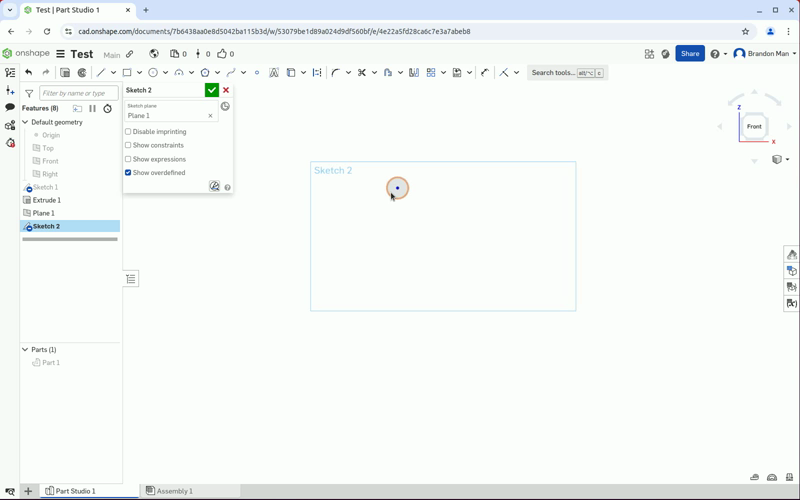
scroll(6)
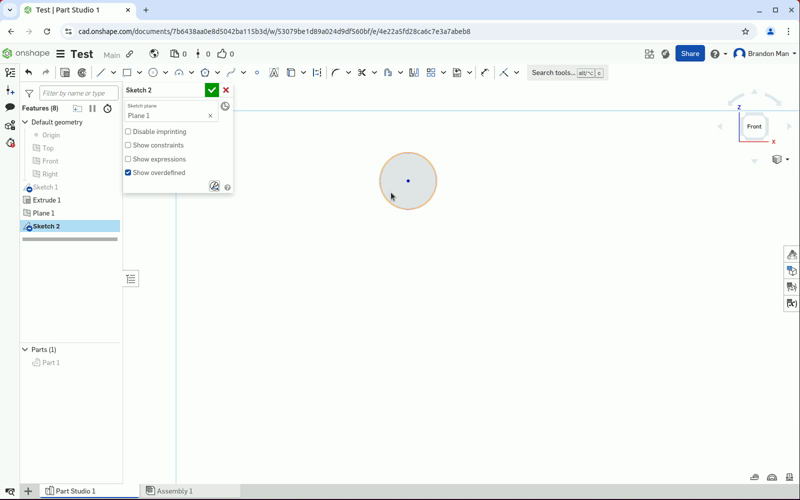
click(391, 192)
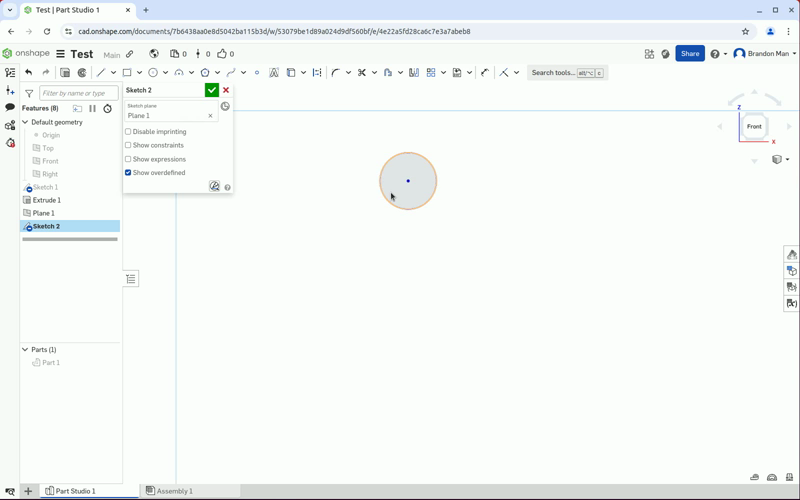
scroll(-6)
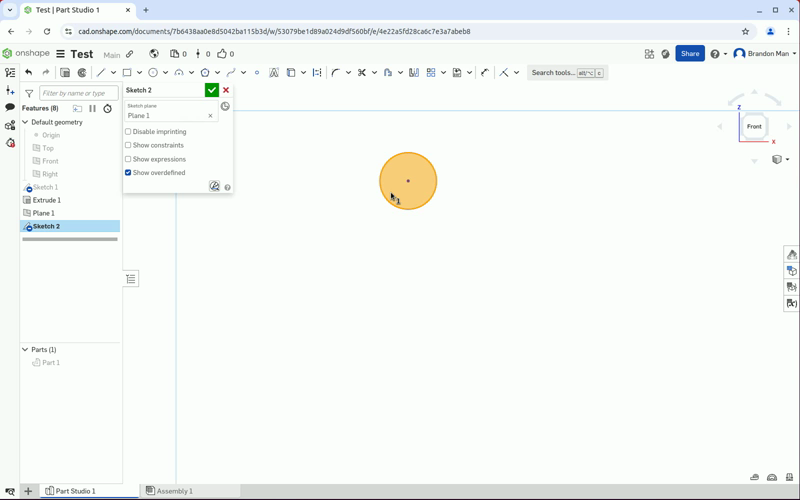
scroll(-6)
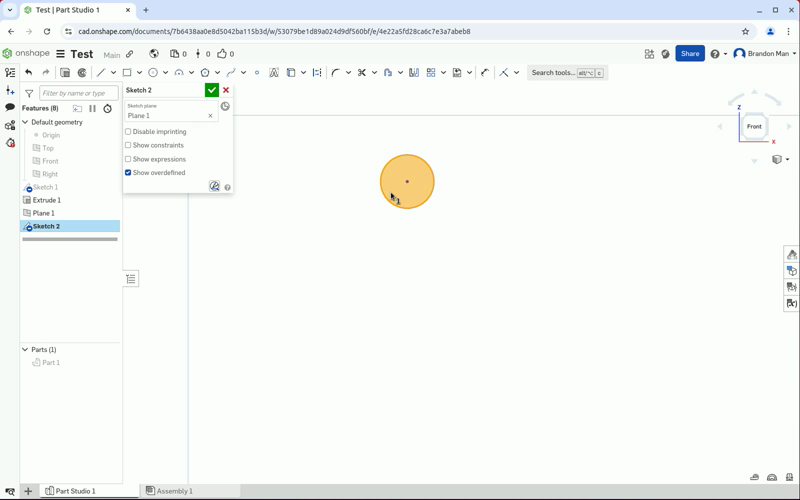
scroll(-6)
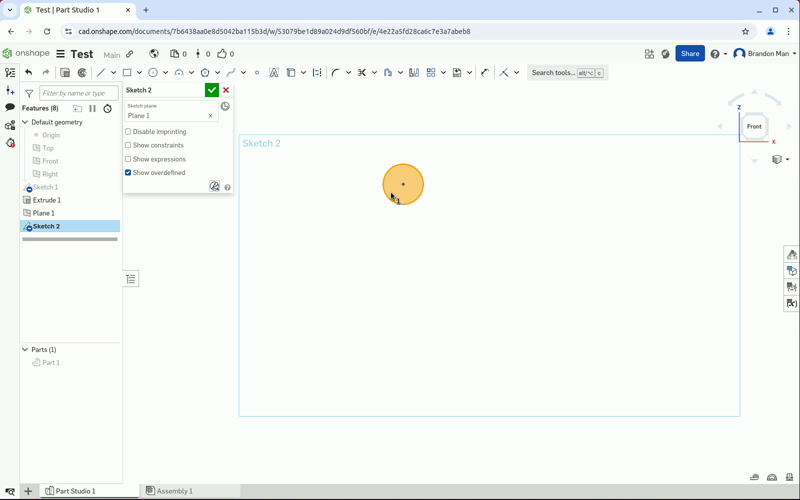
scroll(-6)
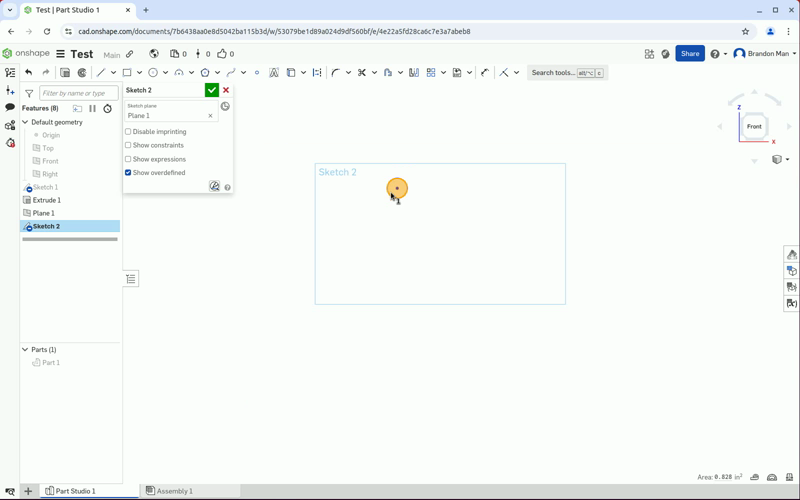
scroll(-6)
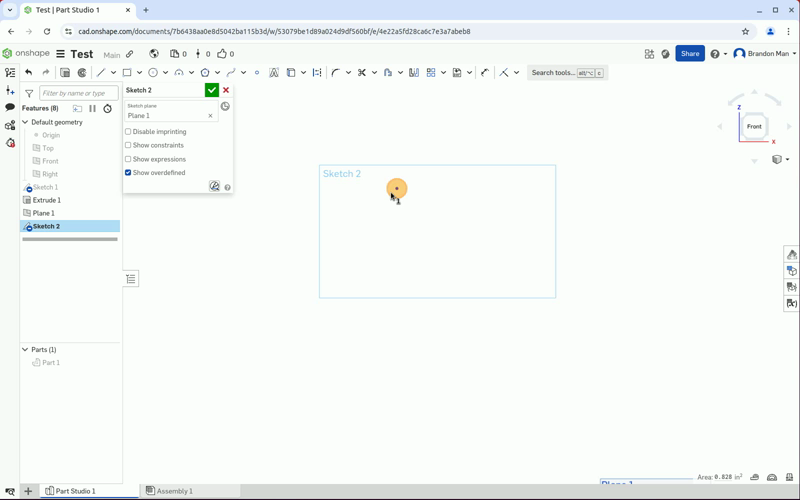
scroll(-6)
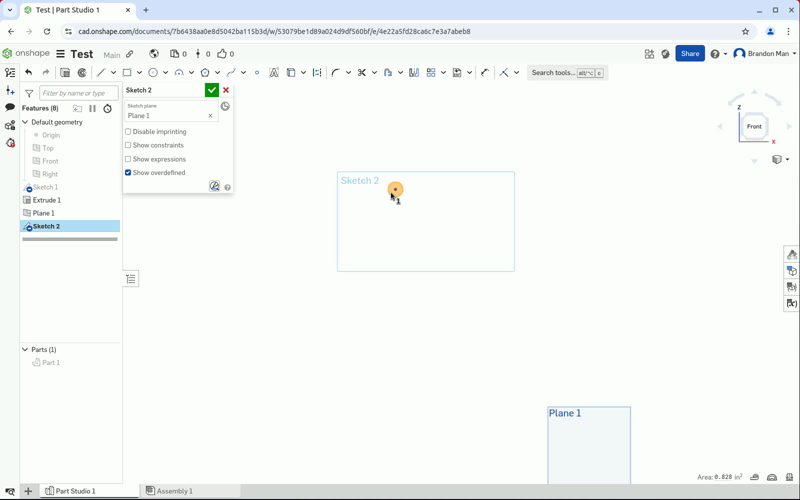
scroll(-6)
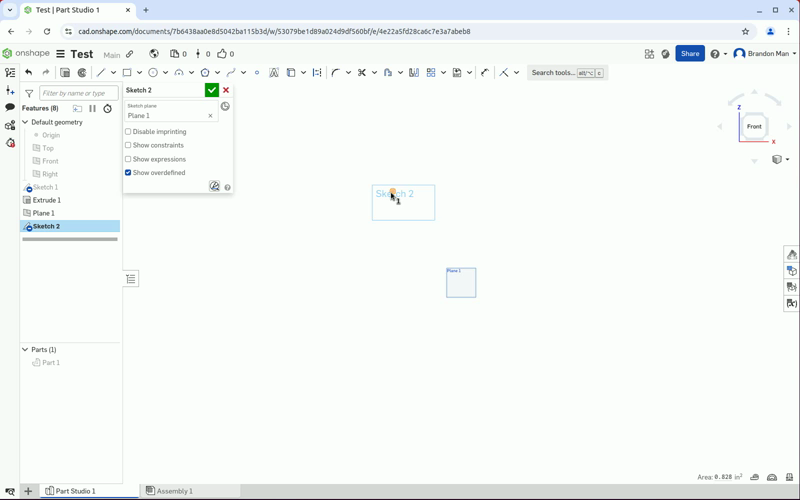
mouse_move(73, 352)
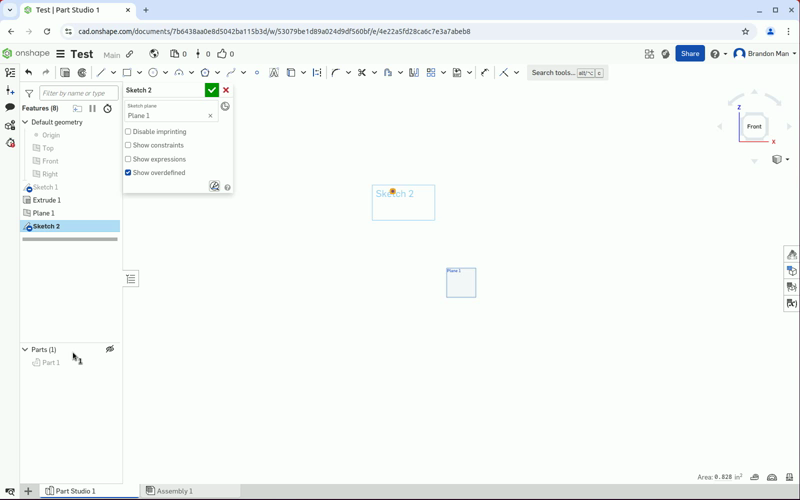
key(shift+y)
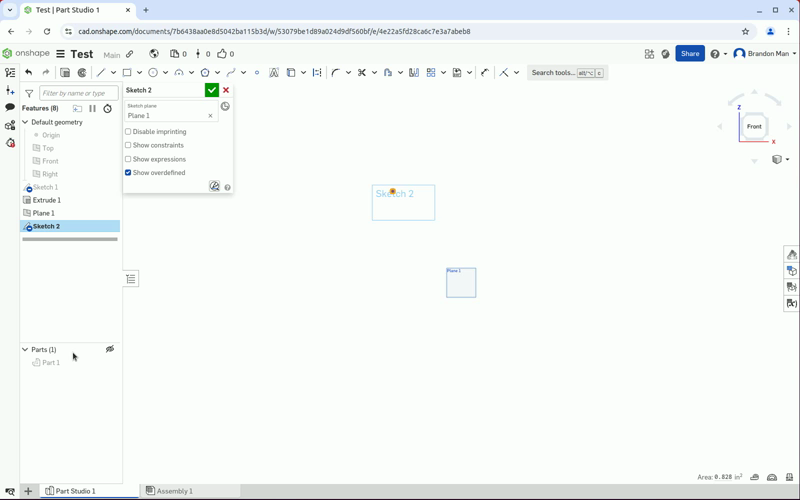
key(shift+e)
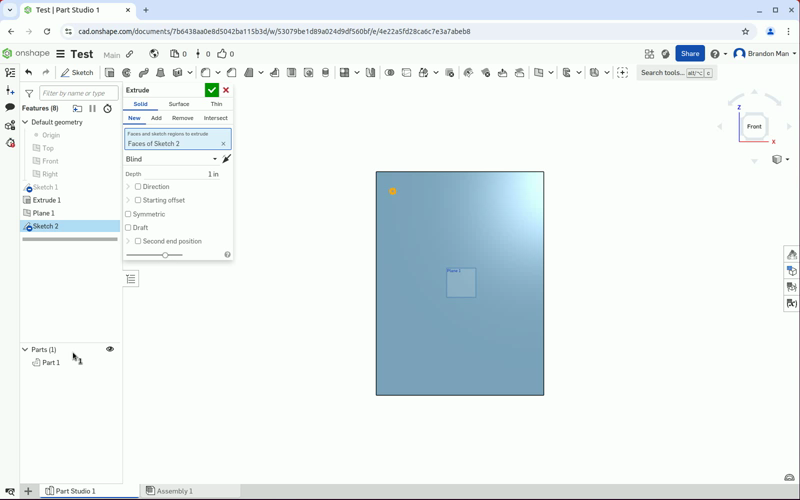
mouse_move(143, 106)
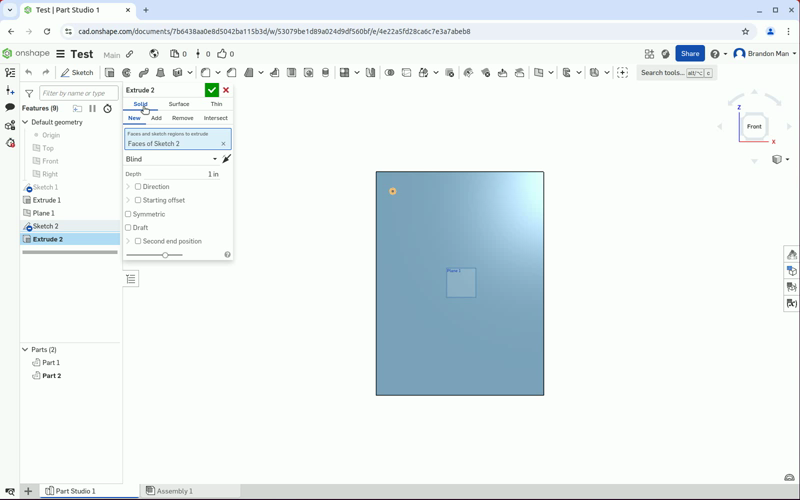
click(143, 106)
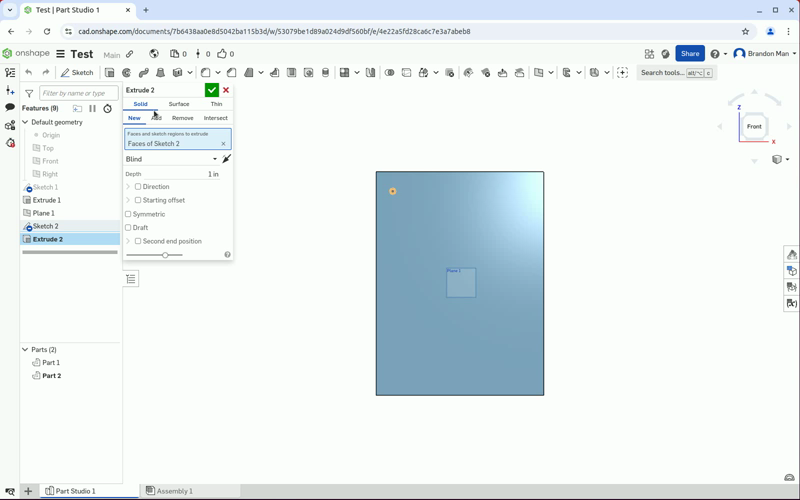
mouse_move(186, 120)
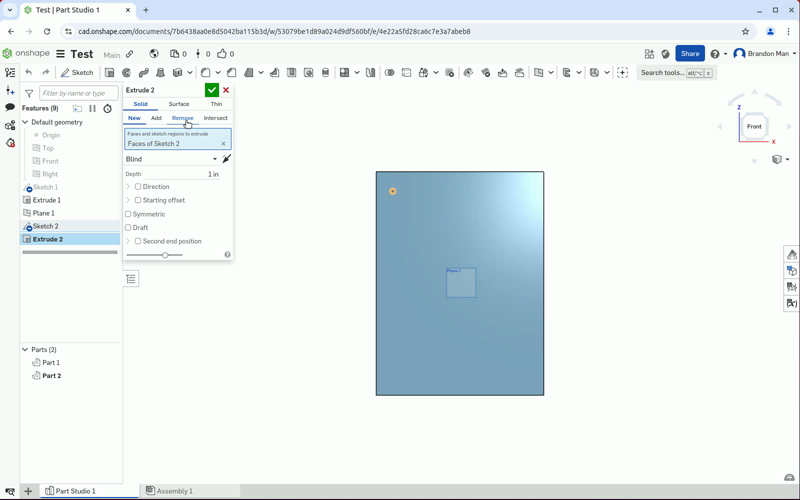
click(186, 120)
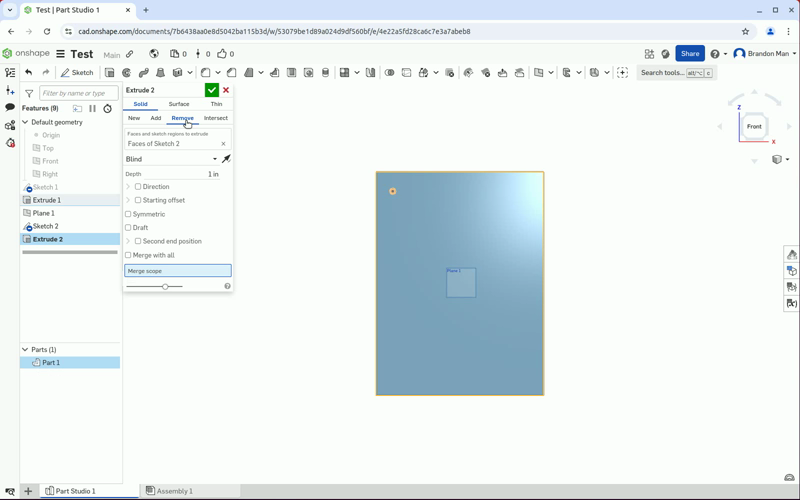
key(tab, 4)
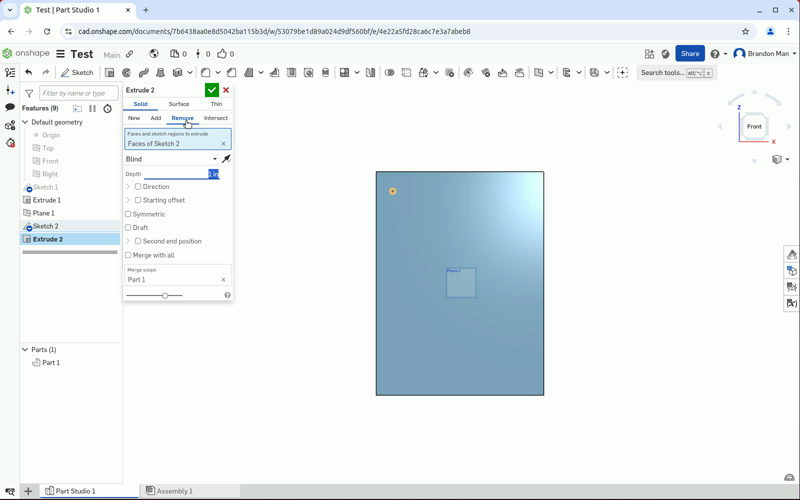
text(1.444)
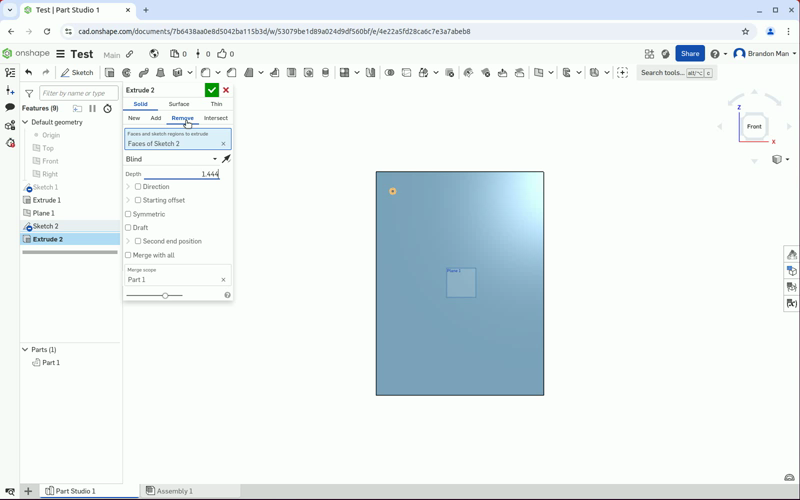
key(tab, 6)
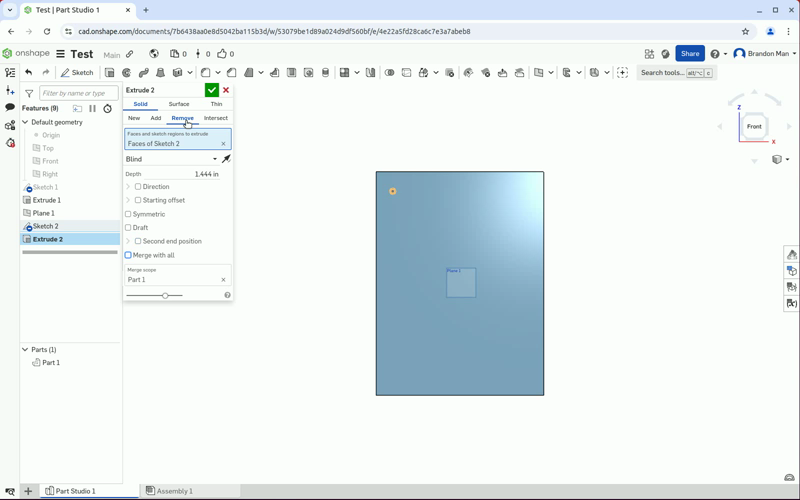
key(space)
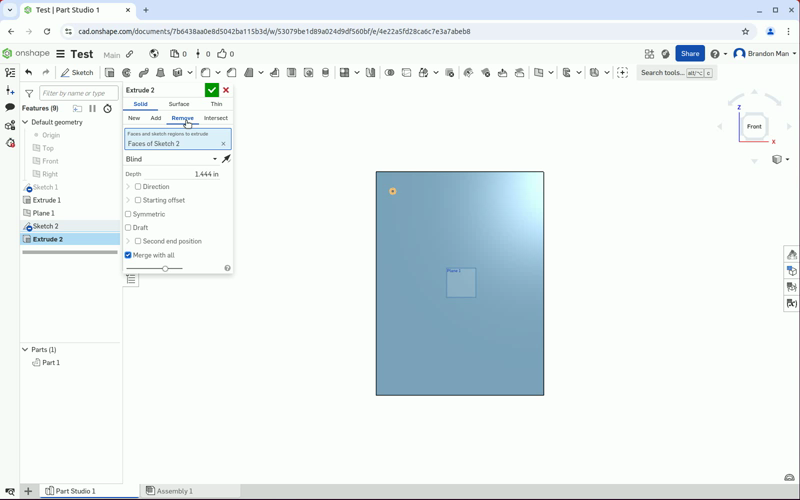
key(enter)
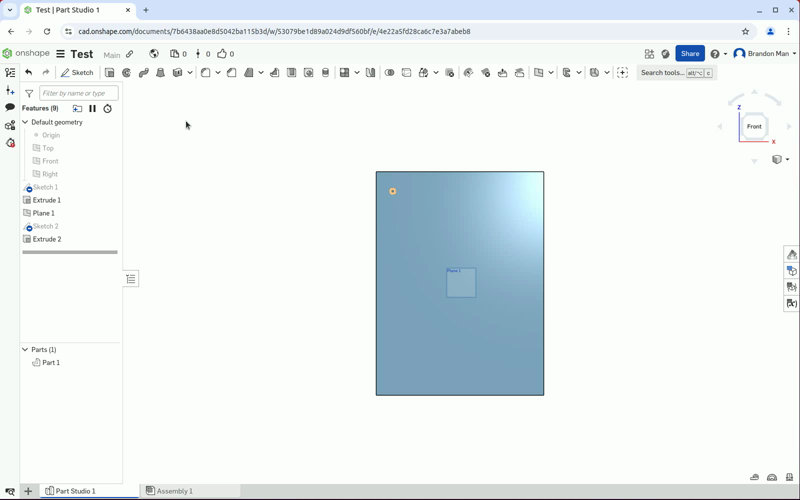
key(shift+h)
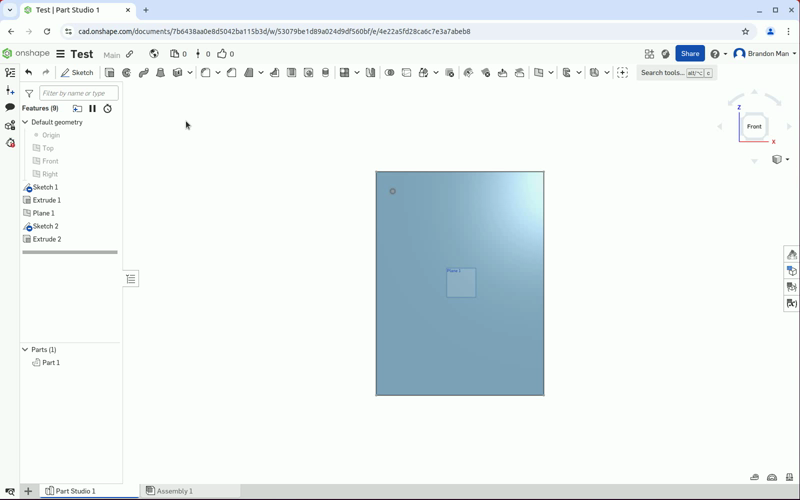
key(shift+h)
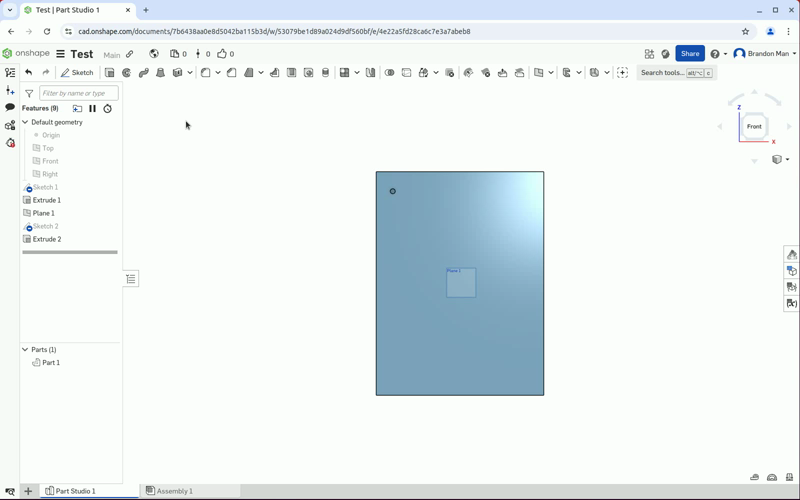
mouse_move(73, 189)
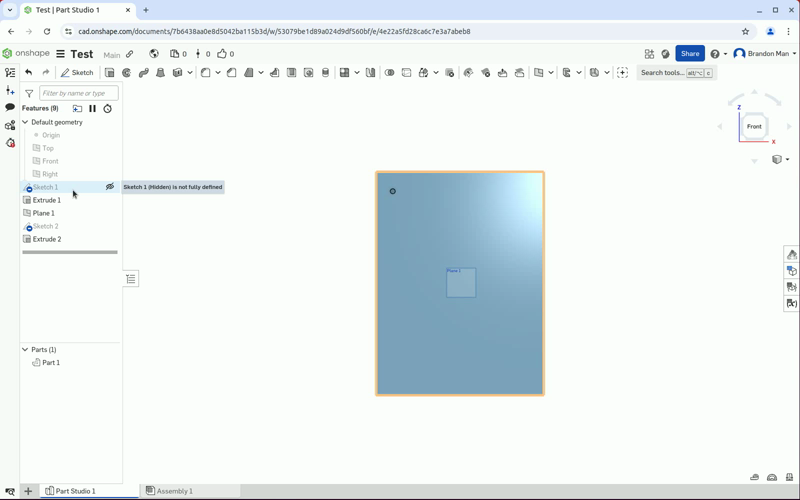
click(73, 189)
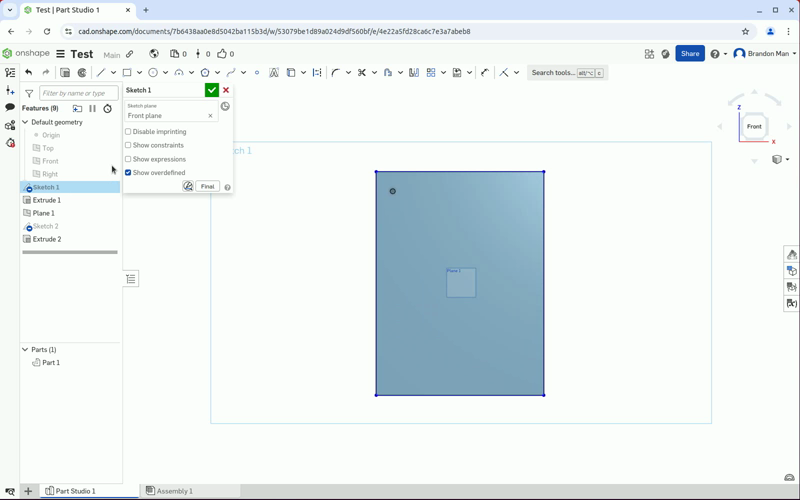
mouse_move(229, 92)
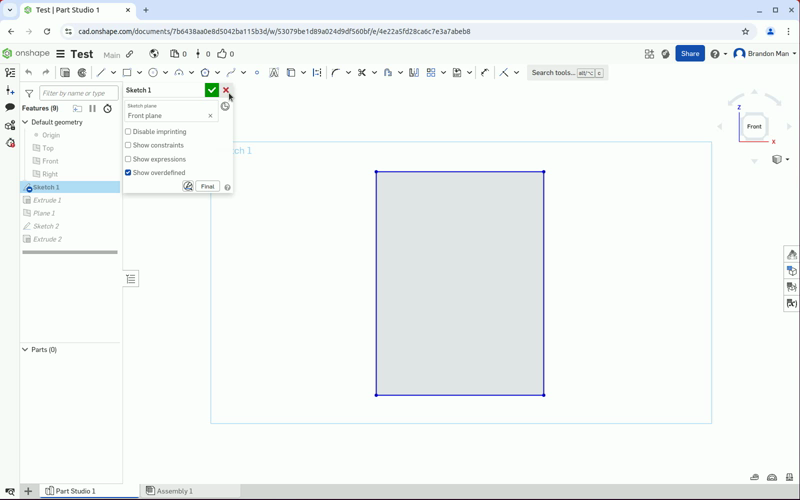
click(229, 92)
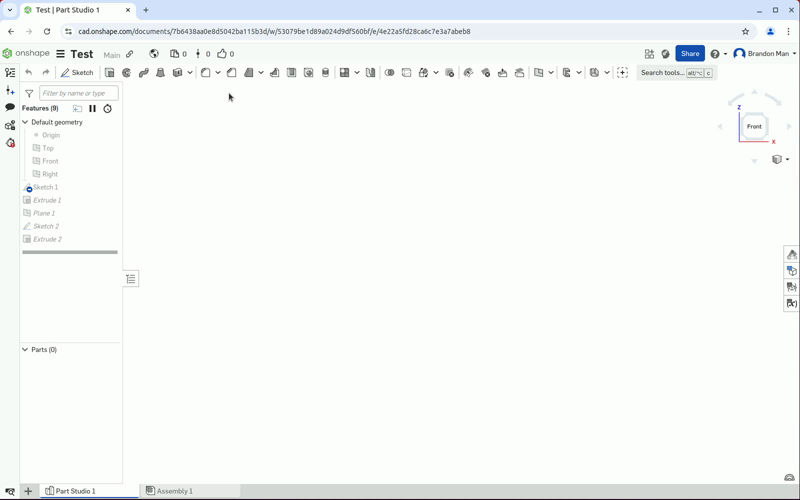
key(shift+s)
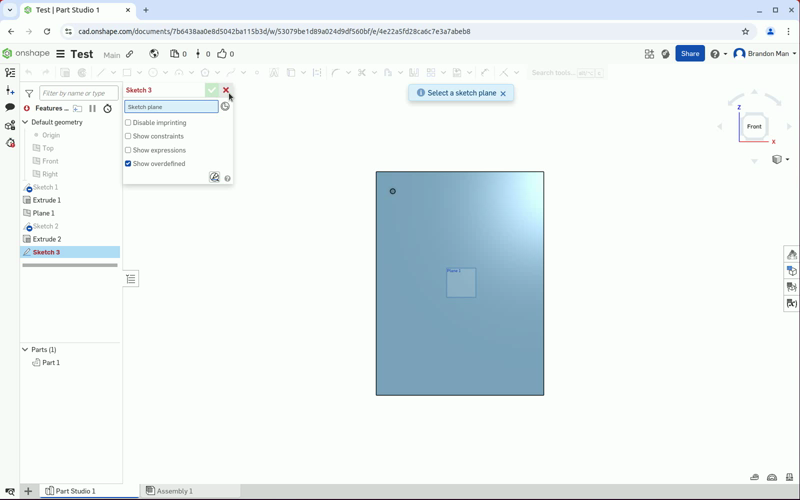
mouse_move(73, 215)
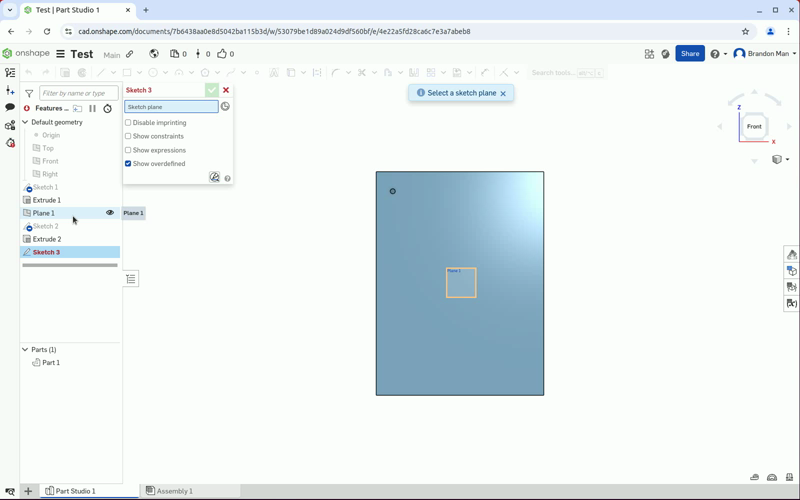
click(73, 215)
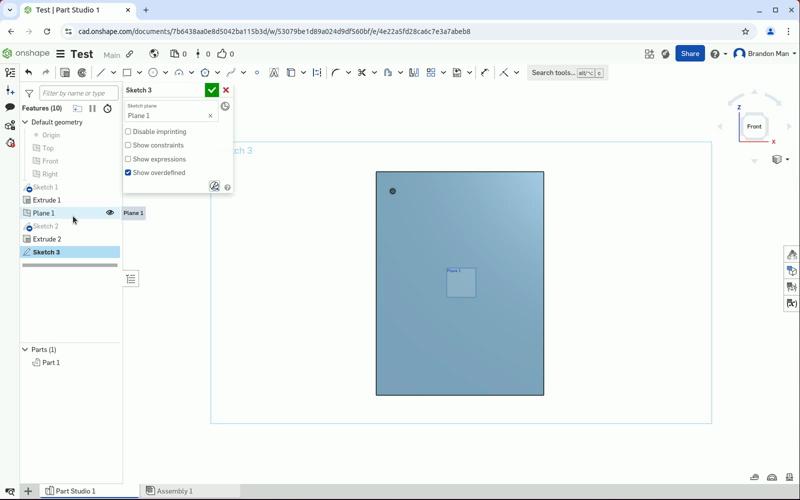
mouse_move(73, 352)
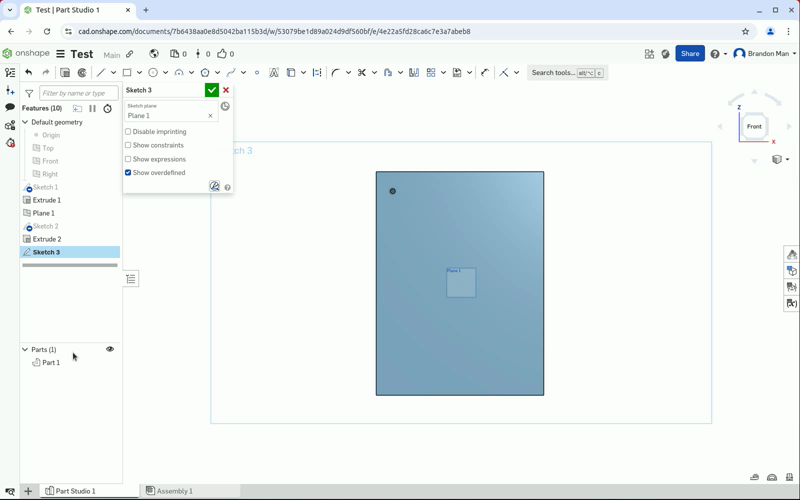
key(y)
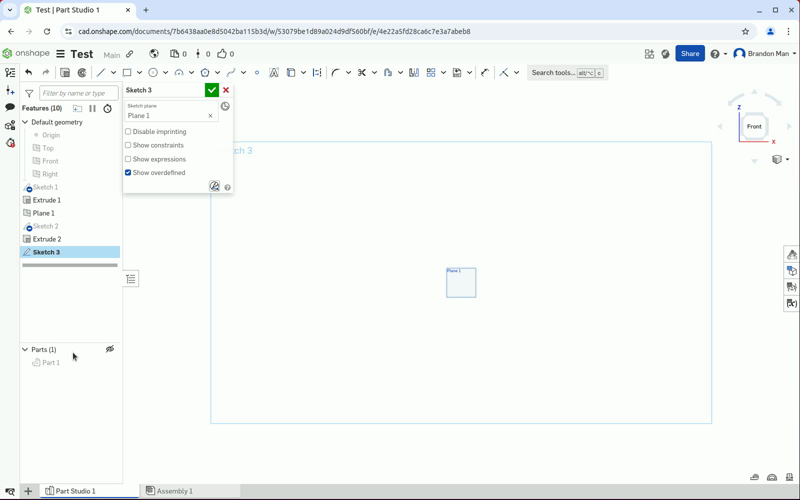
key(c)
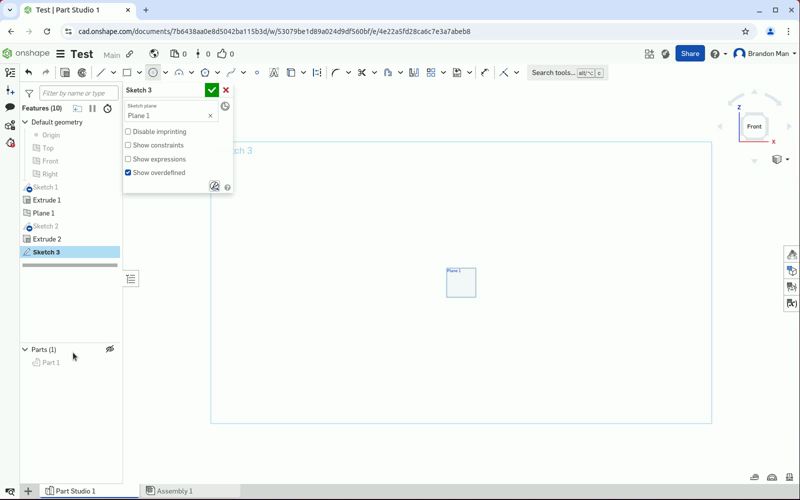
key_down(shift)
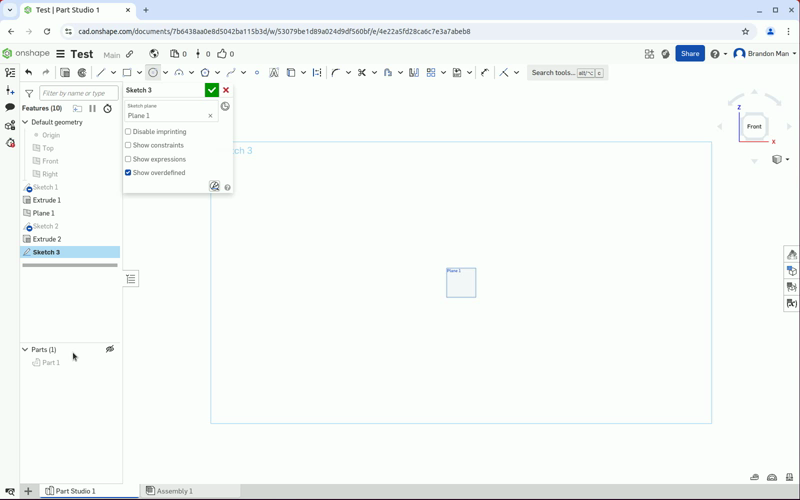
mouse_move(392, 198)
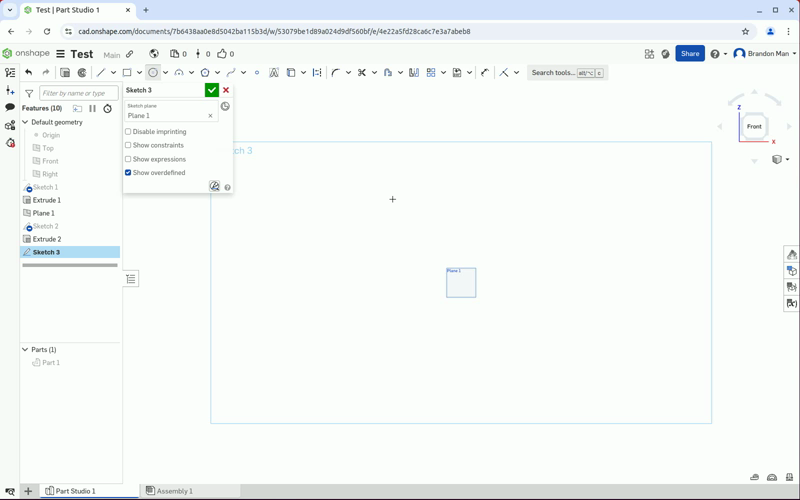
click(392, 198)
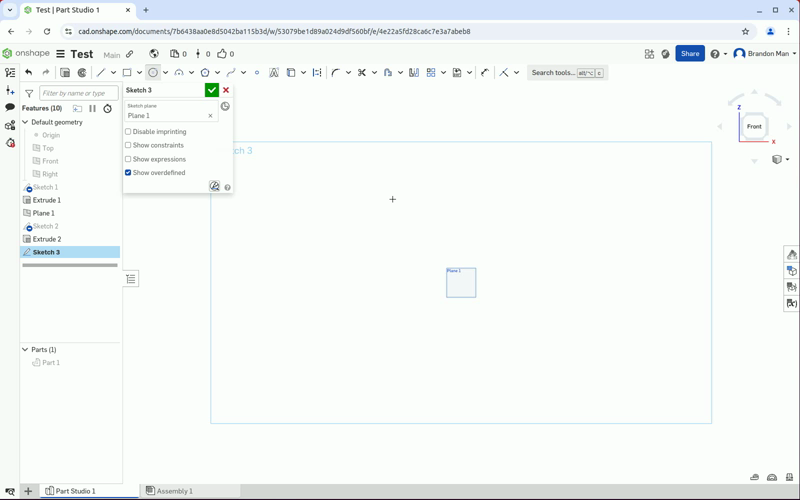
key_up(shift)
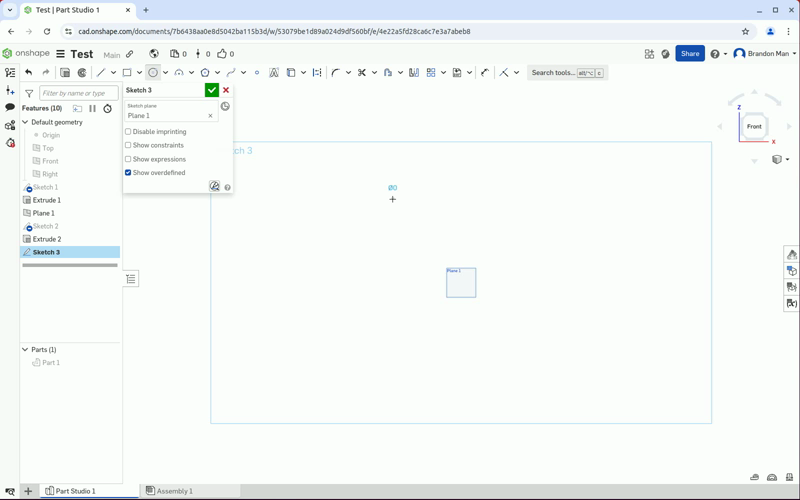
mouse_move(395, 198)
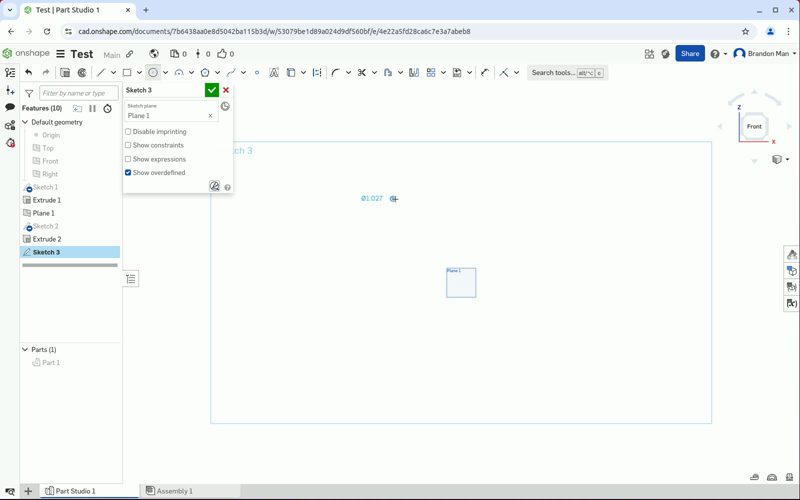
scroll(6)
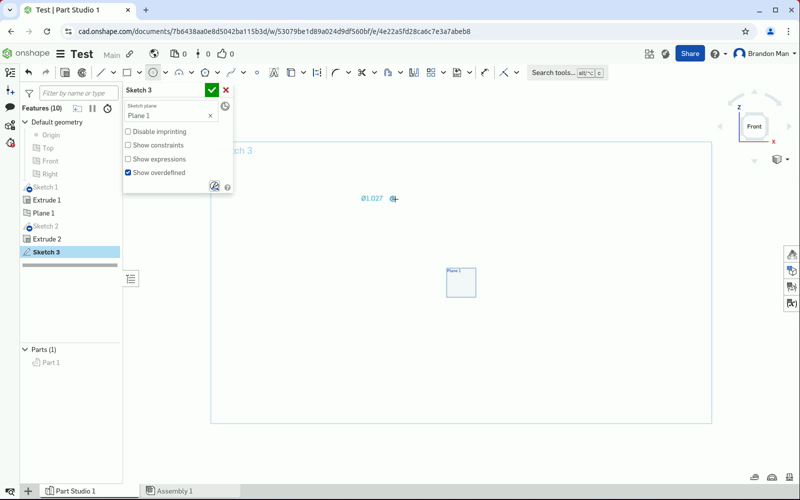
scroll(6)
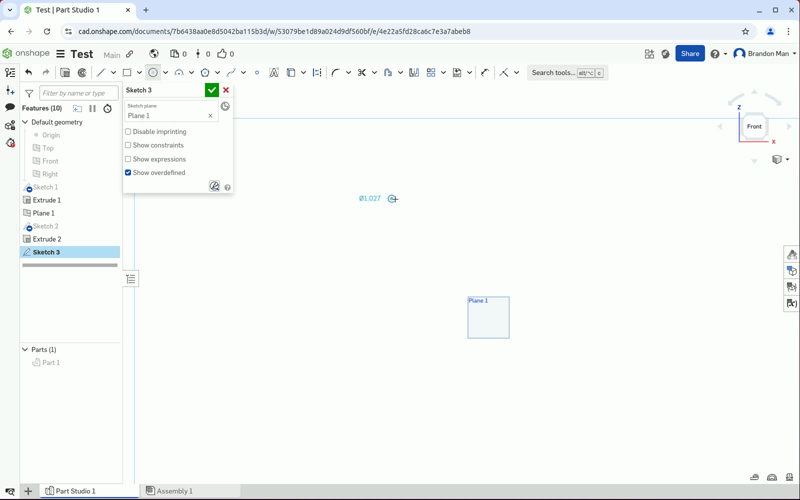
scroll(6)
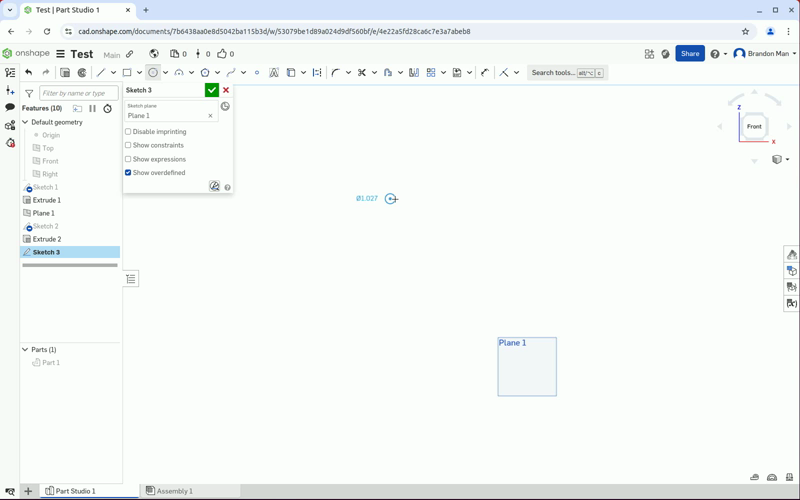
scroll(6)
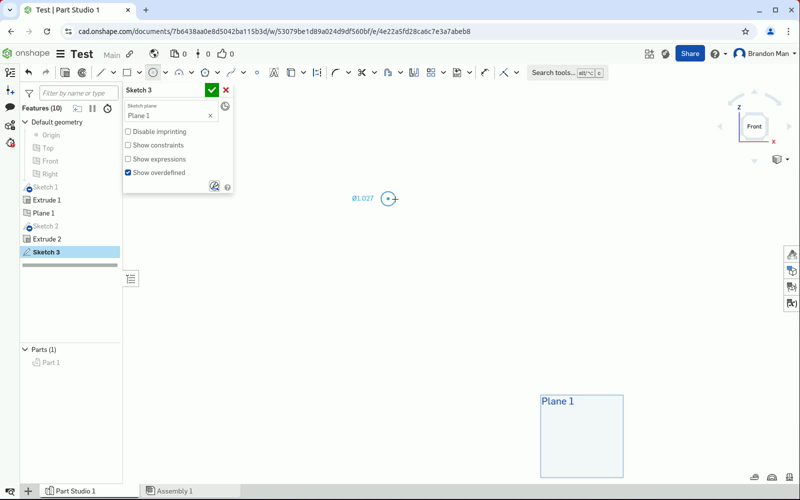
scroll(6)
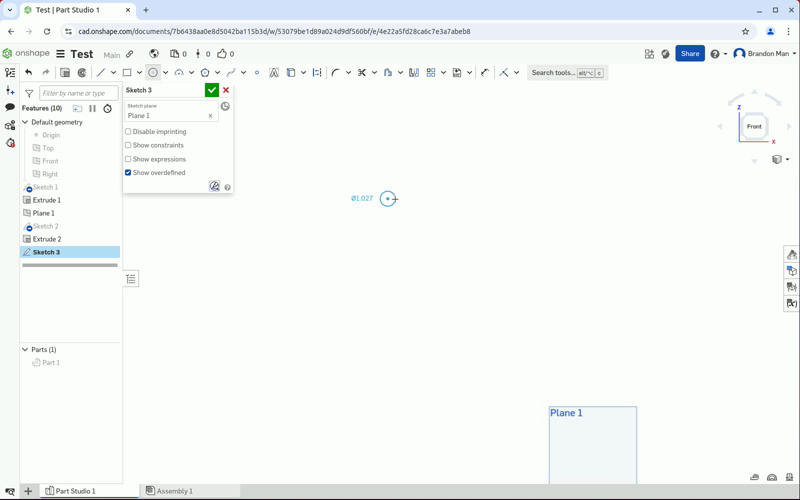
scroll(6)
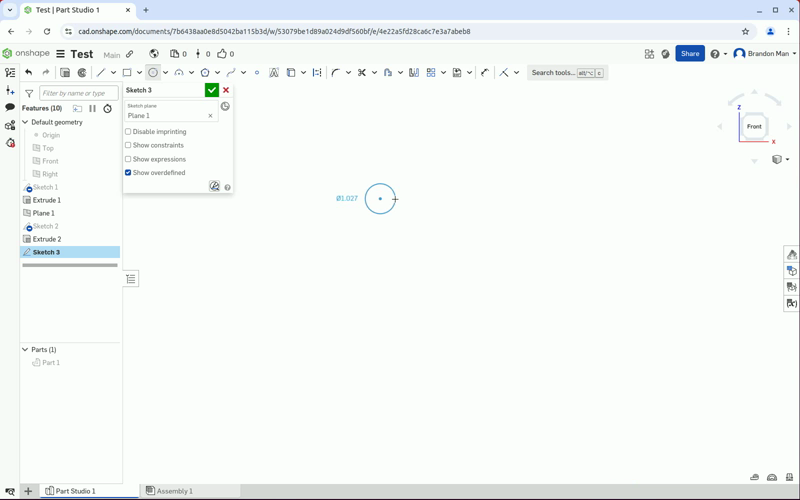
scroll(6)
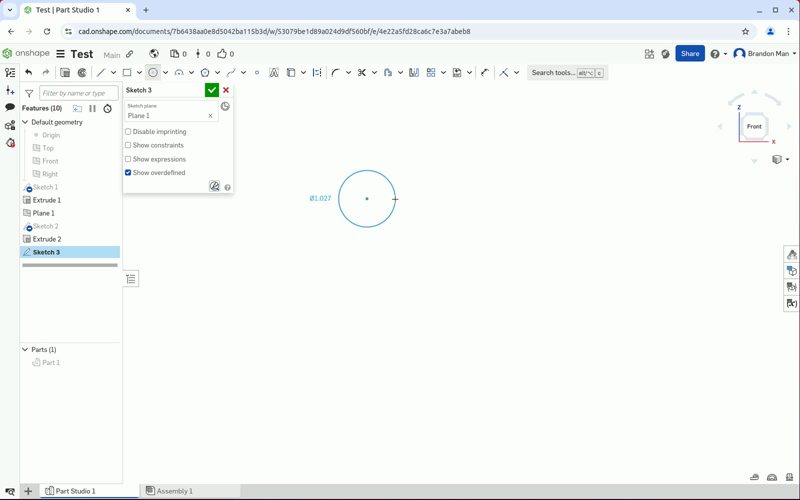
click(395, 198)
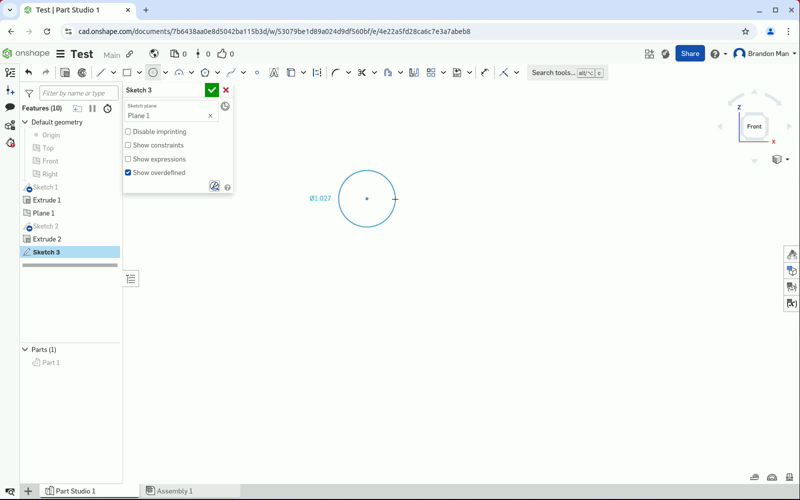
scroll(-6)
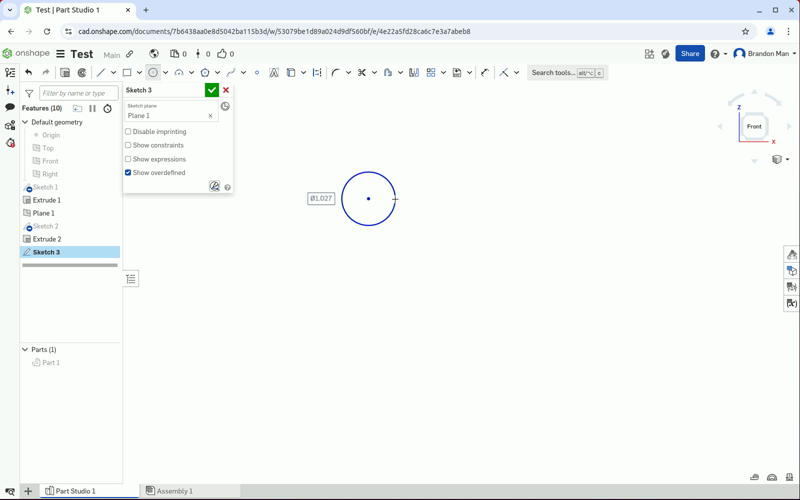
scroll(-6)
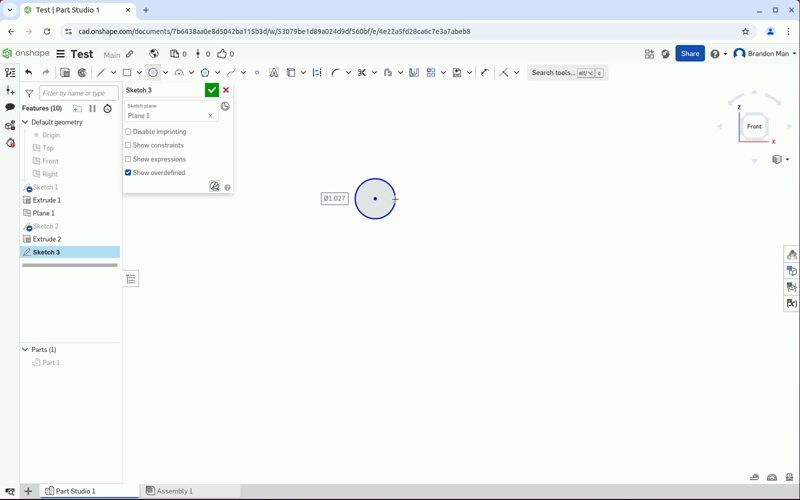
scroll(-6)
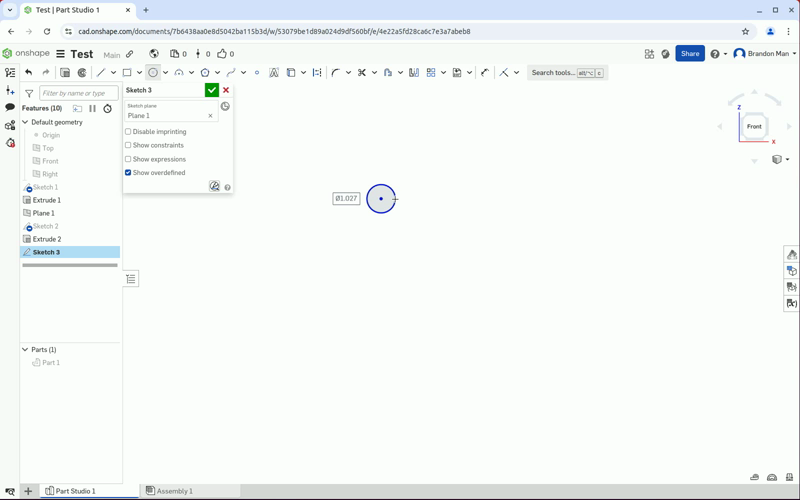
scroll(-6)
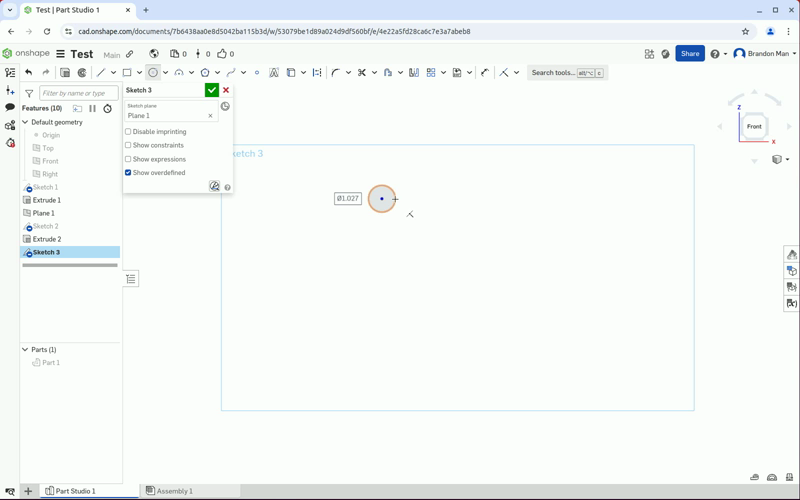
scroll(-6)
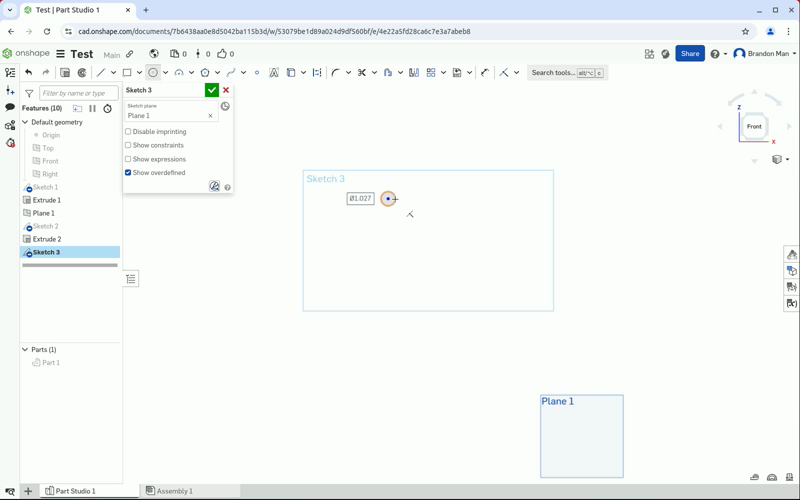
scroll(-6)
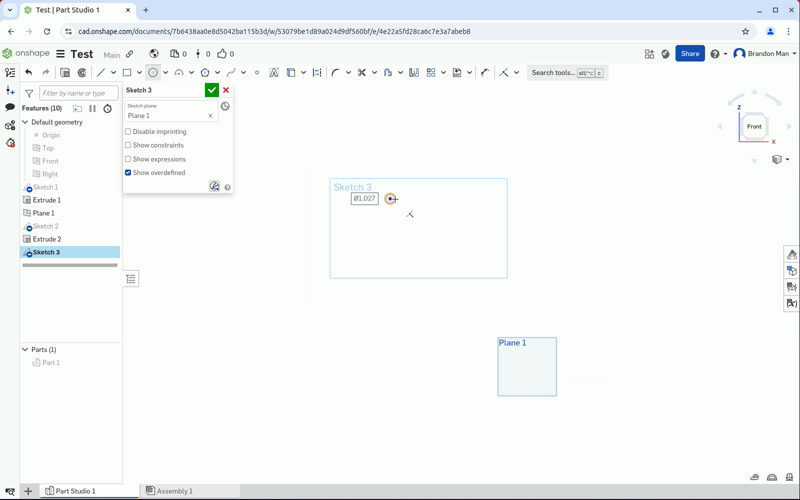
scroll(-6)
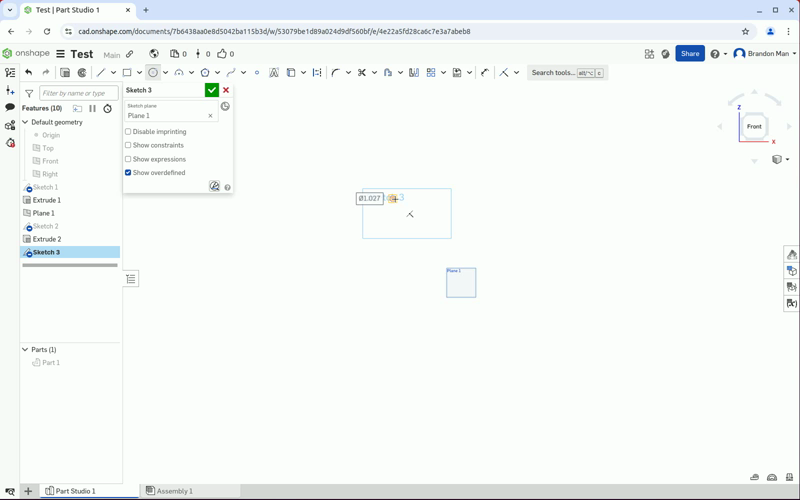
key(esc)
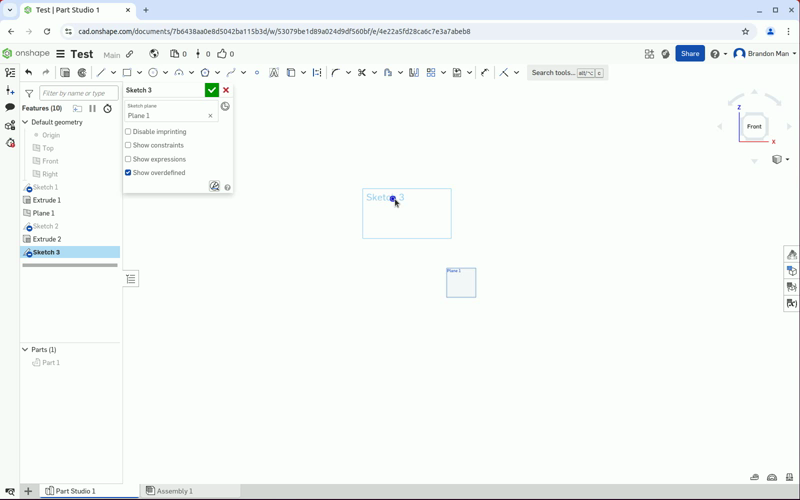
mouse_move(392, 196)
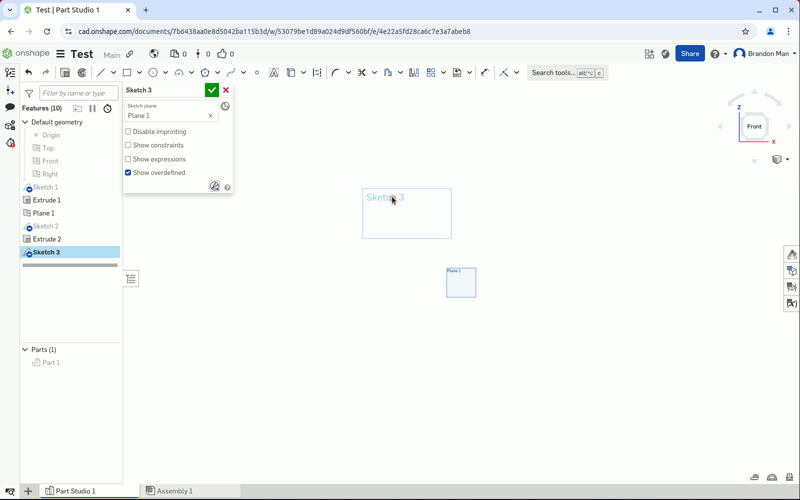
scroll(6)
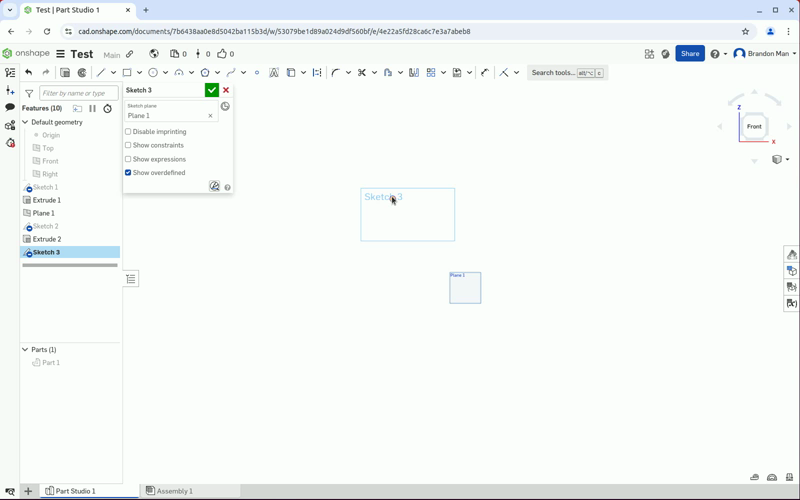
scroll(6)
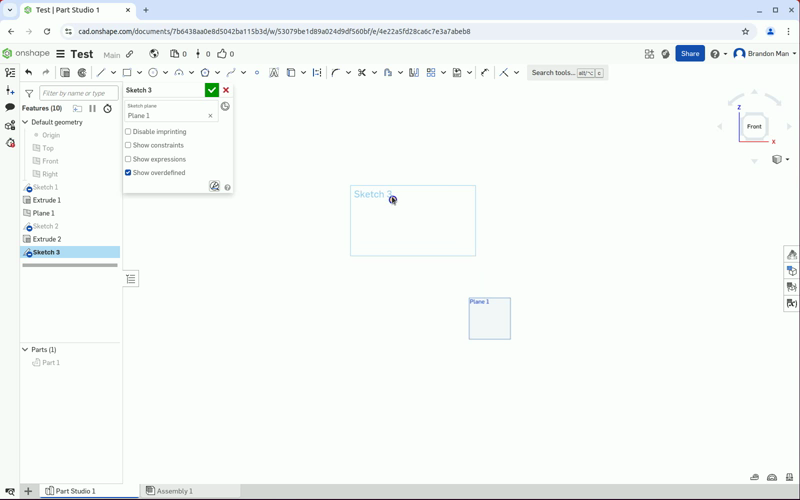
scroll(6)
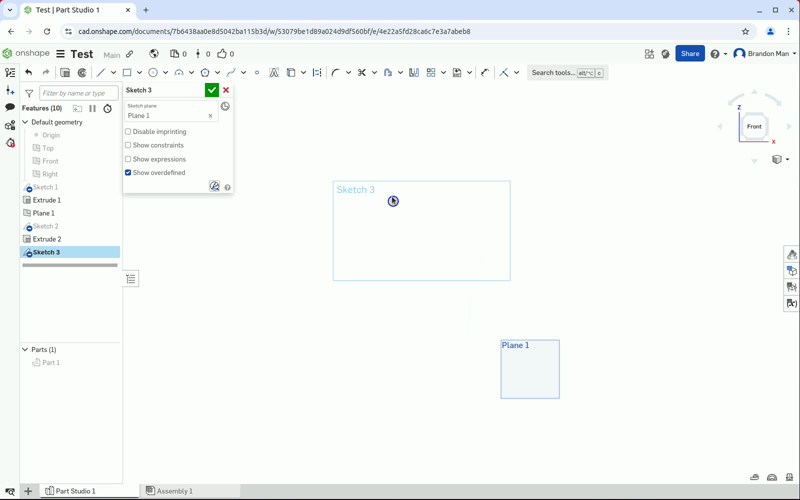
scroll(6)
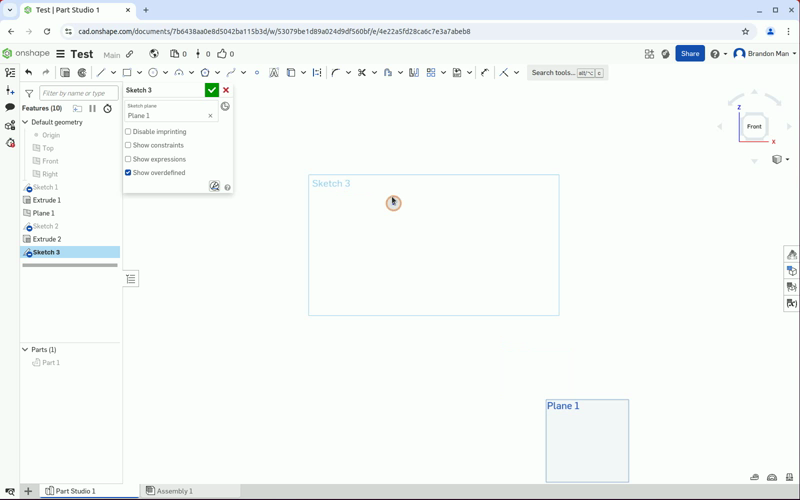
scroll(6)
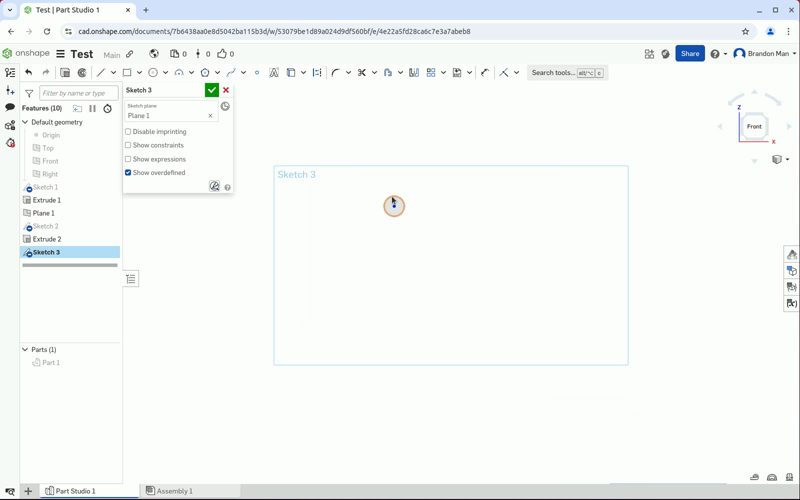
scroll(6)
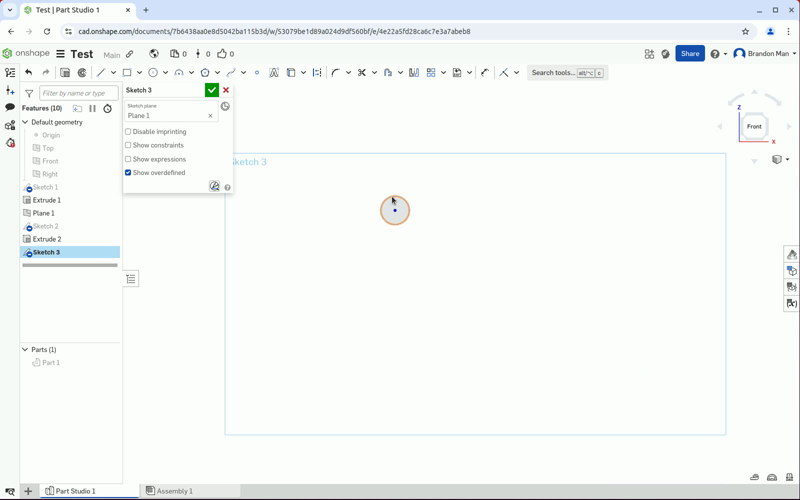
scroll(6)
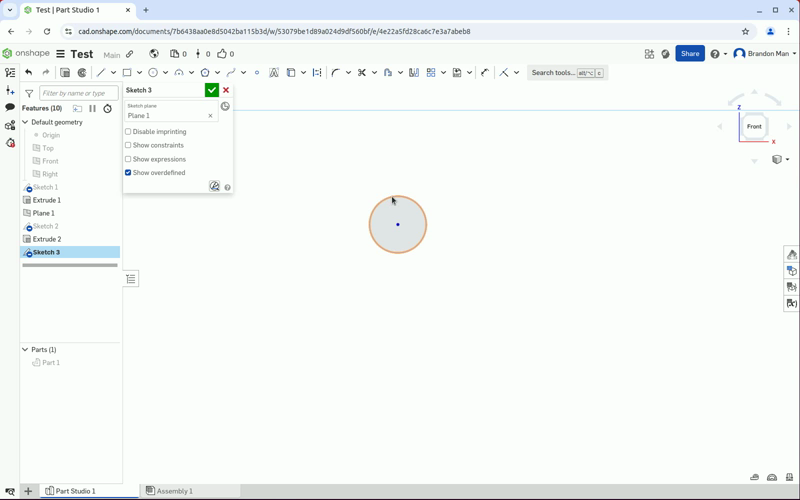
click(392, 196)
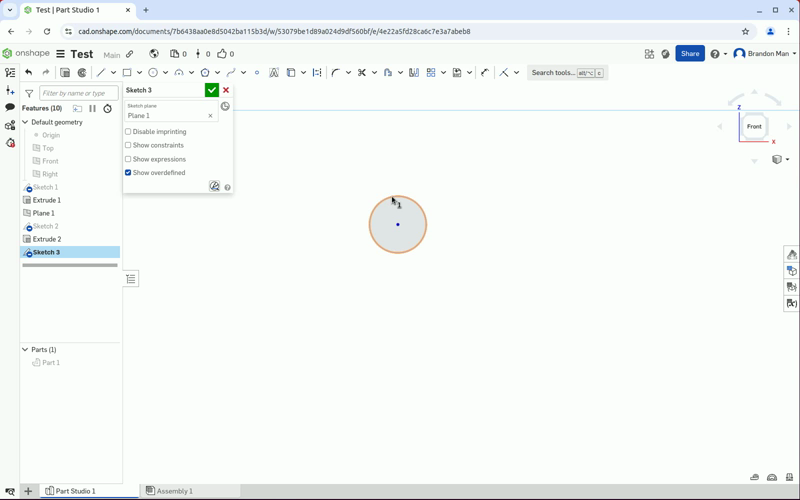
scroll(-6)
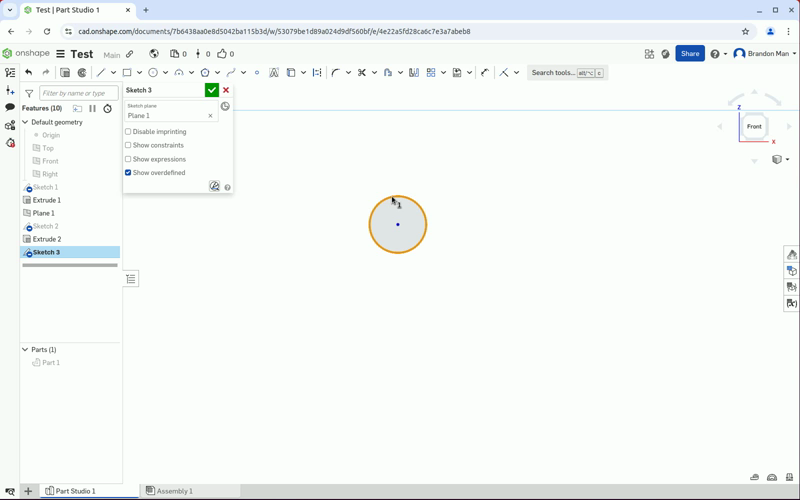
scroll(-6)
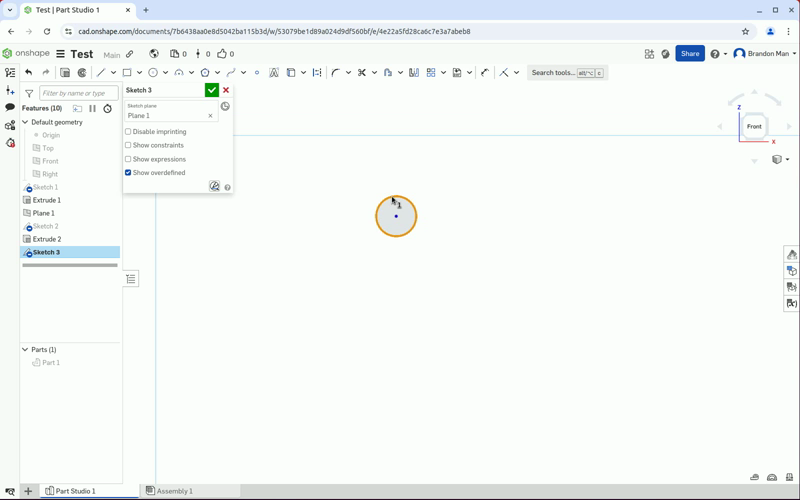
scroll(-6)
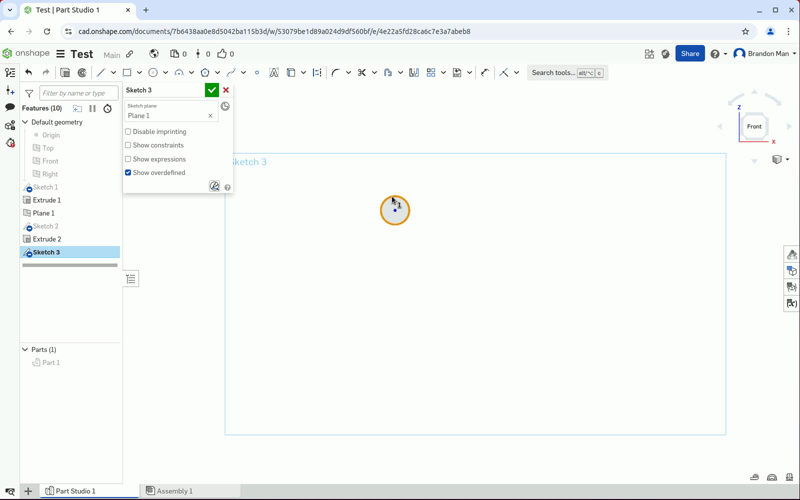
scroll(-6)
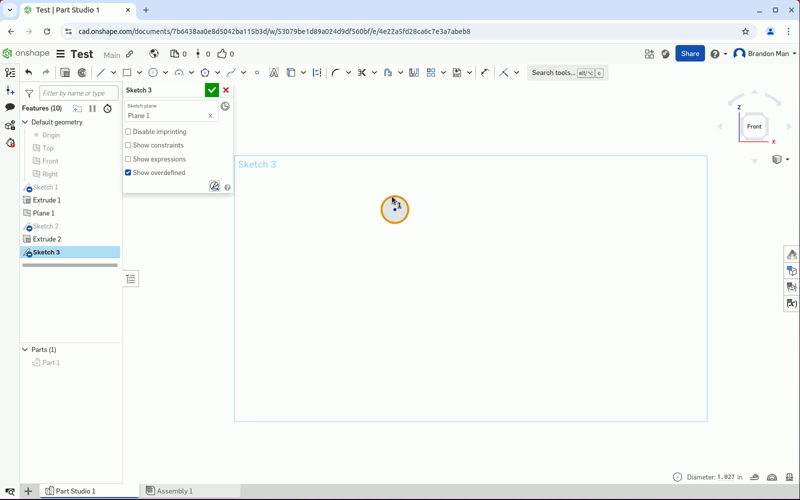
scroll(-6)
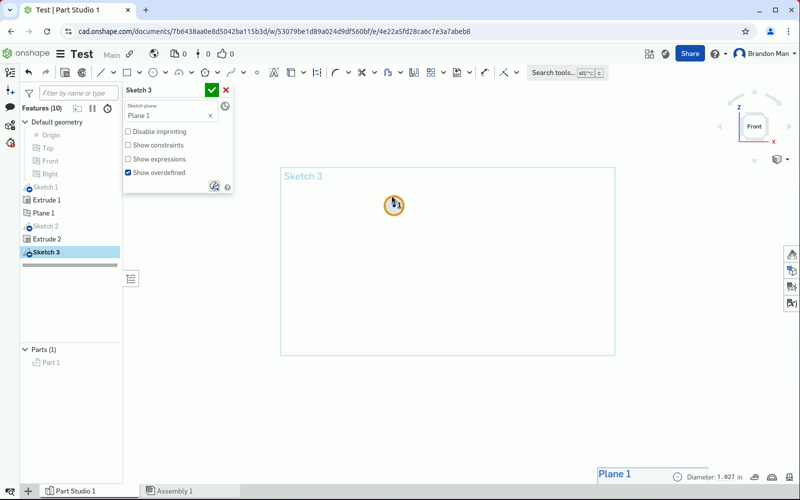
scroll(-6)
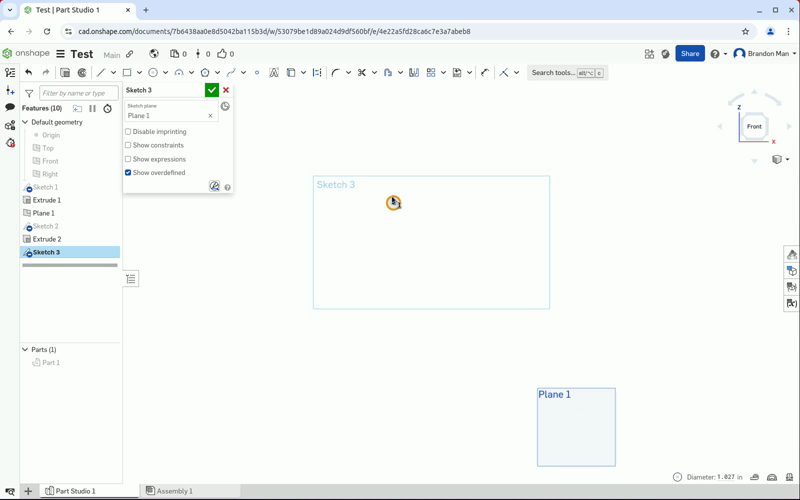
scroll(-6)
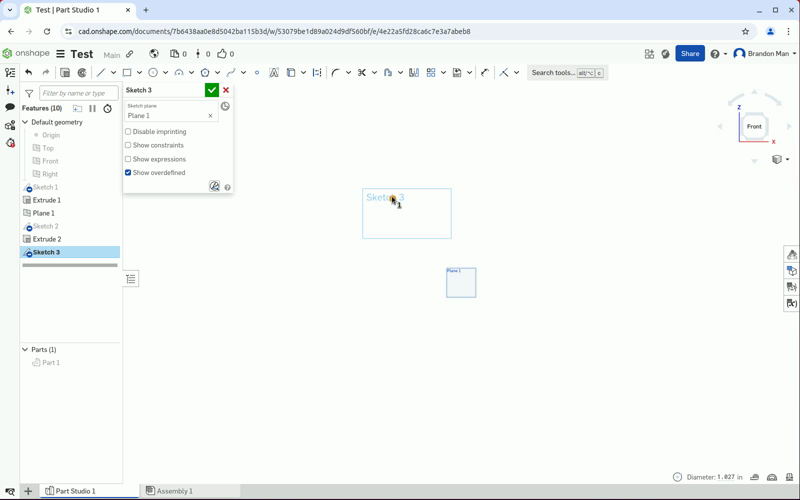
mouse_move(73, 352)
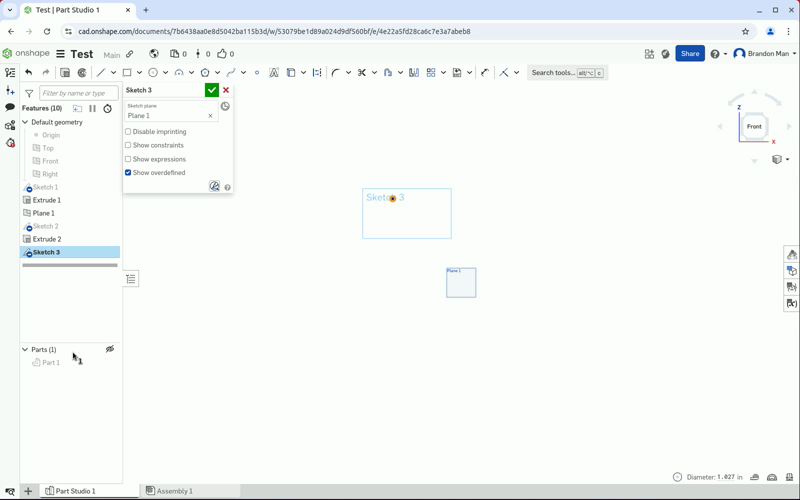
key(shift+y)
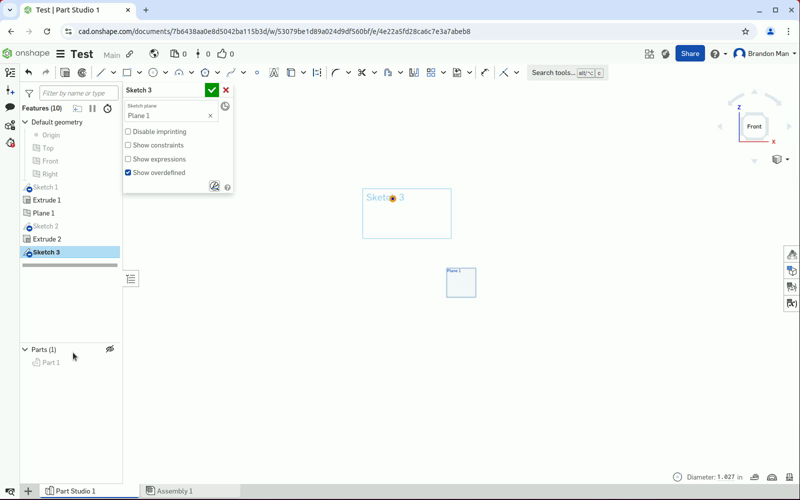
key(shift+e)
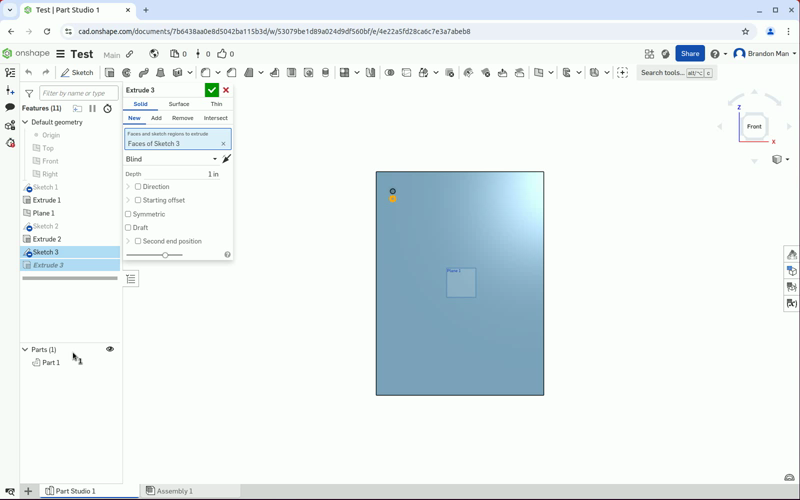
mouse_move(143, 106)
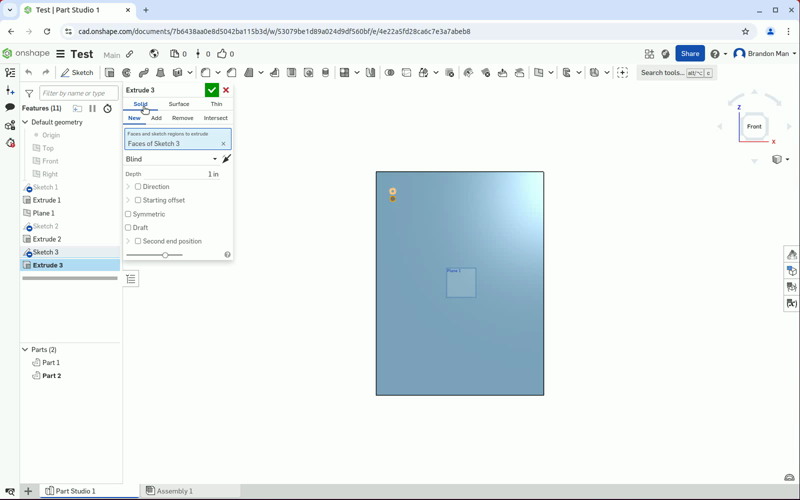
click(143, 106)
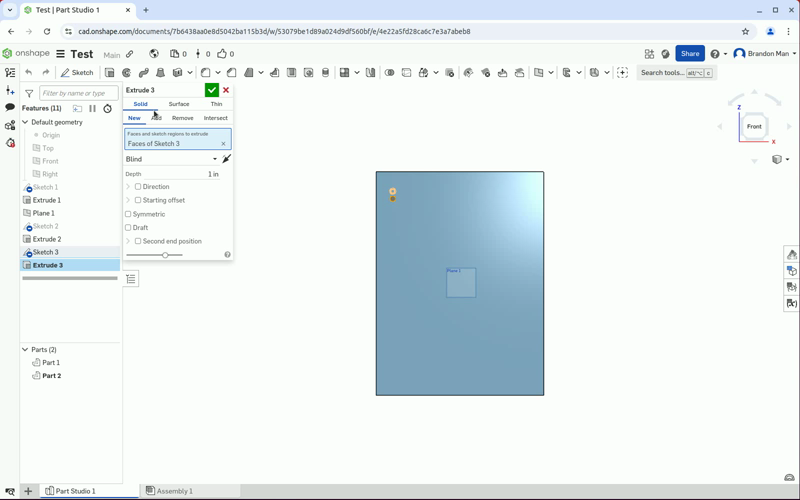
mouse_move(186, 120)
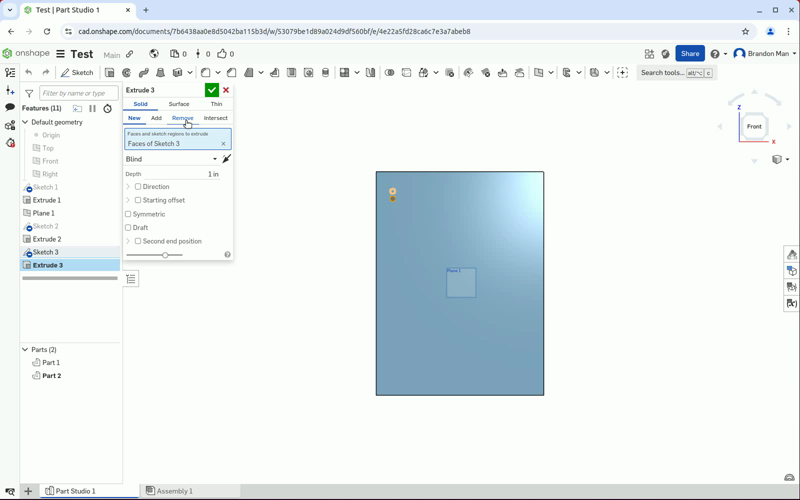
click(186, 120)
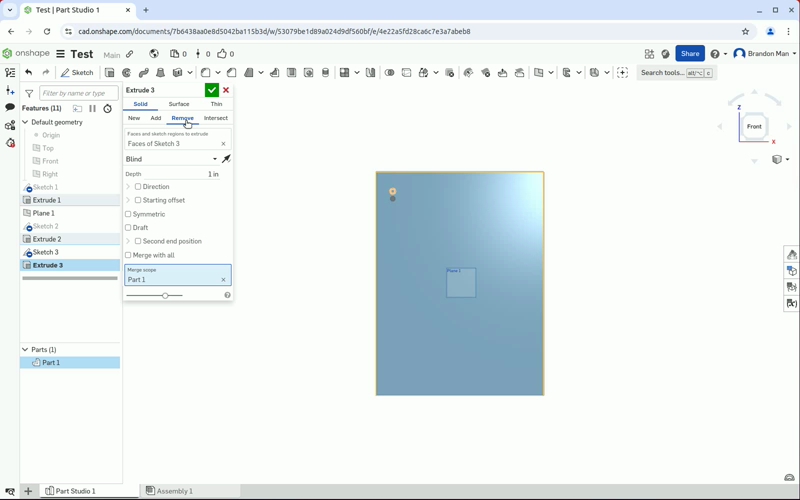
key(tab, 4)
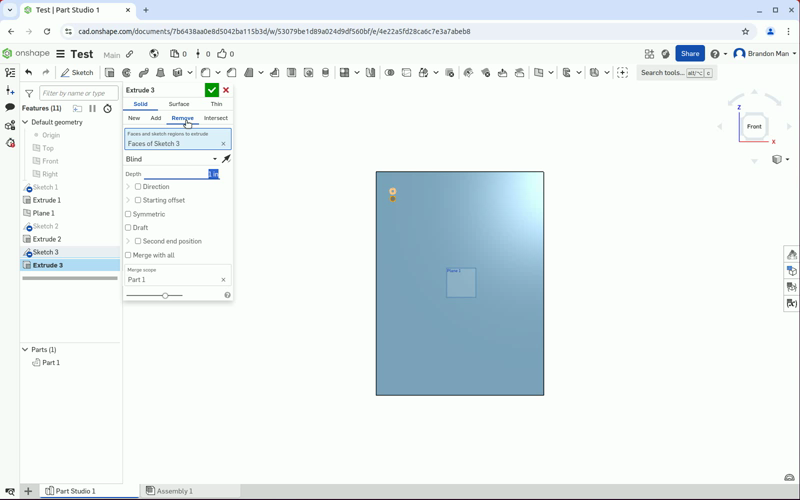
text(1.444)
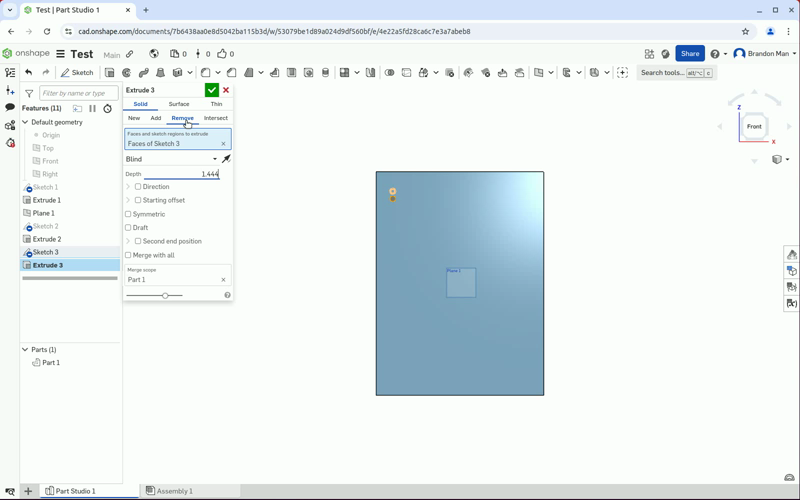
key(tab, 6)
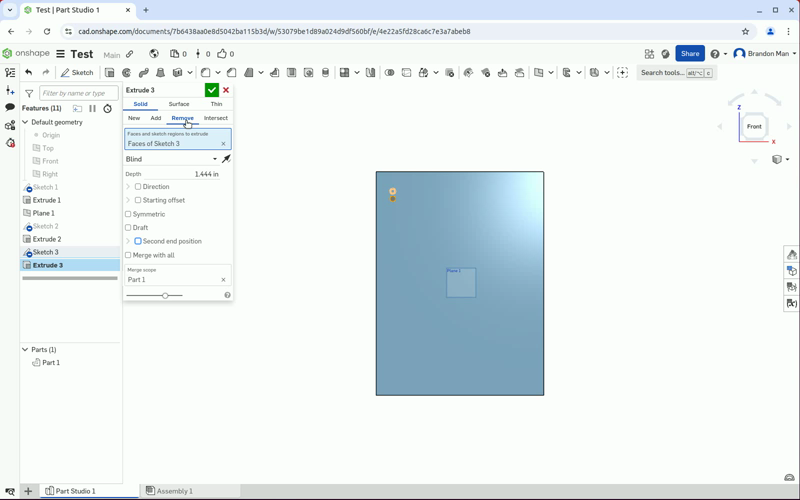
key(space)
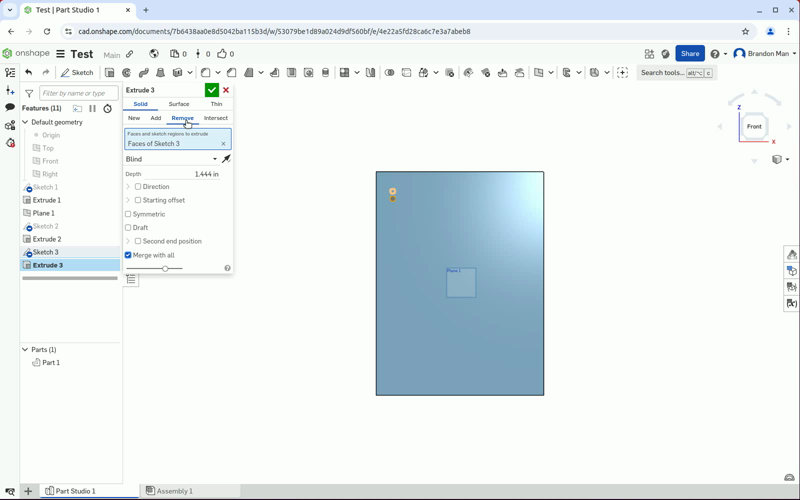
key(enter)
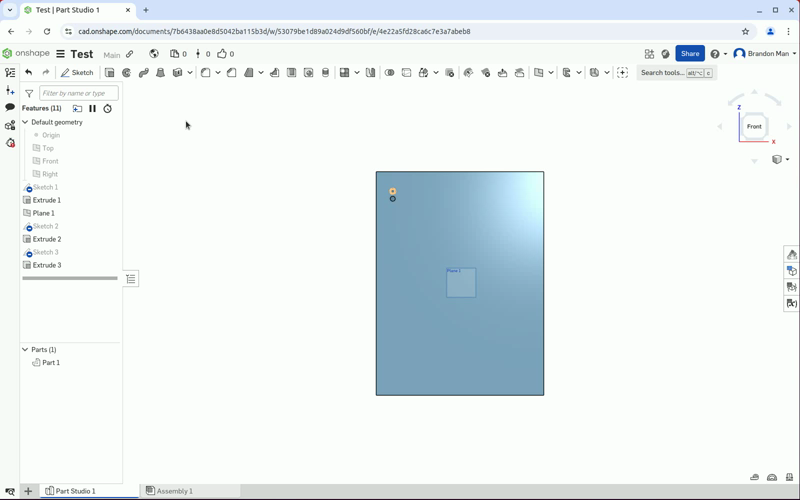
key(shift+h)
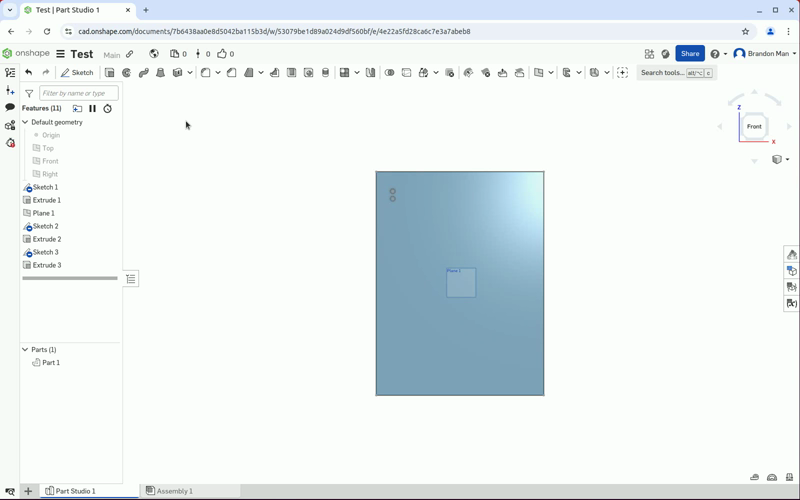
key(shift+h)
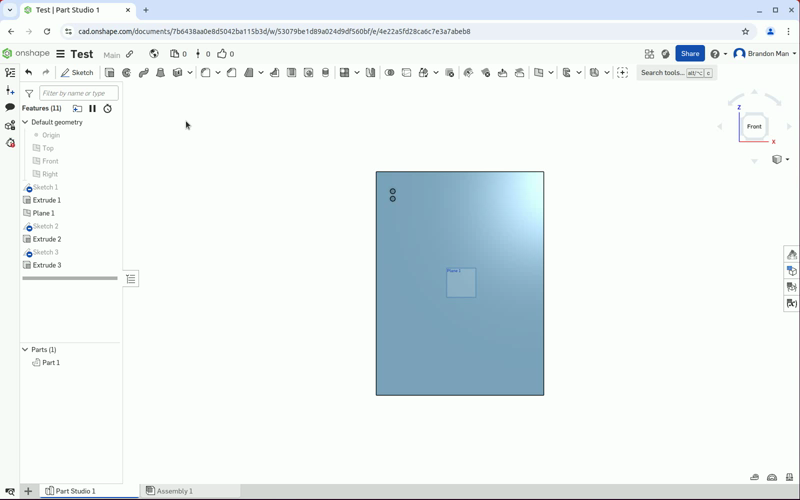
mouse_move(73, 189)
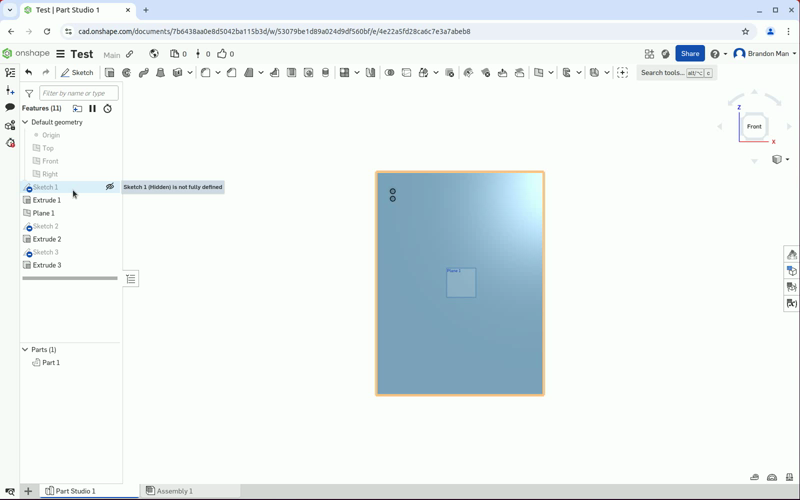
click(73, 189)
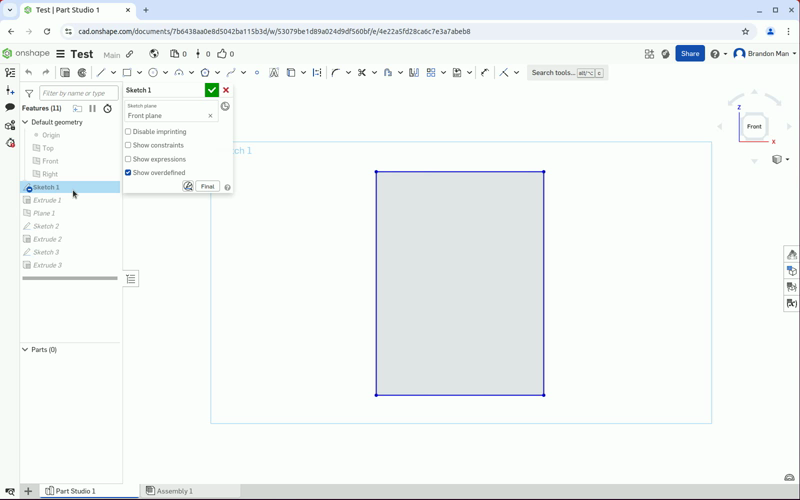
mouse_move(229, 92)
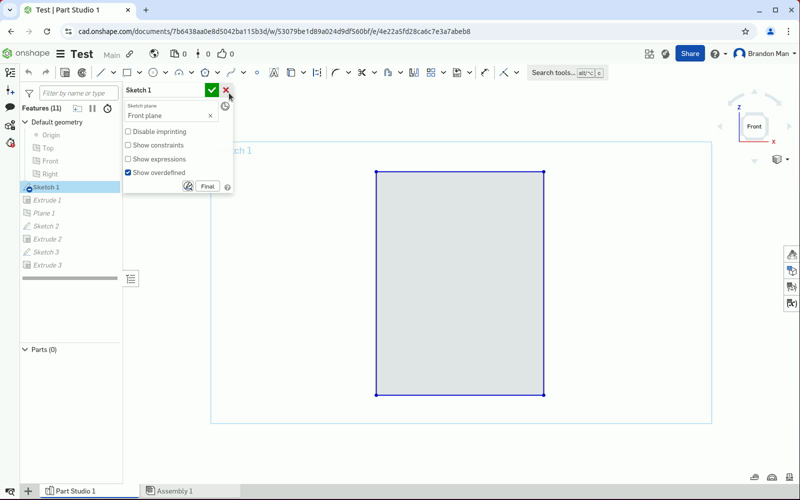
click(229, 92)
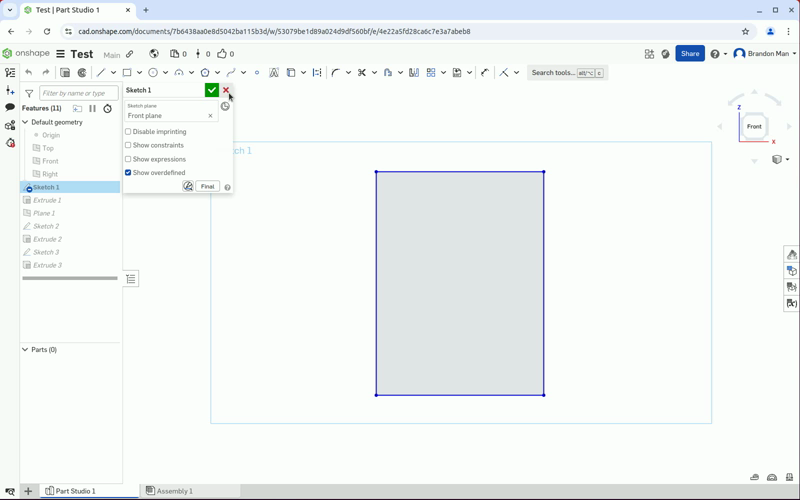
key(shift+s)
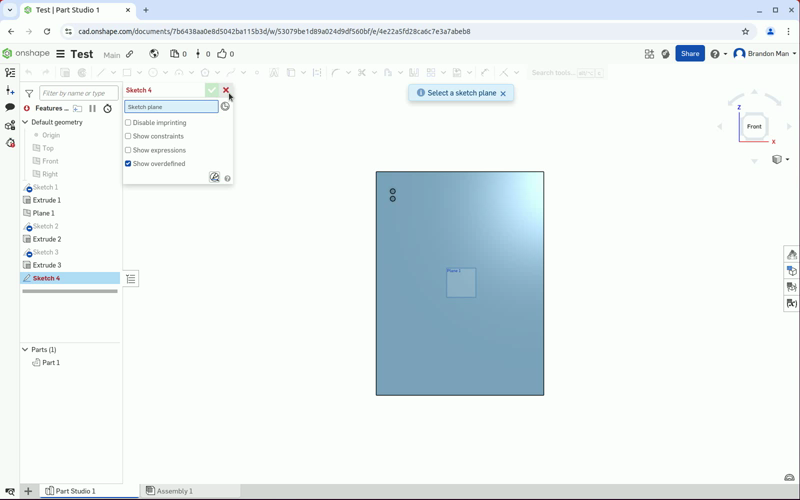
mouse_move(73, 215)
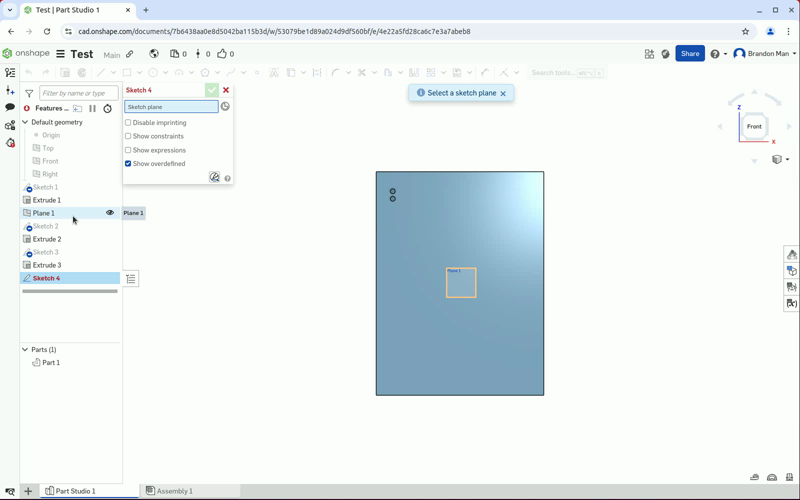
click(73, 215)
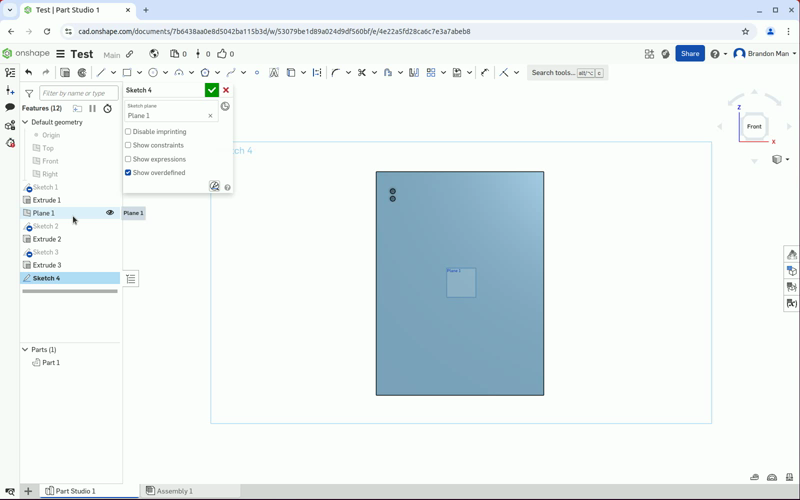
mouse_move(73, 352)
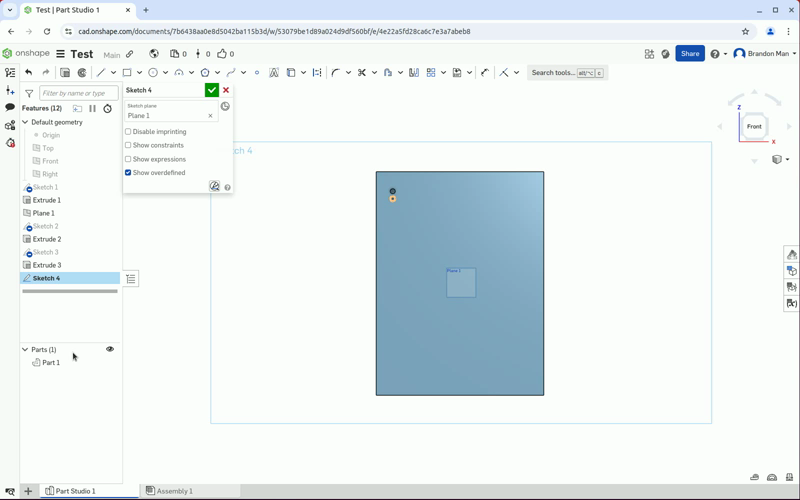
key(y)
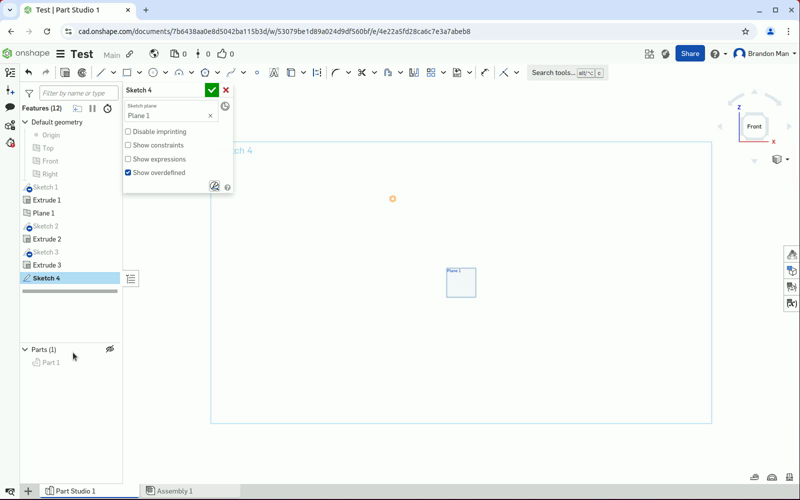
key(c)
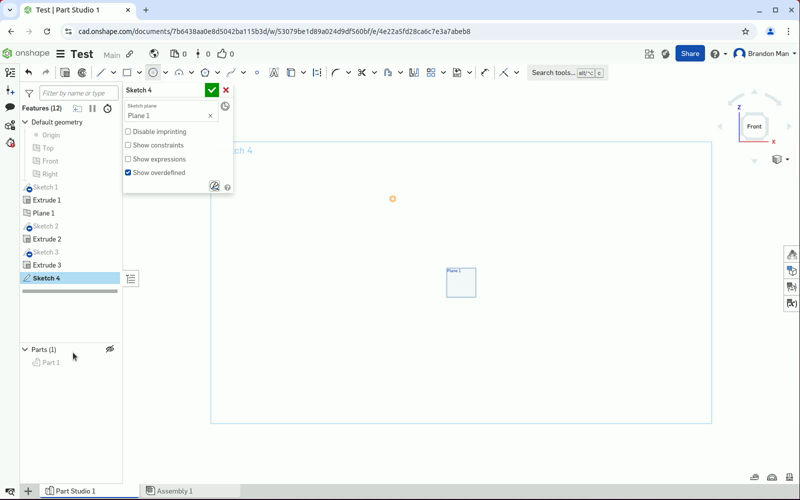
key_down(shift)
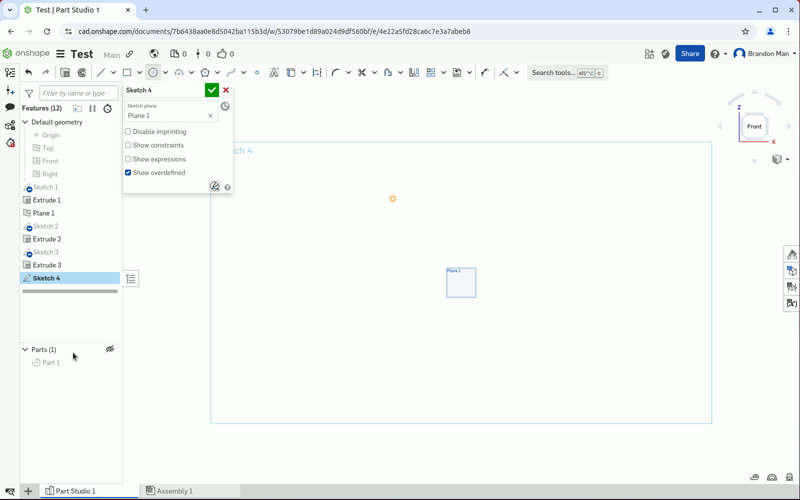
mouse_move(534, 191)
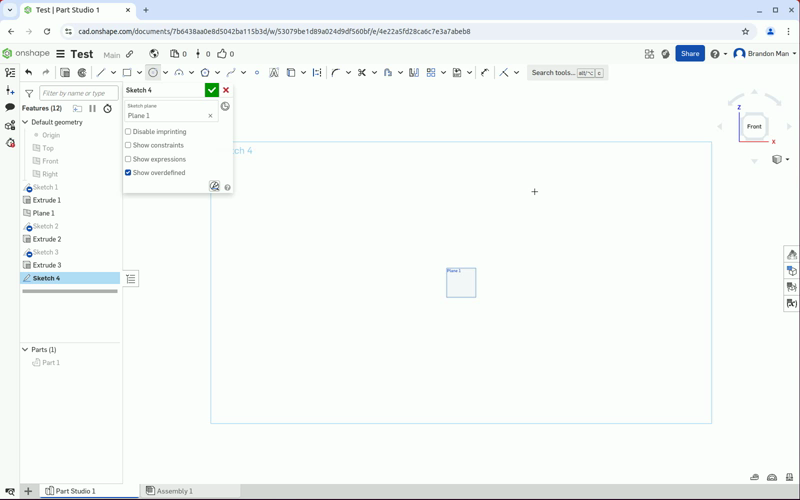
click(534, 191)
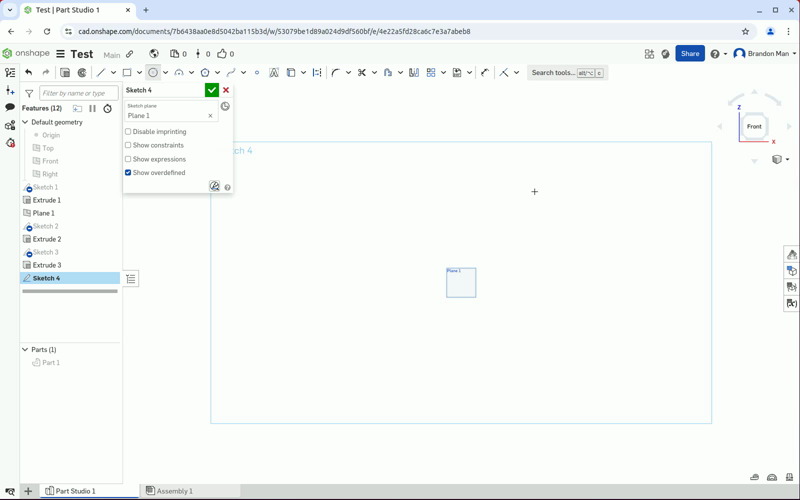
key_up(shift)
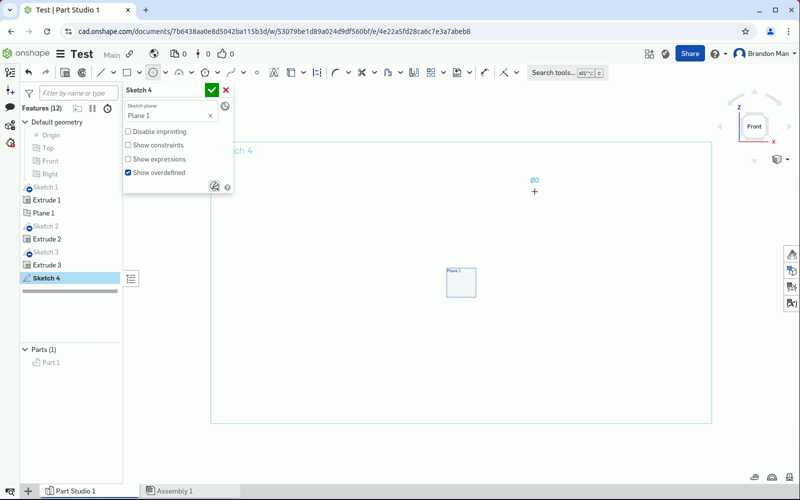
mouse_move(537, 191)
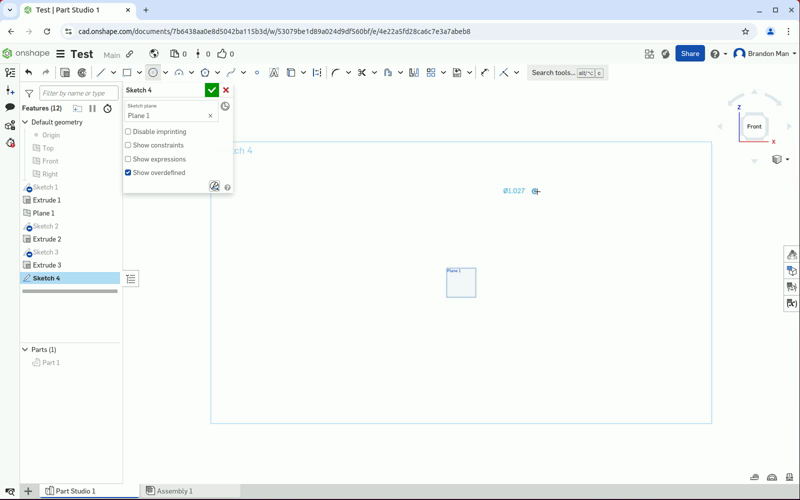
scroll(6)
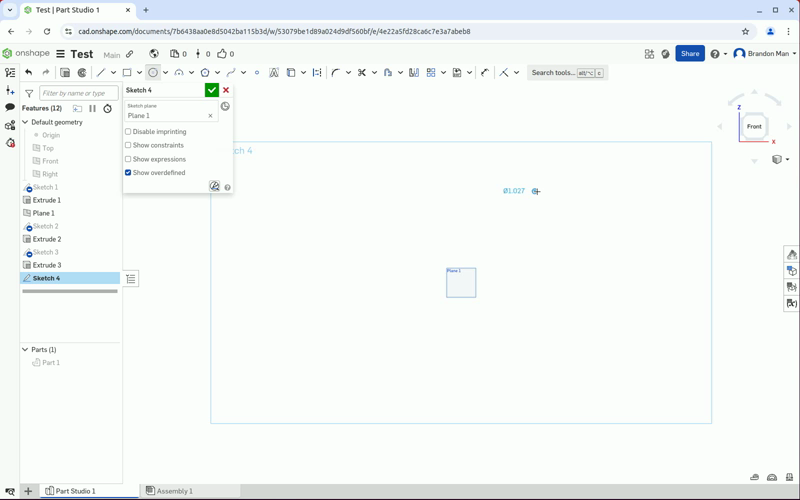
scroll(6)
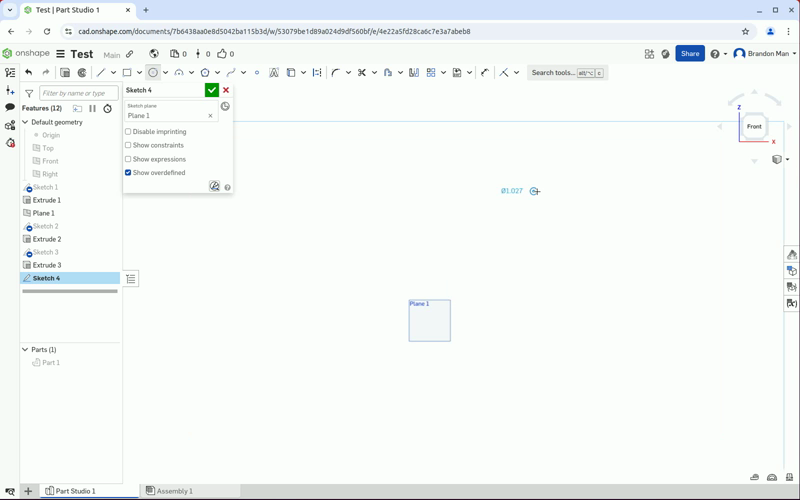
scroll(6)
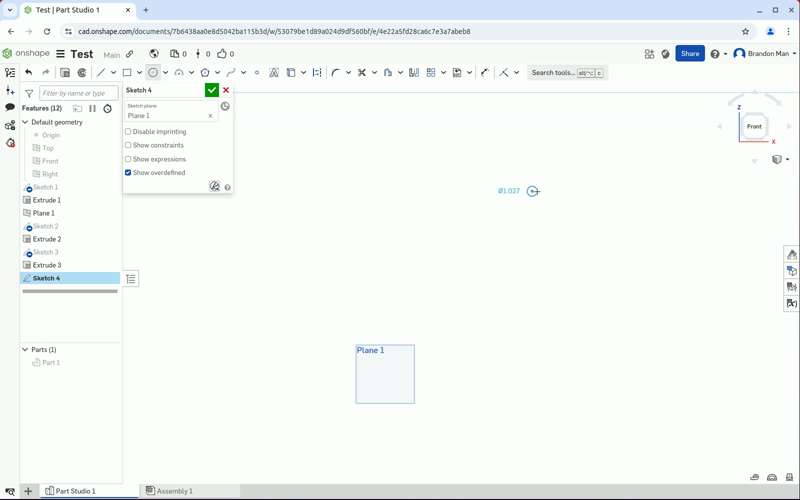
scroll(6)
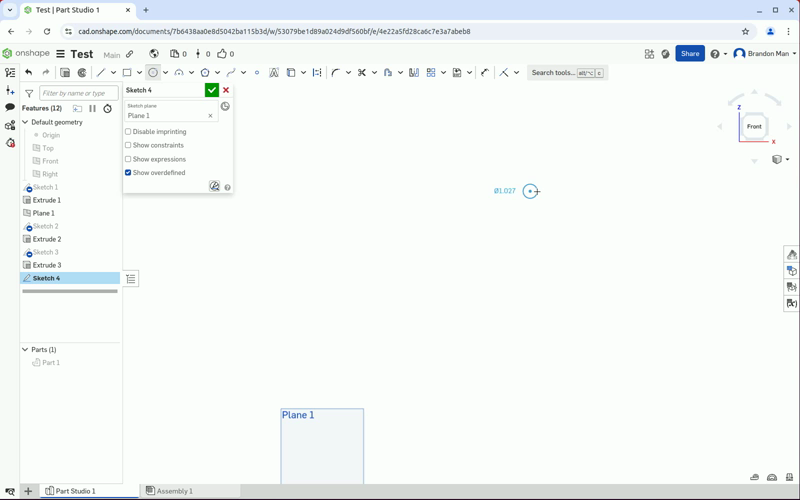
scroll(6)
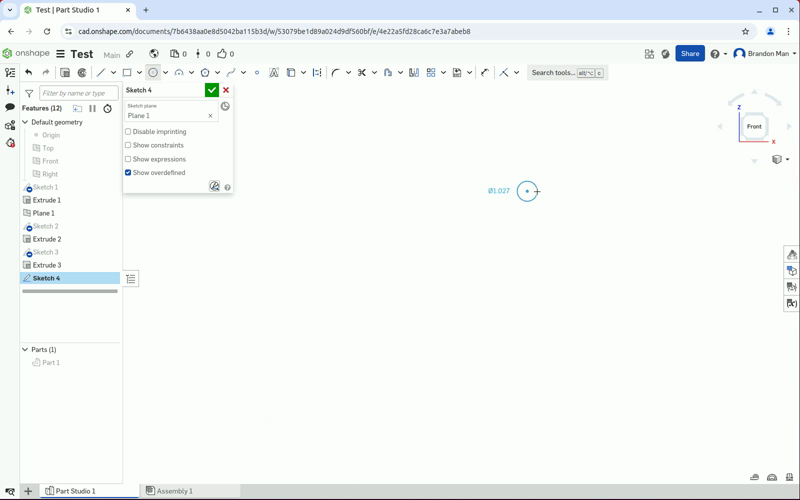
scroll(6)
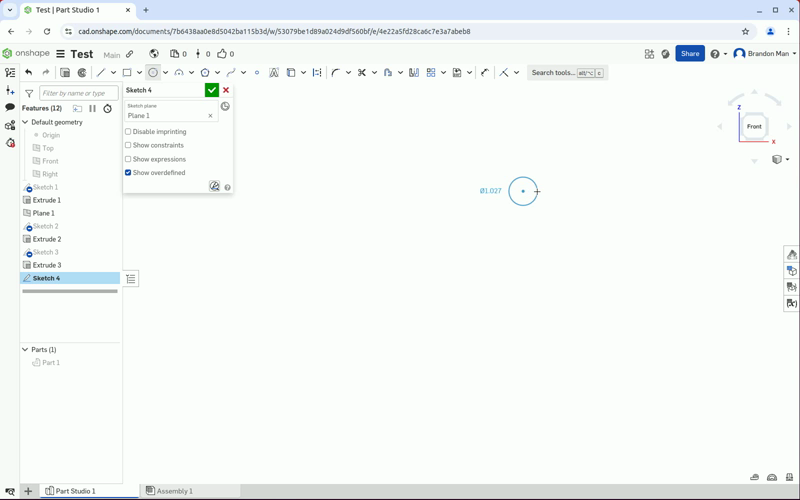
scroll(6)
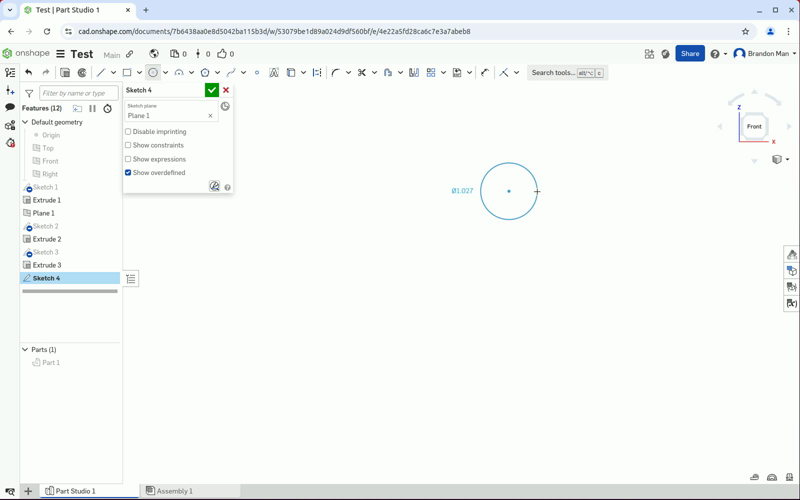
click(537, 191)
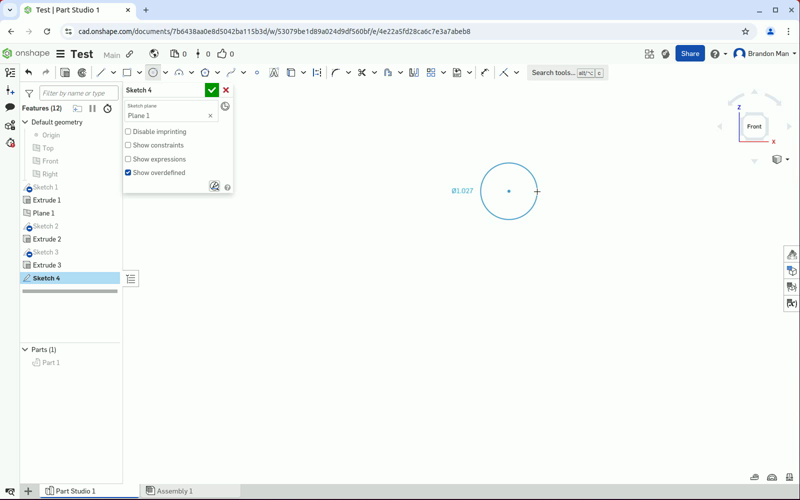
scroll(-6)
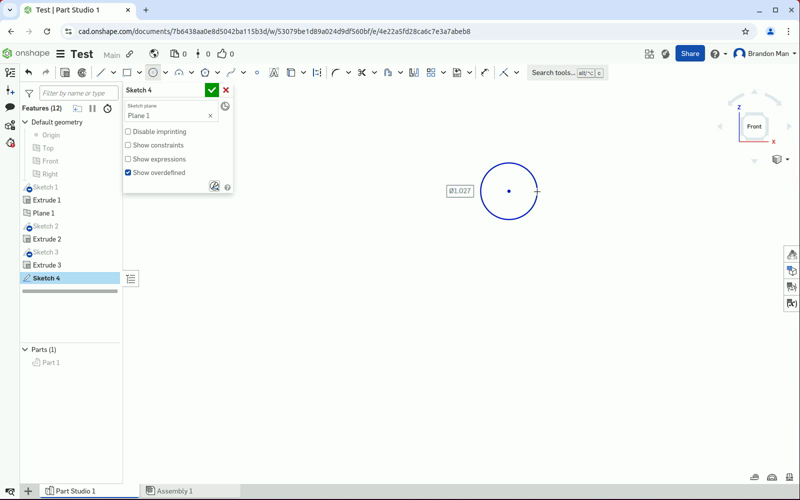
scroll(-6)
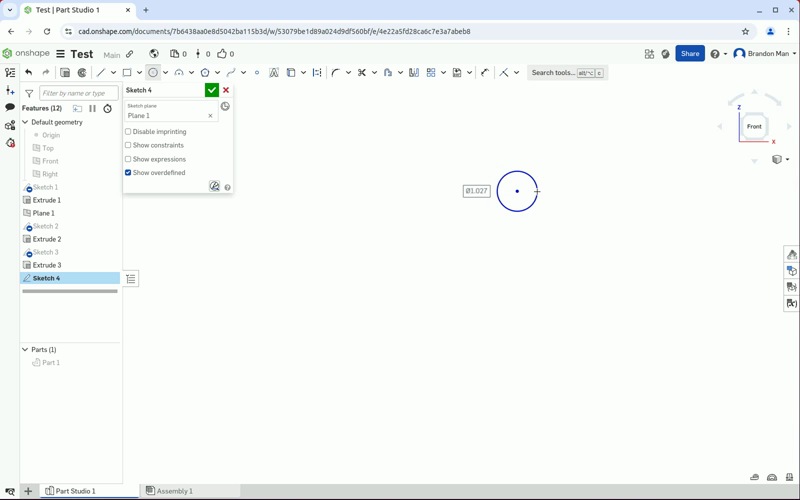
scroll(-6)
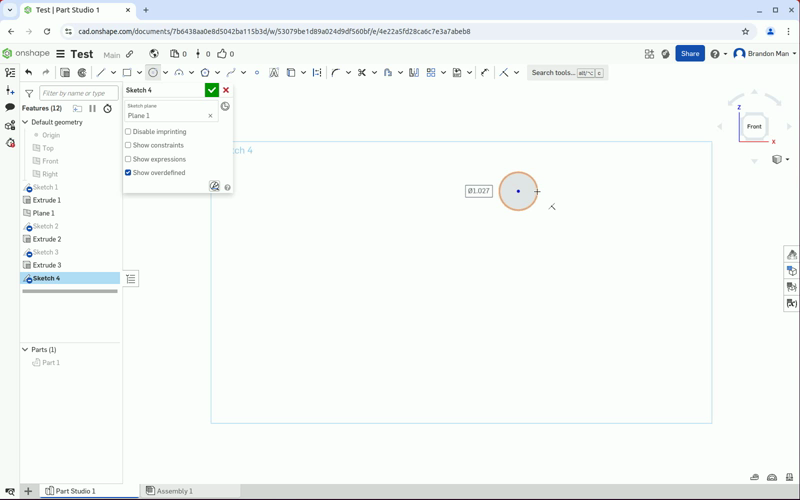
scroll(-6)
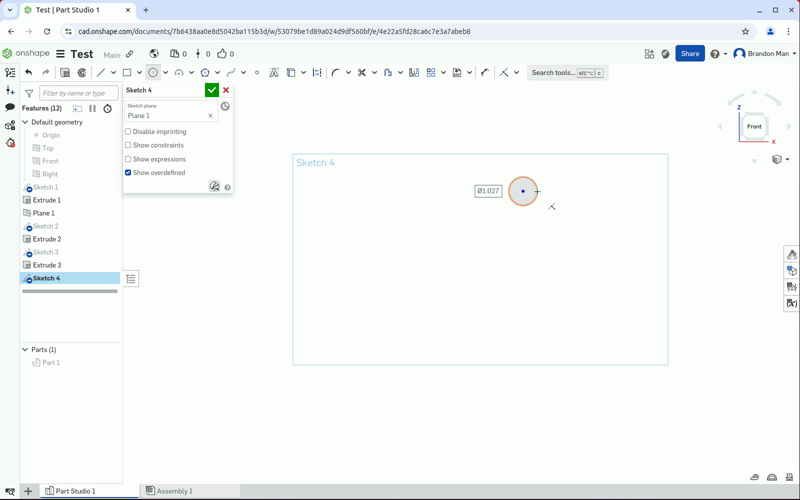
scroll(-6)
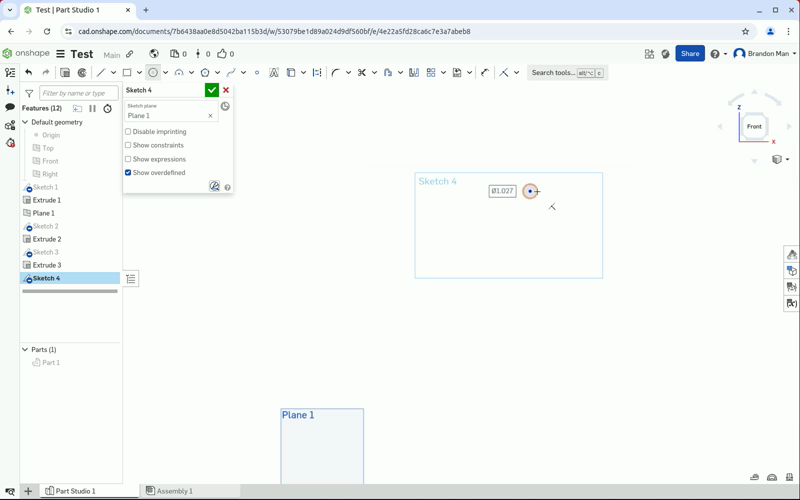
scroll(-6)
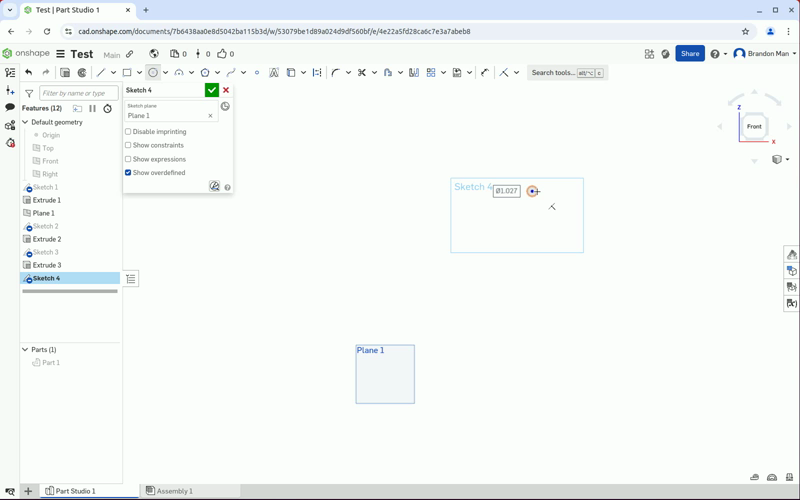
scroll(-6)
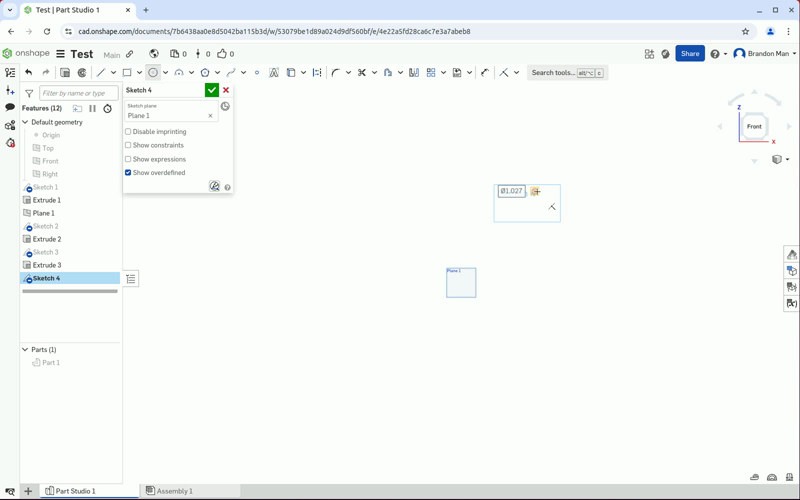
key(esc)
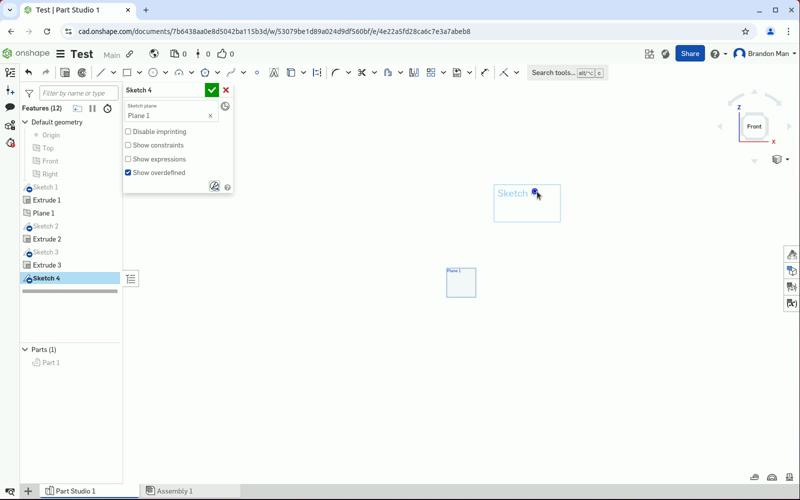
mouse_move(534, 191)
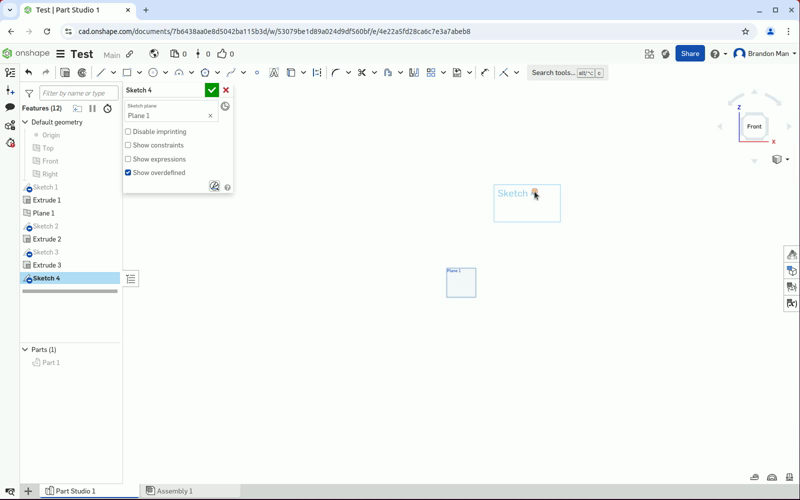
scroll(6)
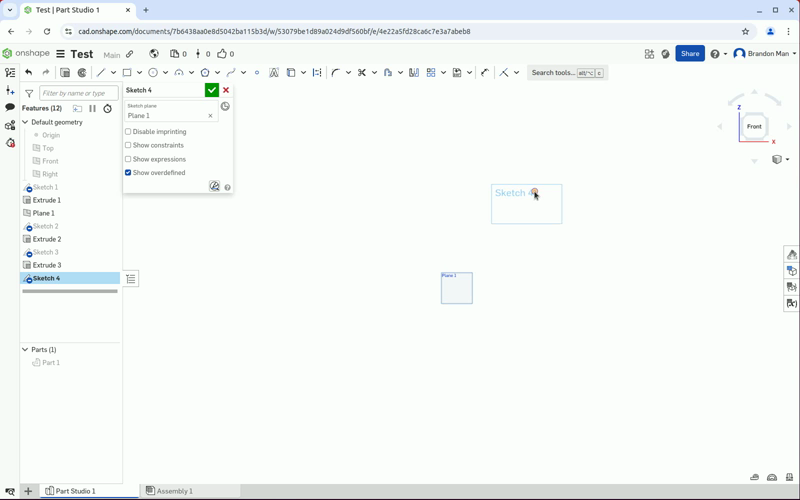
scroll(6)
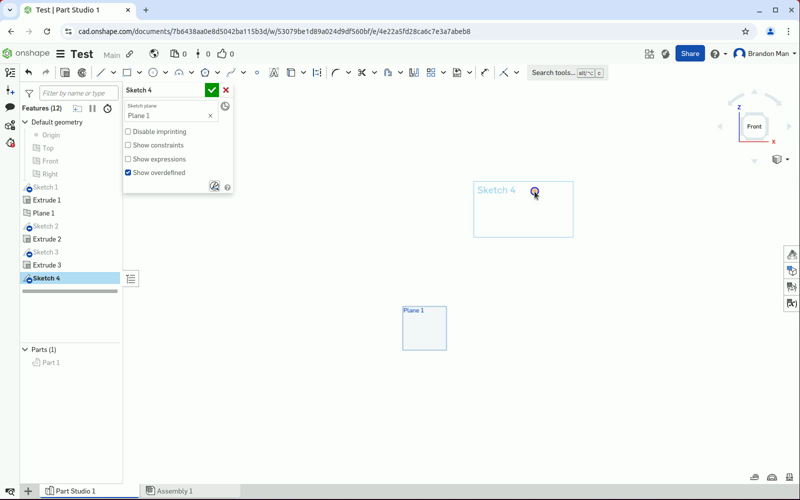
scroll(6)
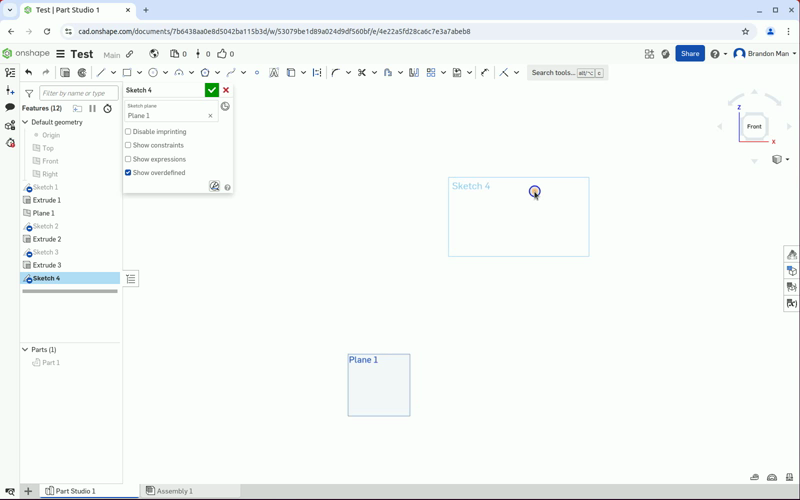
scroll(6)
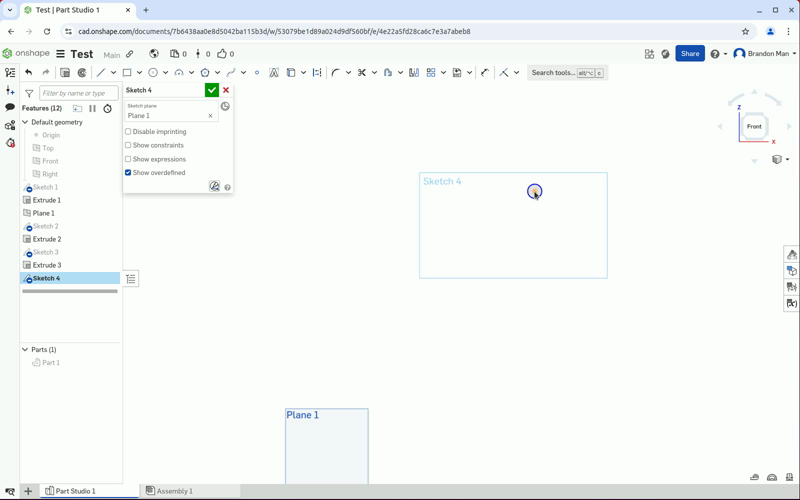
scroll(6)
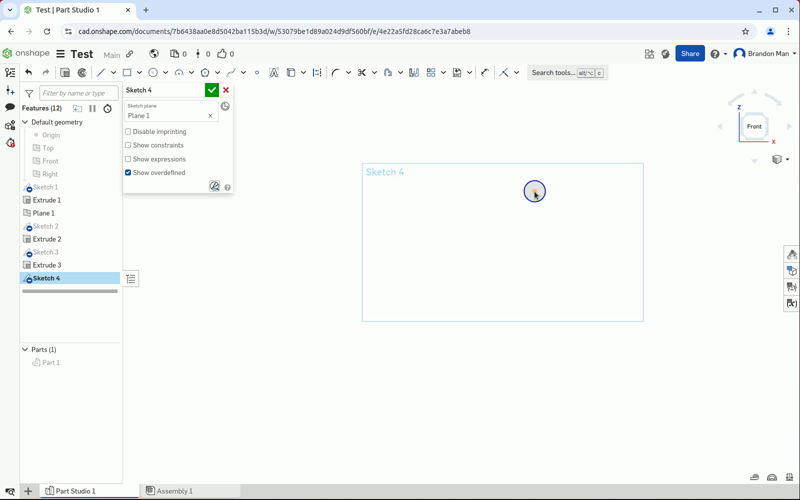
scroll(6)
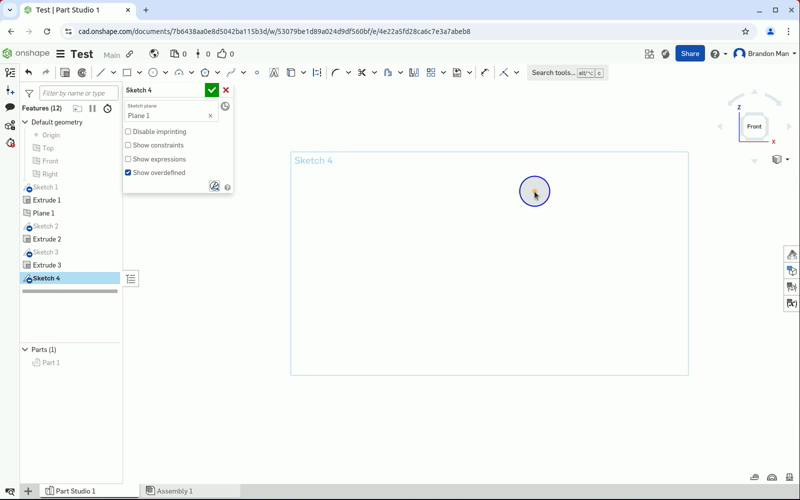
scroll(6)
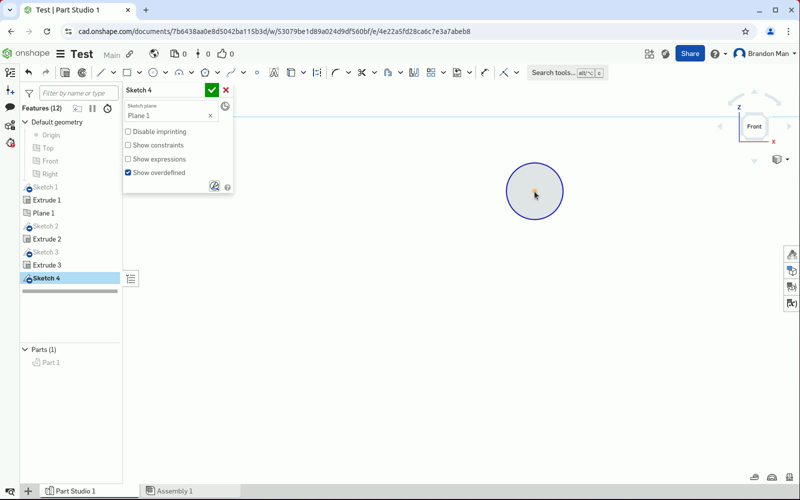
click(534, 191)
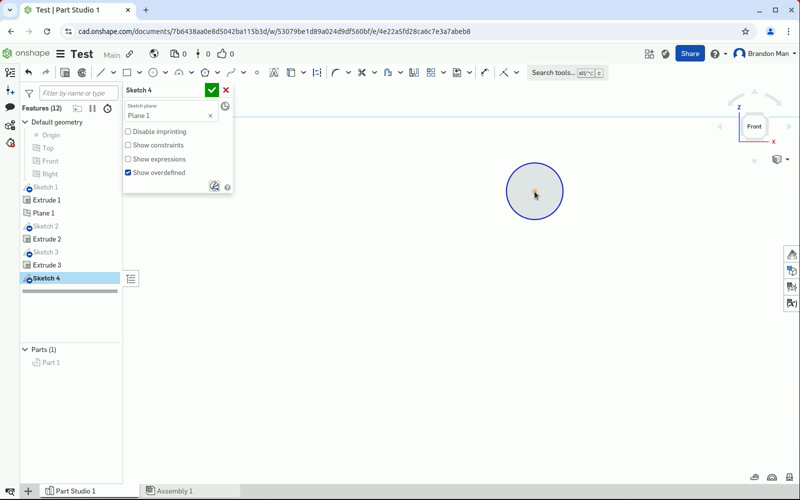
scroll(-6)
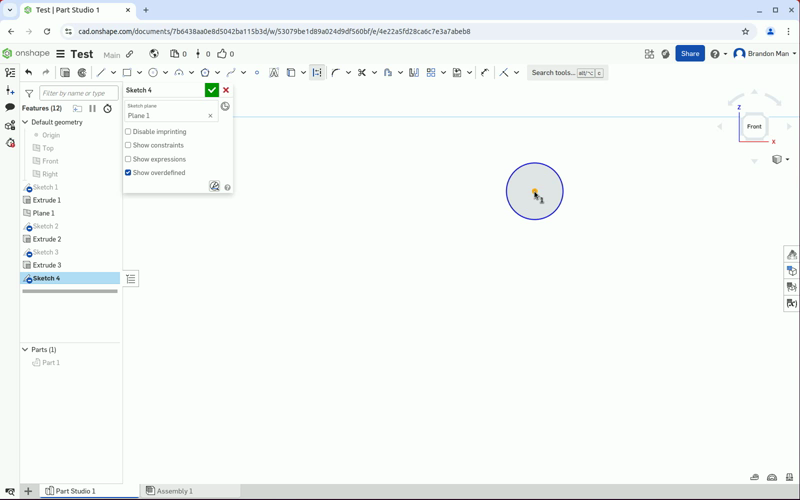
scroll(-6)
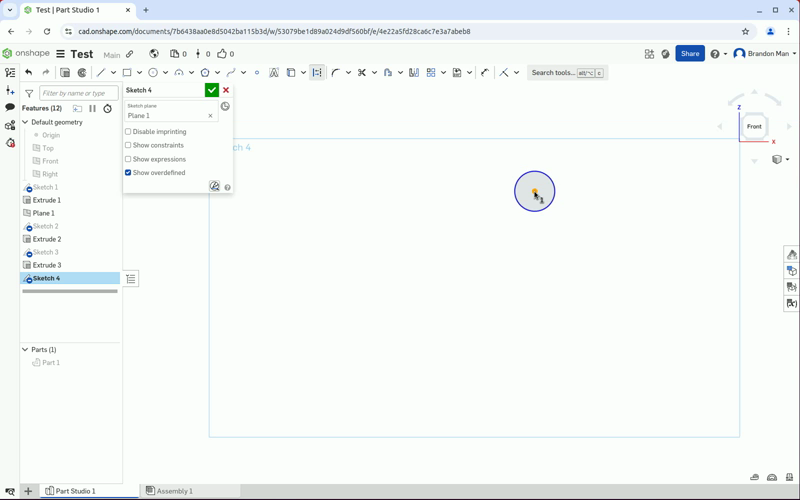
scroll(-6)
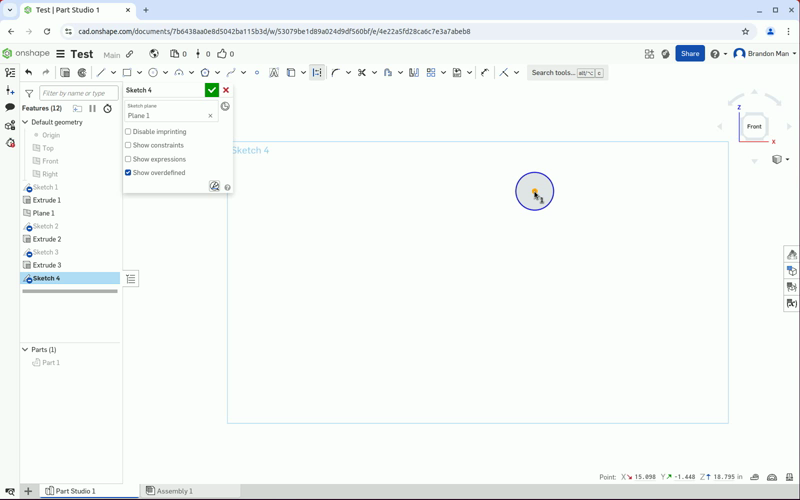
scroll(-6)
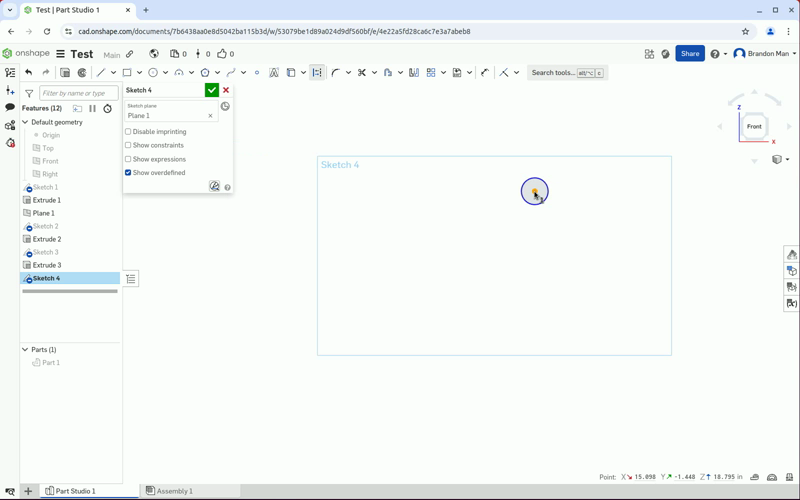
scroll(-6)
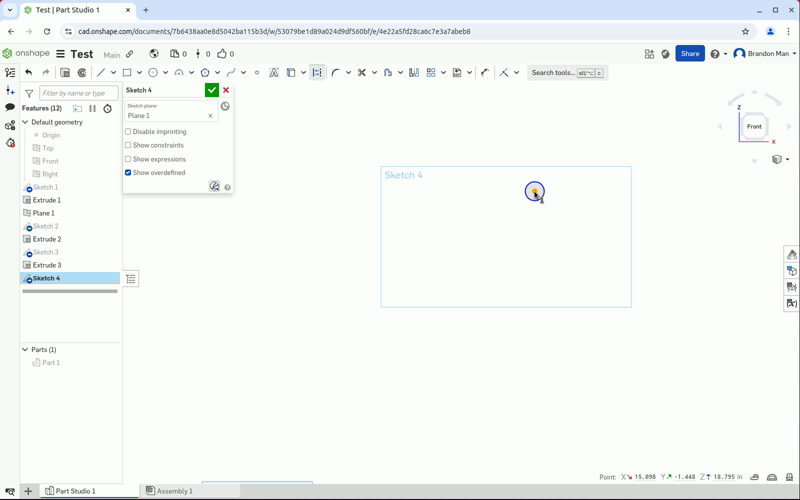
scroll(-6)
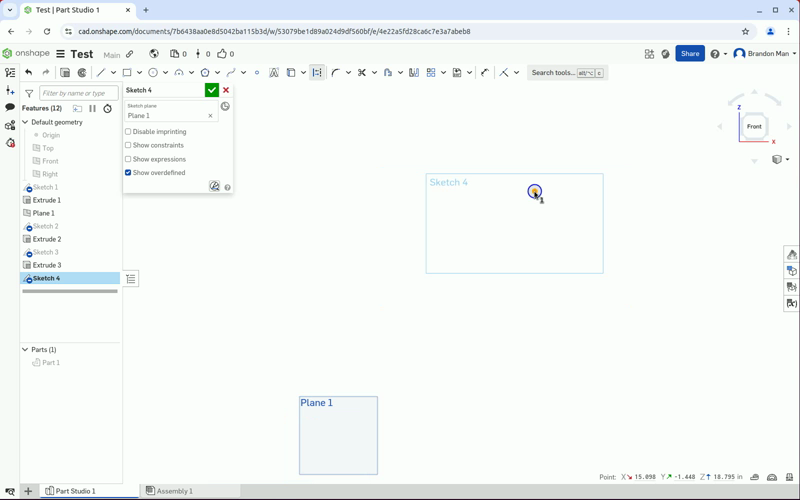
scroll(-6)
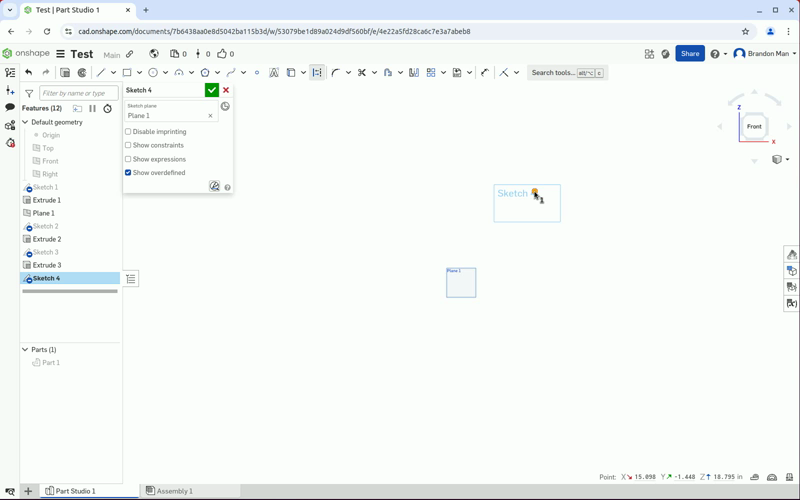
mouse_move(73, 352)
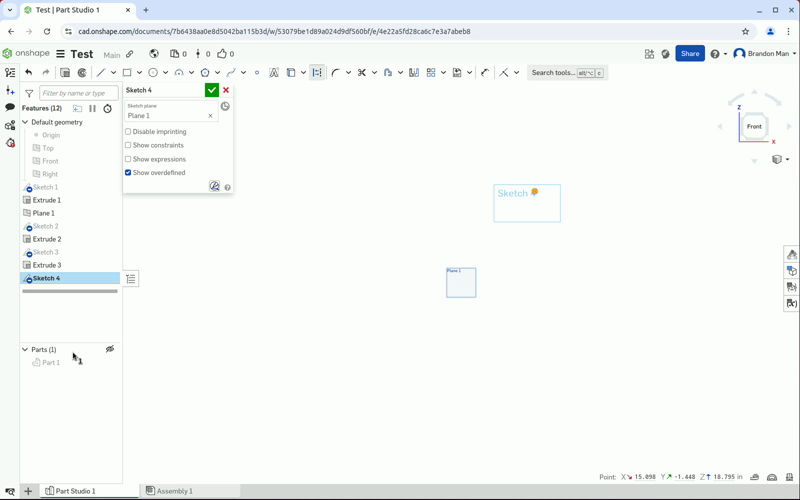
key(shift+y)
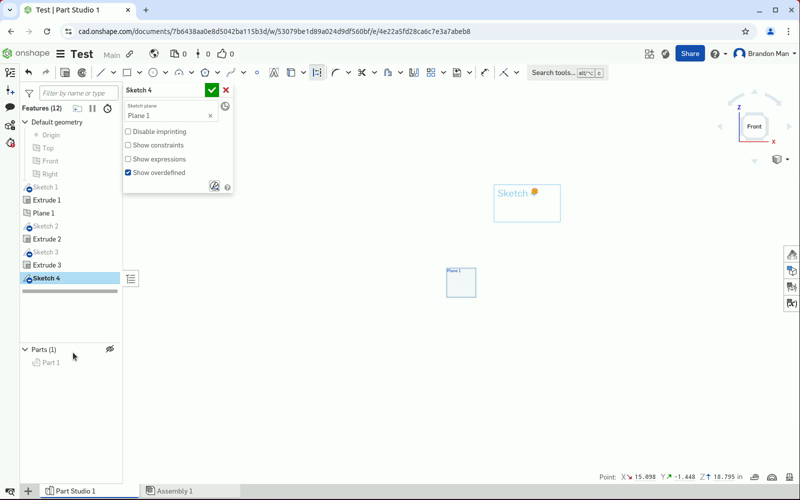
key(shift+e)
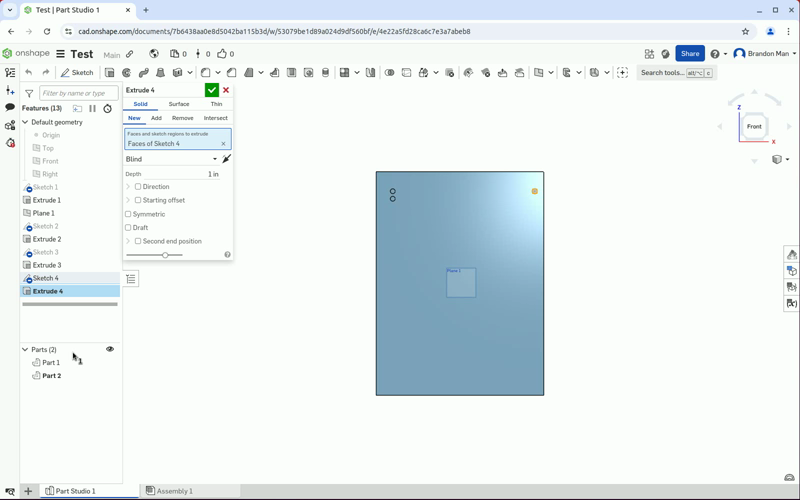
mouse_move(143, 106)
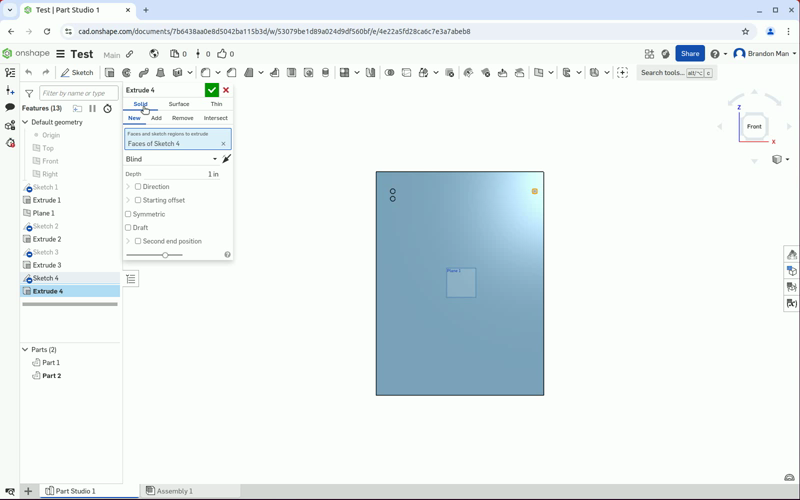
click(143, 106)
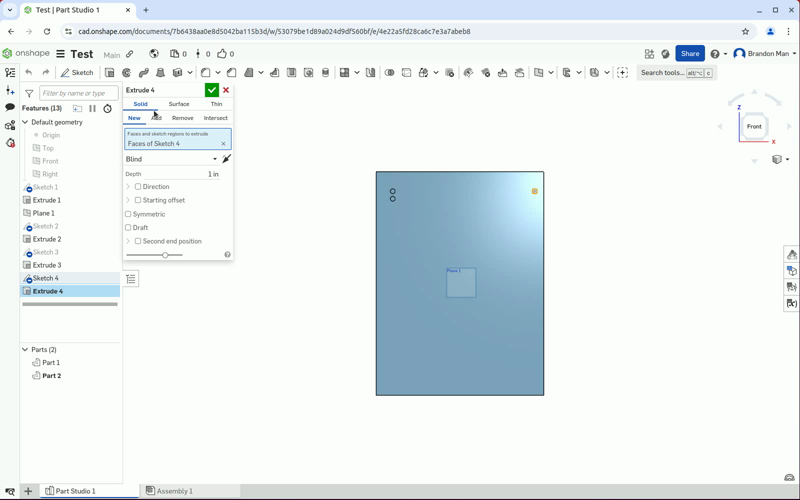
mouse_move(186, 120)
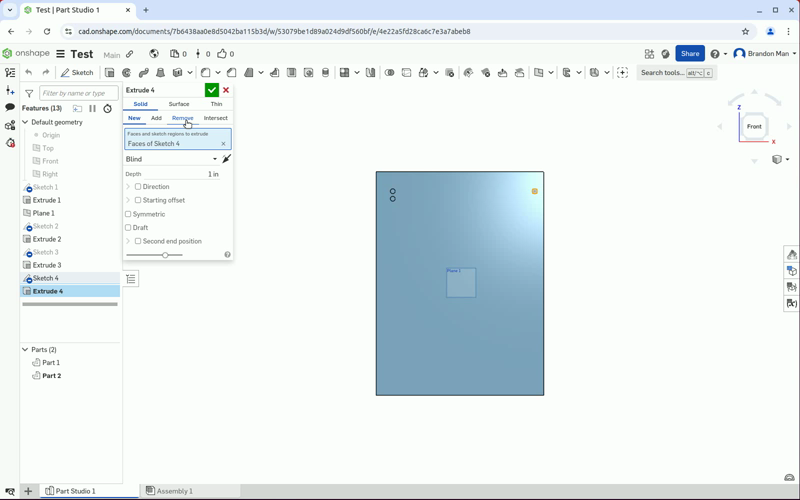
click(186, 120)
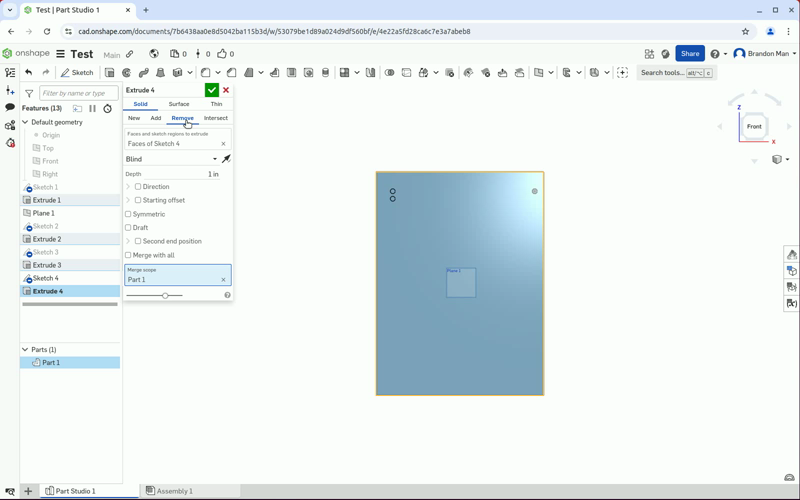
key(tab, 4)
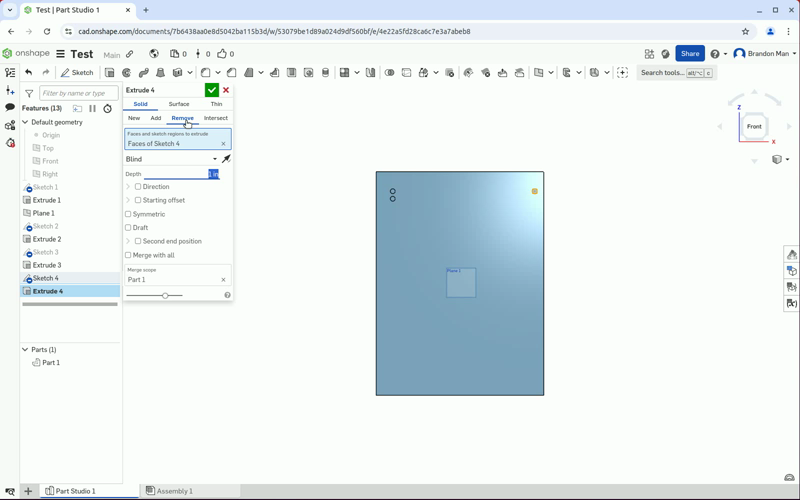
text(1.444)
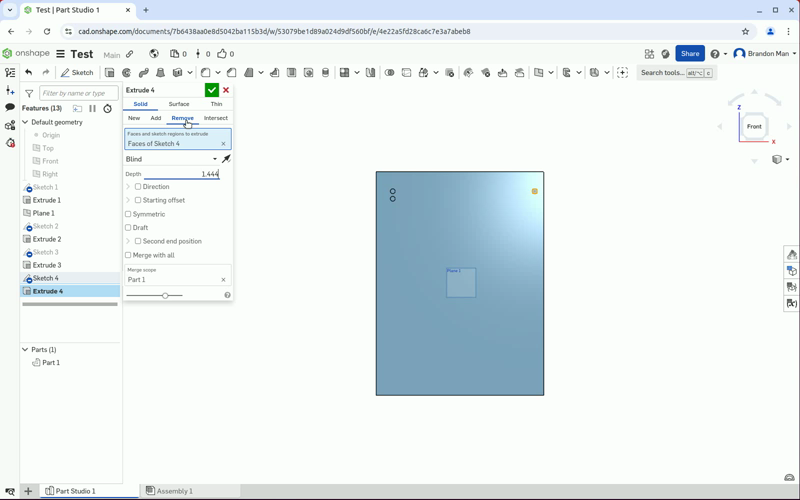
key(tab, 6)
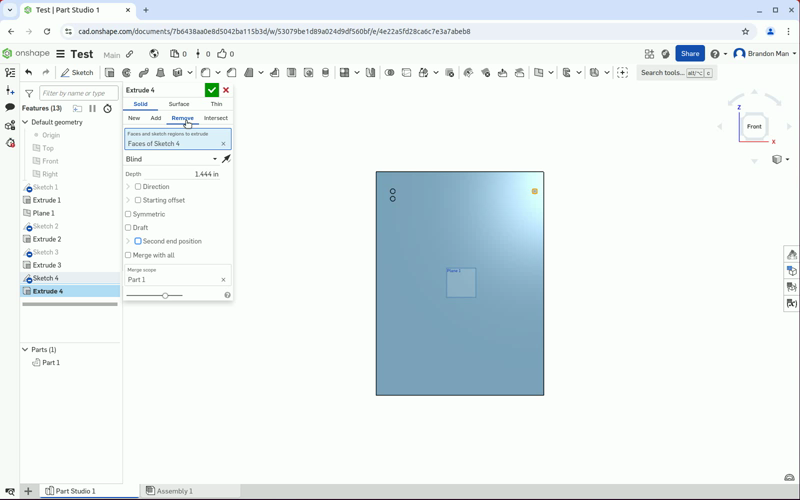
key(space)
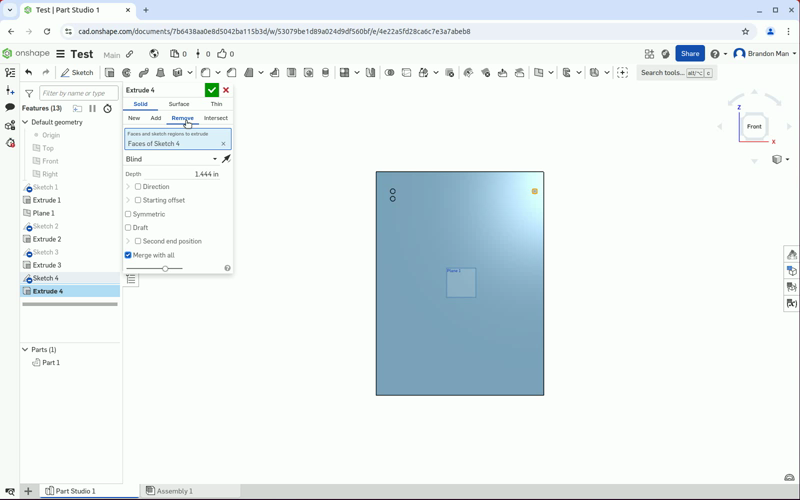
key(enter)
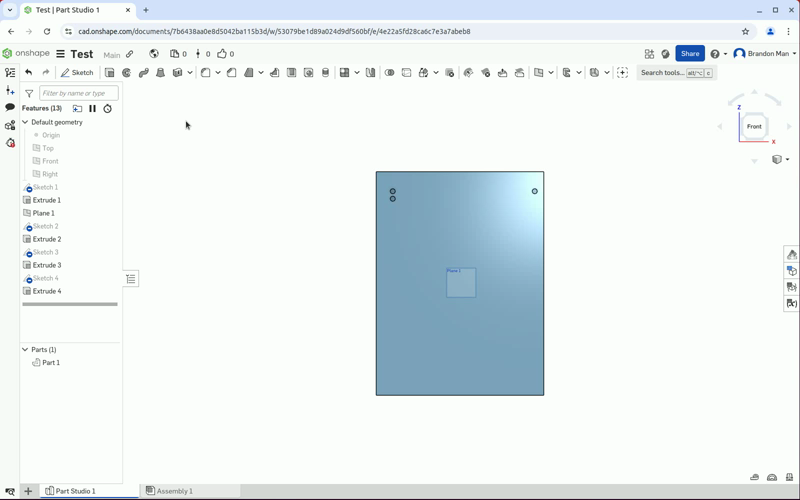
key(shift+h)
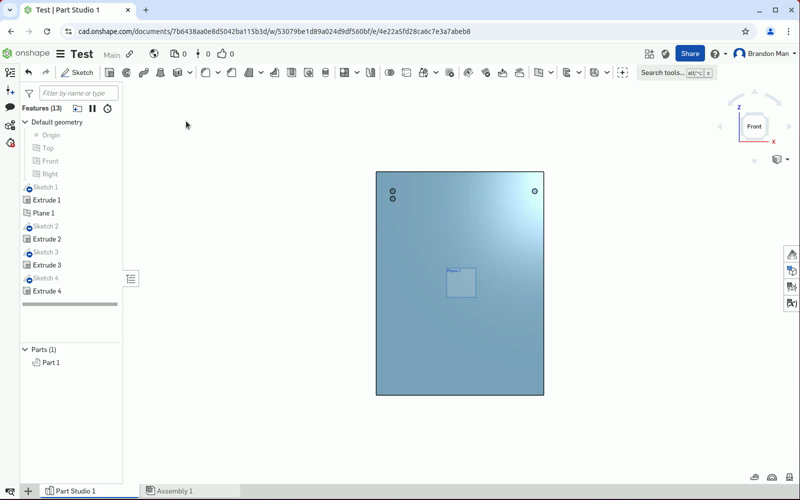
key(shift+h)
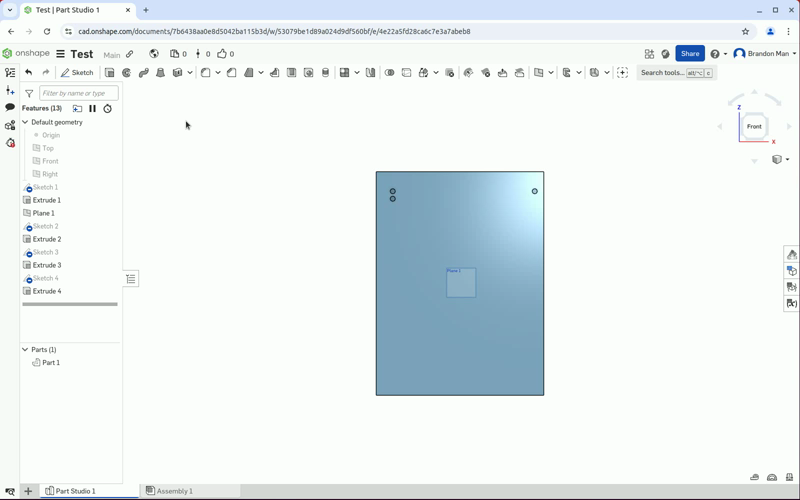
mouse_move(73, 189)
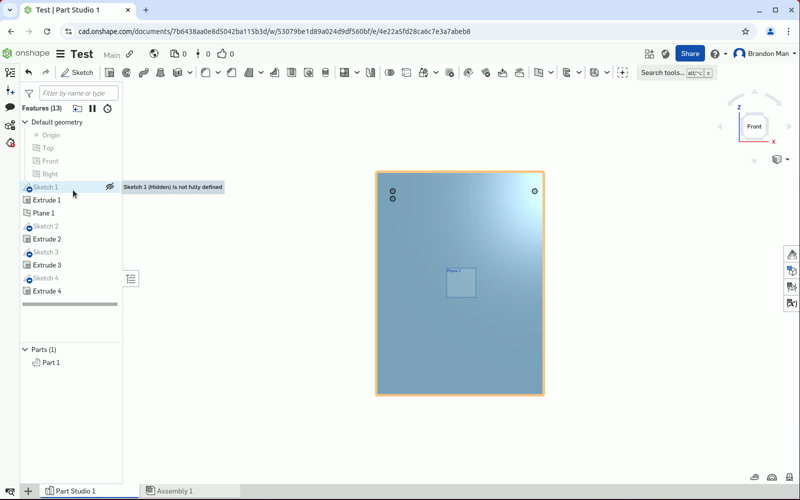
click(73, 189)
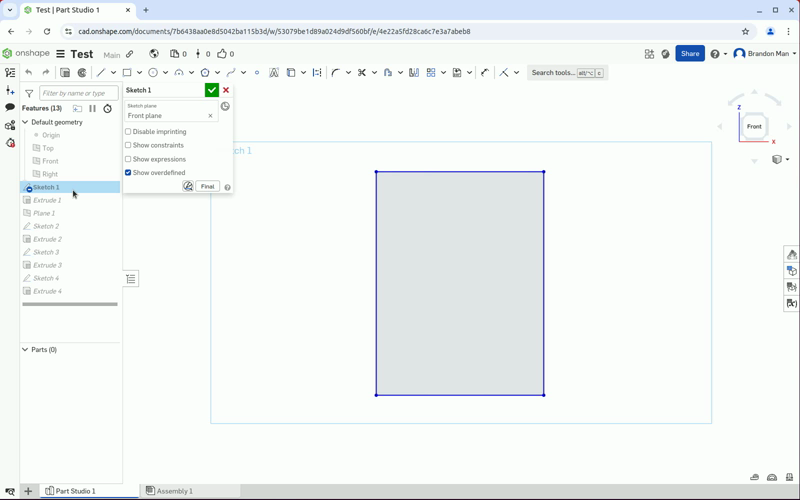
mouse_move(229, 92)
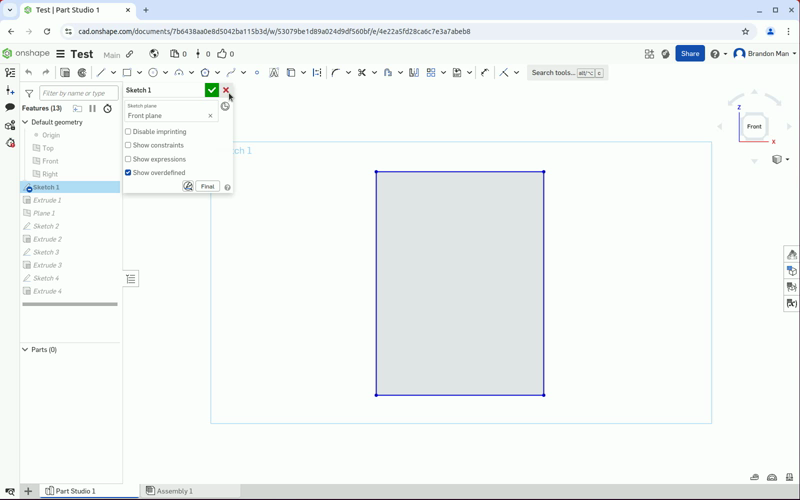
click(229, 92)
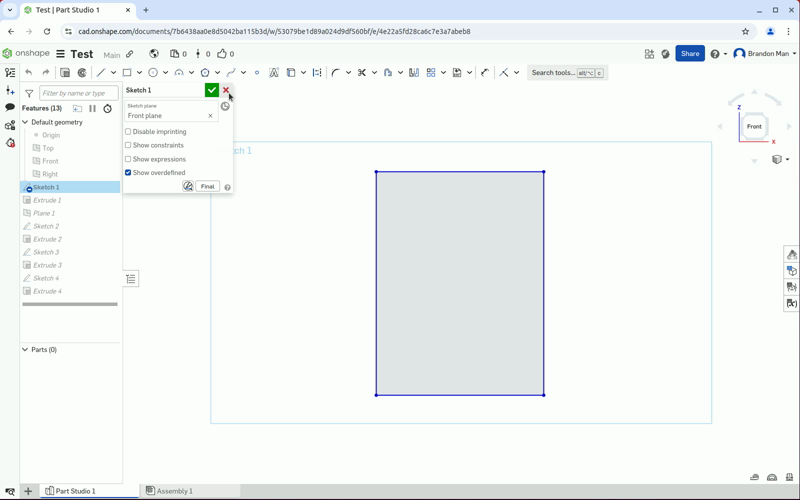
key(shift+s)
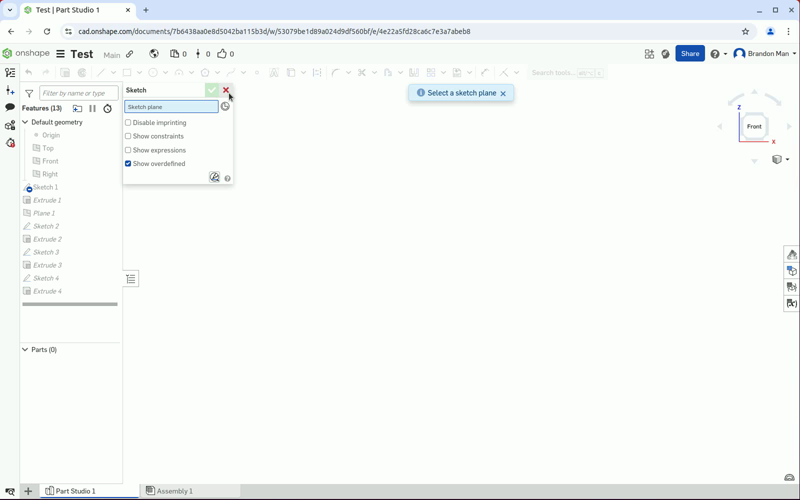
mouse_move(73, 215)
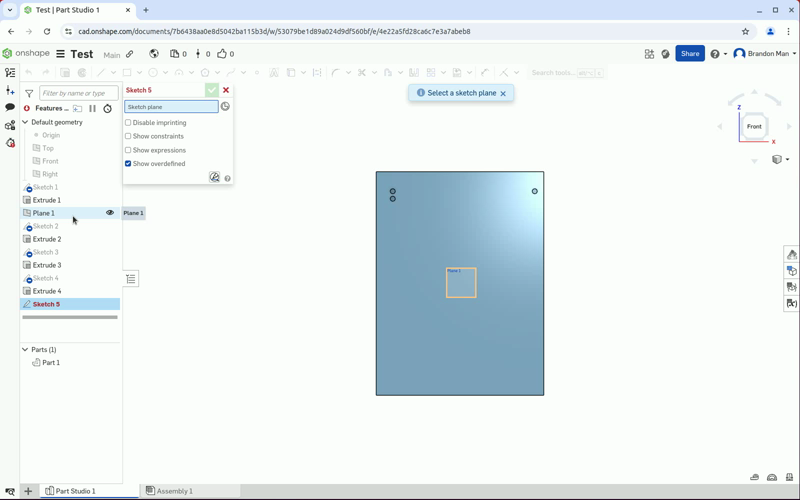
click(73, 215)
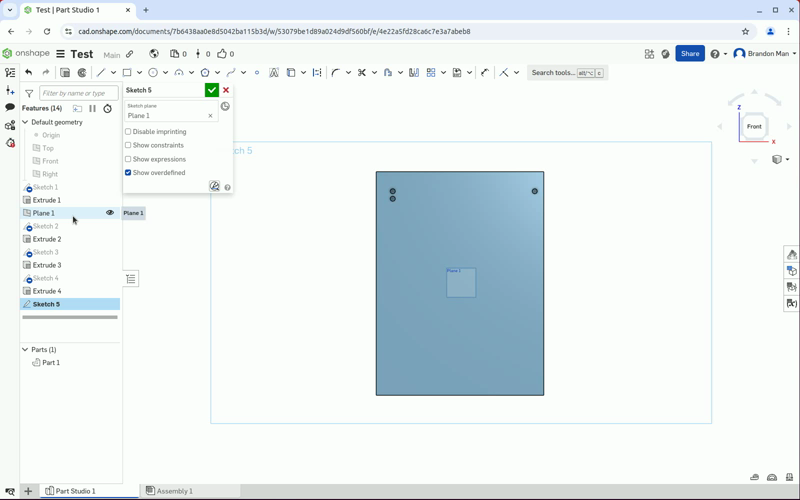
mouse_move(73, 352)
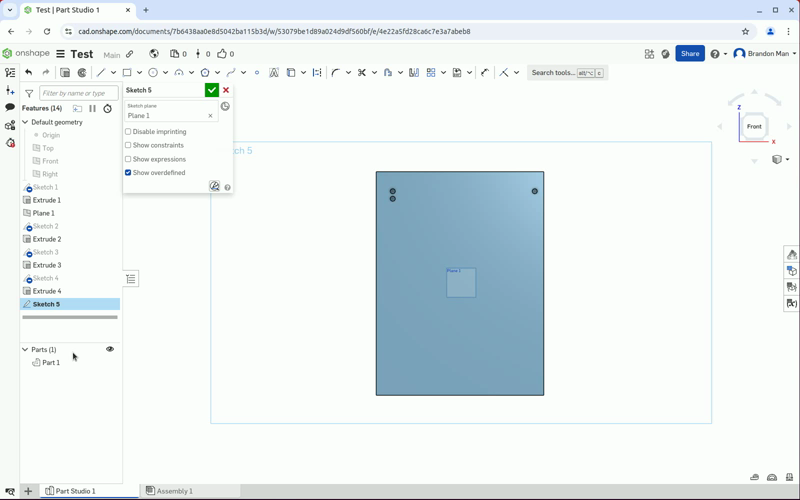
key(y)
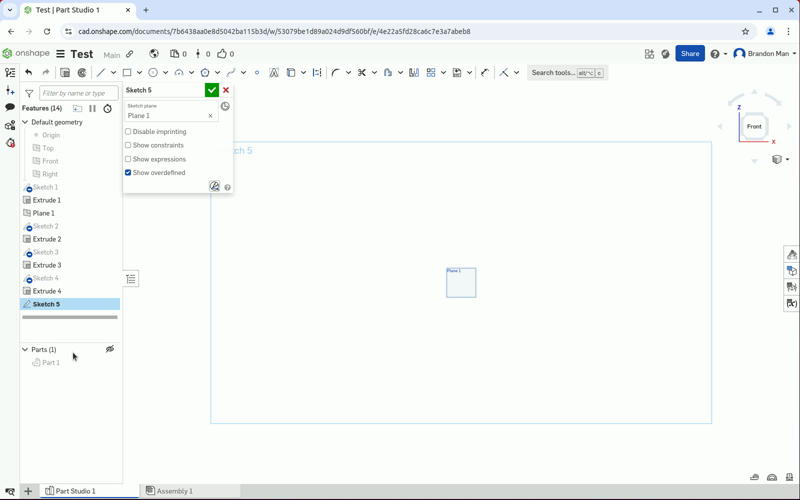
key(c)
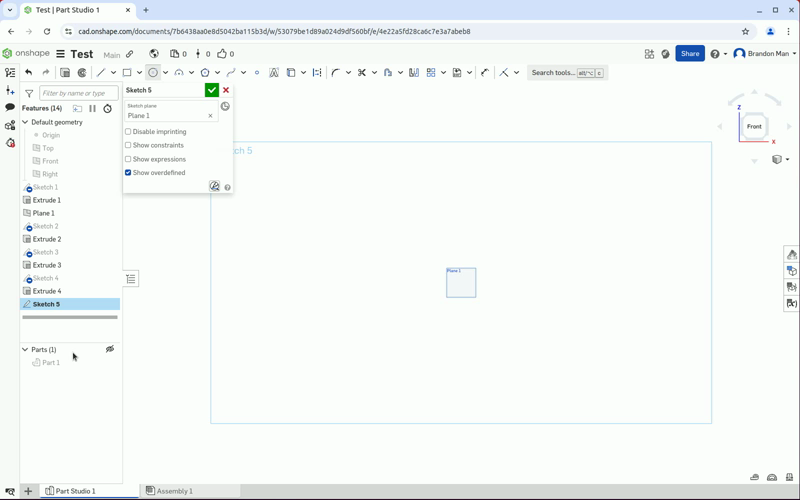
key_down(shift)
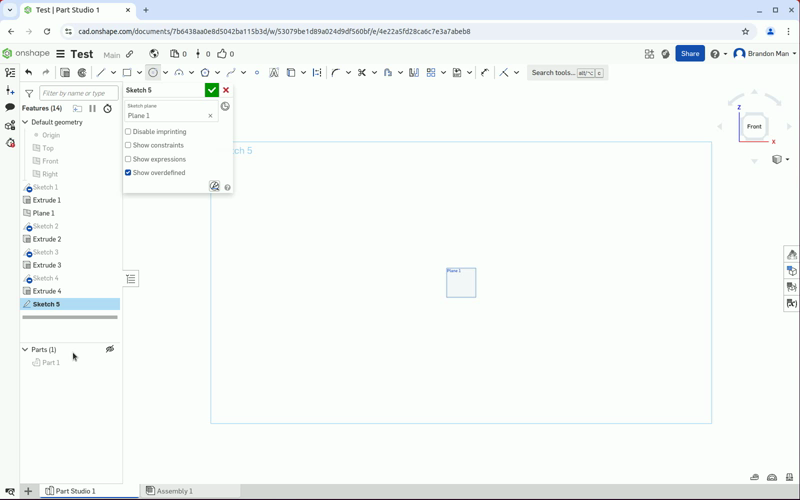
mouse_move(534, 198)
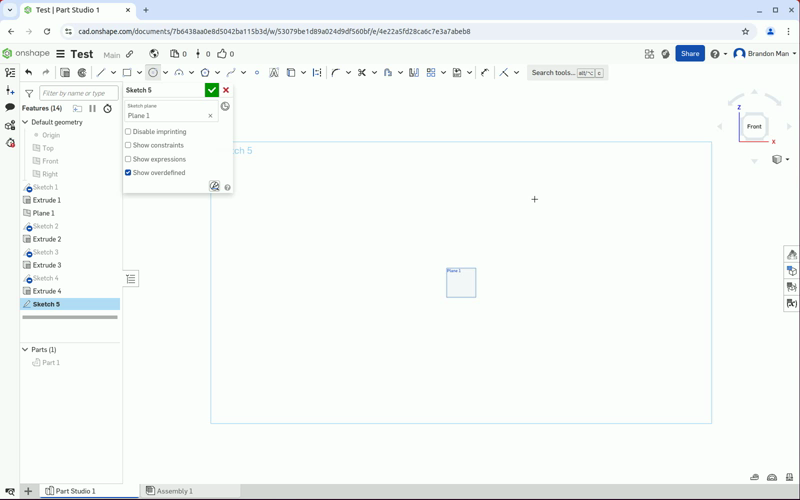
click(534, 198)
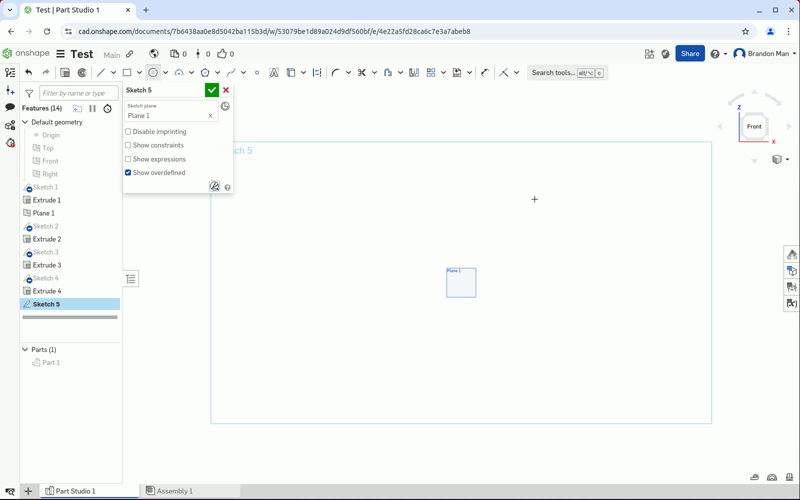
key_up(shift)
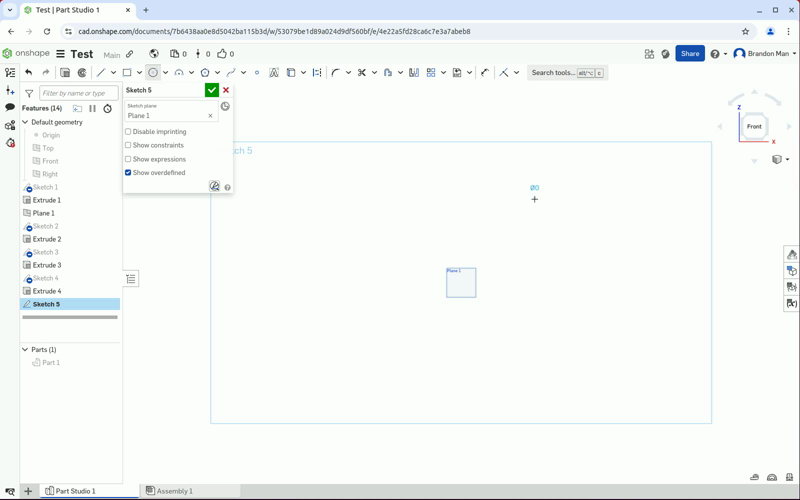
mouse_move(537, 198)
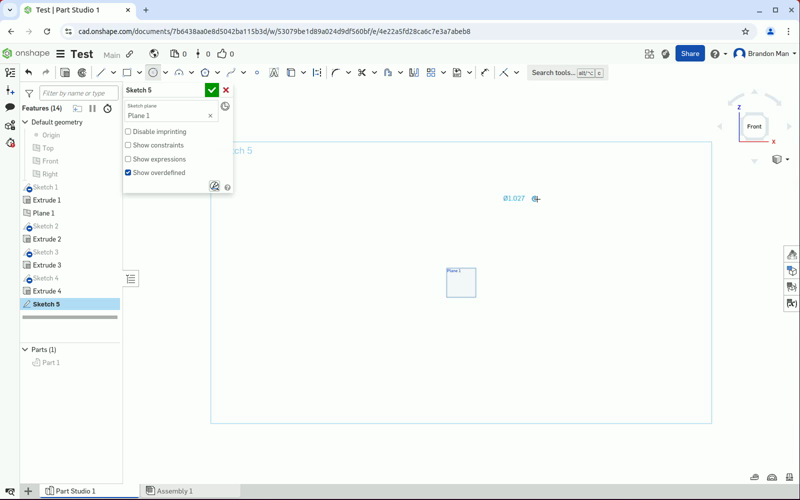
scroll(6)
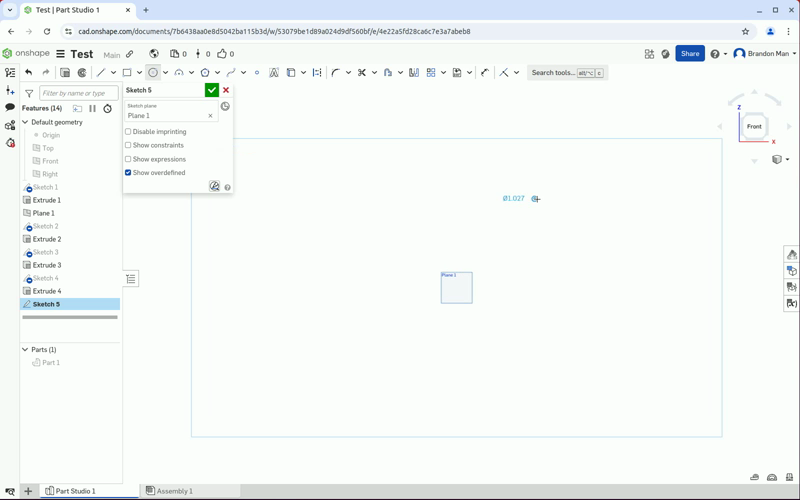
scroll(6)
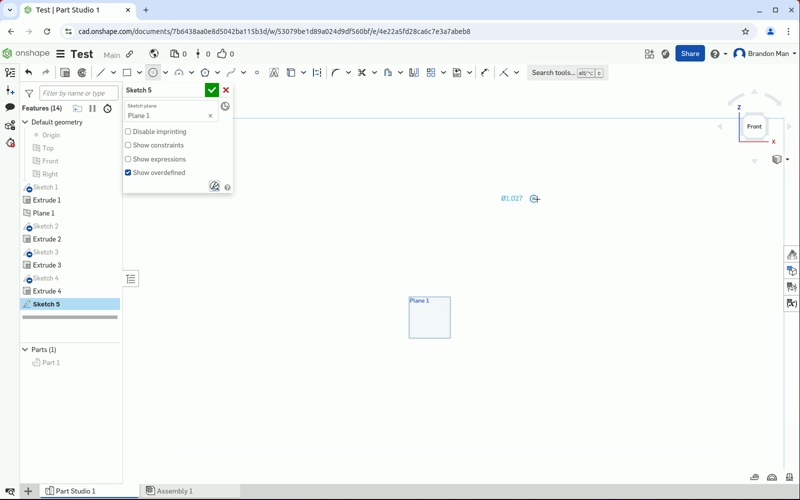
scroll(6)
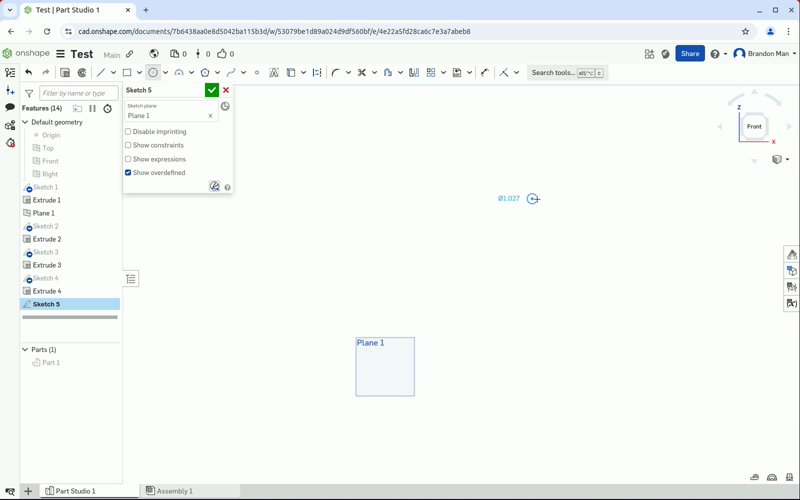
scroll(6)
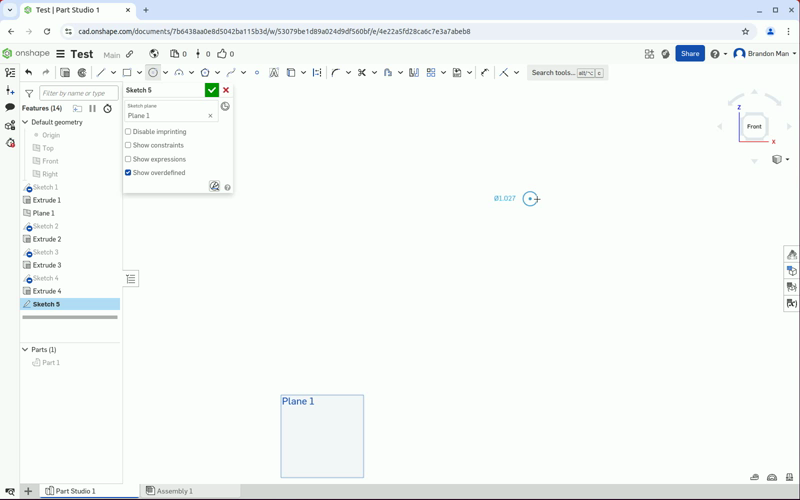
scroll(6)
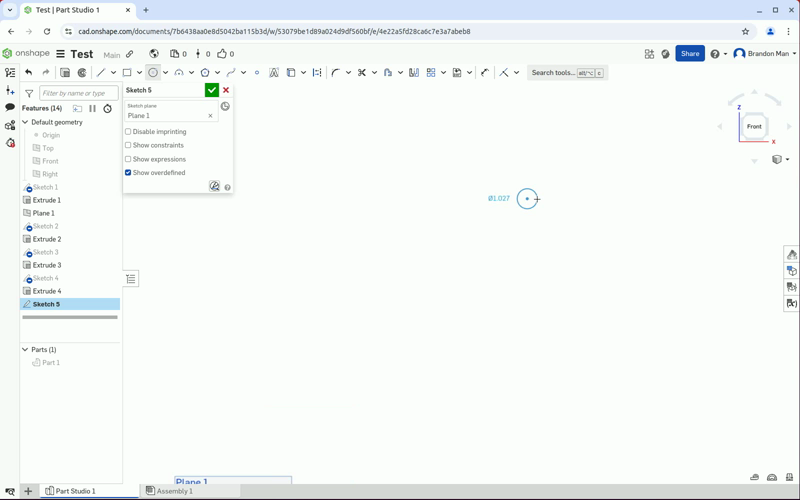
scroll(6)
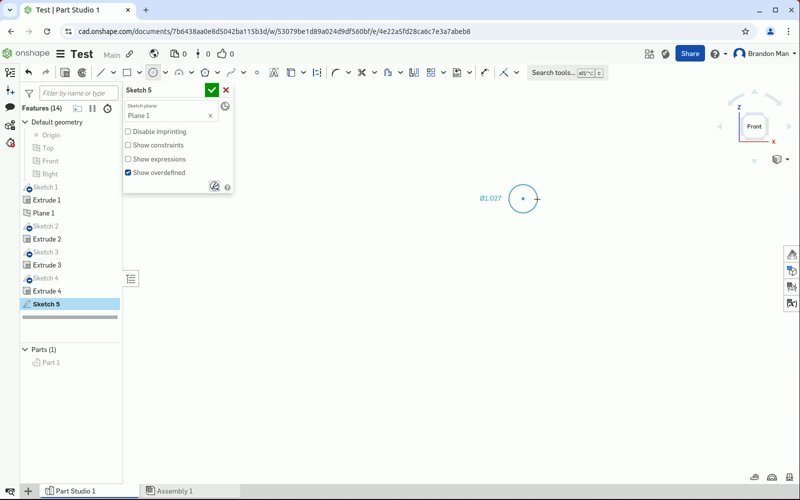
scroll(6)
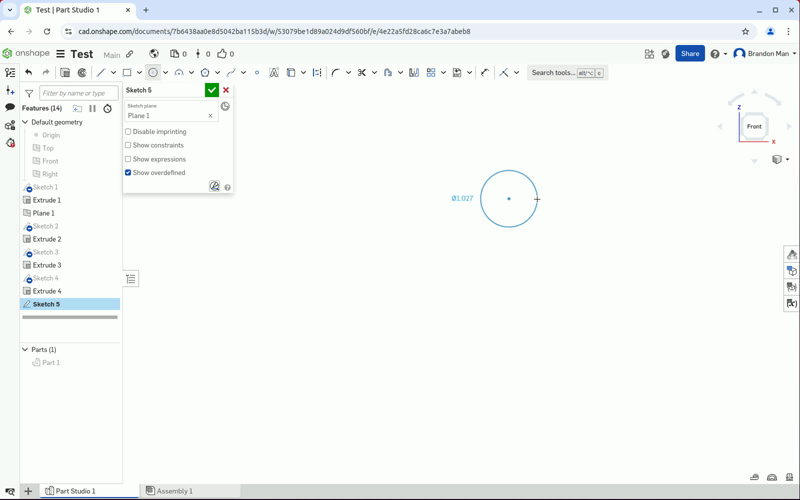
click(537, 198)
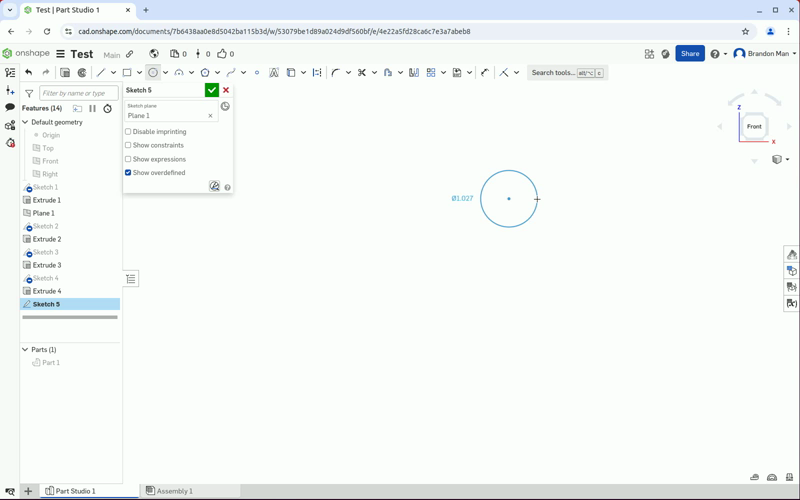
scroll(-6)
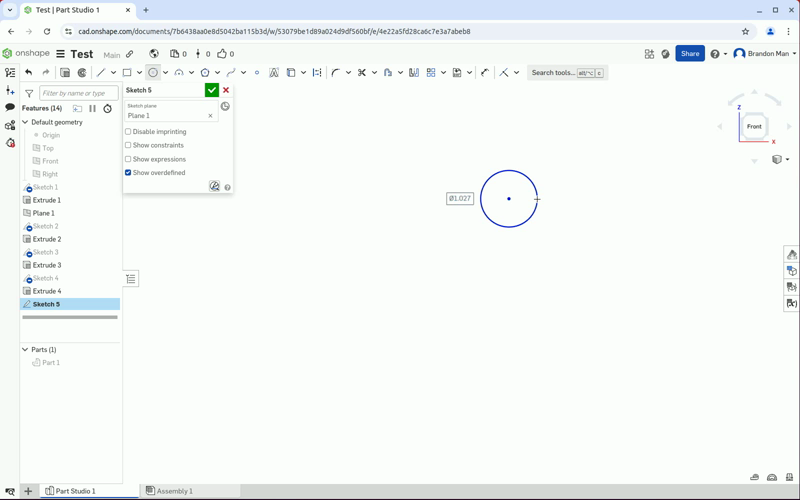
scroll(-6)
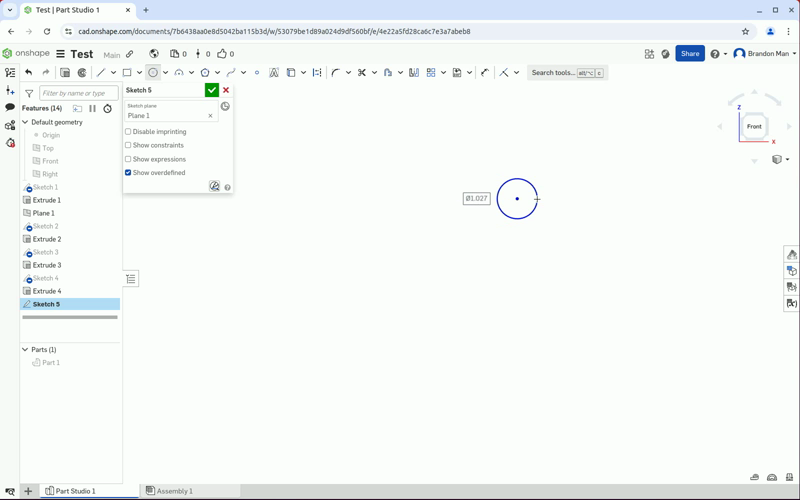
scroll(-6)
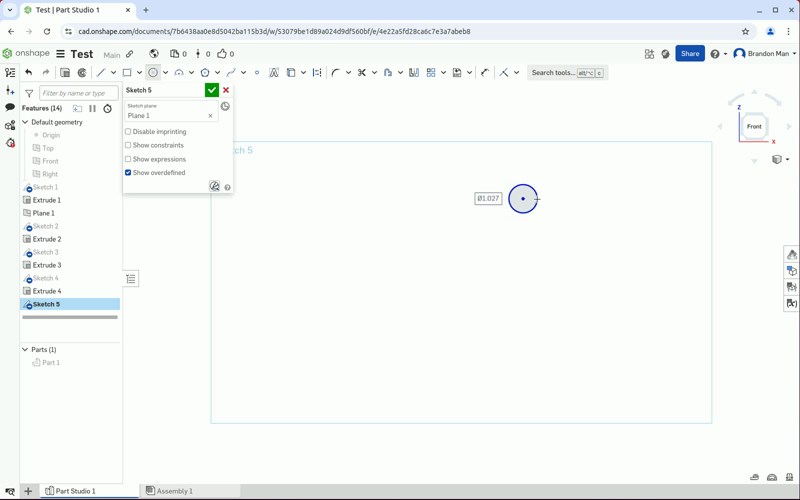
scroll(-6)
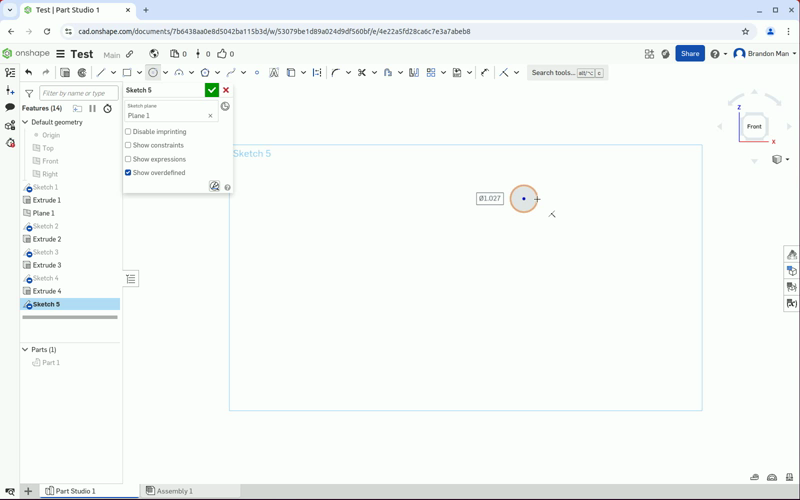
scroll(-6)
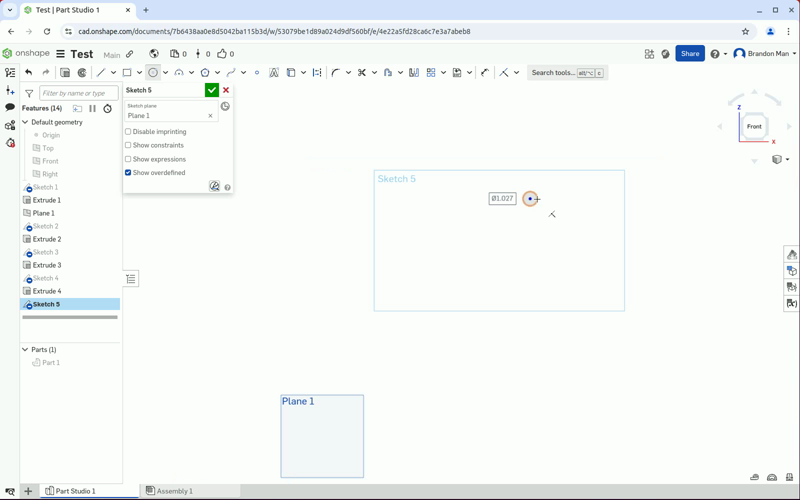
scroll(-6)
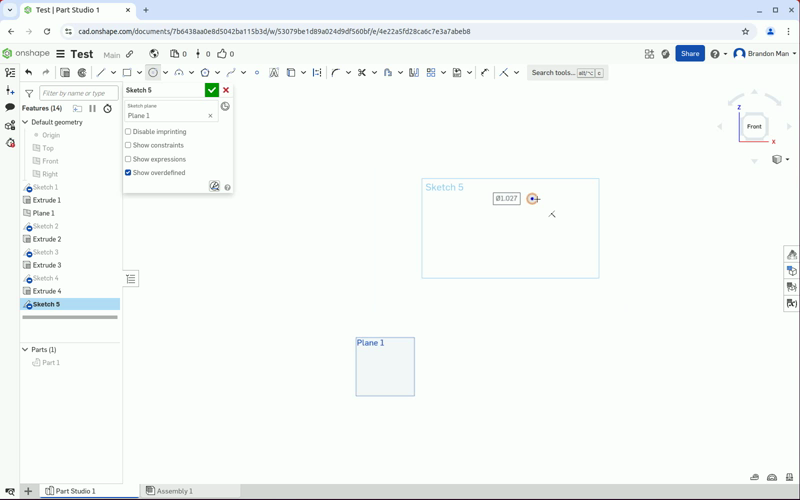
scroll(-6)
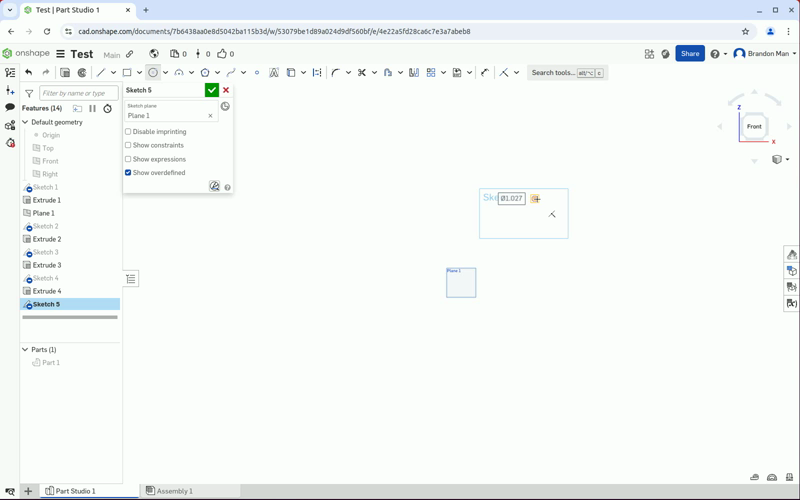
key(esc)
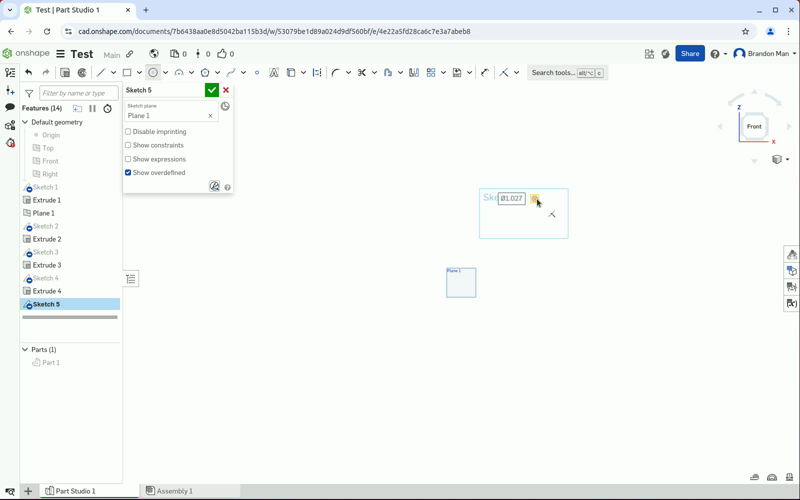
mouse_move(532, 198)
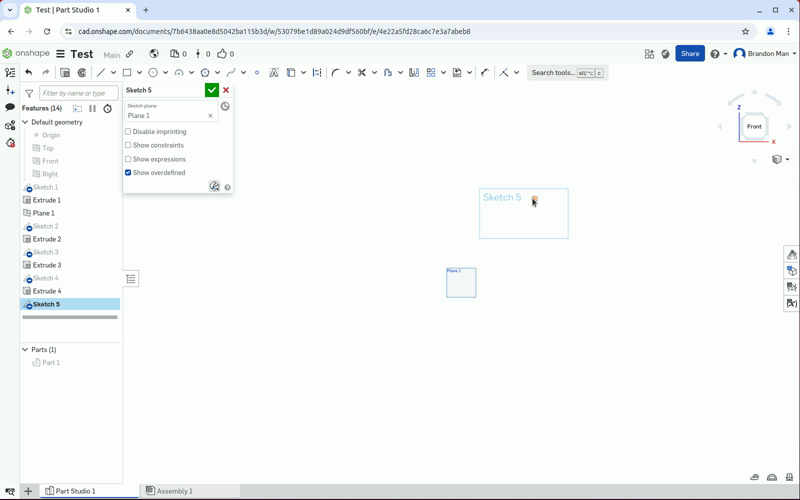
scroll(6)
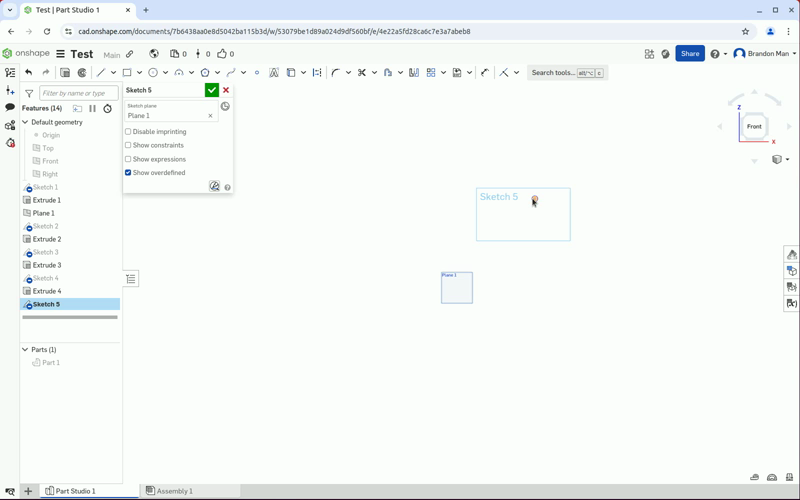
scroll(6)
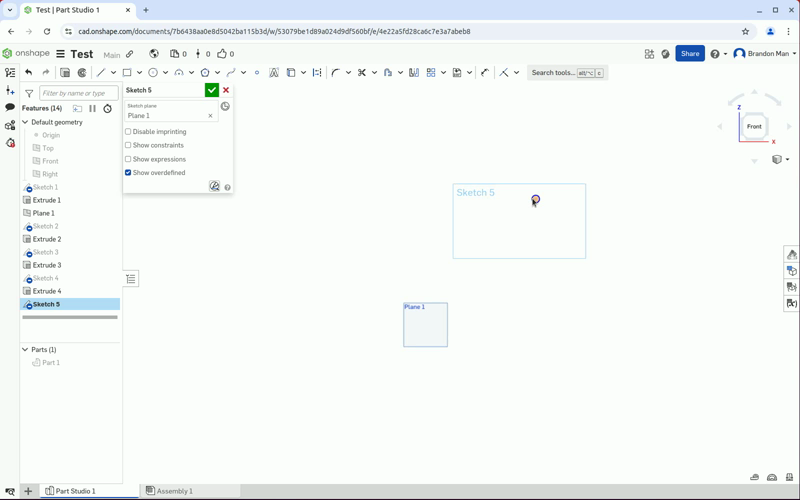
scroll(6)
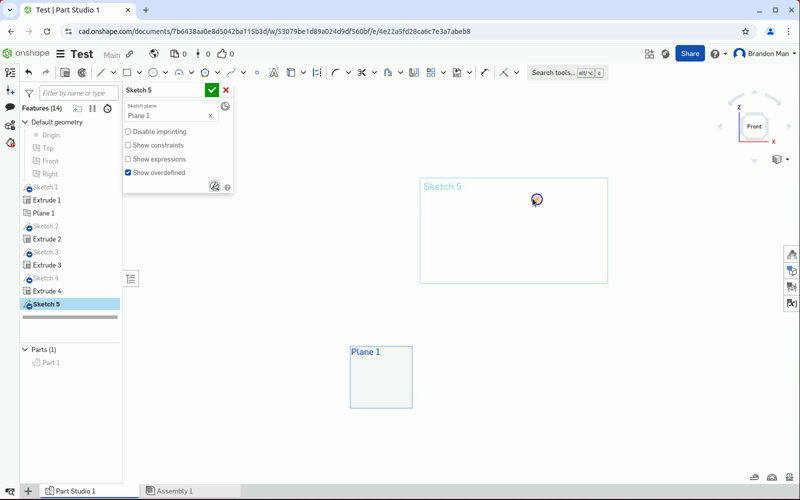
scroll(6)
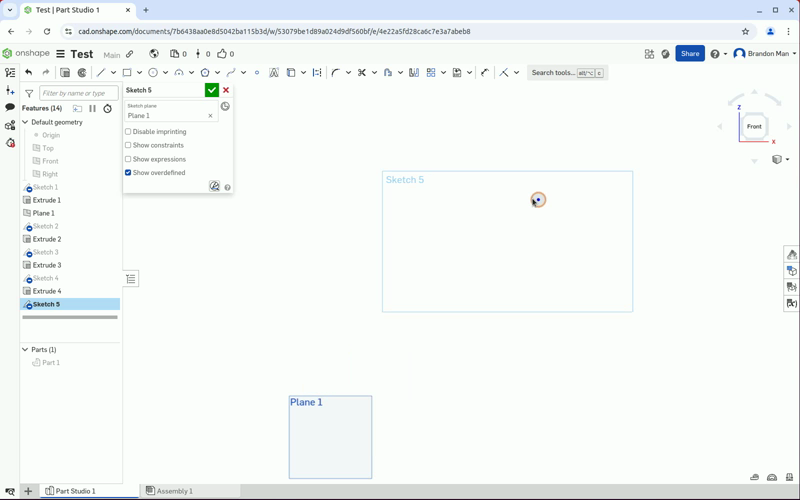
scroll(6)
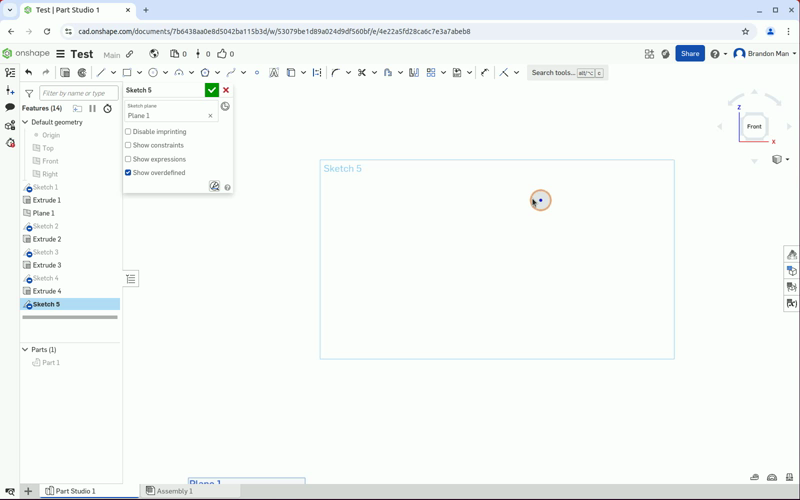
scroll(6)
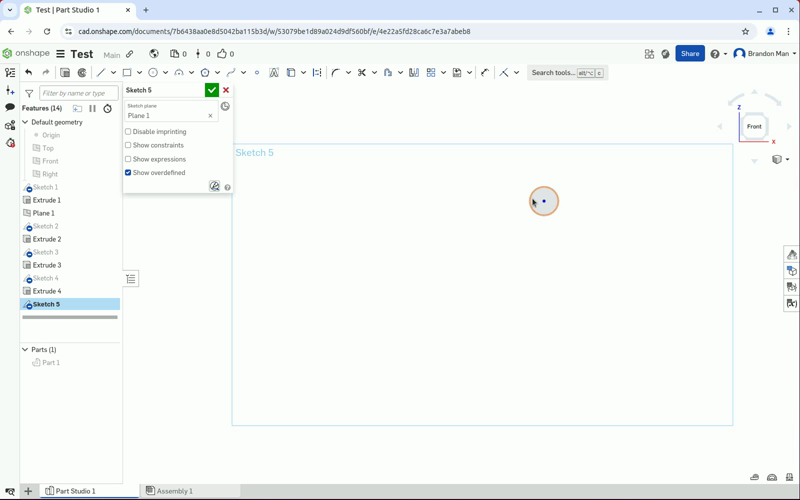
scroll(6)
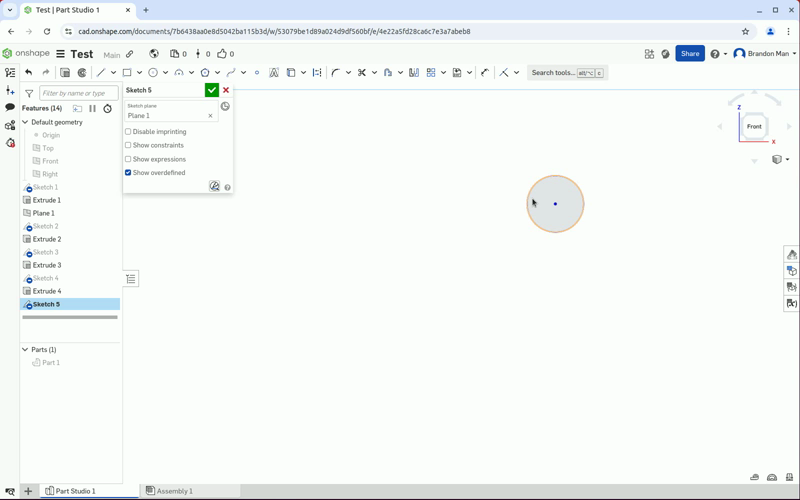
click(532, 198)
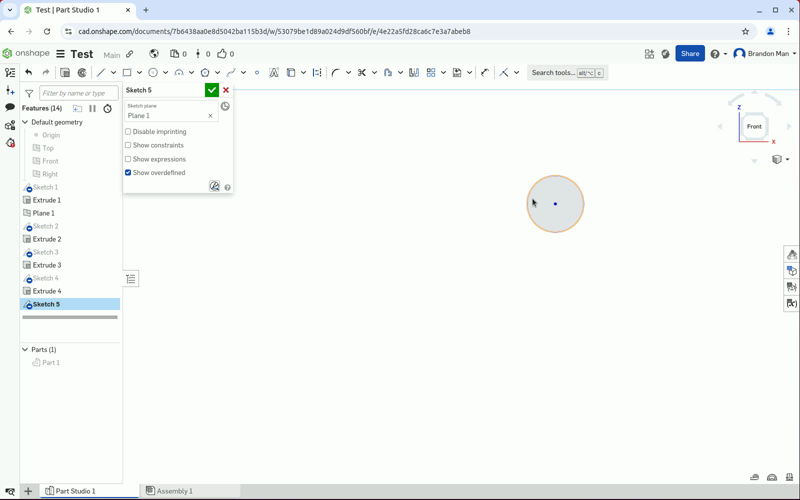
scroll(-6)
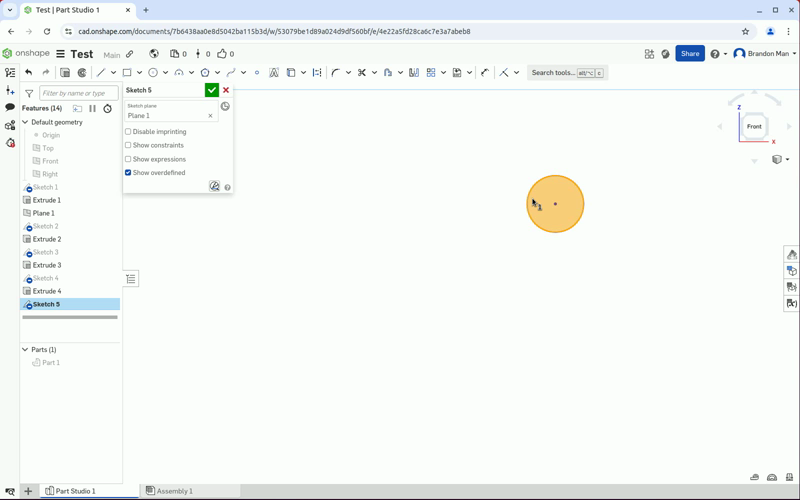
scroll(-6)
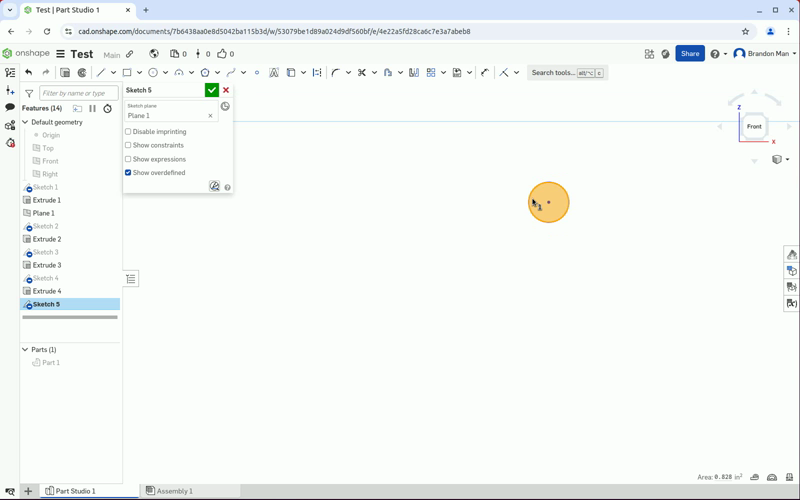
scroll(-6)
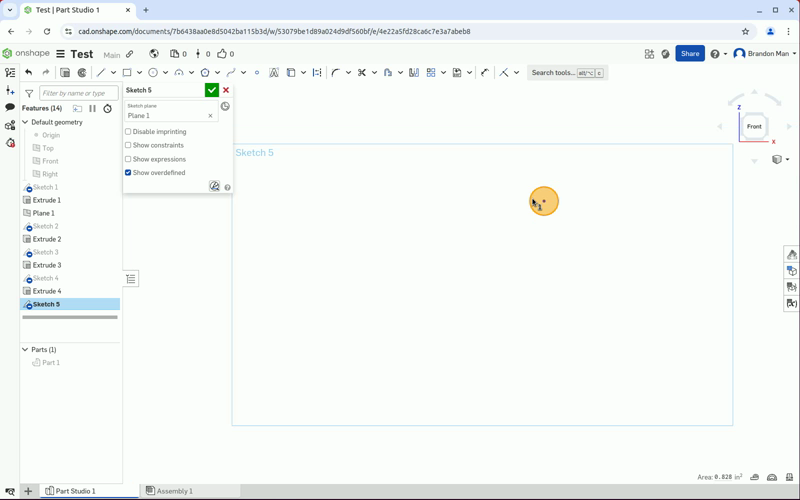
scroll(-6)
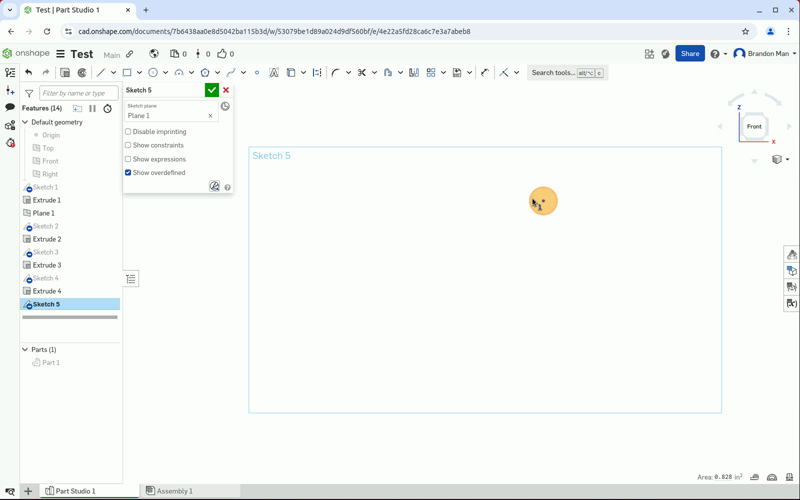
scroll(-6)
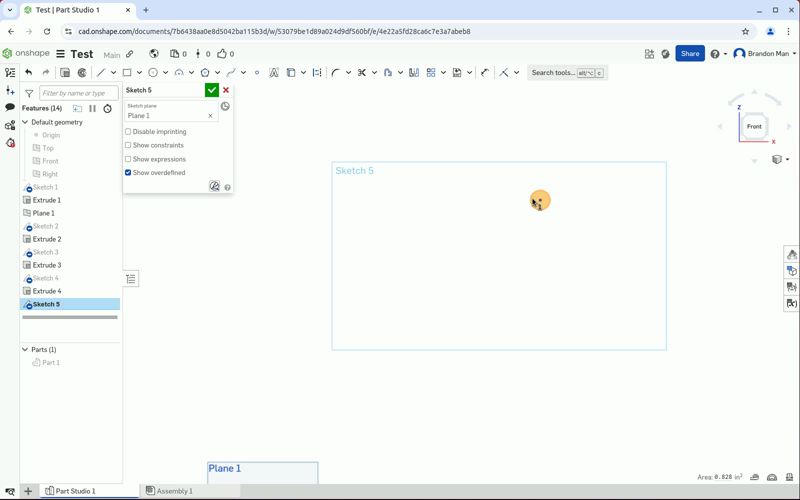
scroll(-6)
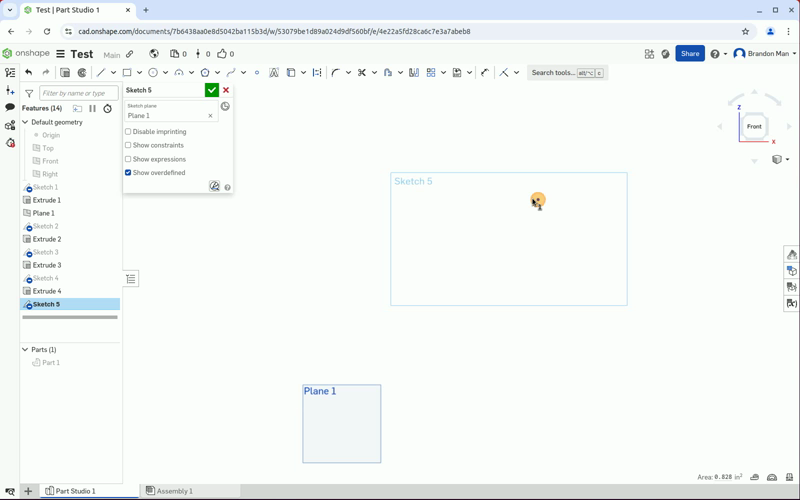
scroll(-6)
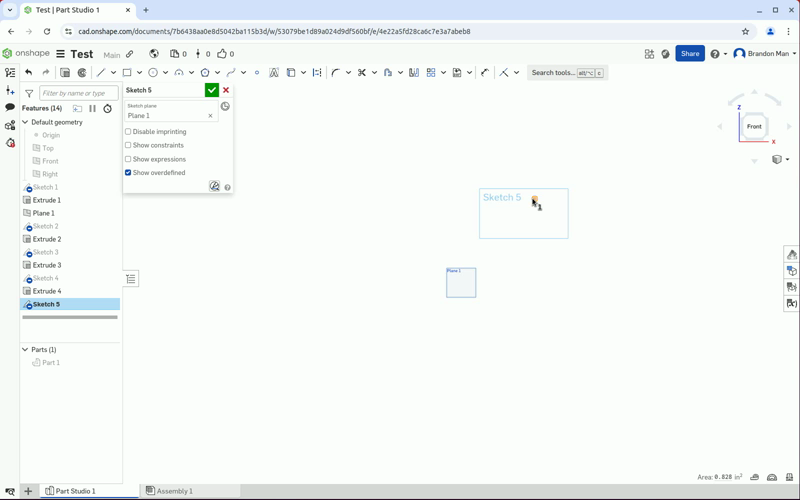
mouse_move(73, 352)
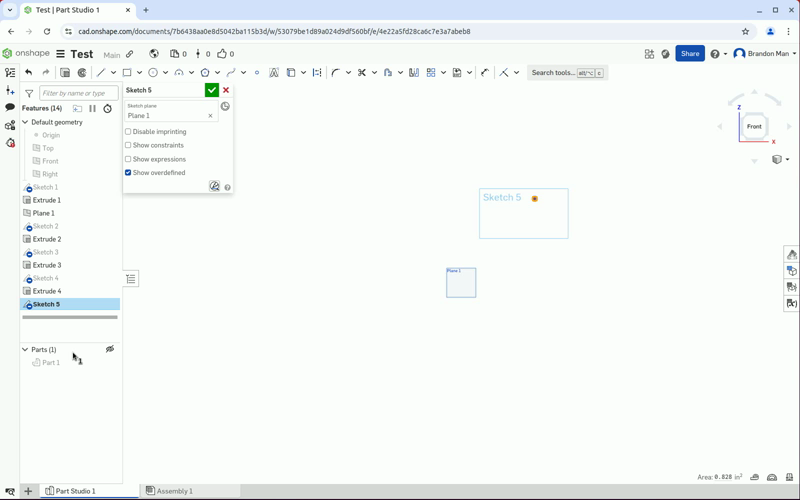
key(shift+y)
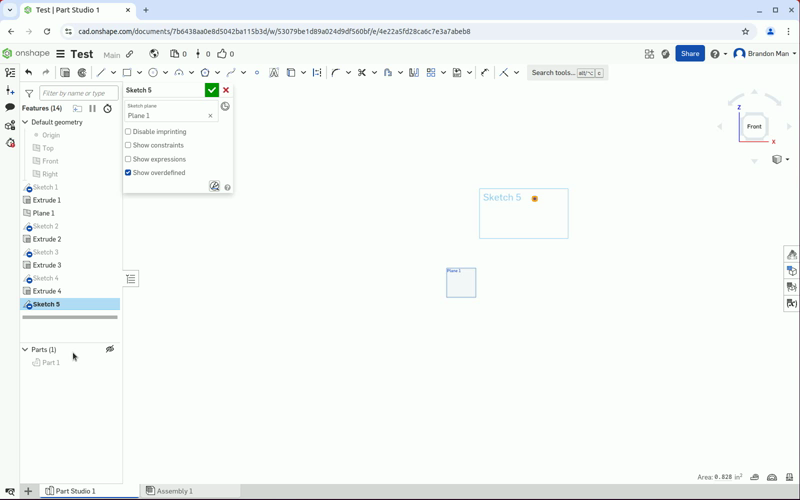
key(shift+e)
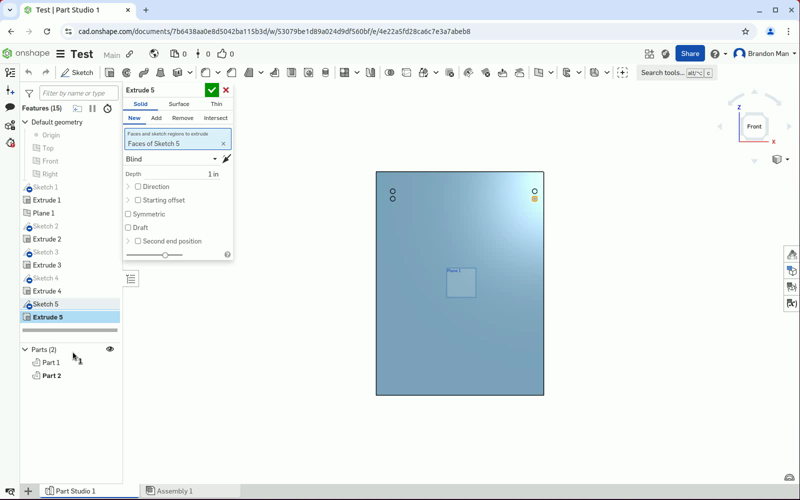
mouse_move(143, 106)
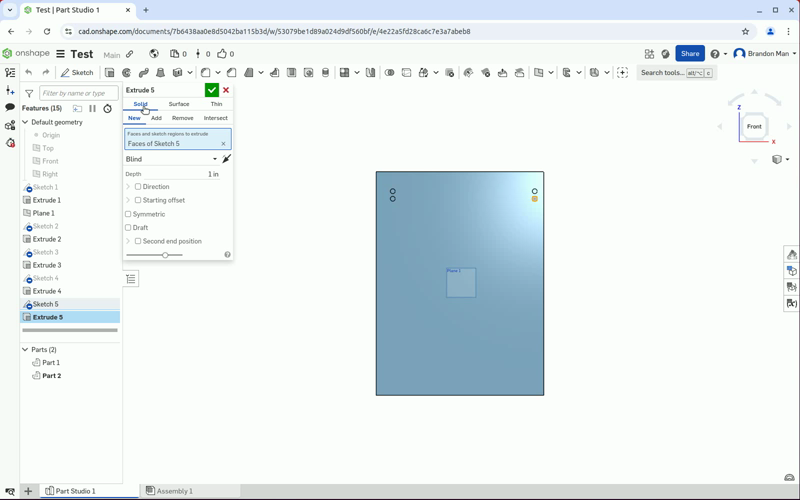
click(143, 106)
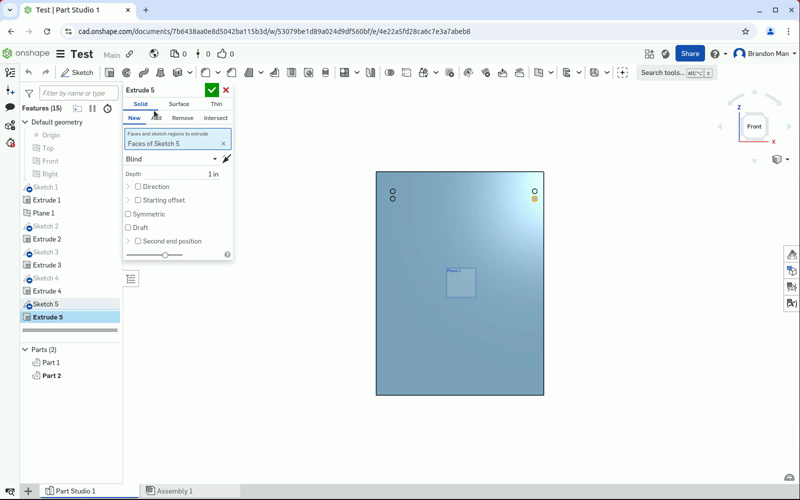
mouse_move(186, 120)
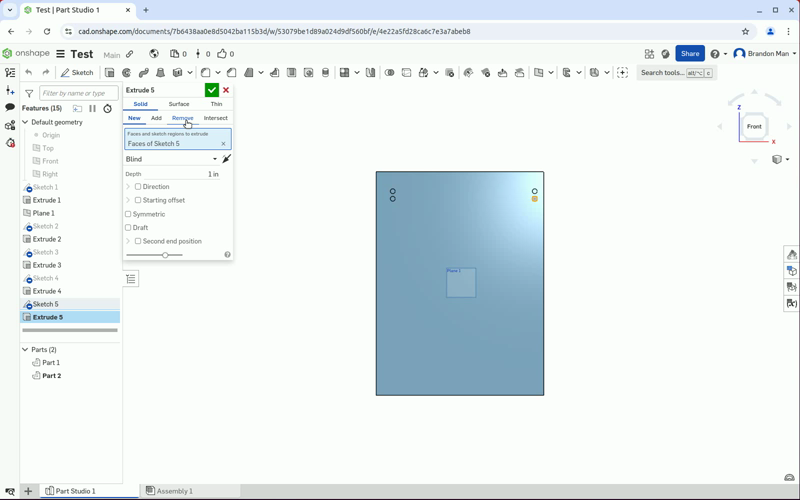
click(186, 120)
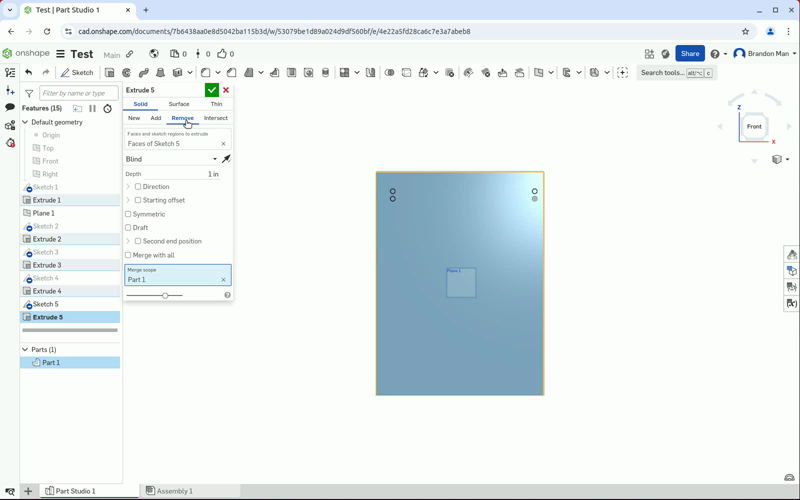
key(tab, 4)
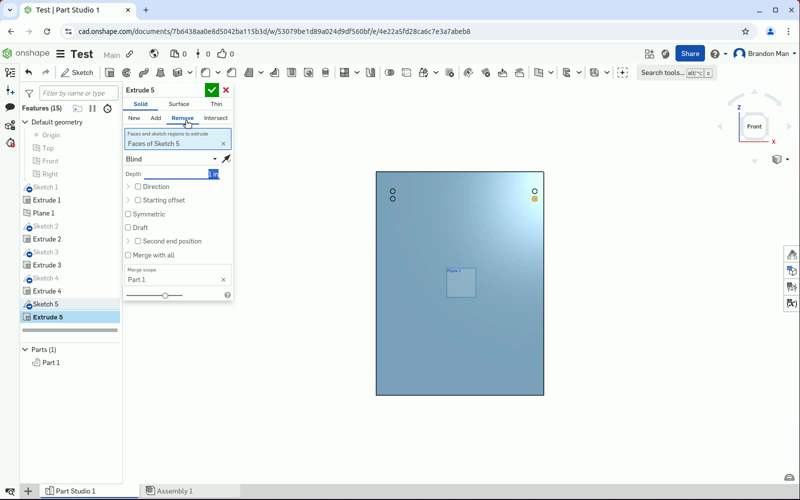
text(1.444)
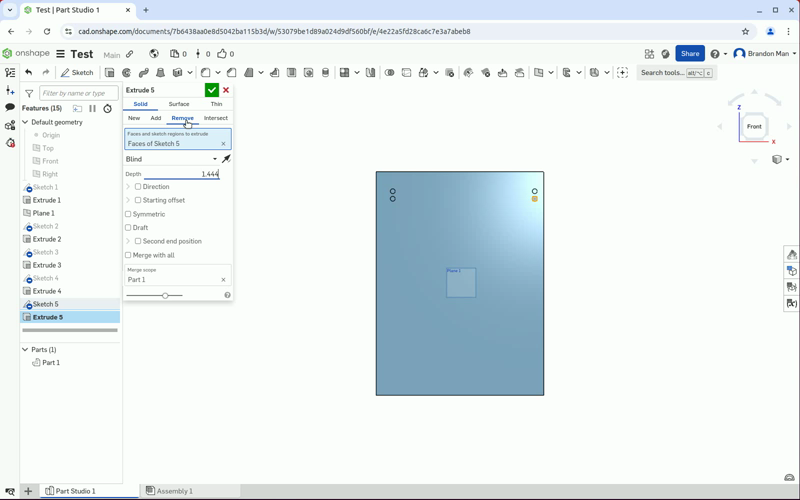
key(tab, 6)
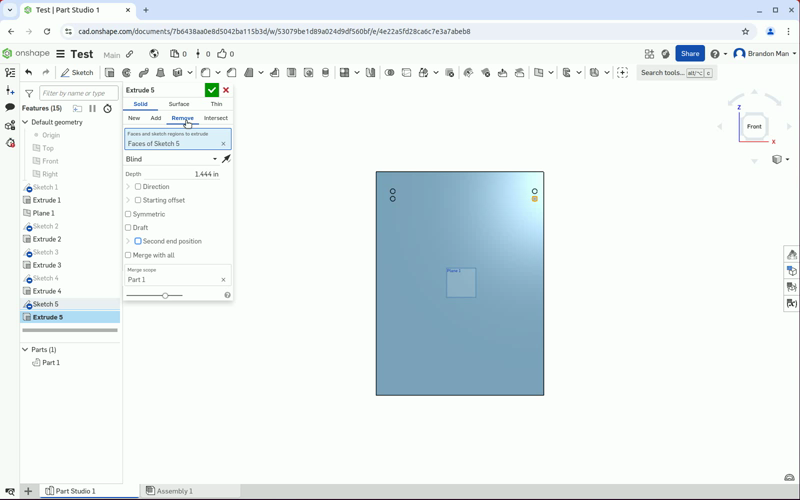
key(space)
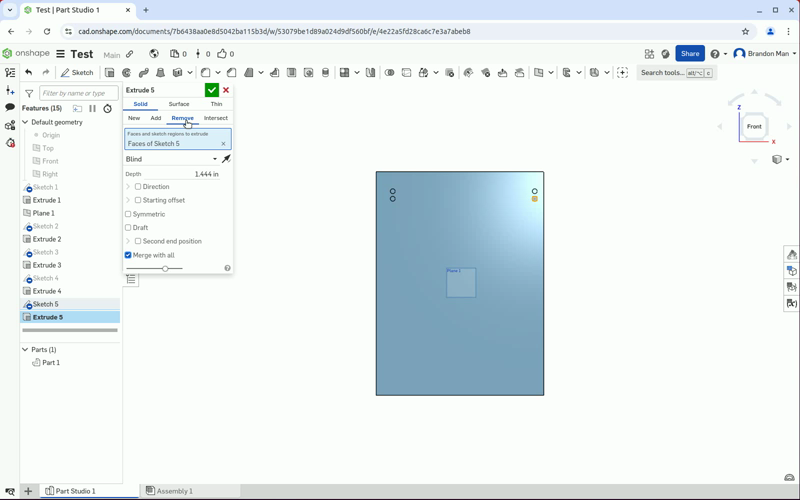
key(enter)
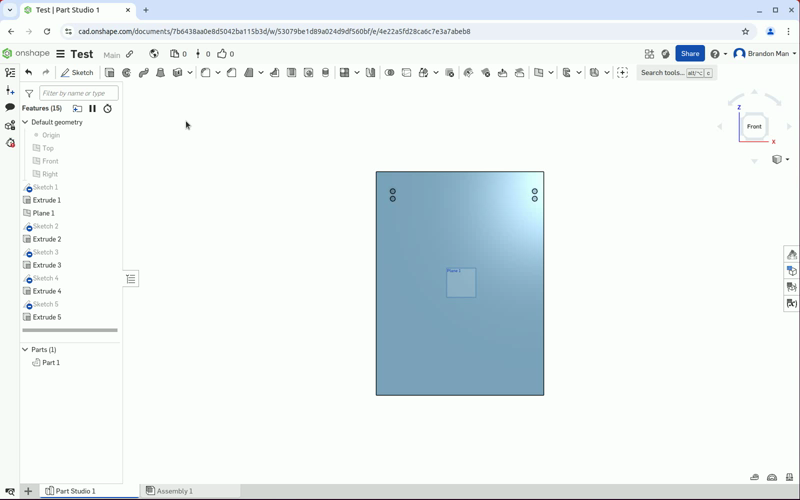
key(shift+h)
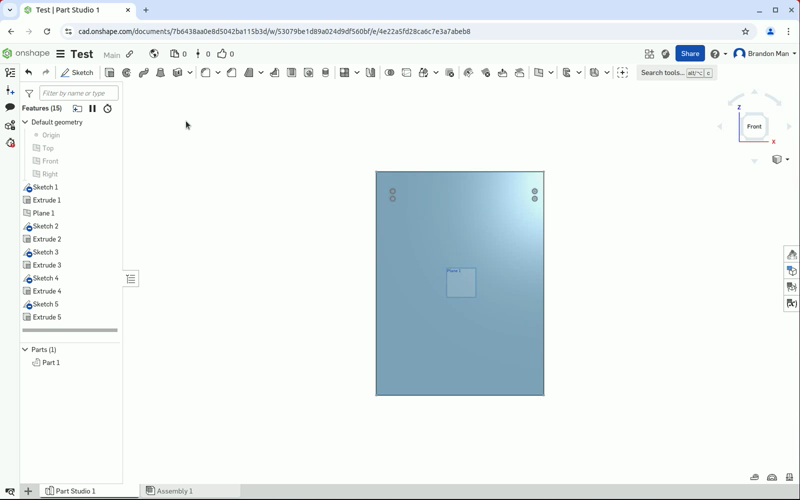
key(shift+h)
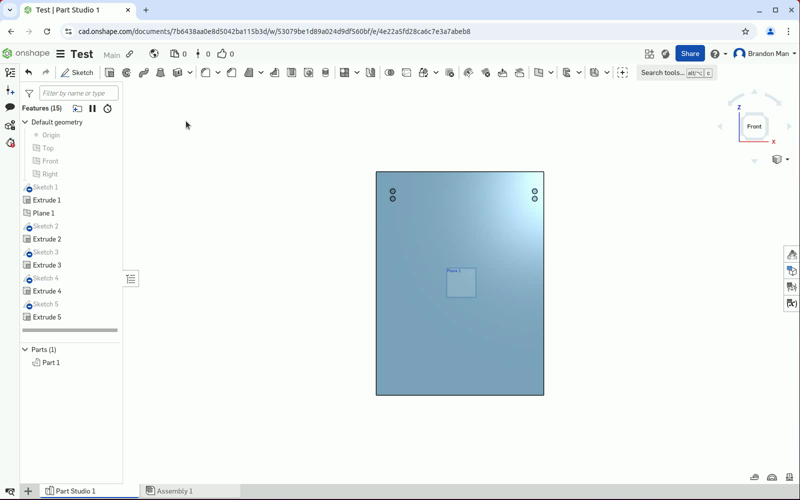
mouse_move(73, 189)
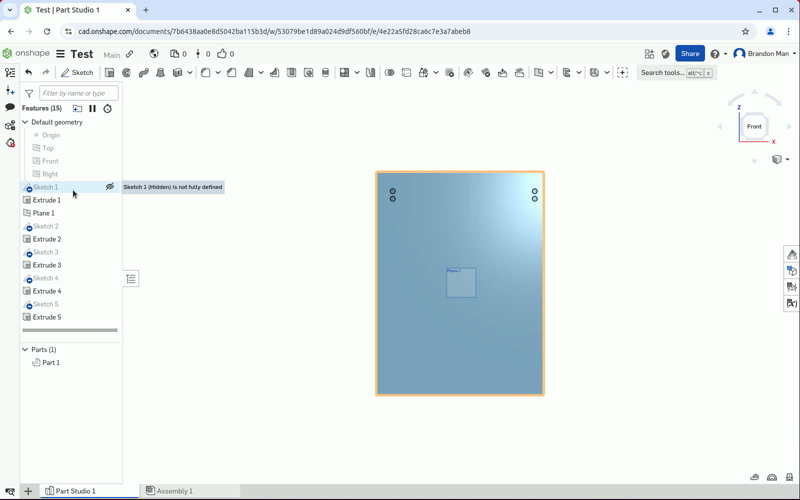
click(73, 189)
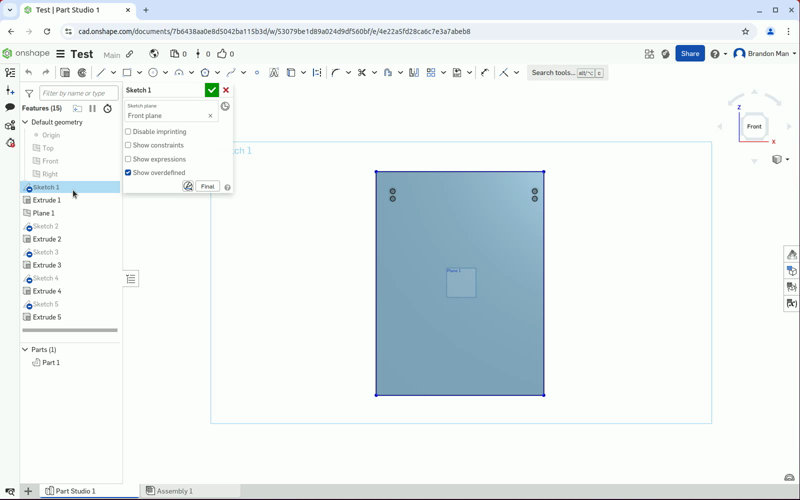
mouse_move(229, 92)
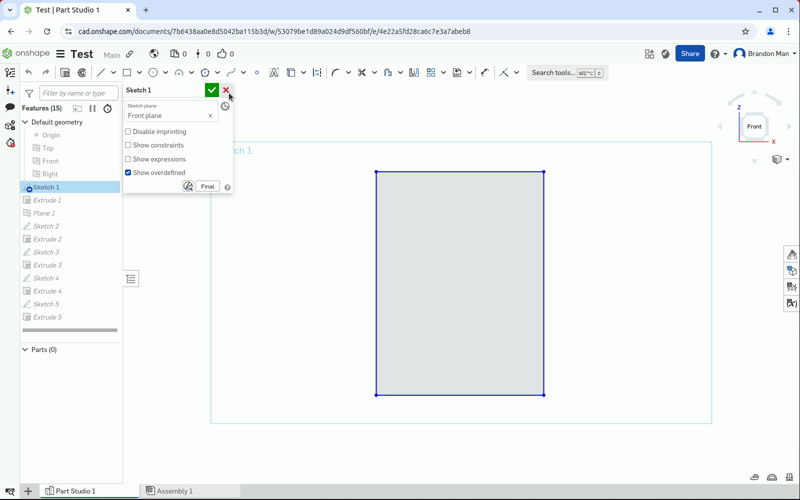
click(229, 92)
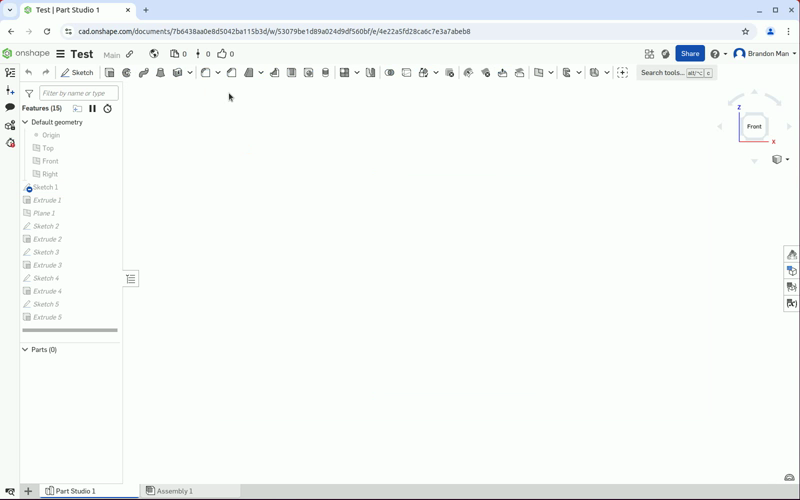
key(shift+s)
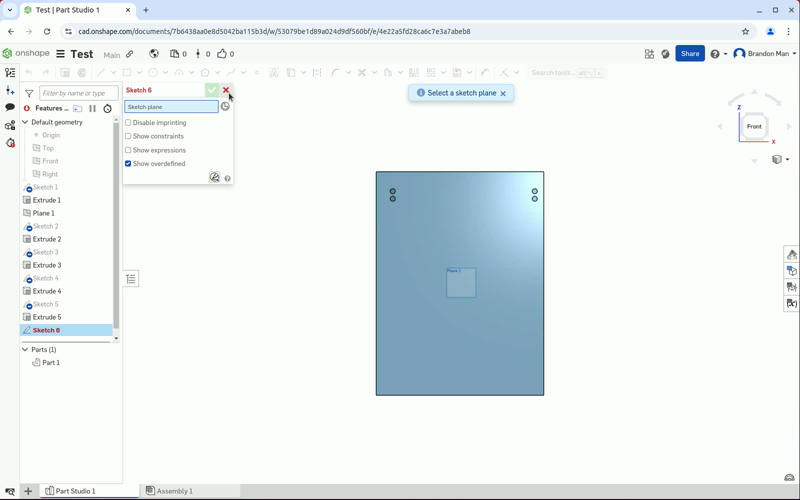
mouse_move(69, 215)
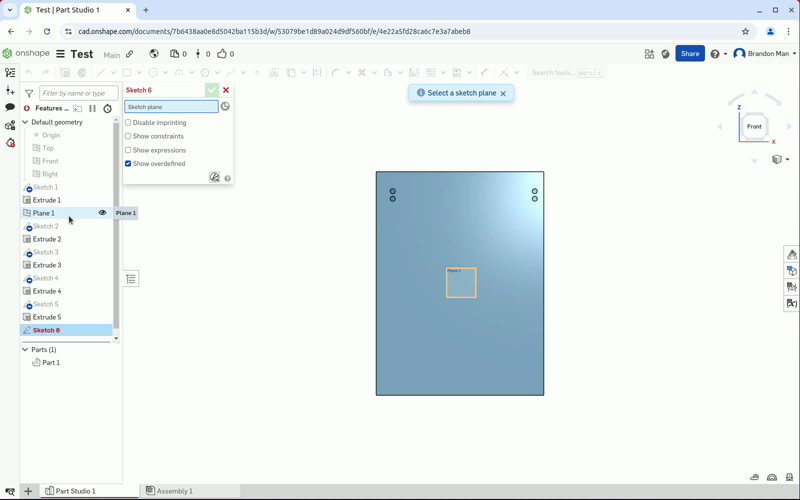
click(69, 215)
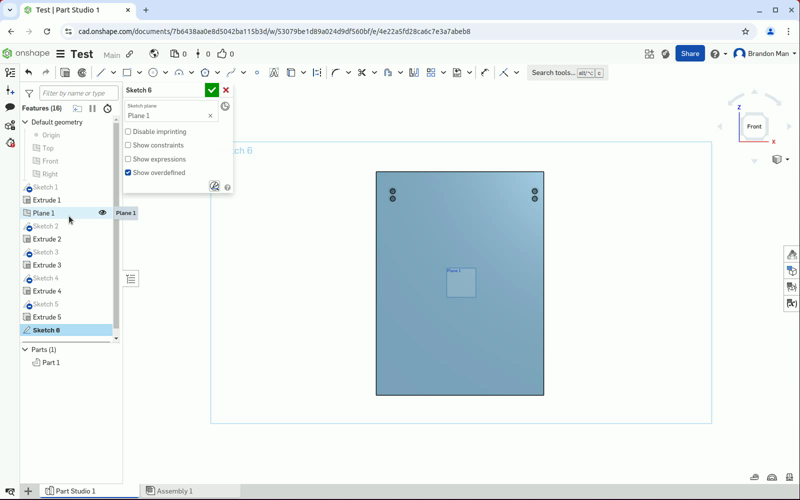
mouse_move(73, 352)
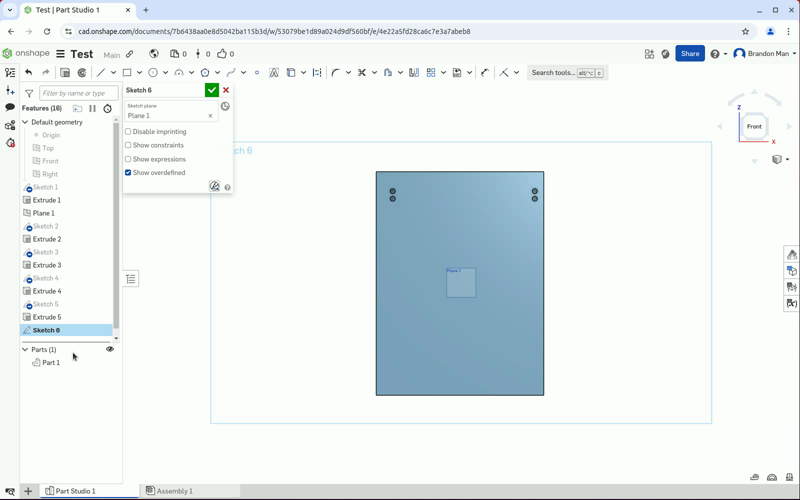
key(y)
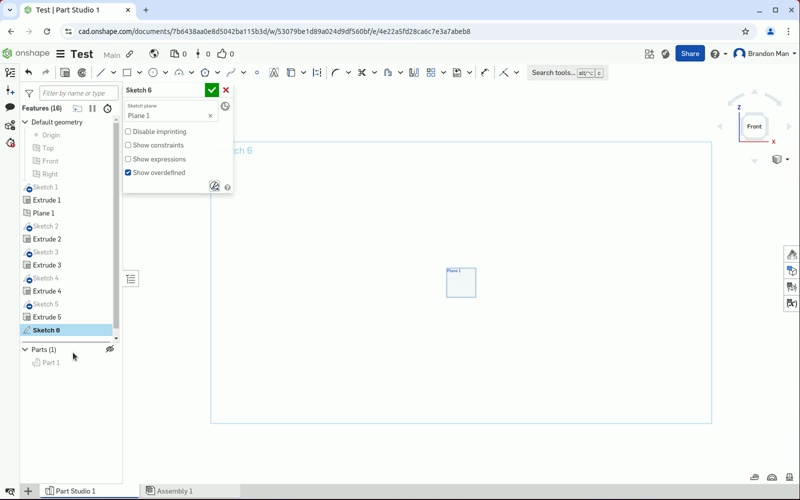
key(c)
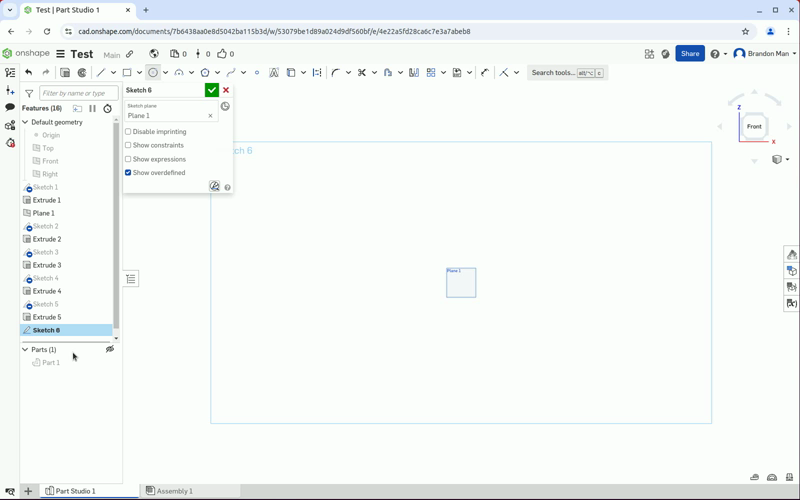
key_down(shift)
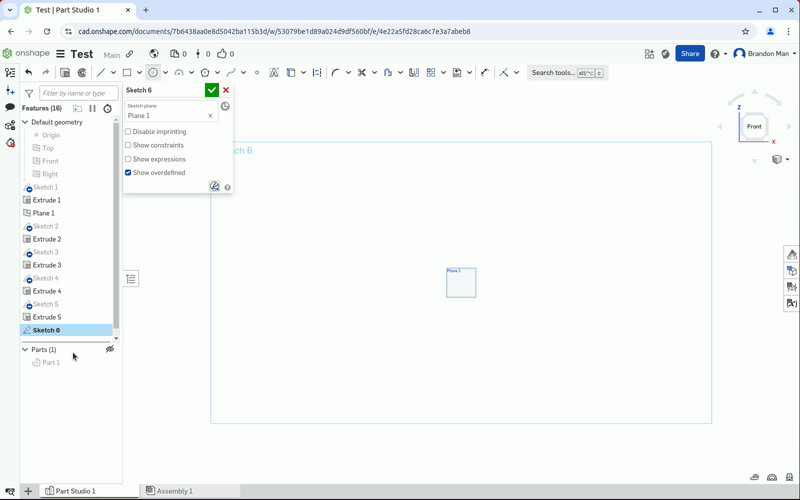
mouse_move(386, 374)
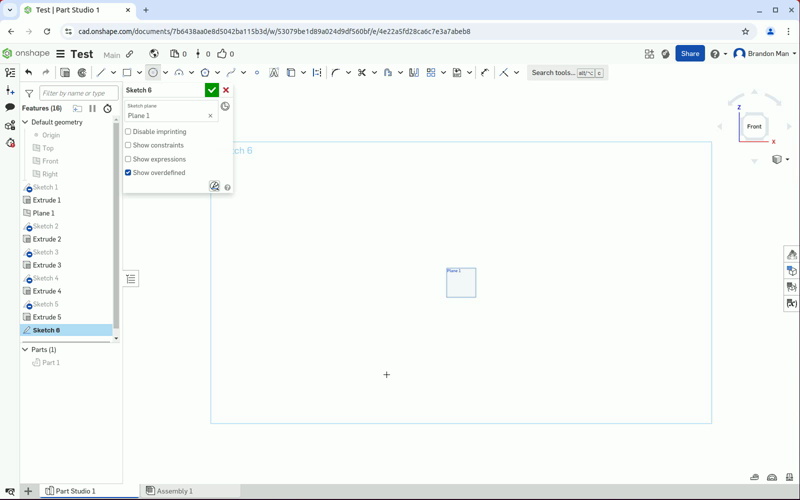
click(386, 374)
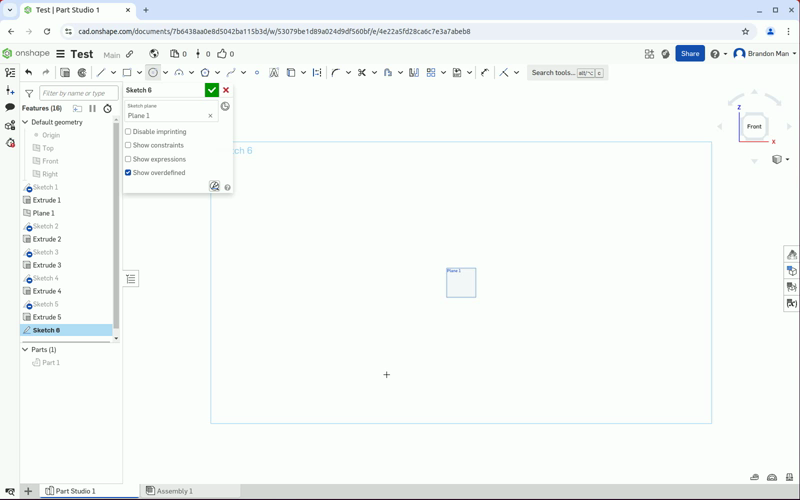
key_up(shift)
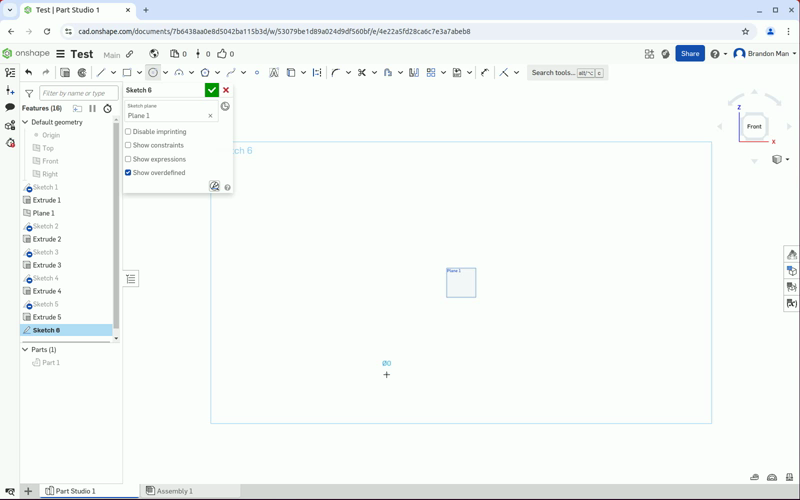
mouse_move(389, 374)
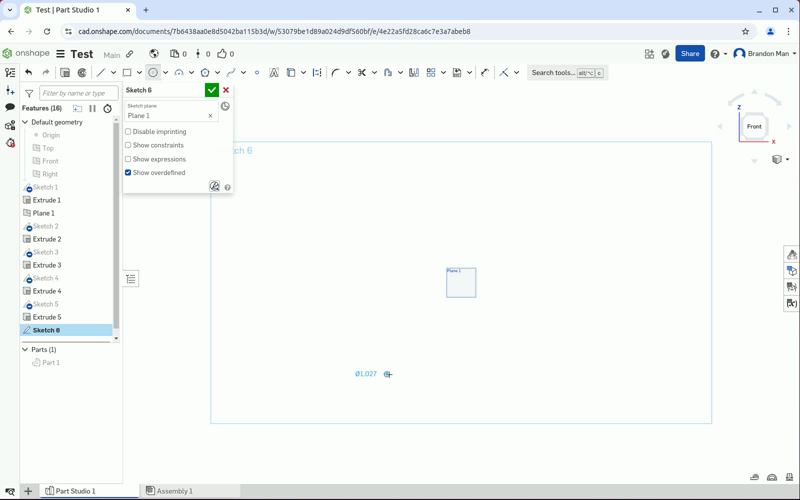
scroll(6)
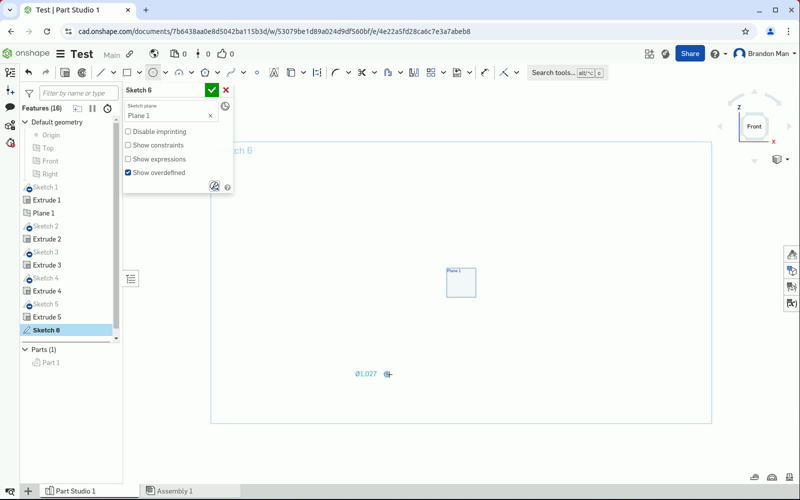
scroll(6)
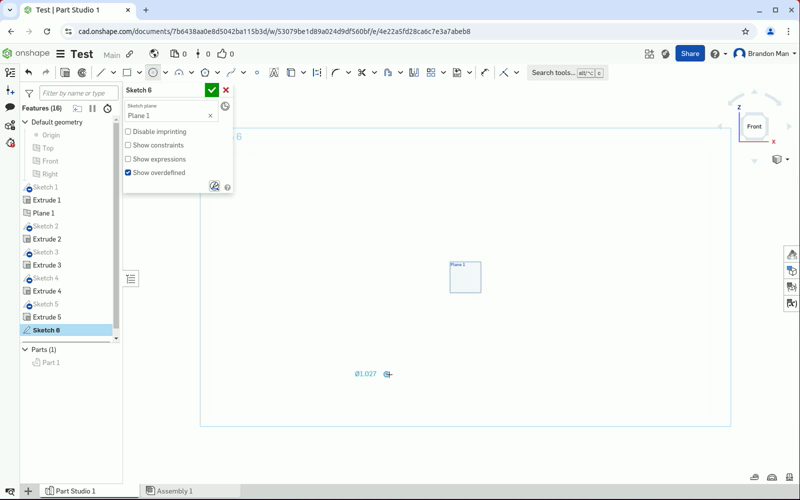
scroll(6)
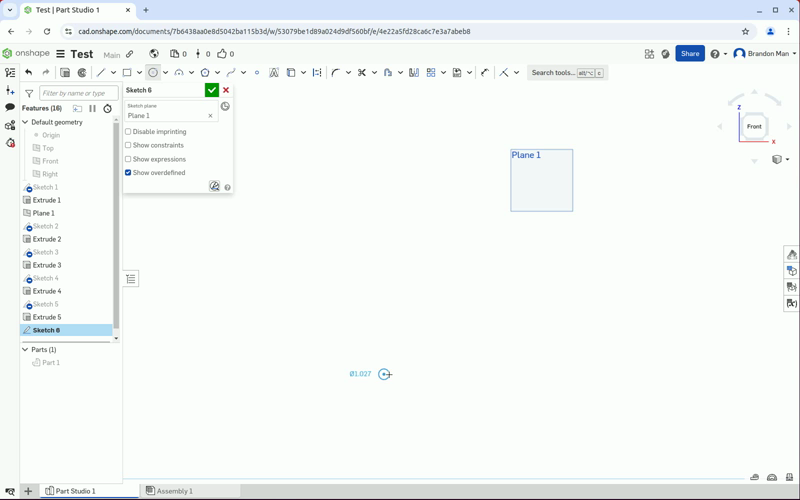
scroll(6)
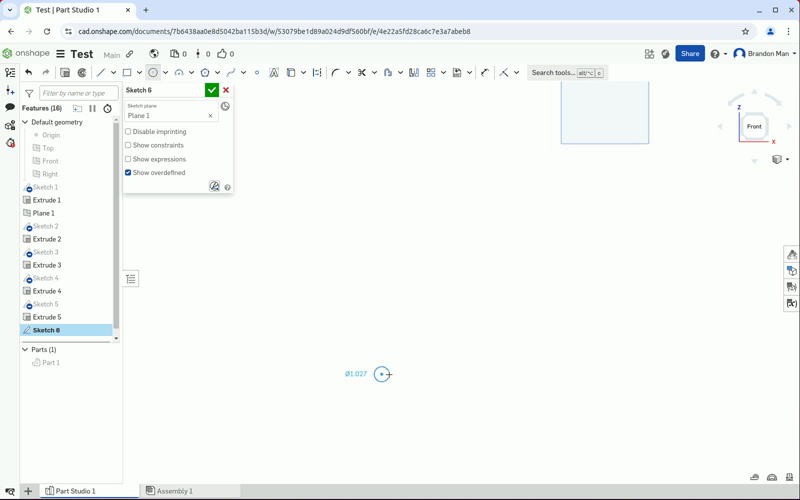
scroll(6)
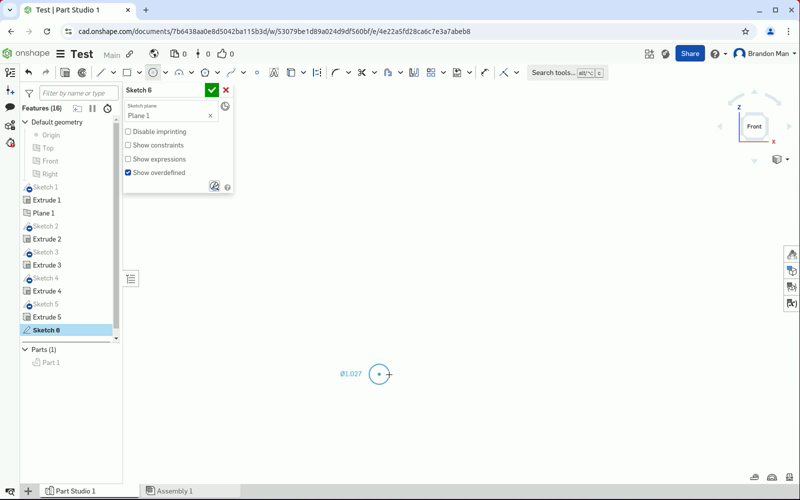
scroll(6)
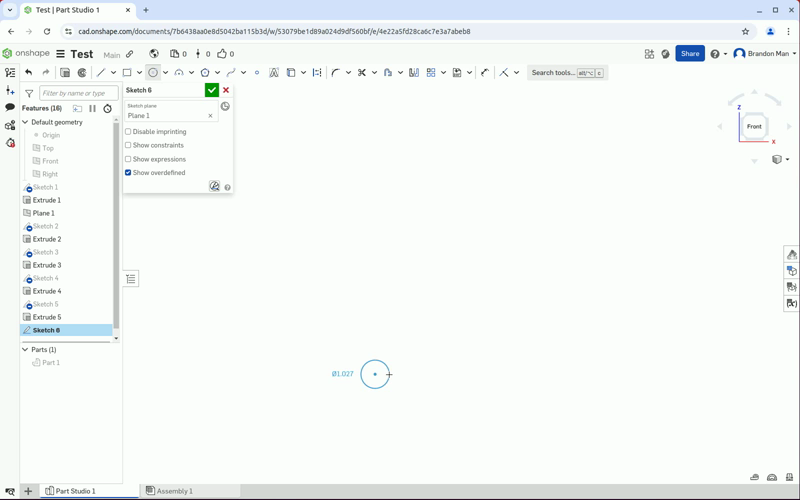
scroll(6)
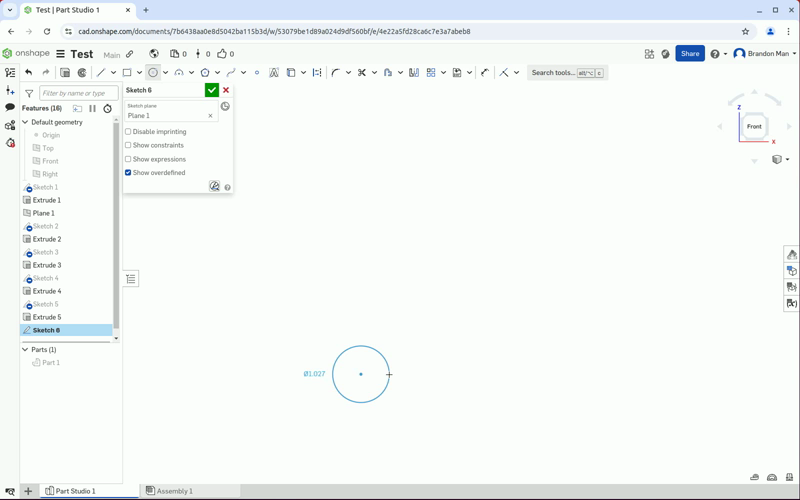
click(389, 374)
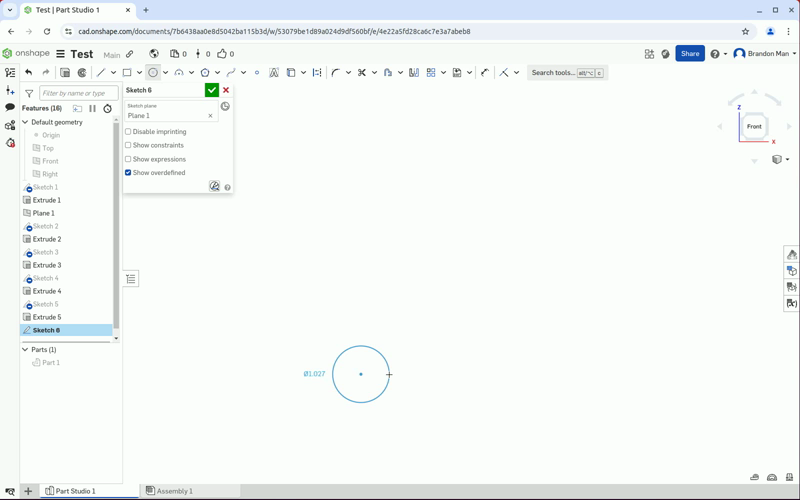
scroll(-6)
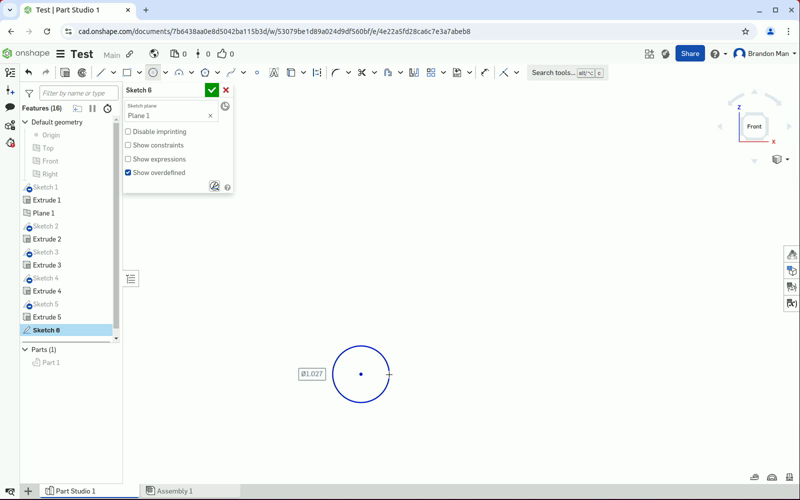
scroll(-6)
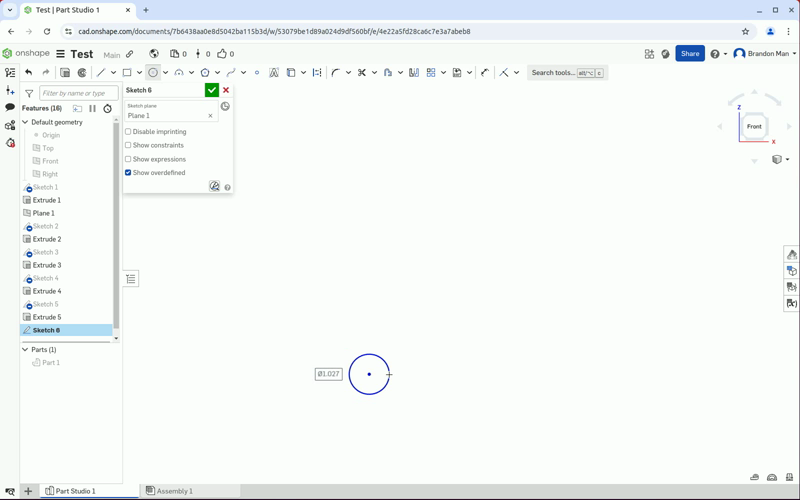
scroll(-6)
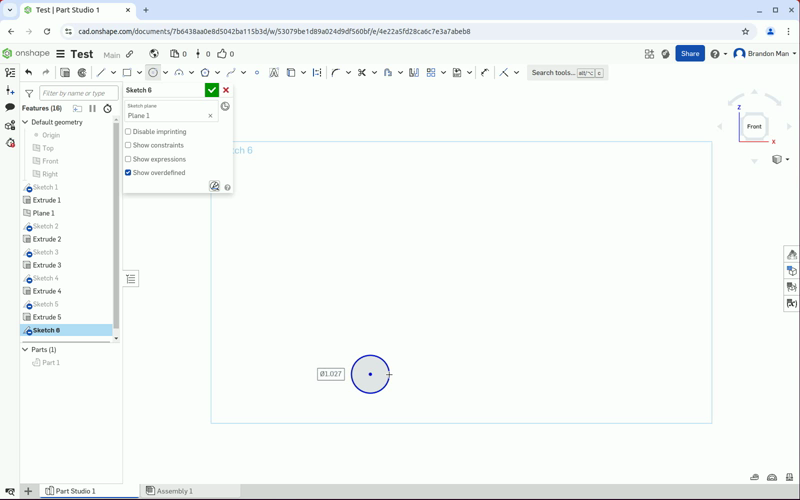
scroll(-6)
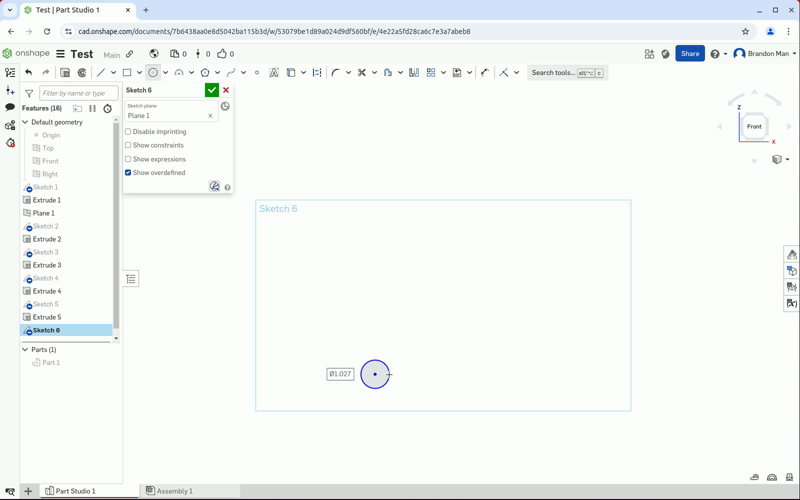
scroll(-6)
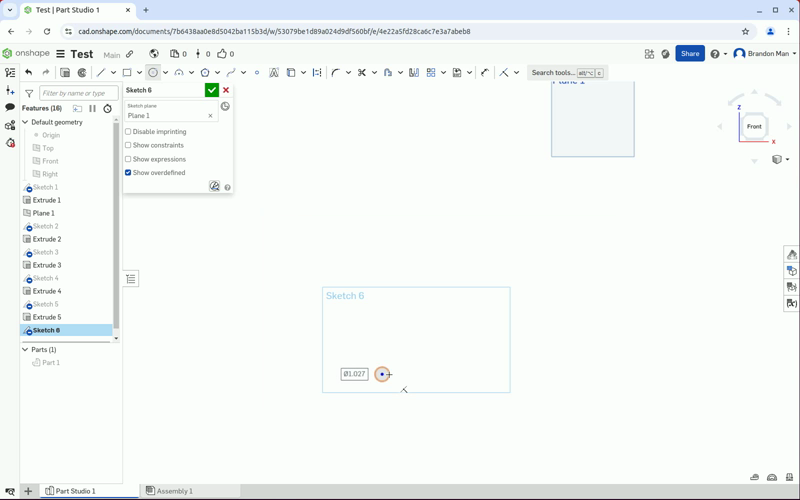
scroll(-6)
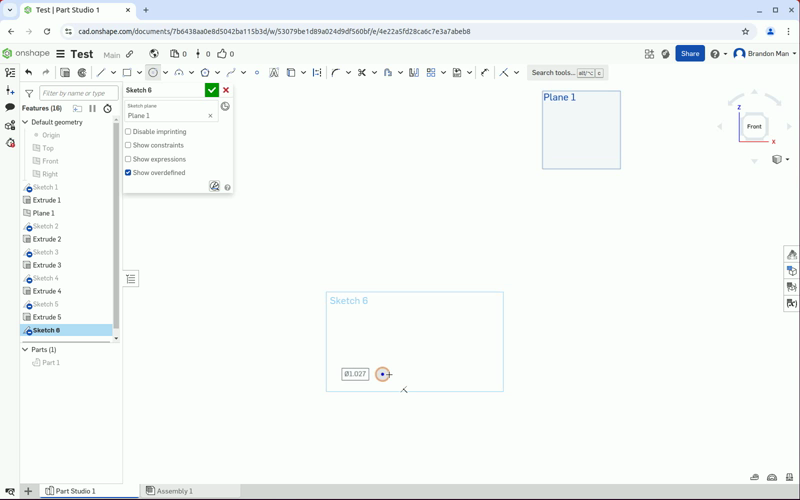
scroll(-6)
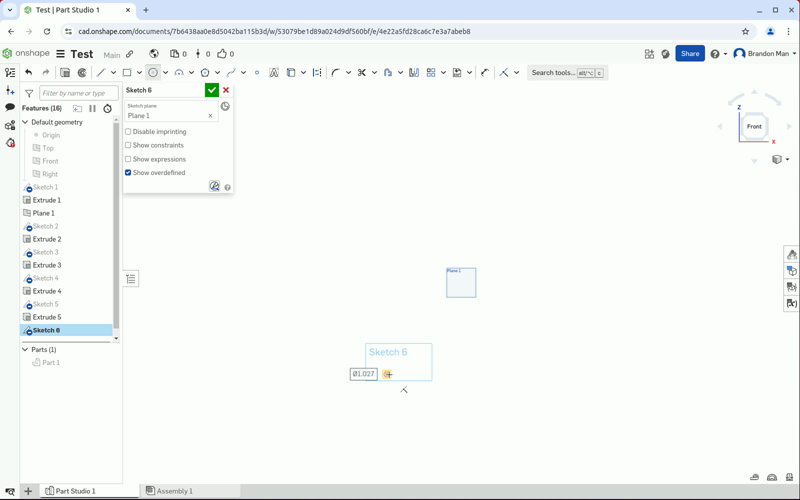
key(esc)
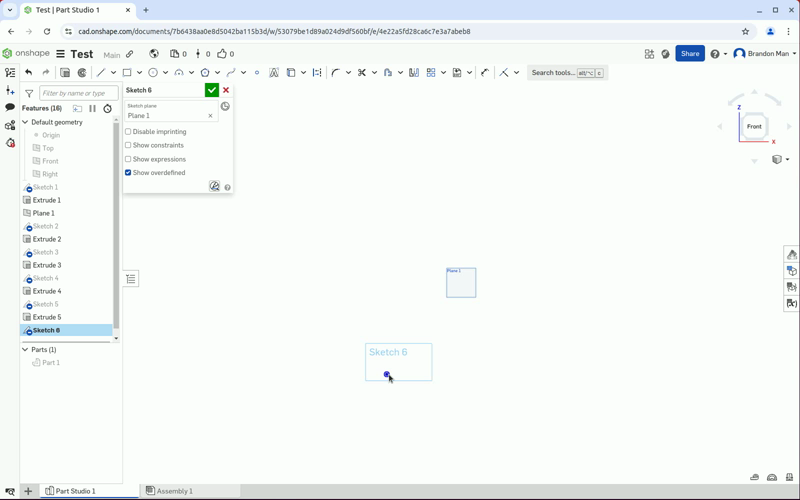
mouse_move(385, 374)
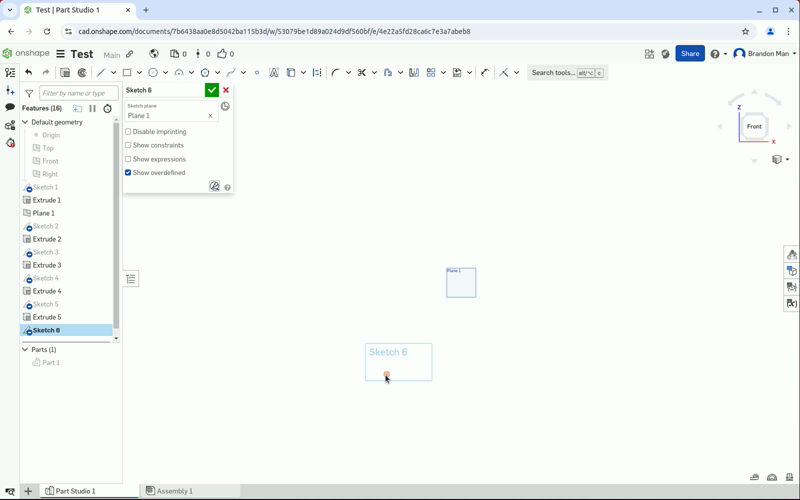
scroll(6)
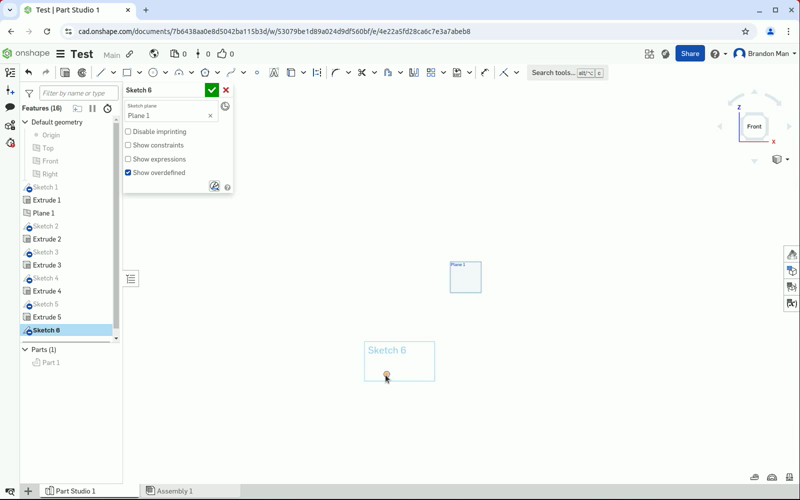
scroll(6)
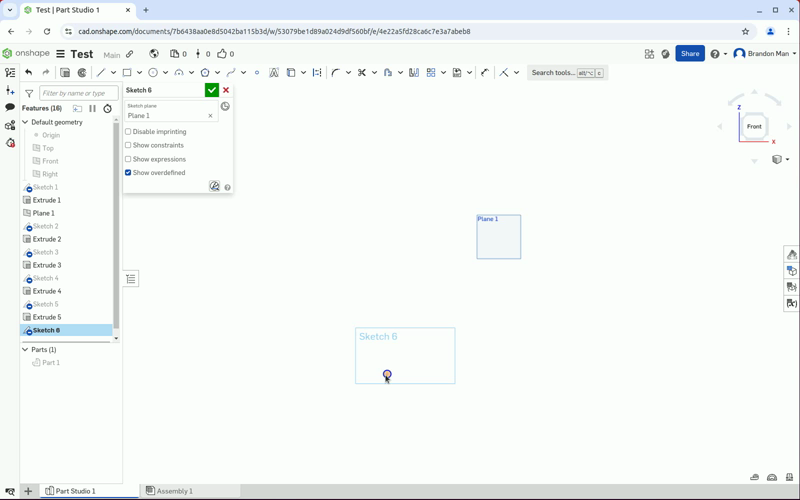
scroll(6)
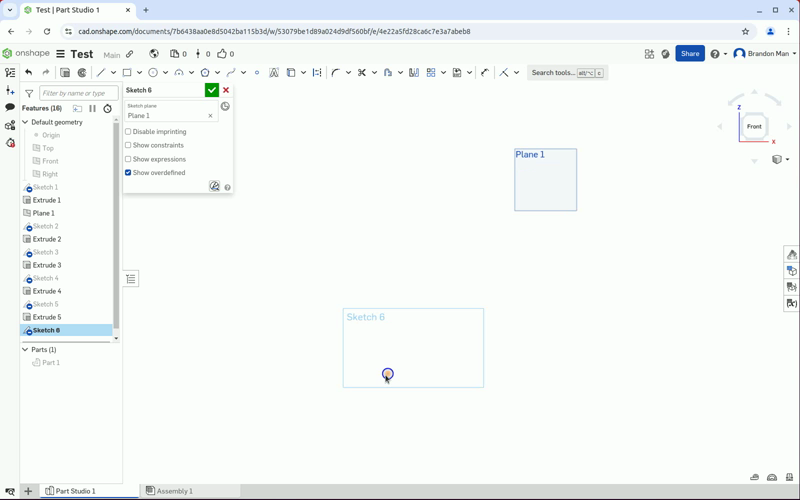
scroll(6)
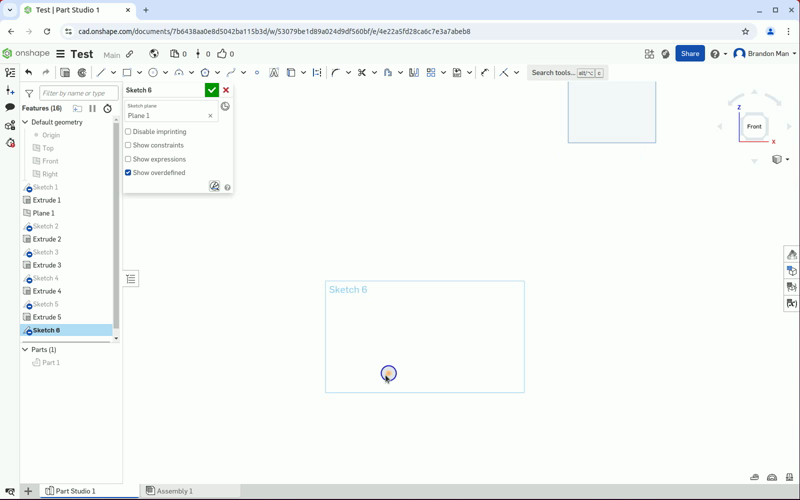
scroll(6)
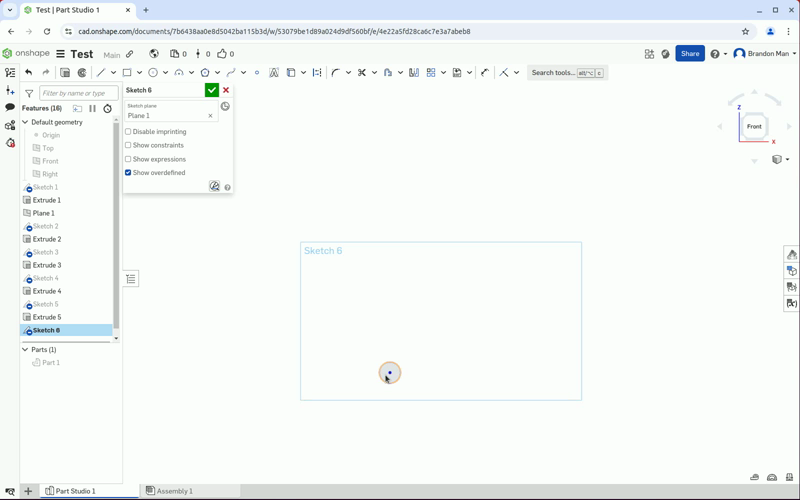
scroll(6)
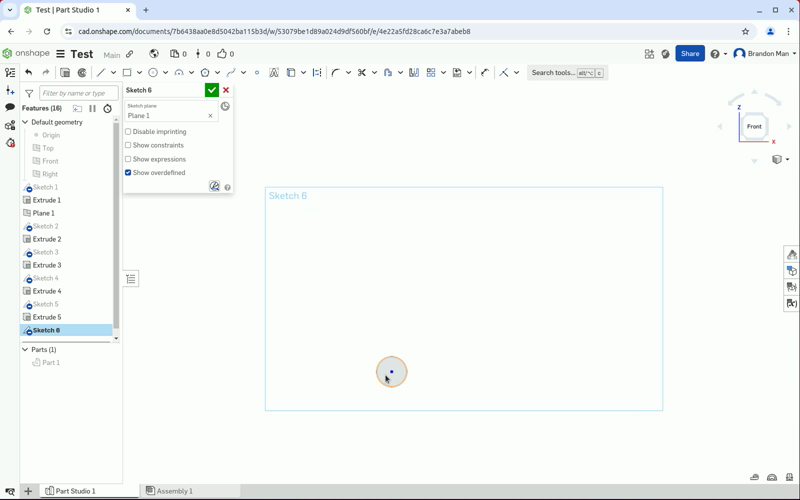
scroll(6)
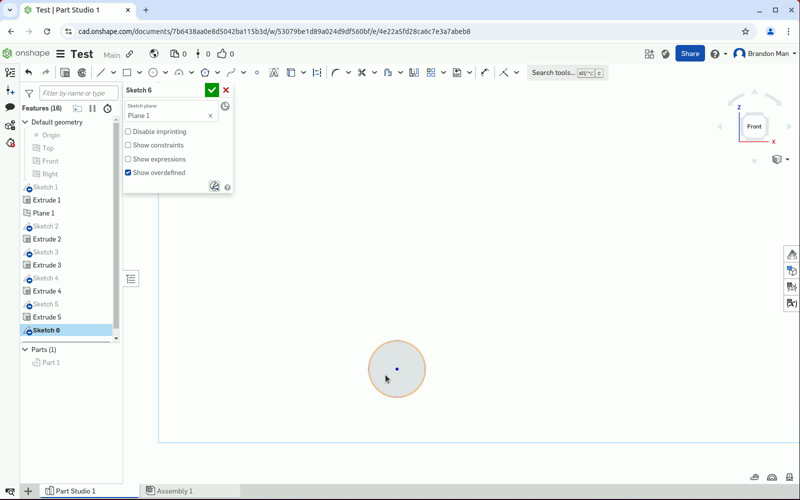
click(385, 374)
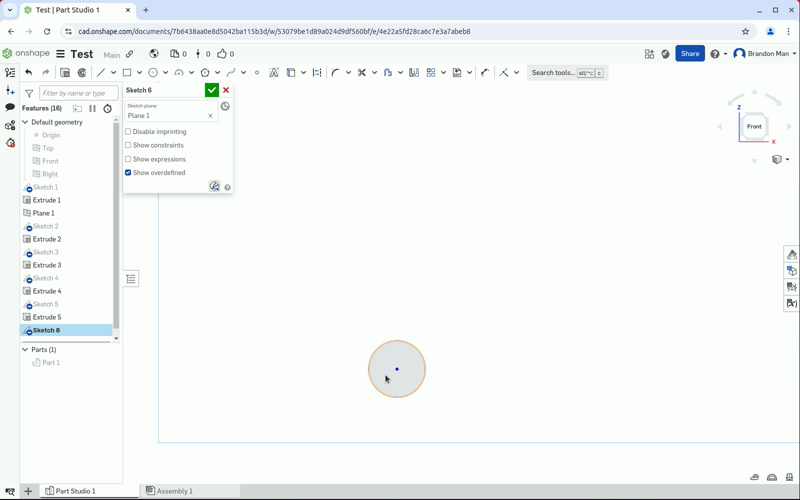
scroll(-6)
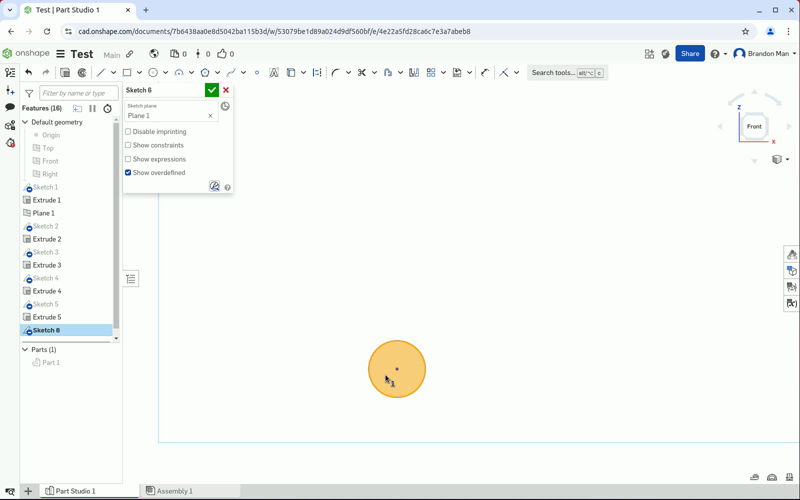
scroll(-6)
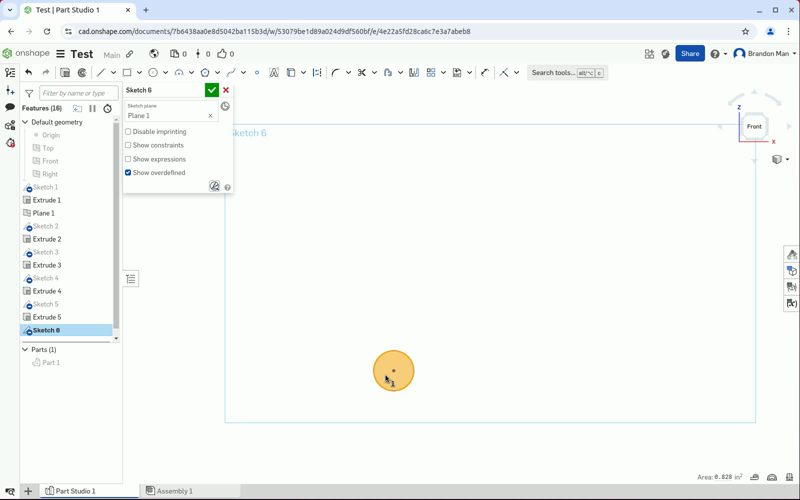
scroll(-6)
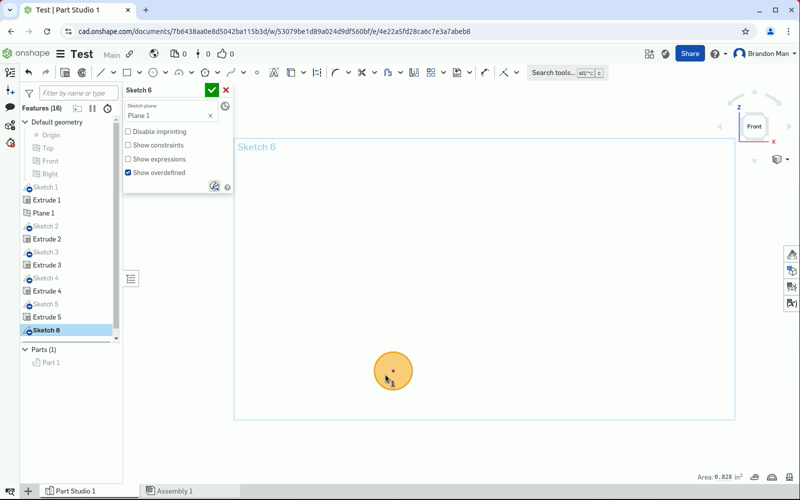
scroll(-6)
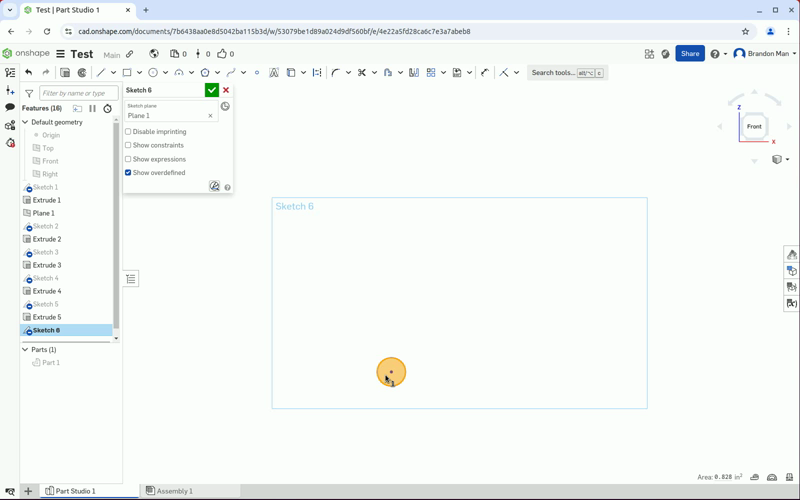
scroll(-6)
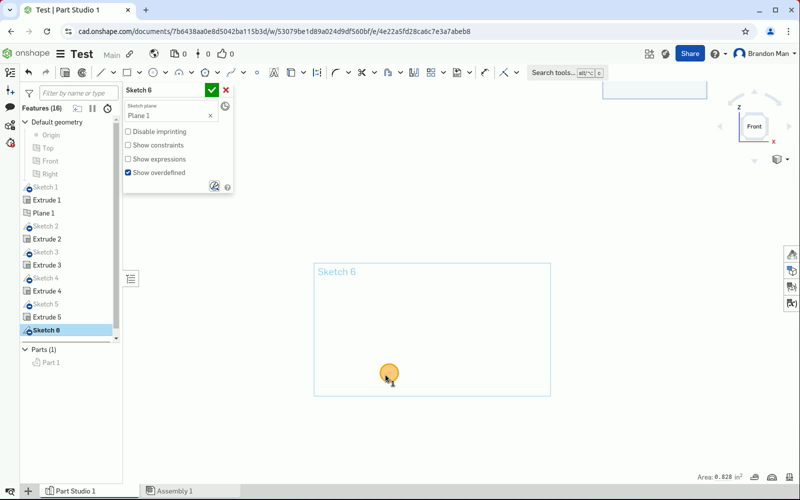
scroll(-6)
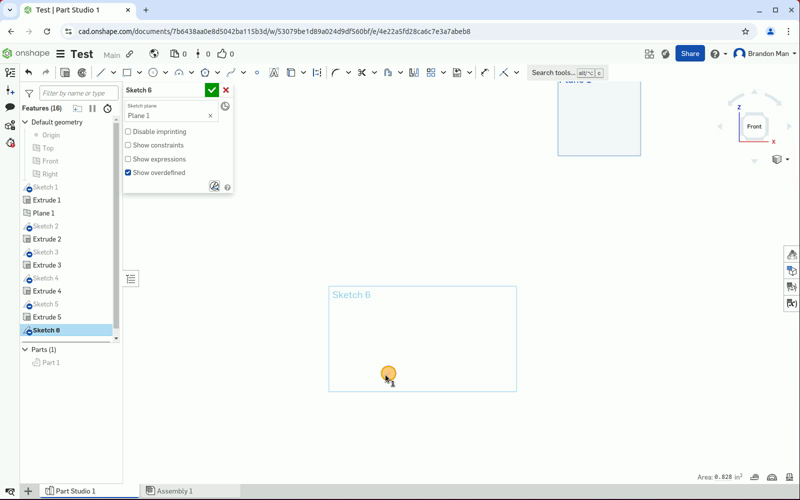
scroll(-6)
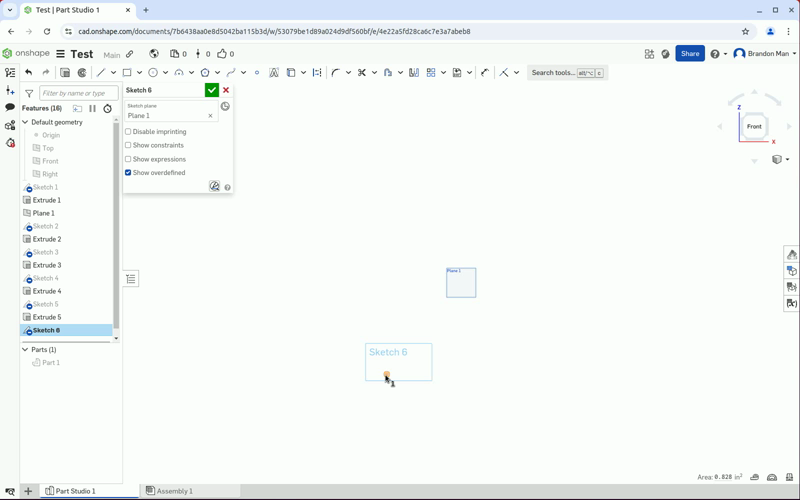
mouse_move(73, 352)
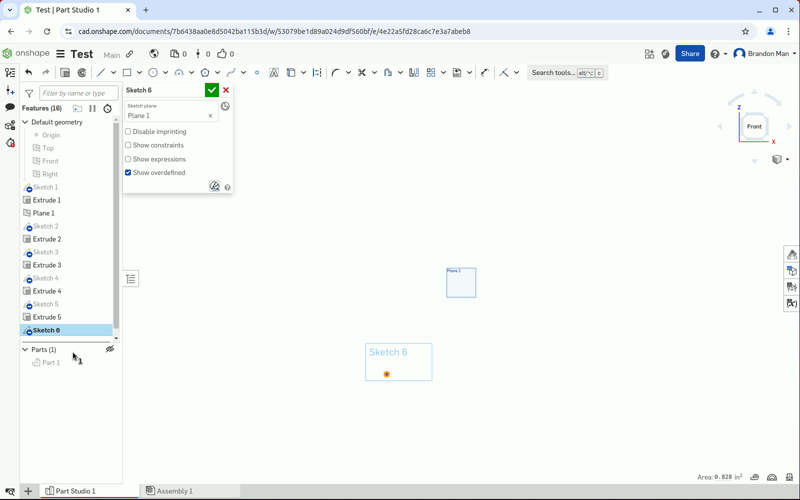
key(shift+y)
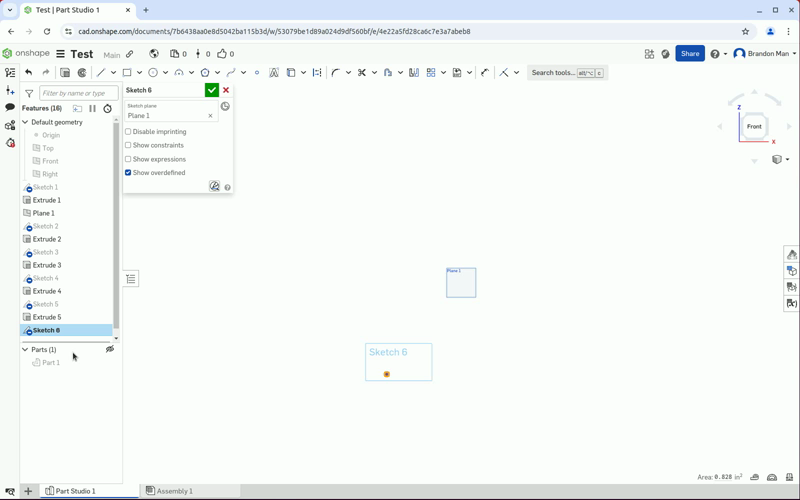
key(shift+e)
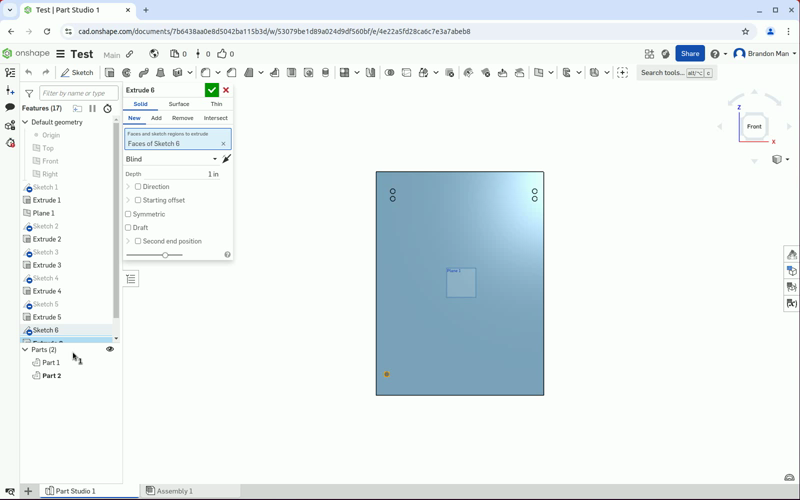
mouse_move(143, 106)
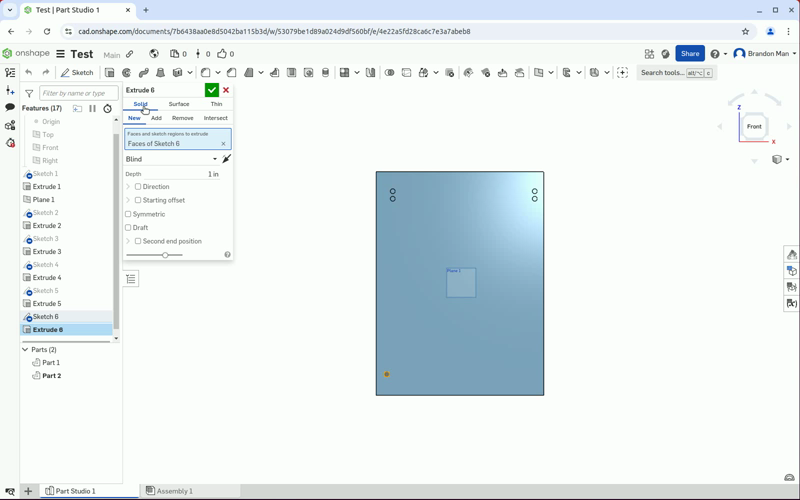
click(143, 106)
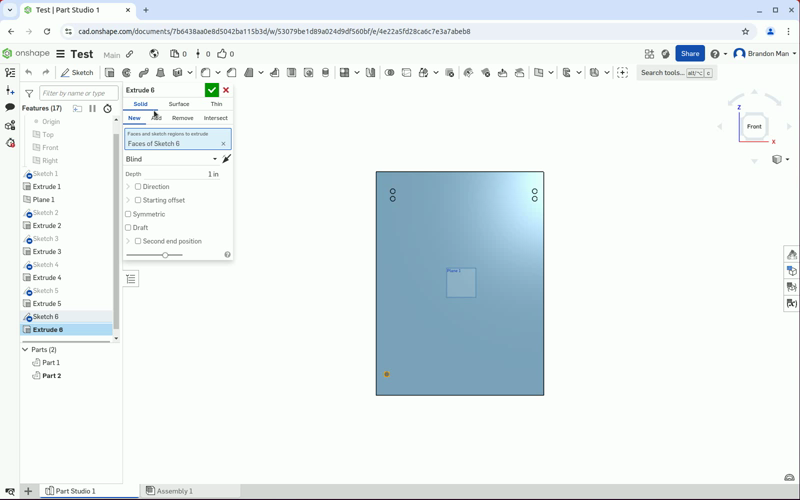
mouse_move(186, 120)
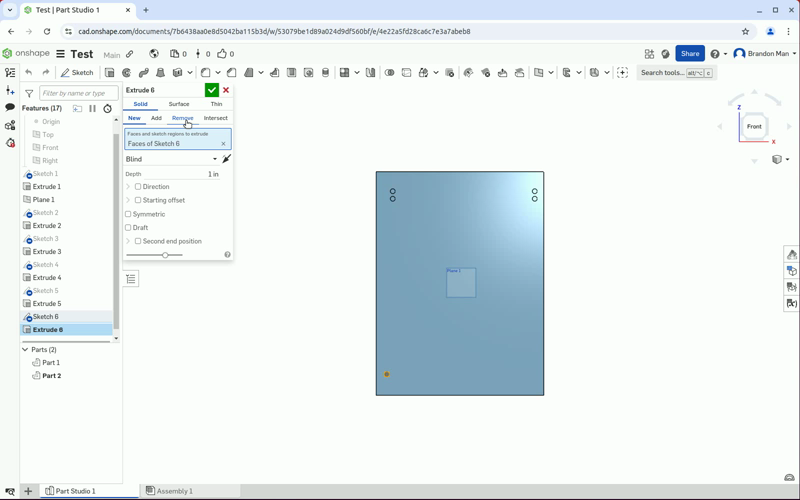
click(186, 120)
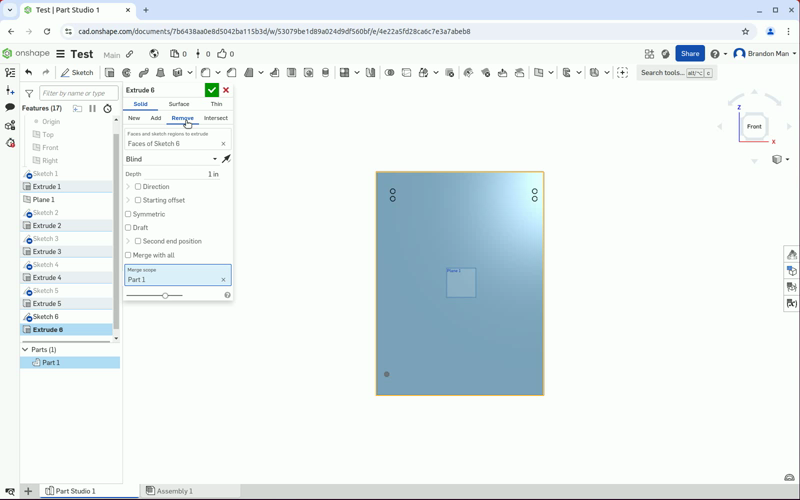
key(tab, 4)
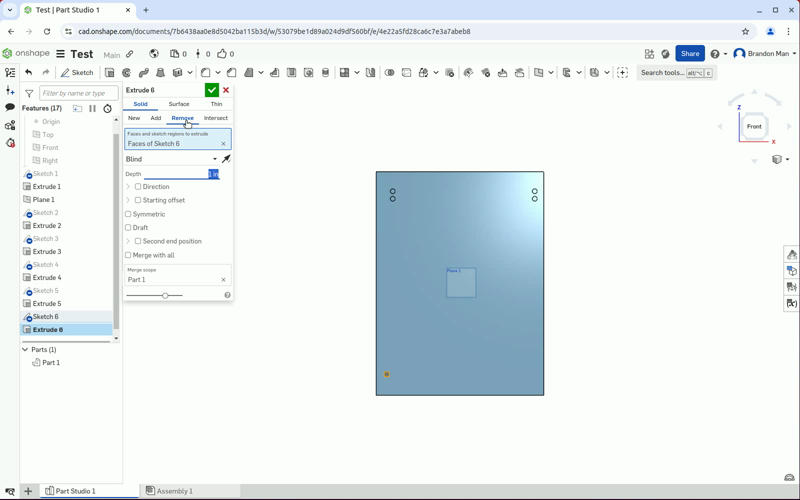
text(1.444)
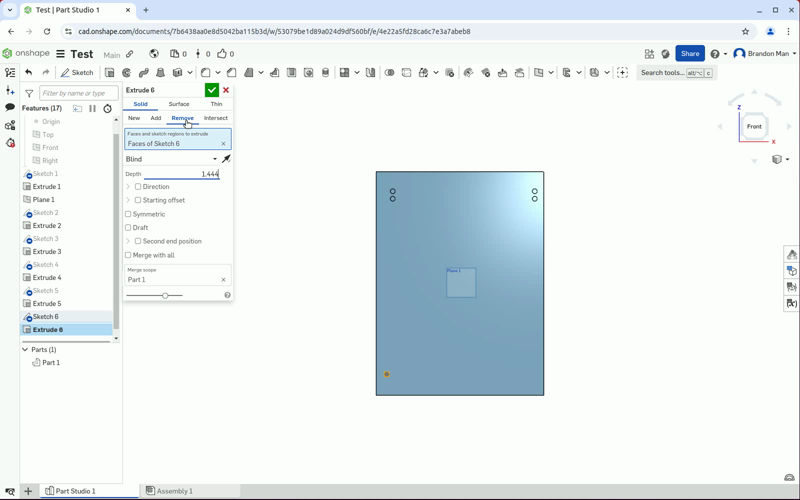
key(tab, 6)
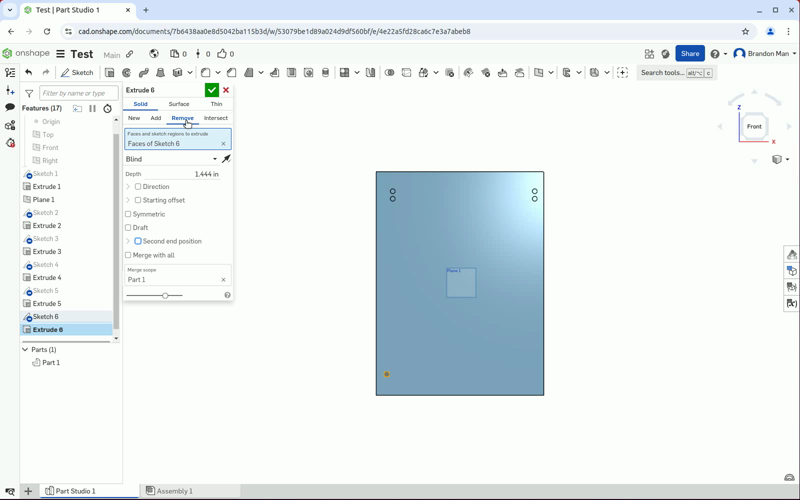
key(space)
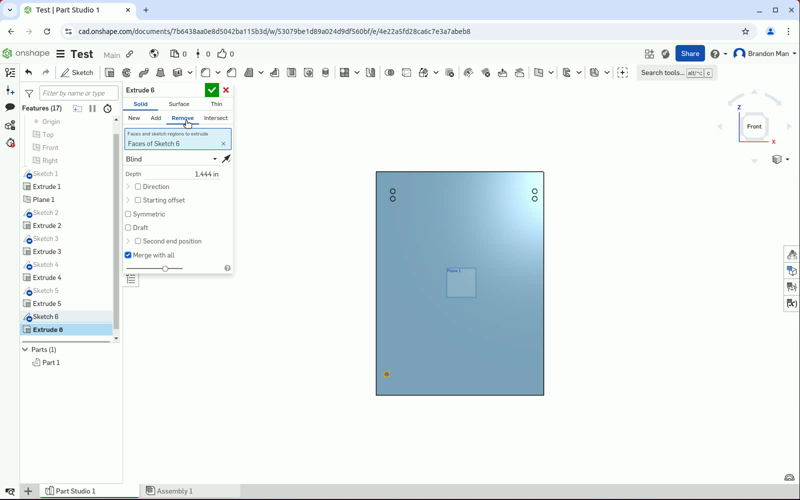
key(enter)
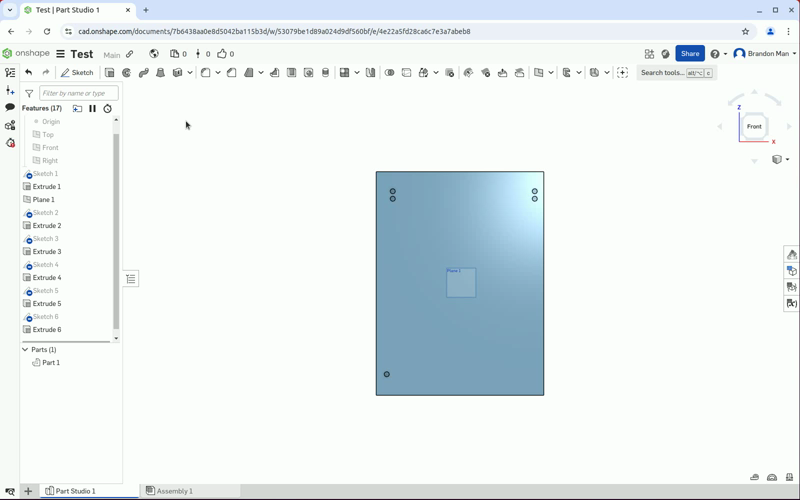
key(shift+h)
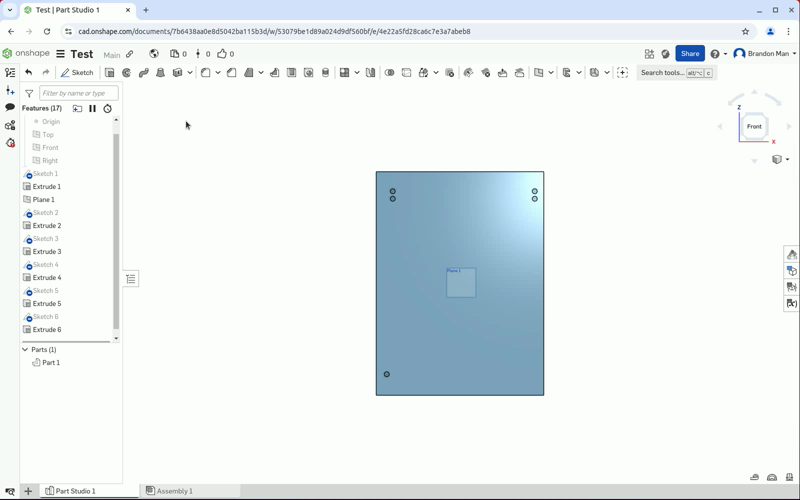
key(shift+h)
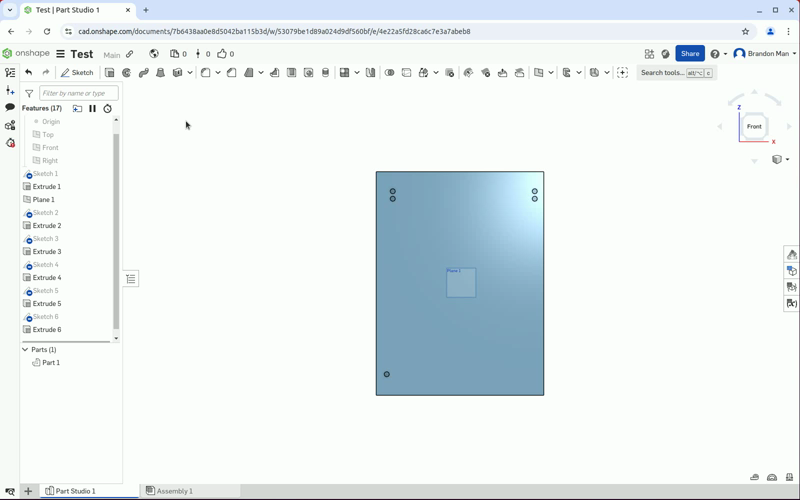
mouse_move(69, 176)
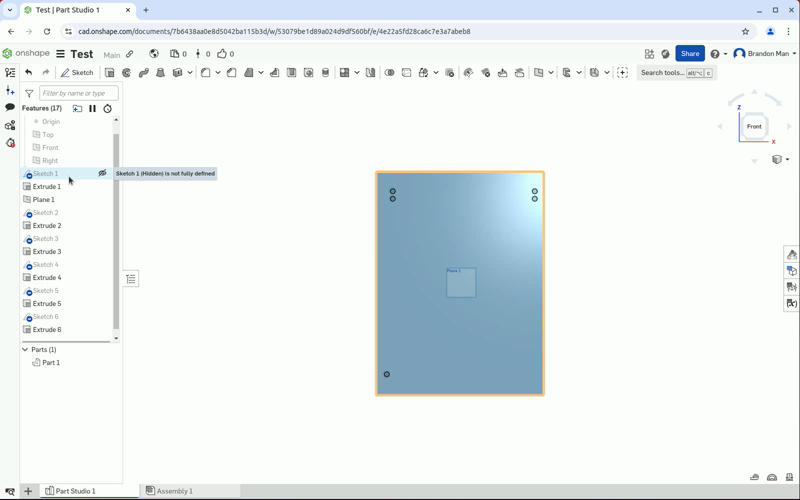
click(69, 176)
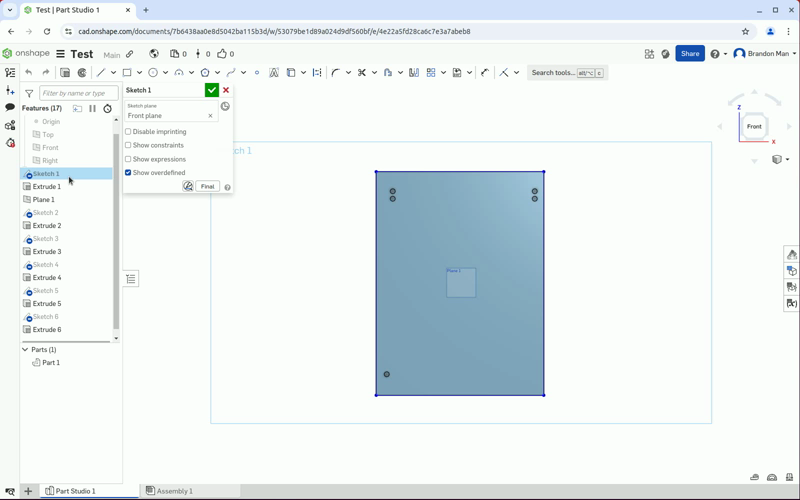
mouse_move(229, 92)
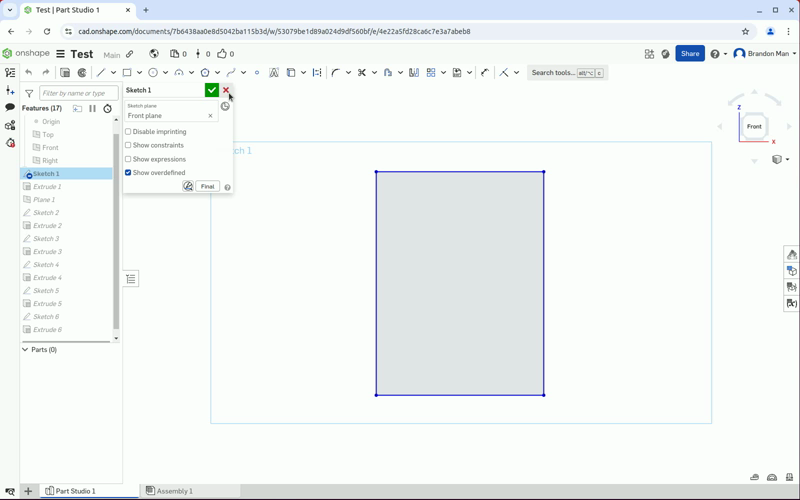
click(229, 92)
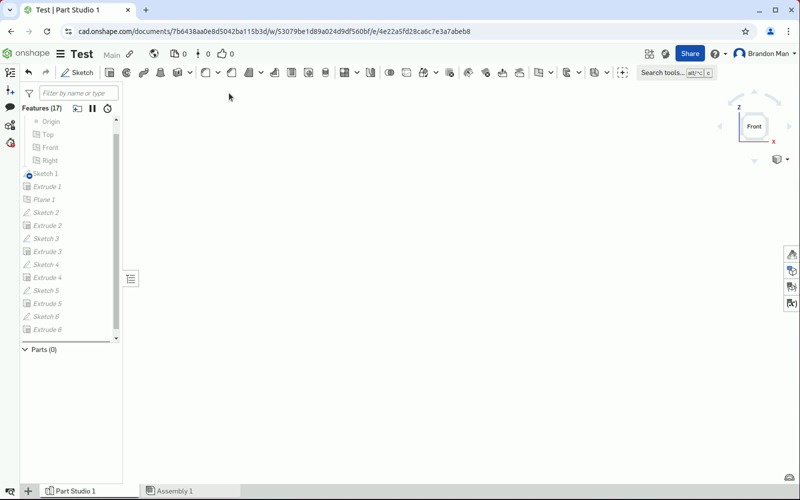
key(shift+s)
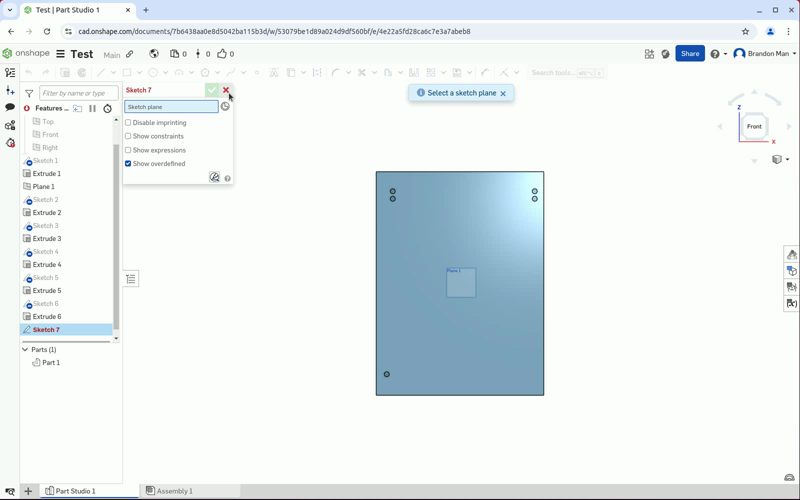
mouse_move(69, 189)
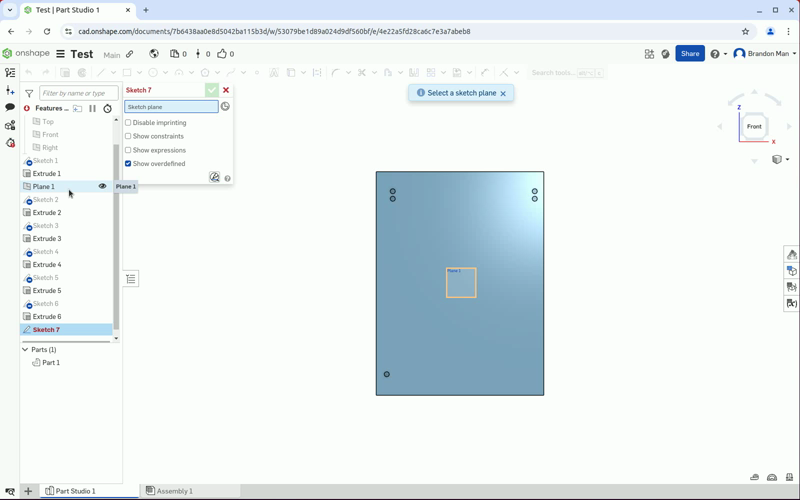
click(69, 189)
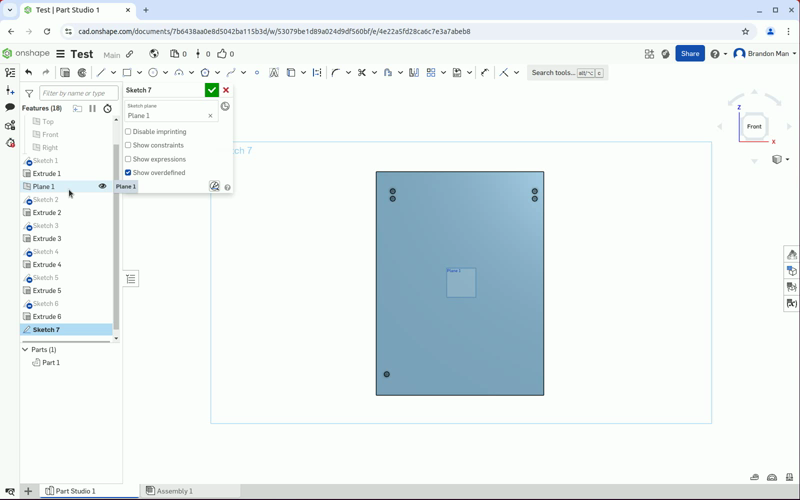
mouse_move(73, 352)
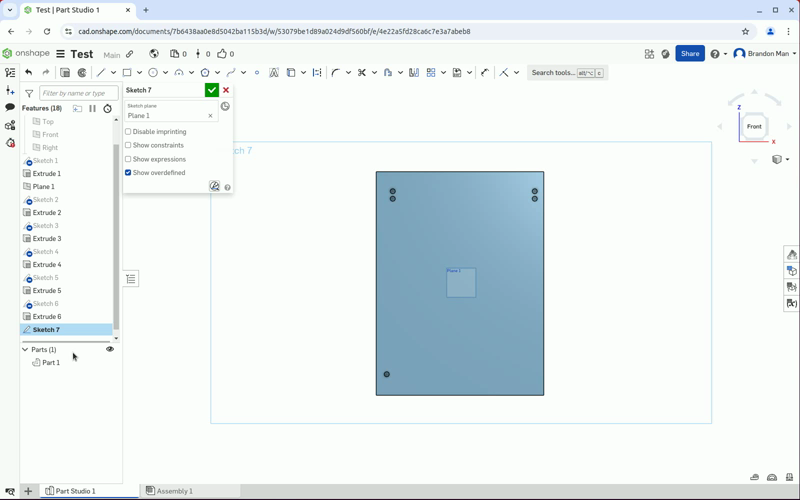
key(y)
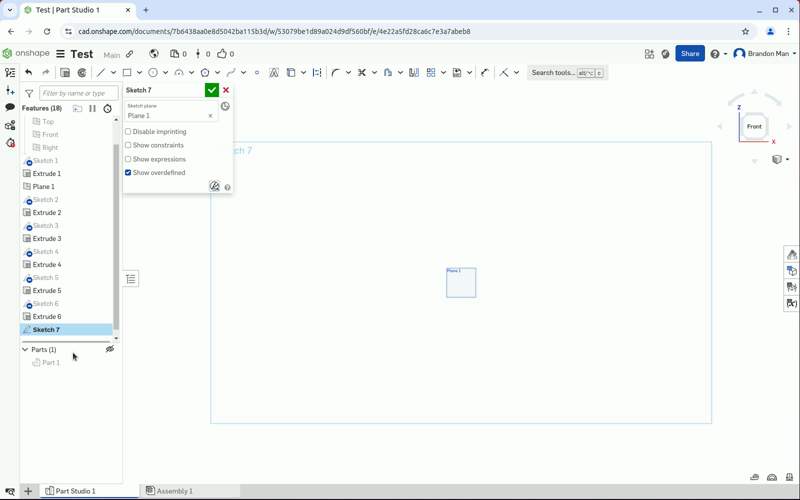
key(c)
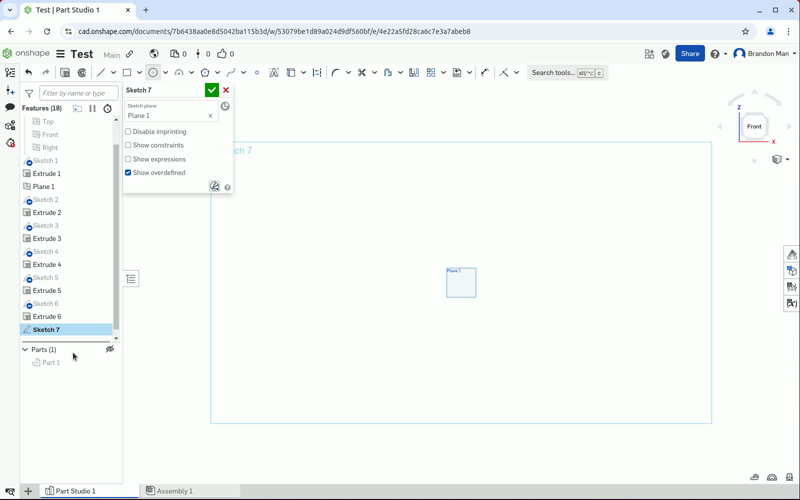
key_down(shift)
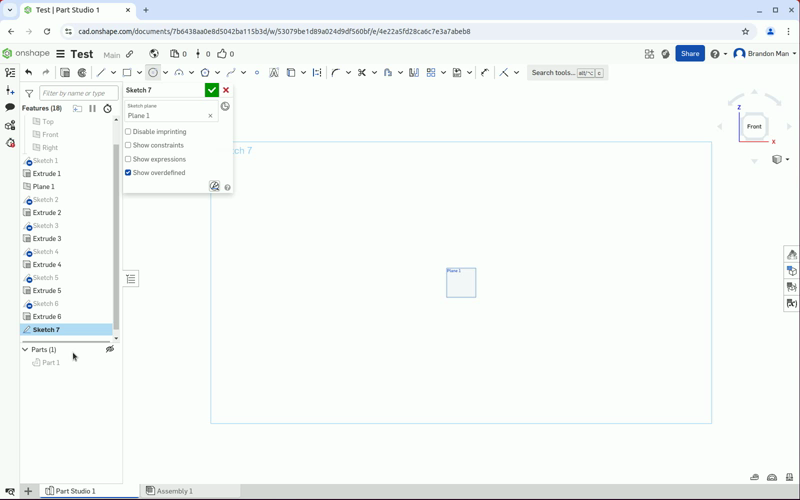
mouse_move(386, 367)
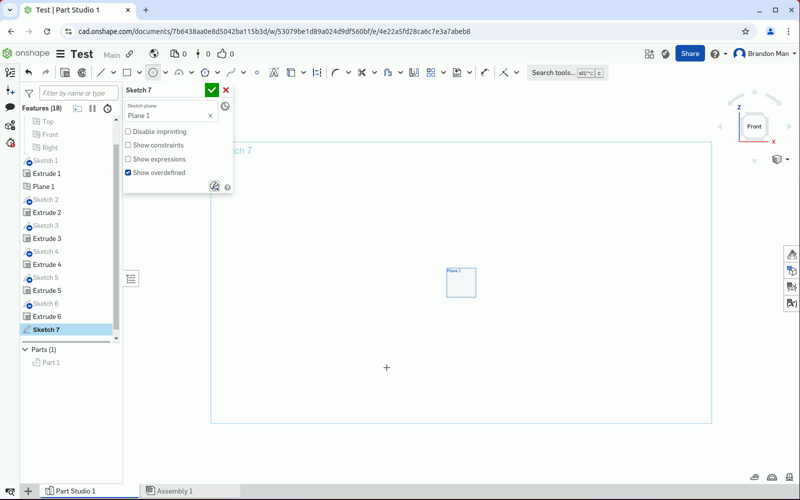
click(386, 367)
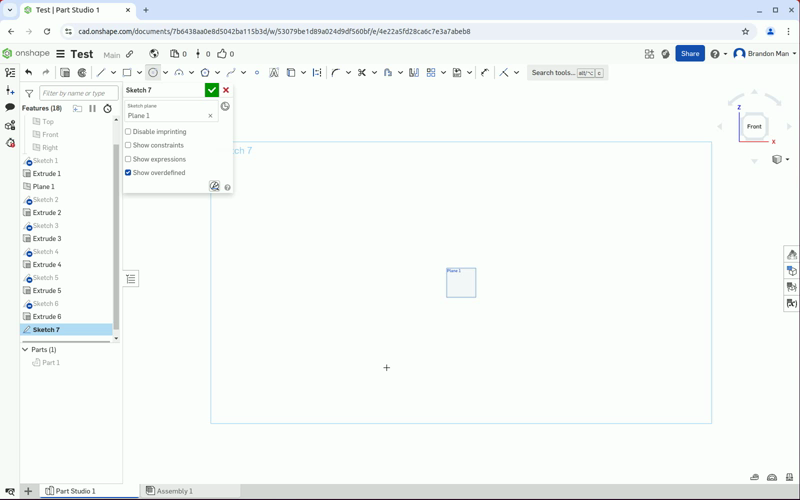
key_up(shift)
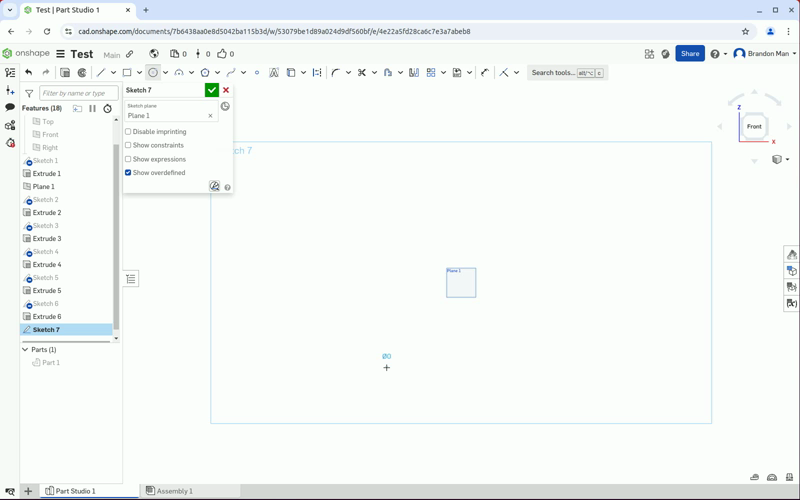
mouse_move(389, 367)
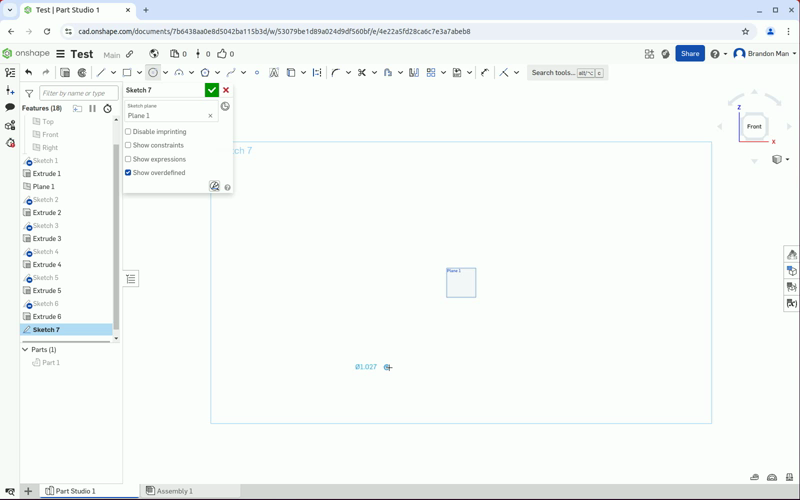
scroll(6)
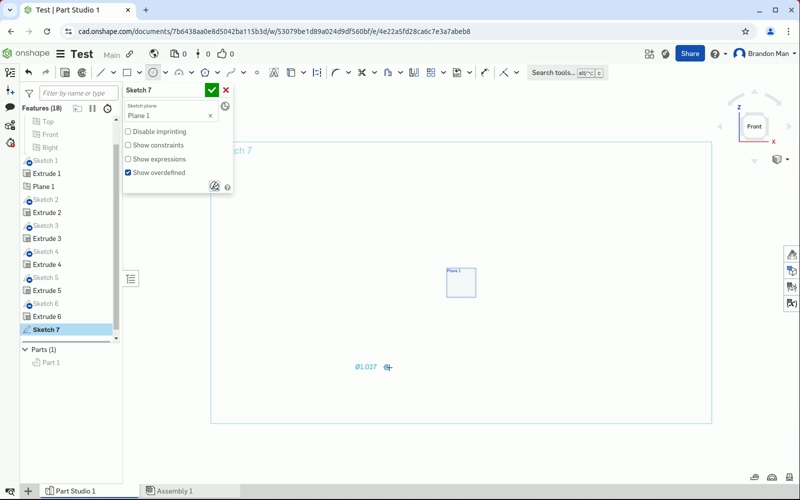
scroll(6)
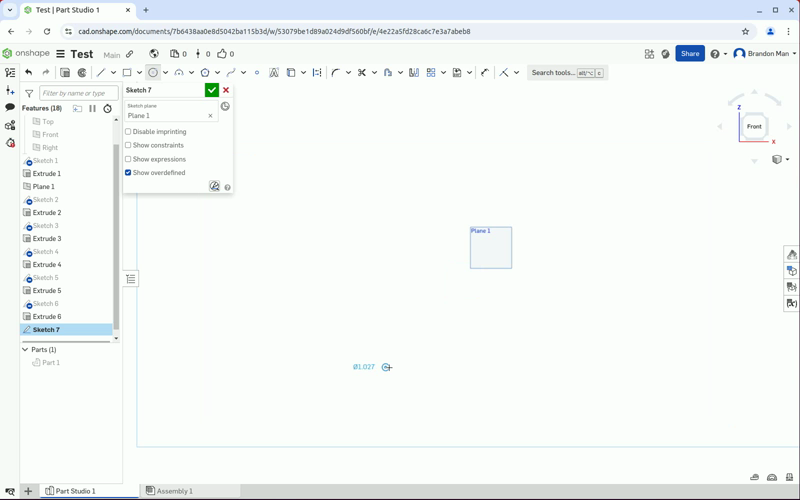
scroll(6)
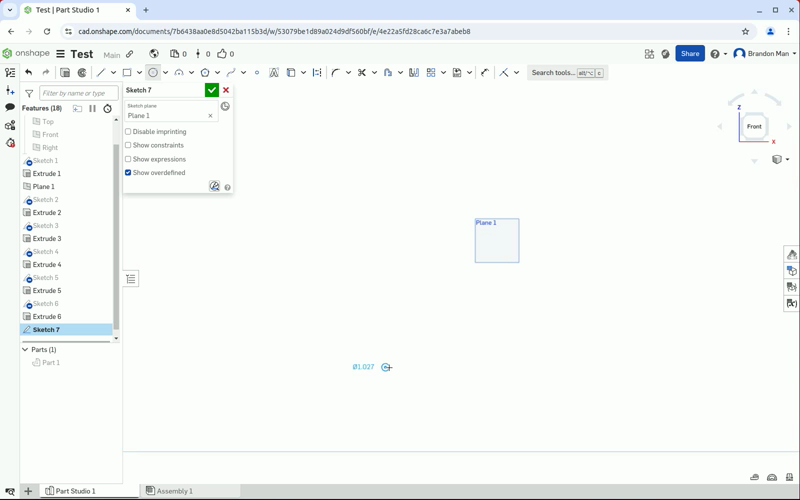
scroll(6)
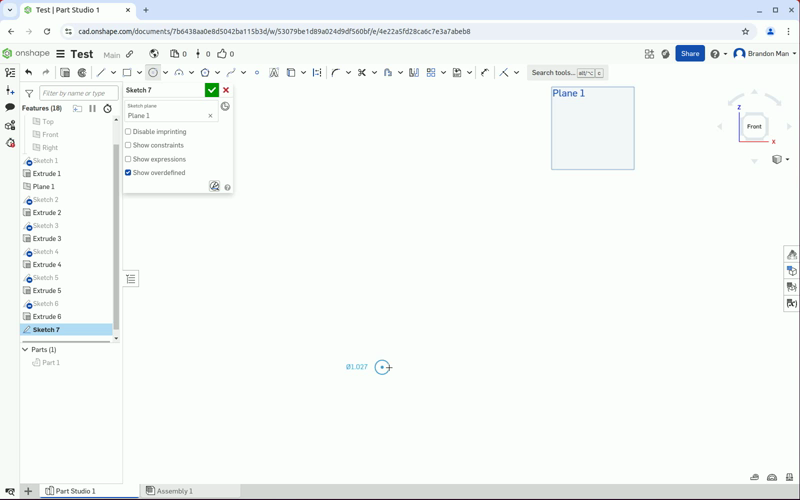
scroll(6)
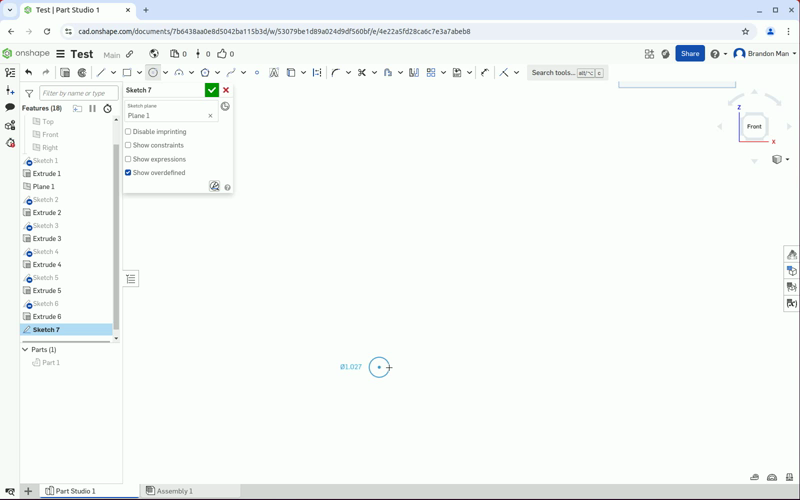
scroll(6)
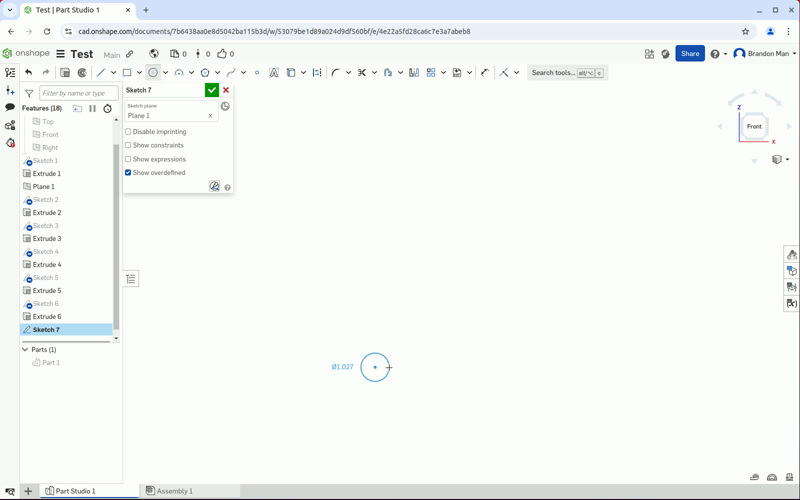
scroll(6)
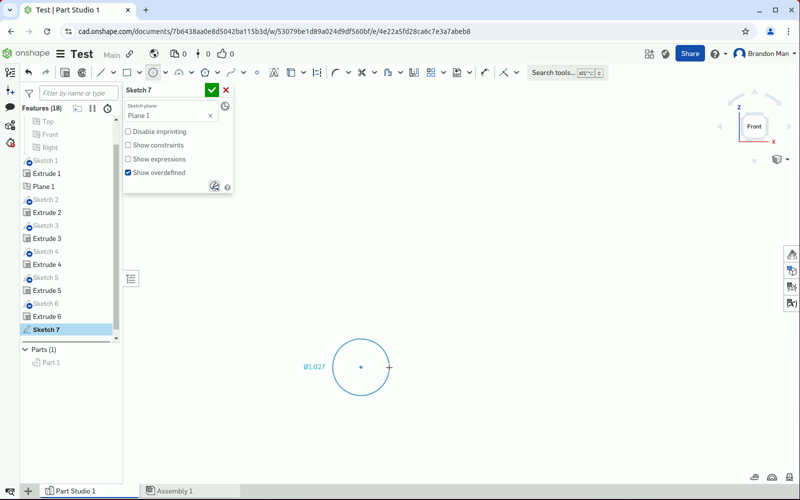
click(389, 367)
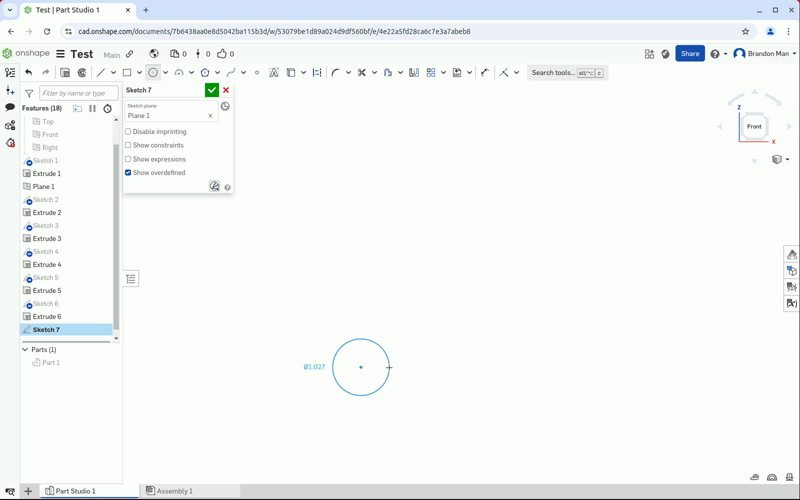
scroll(-6)
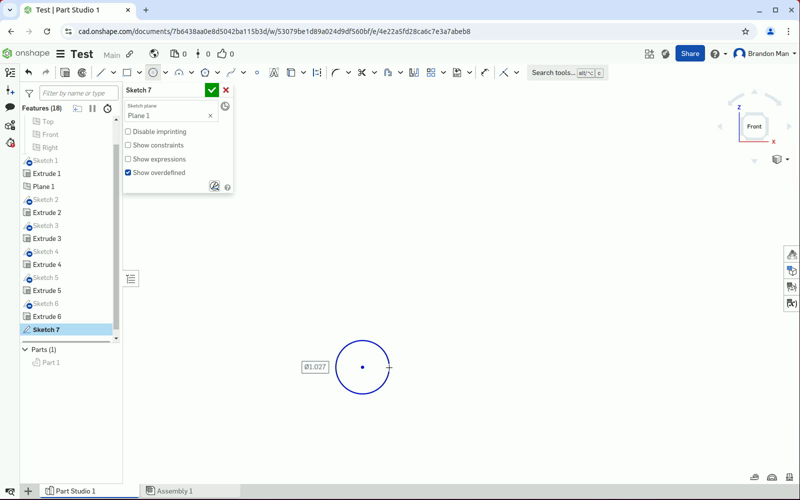
scroll(-6)
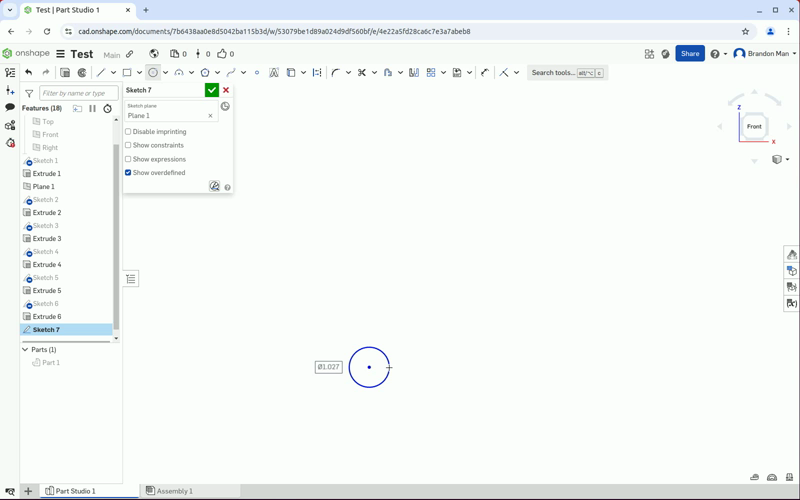
scroll(-6)
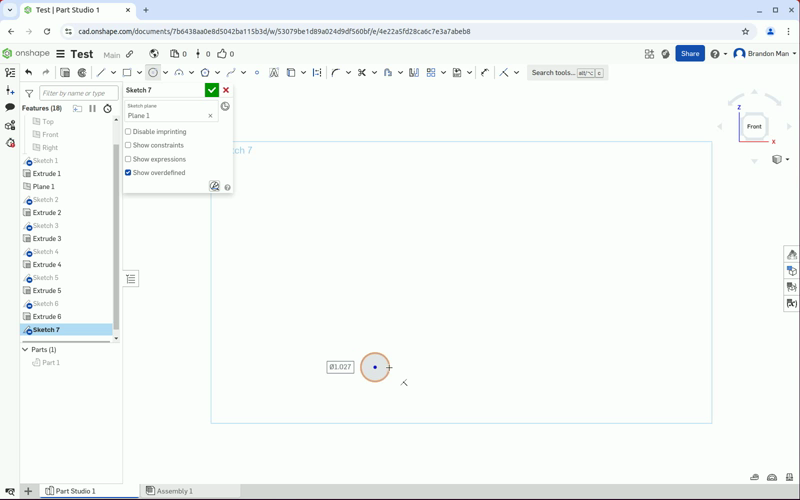
scroll(-6)
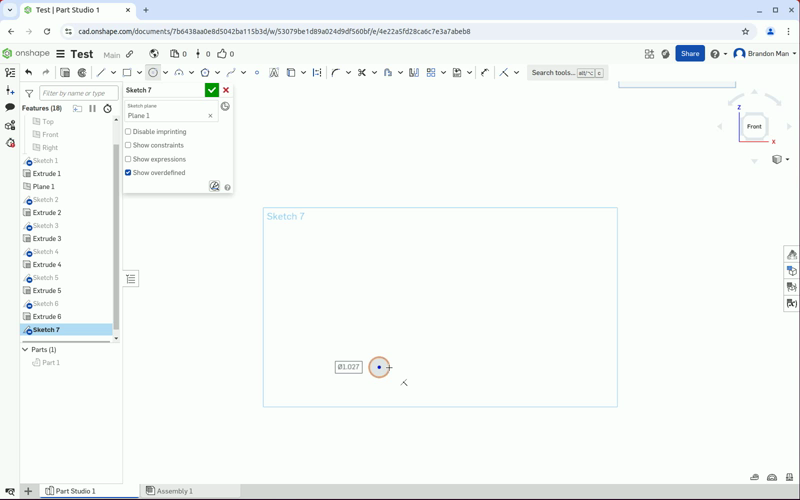
scroll(-6)
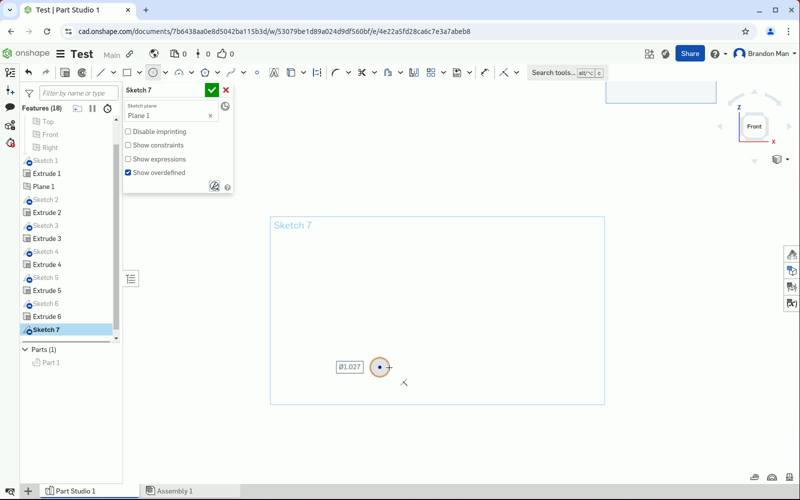
scroll(-6)
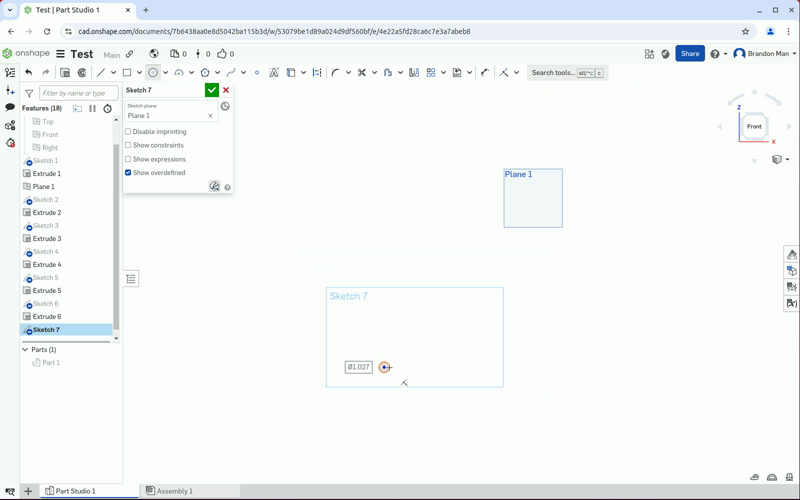
scroll(-6)
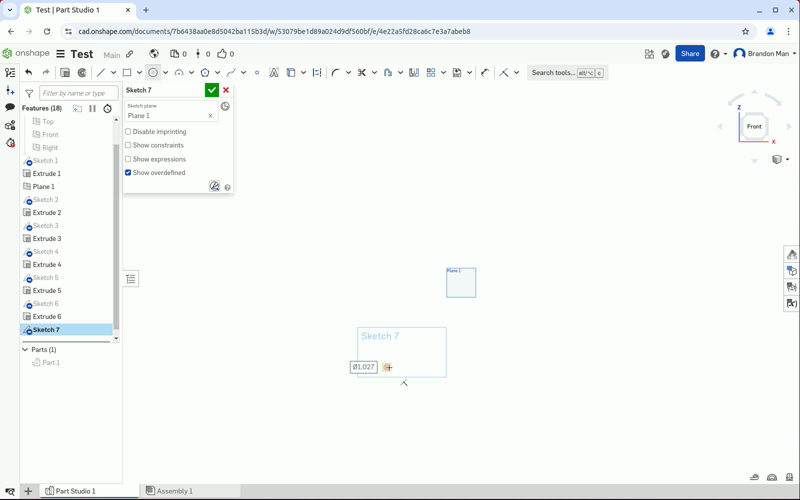
key(esc)
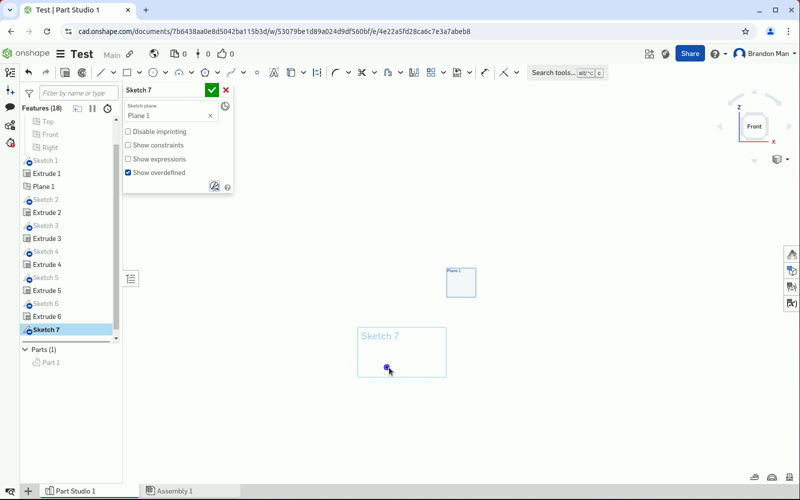
mouse_move(388, 368)
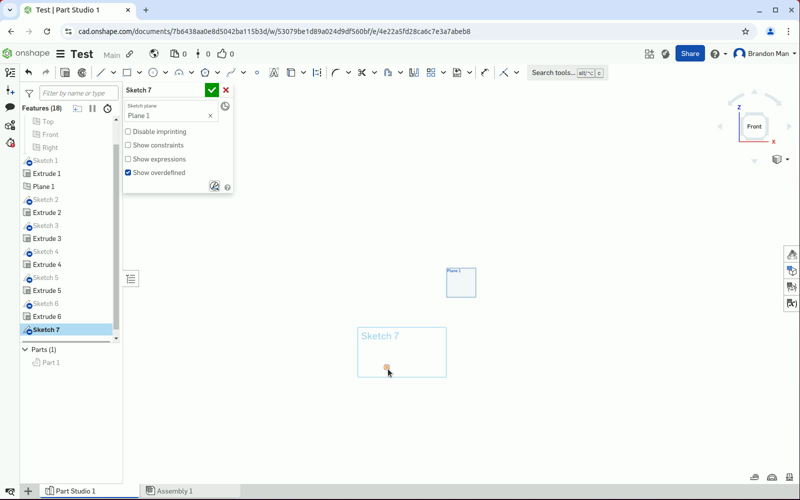
scroll(6)
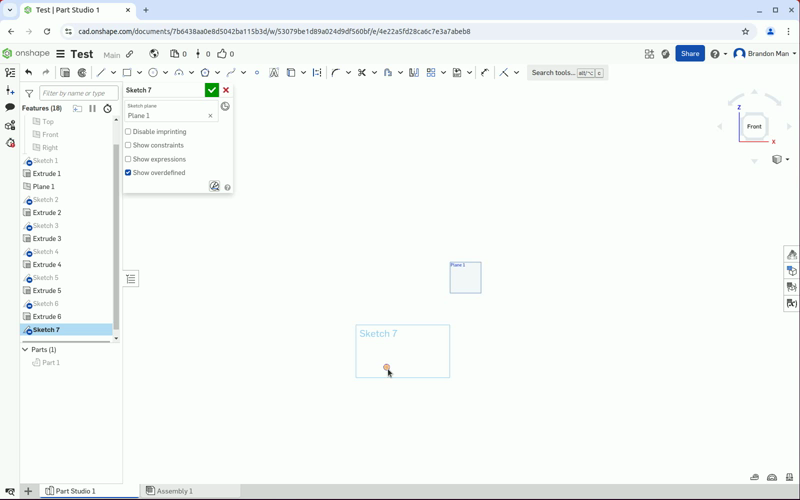
scroll(6)
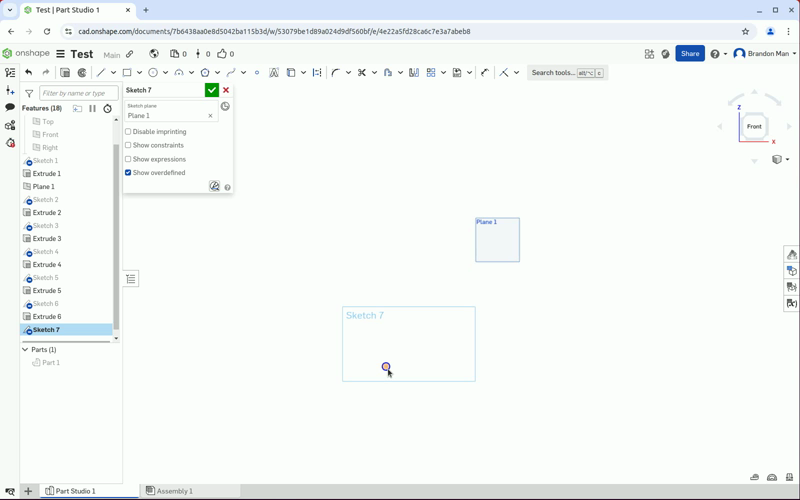
scroll(6)
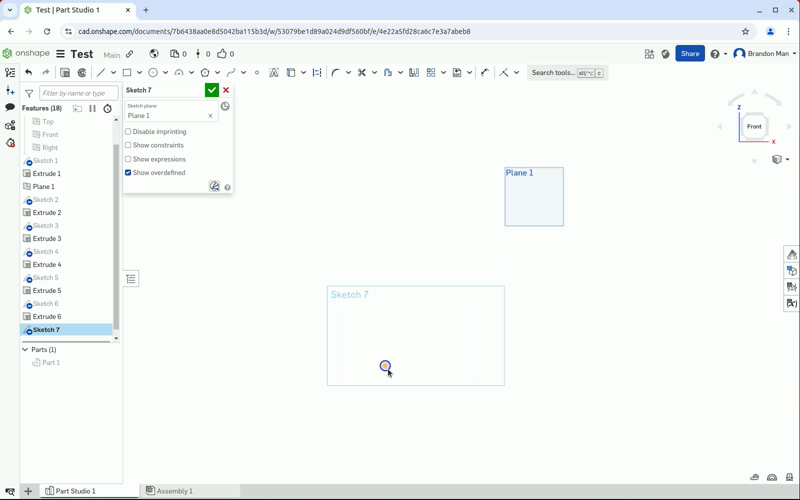
scroll(6)
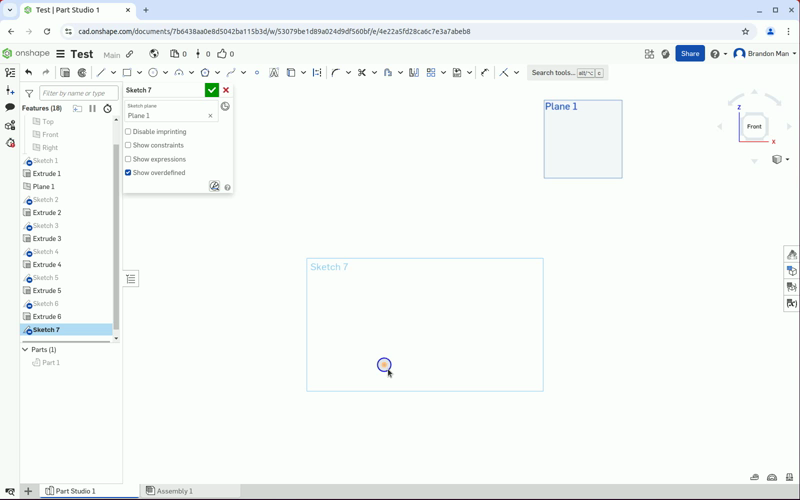
scroll(6)
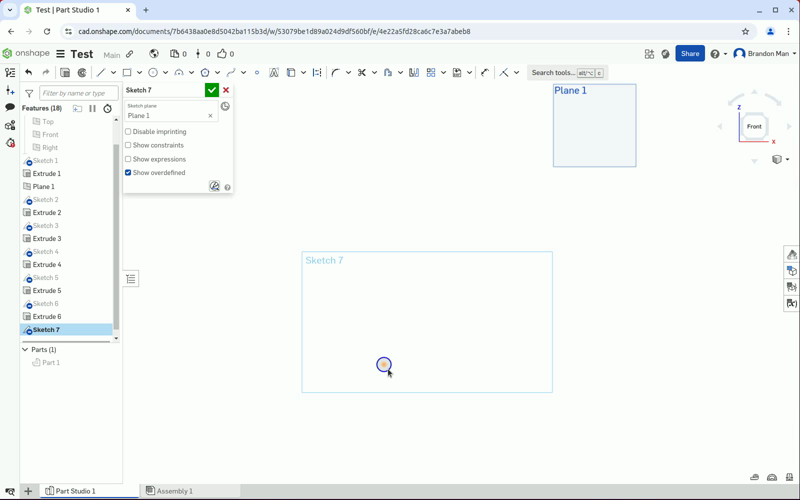
scroll(6)
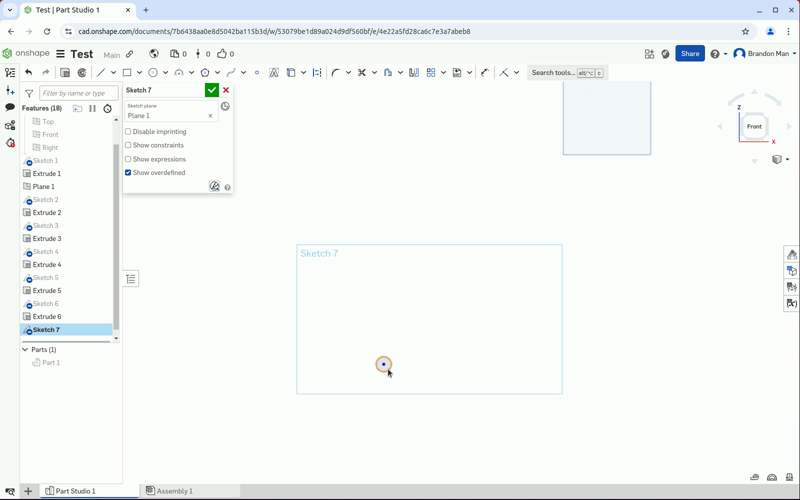
scroll(6)
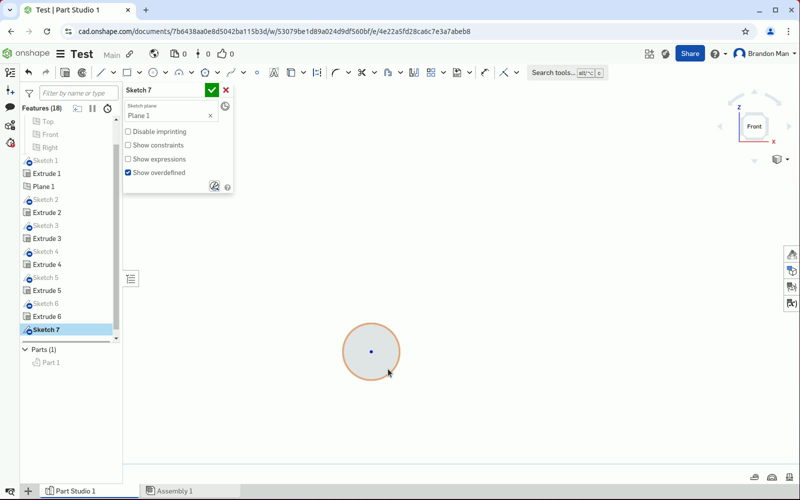
click(388, 368)
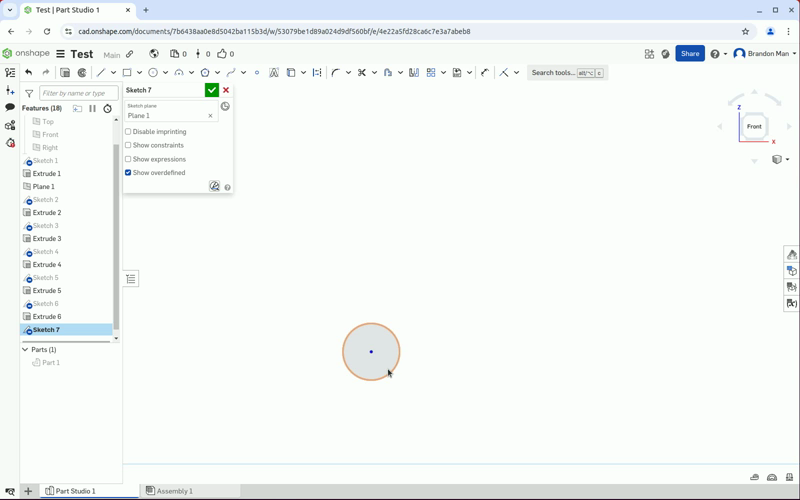
scroll(-6)
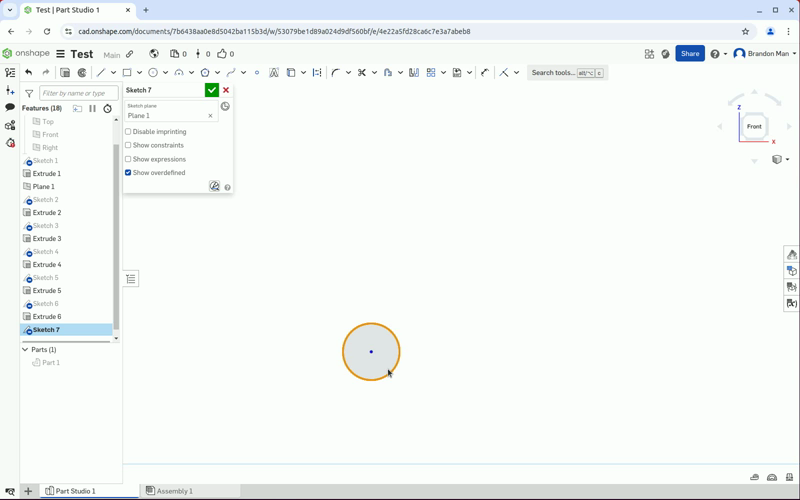
scroll(-6)
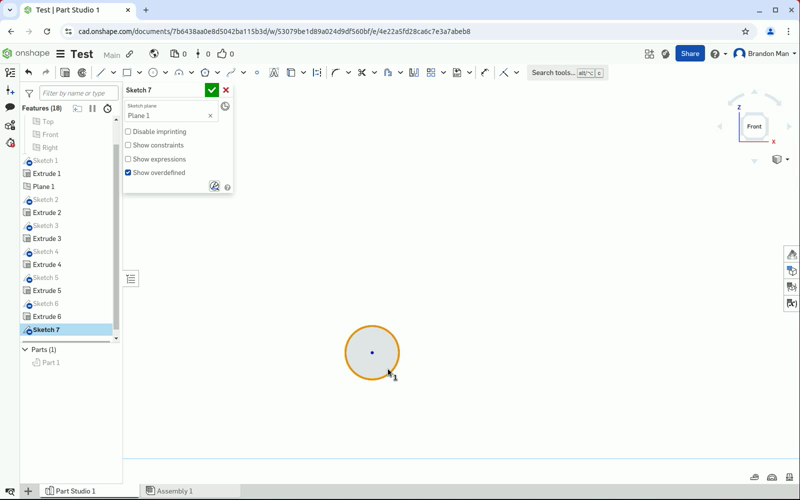
scroll(-6)
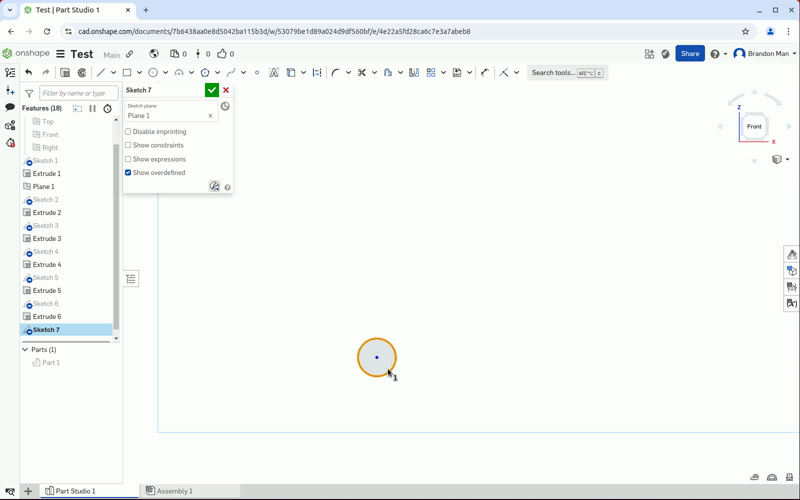
scroll(-6)
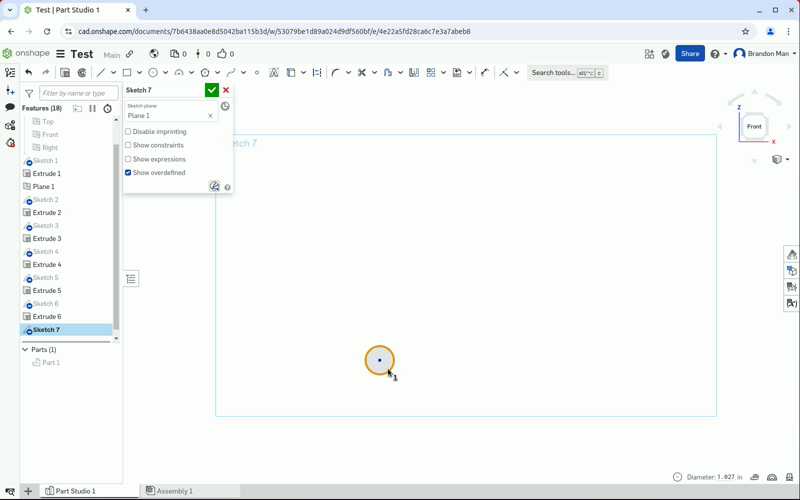
scroll(-6)
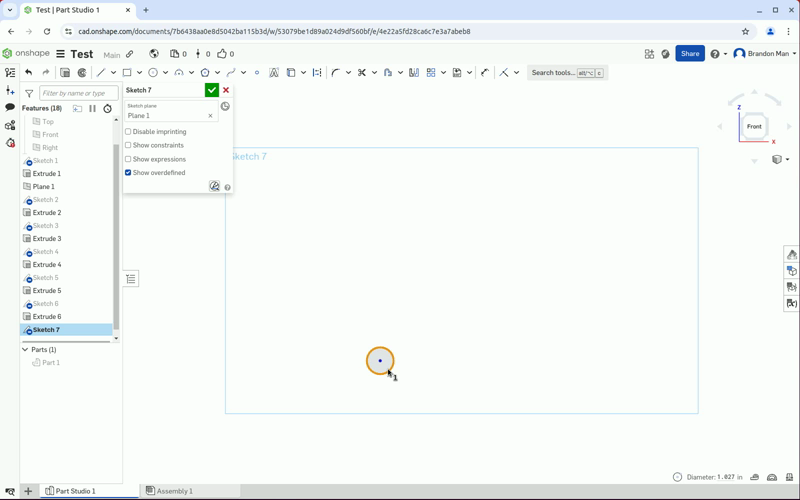
scroll(-6)
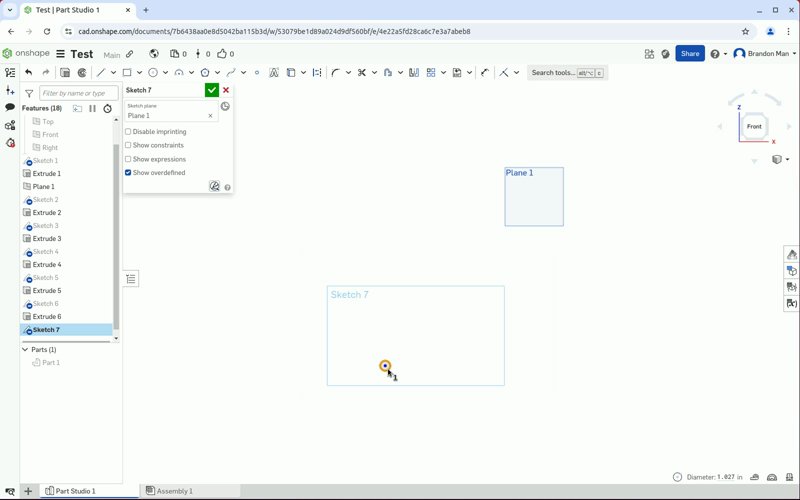
scroll(-6)
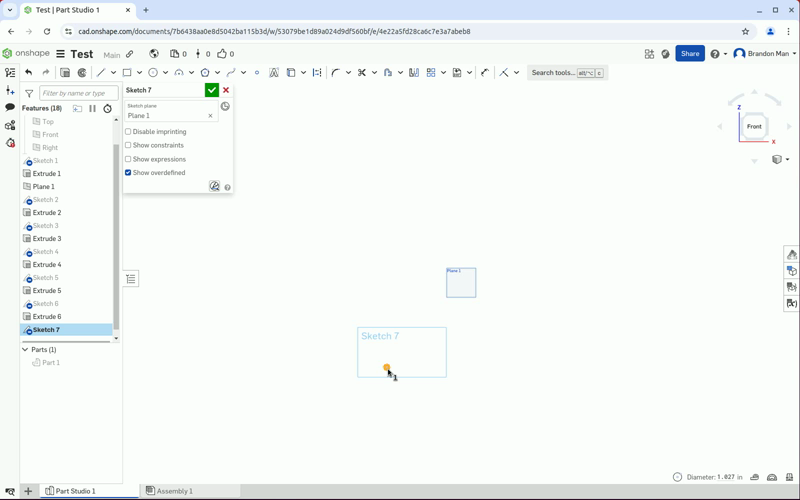
mouse_move(73, 352)
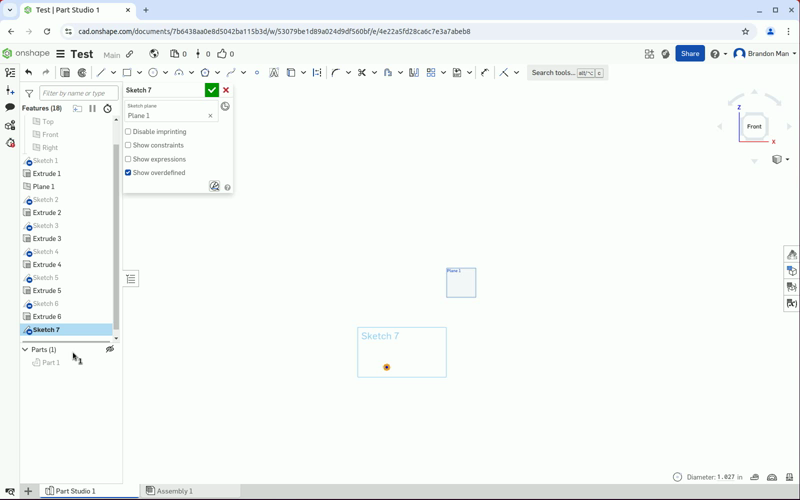
key(shift+y)
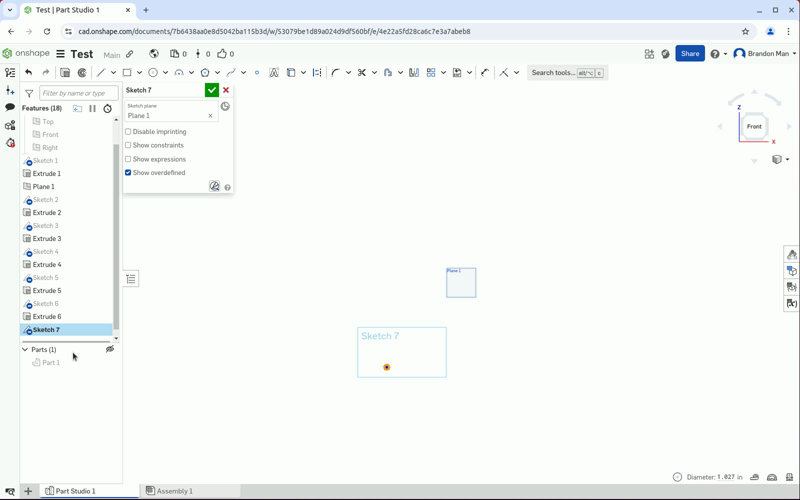
key(shift+e)
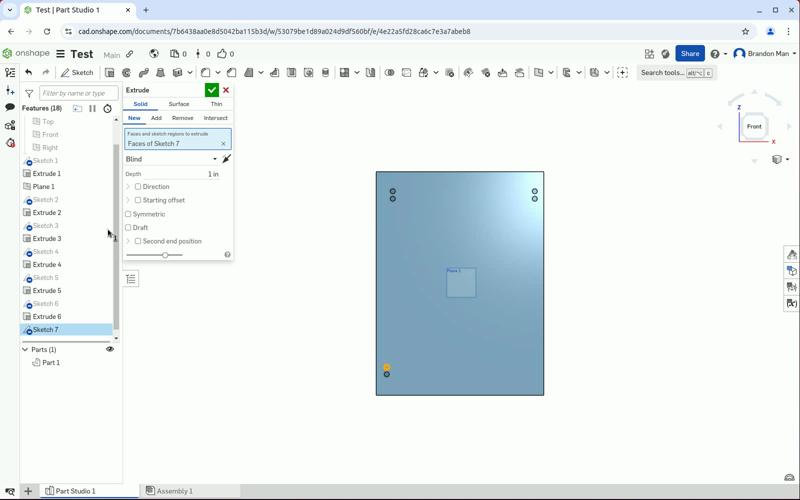
mouse_move(143, 106)
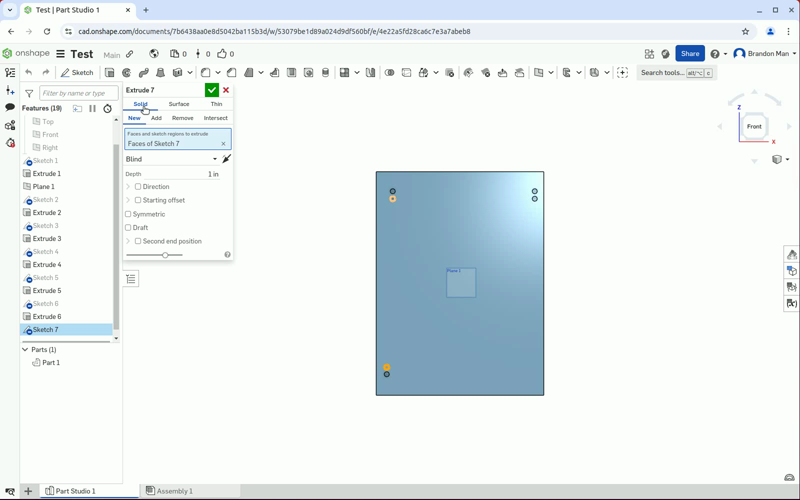
click(143, 106)
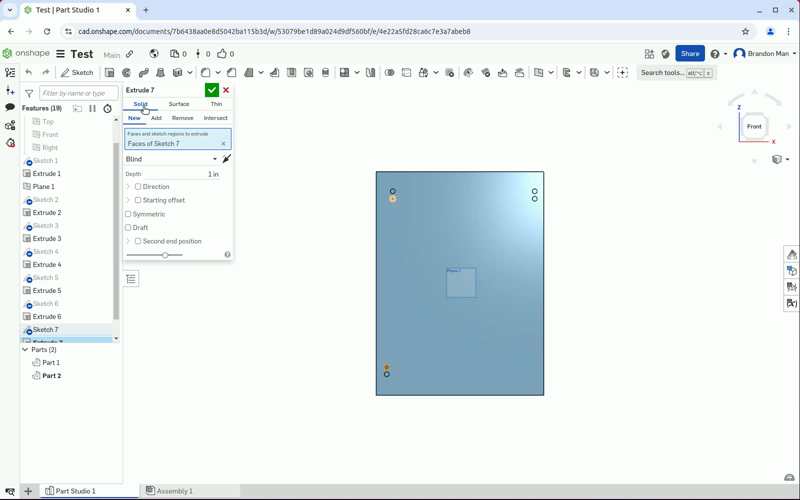
mouse_move(186, 120)
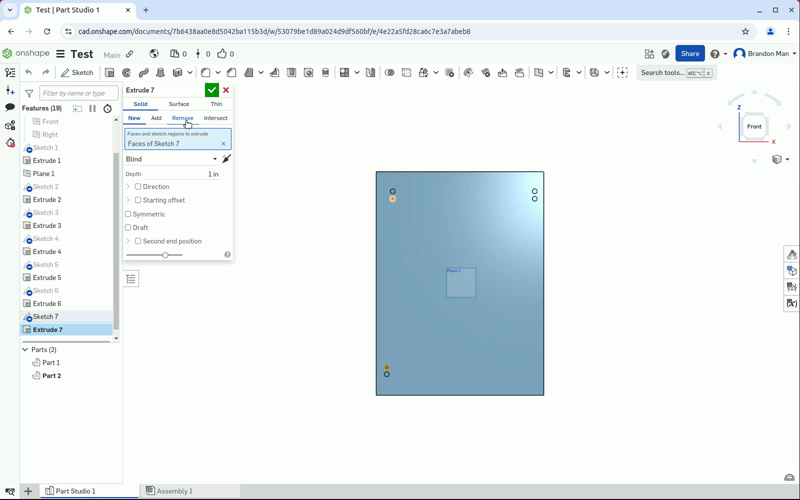
click(186, 120)
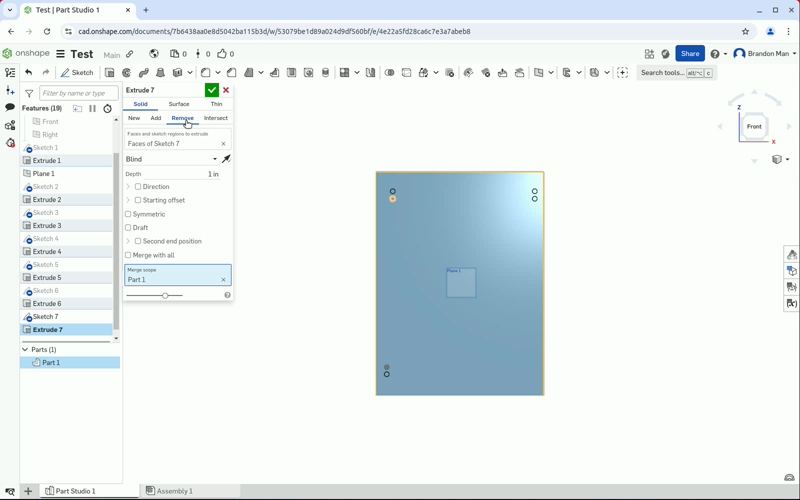
key(tab, 4)
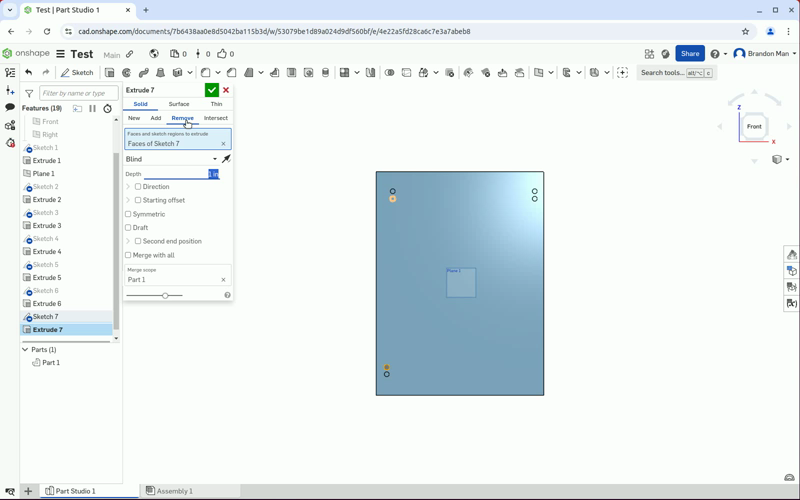
text(1.444)
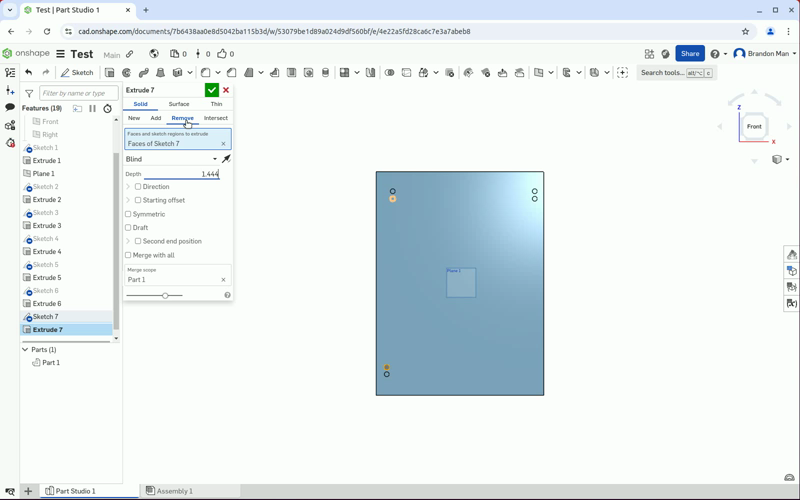
key(tab, 6)
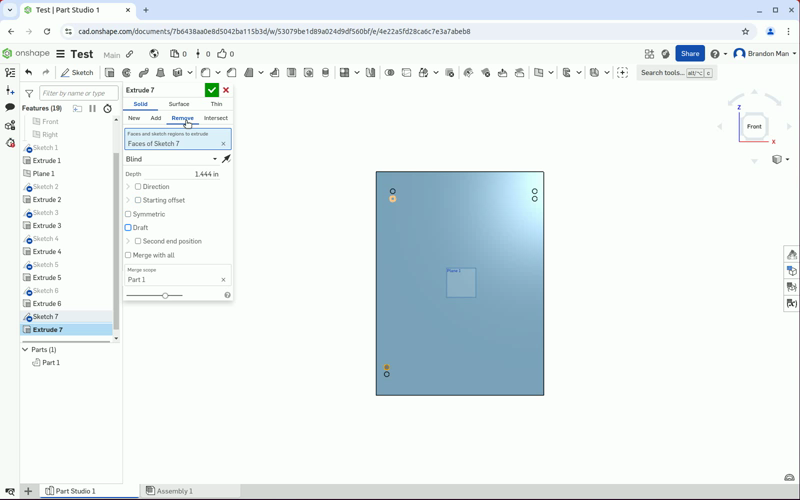
key(space)
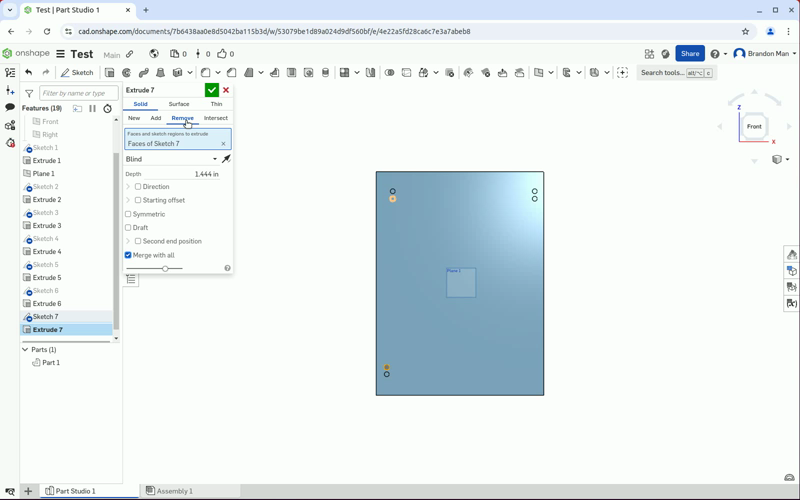
key(enter)
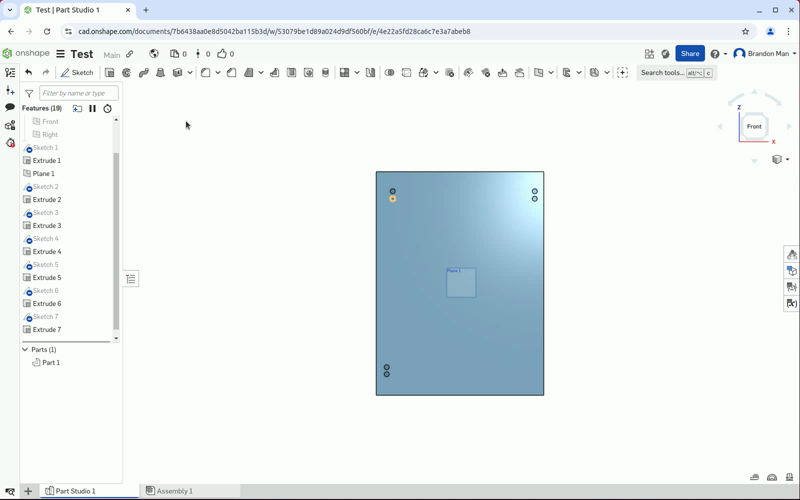
key(shift+h)
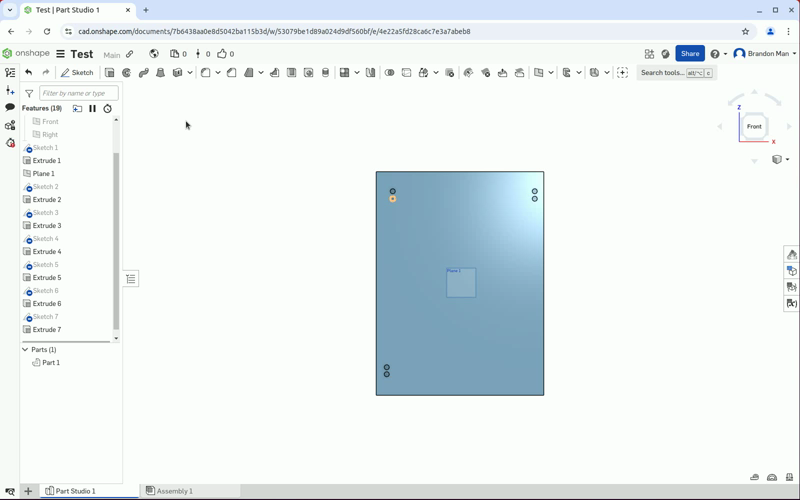
key(shift+h)
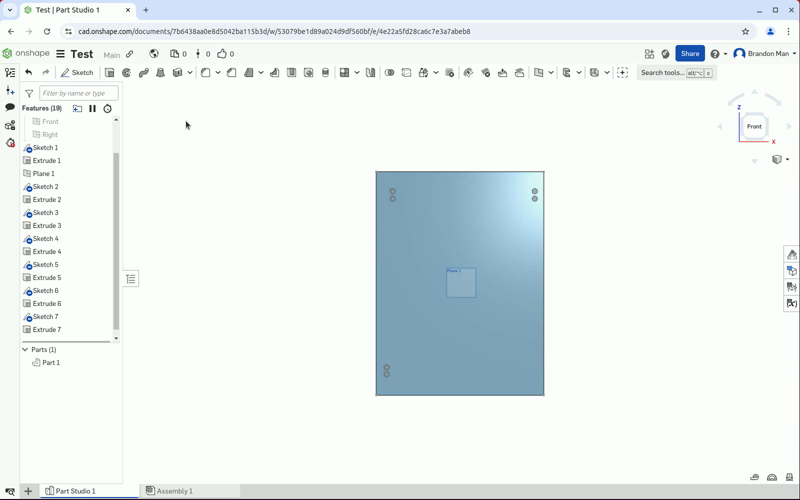
key(shift+7)
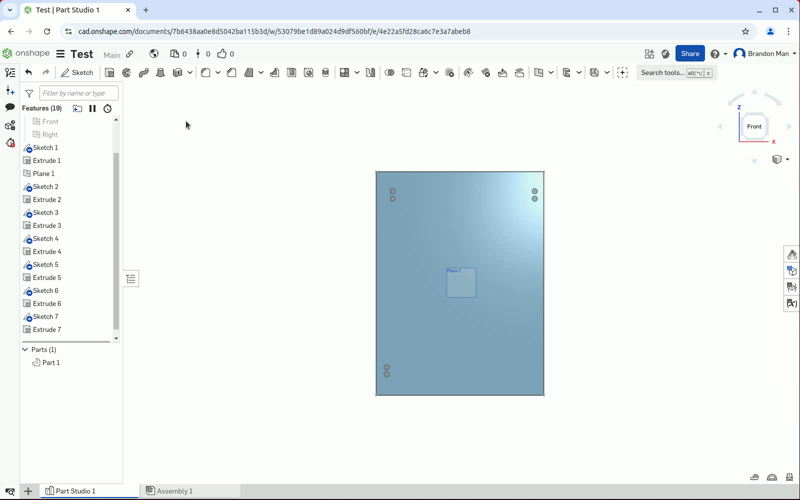
key(left, 2)
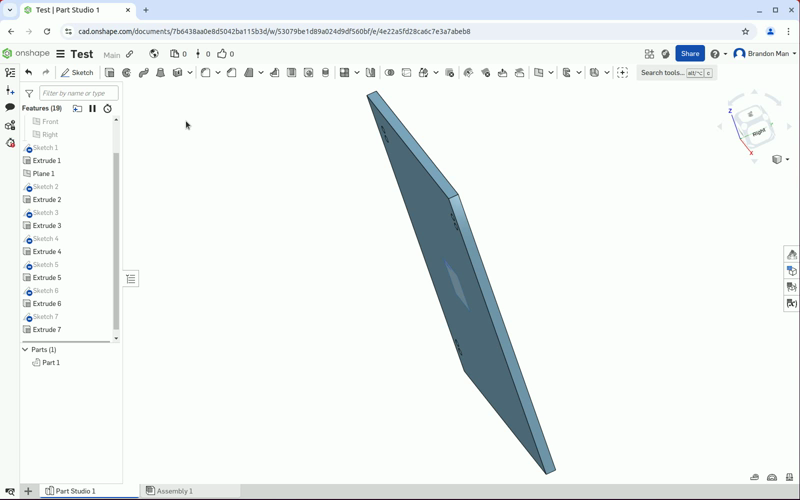
key(down, 2)
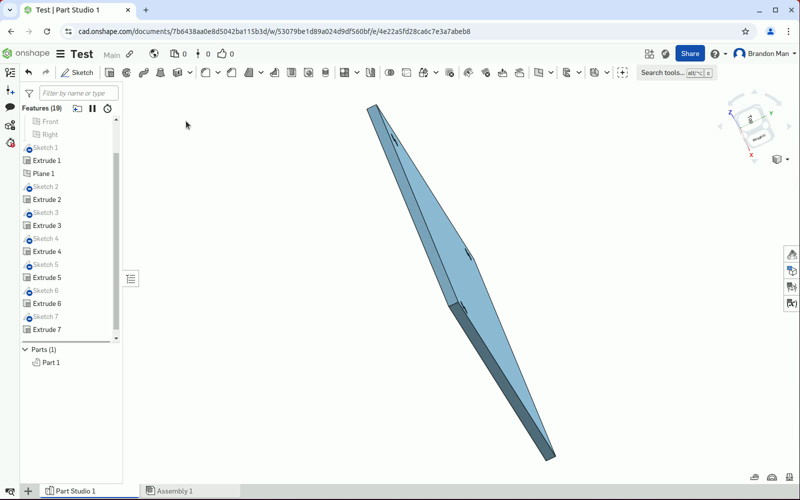
key(up, 2)
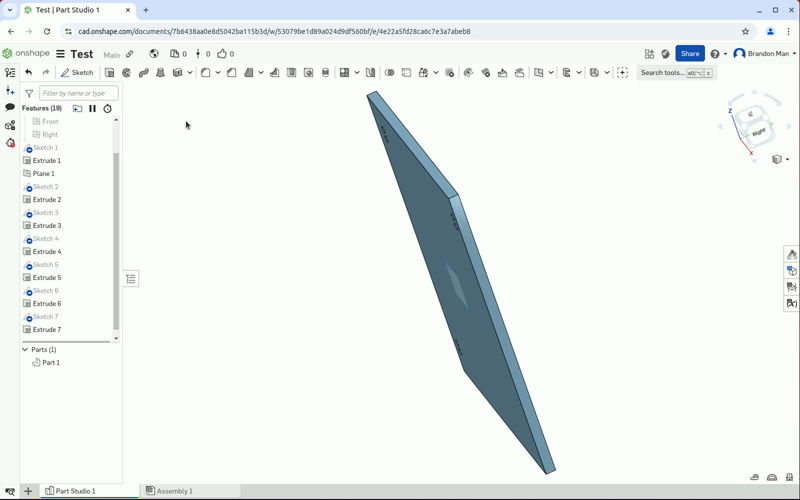
key(right, 2)
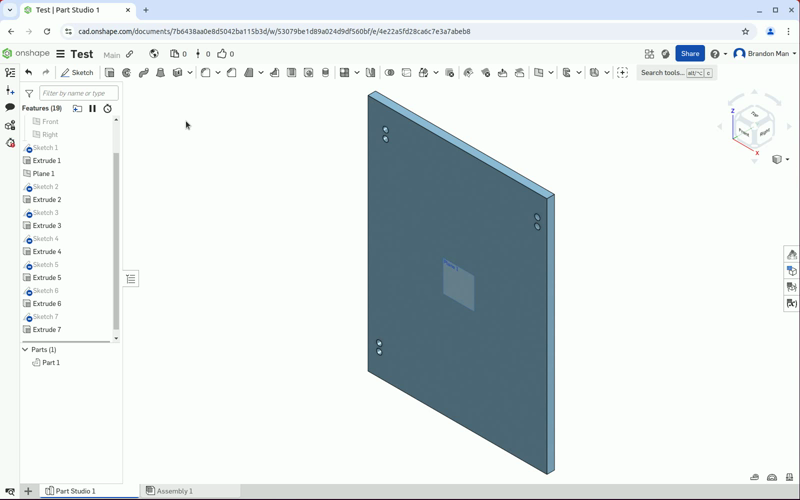
mouse_move(69, 150)
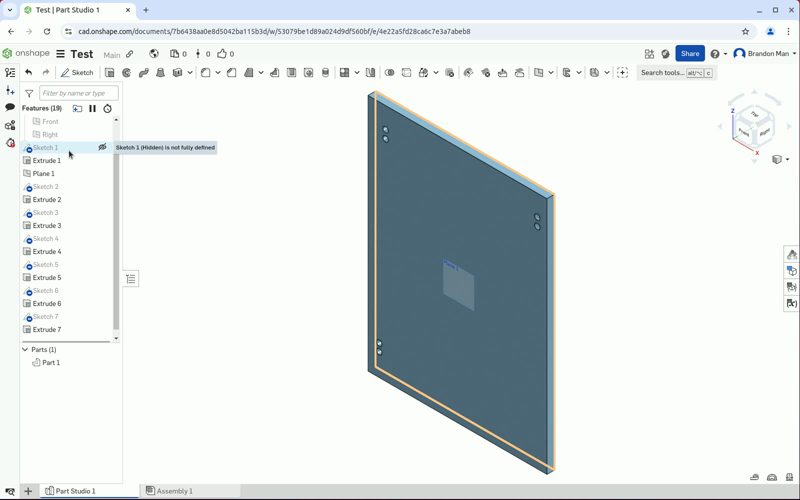
click(69, 150)